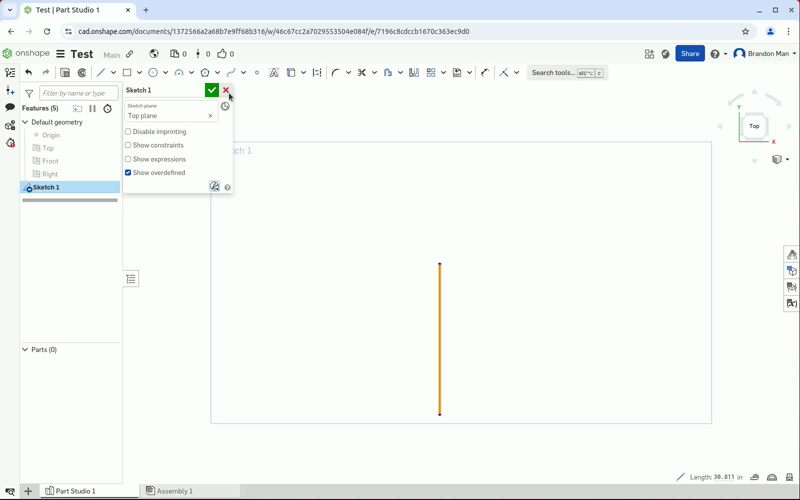
key(shift+h)
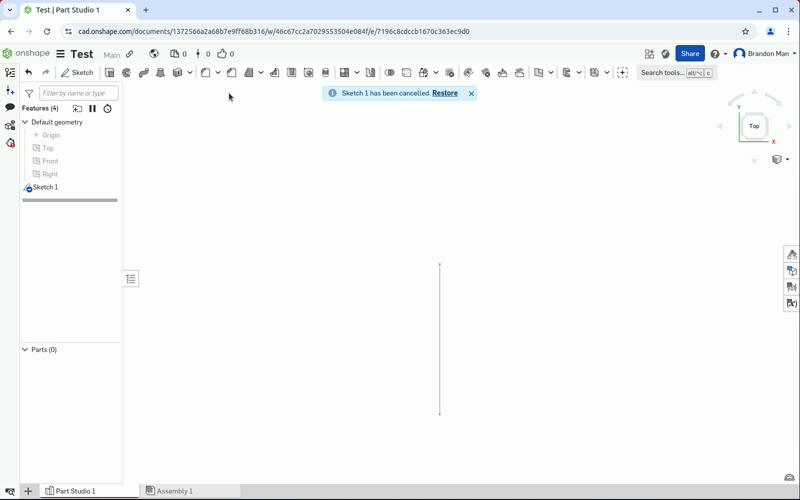
mouse_move(73, 352)
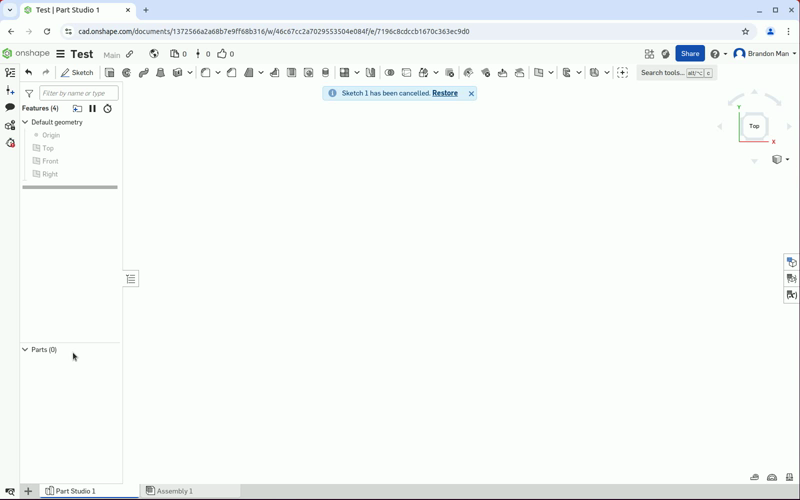
key(y)
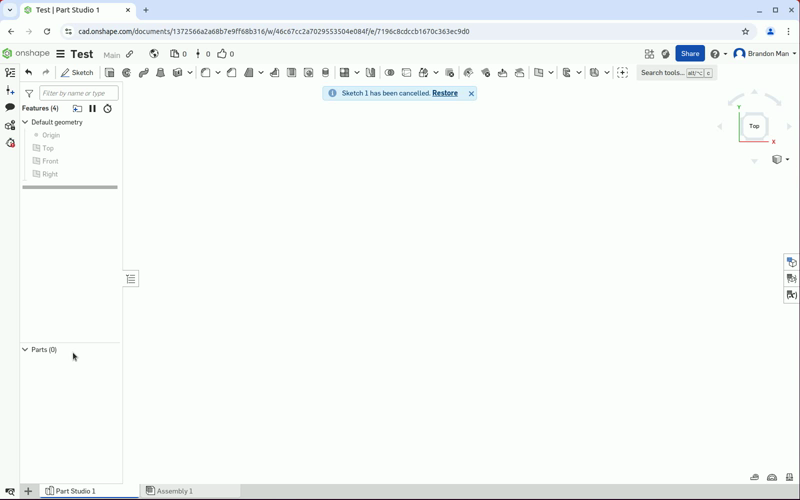
key(shift+p)
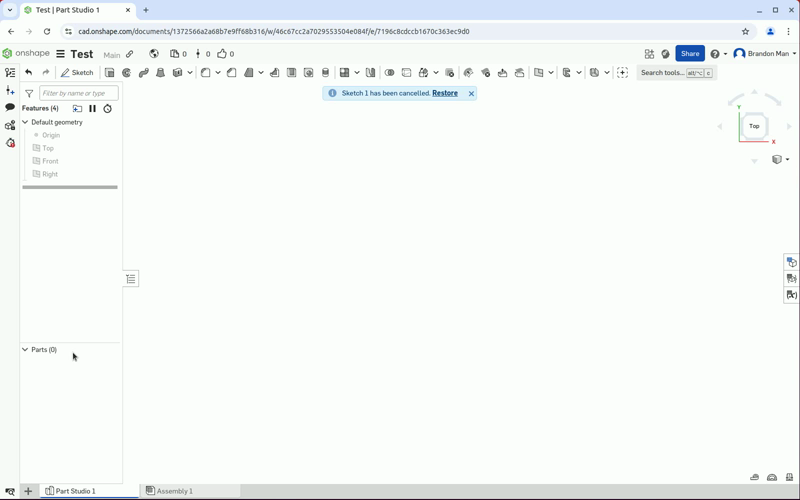
key(space)
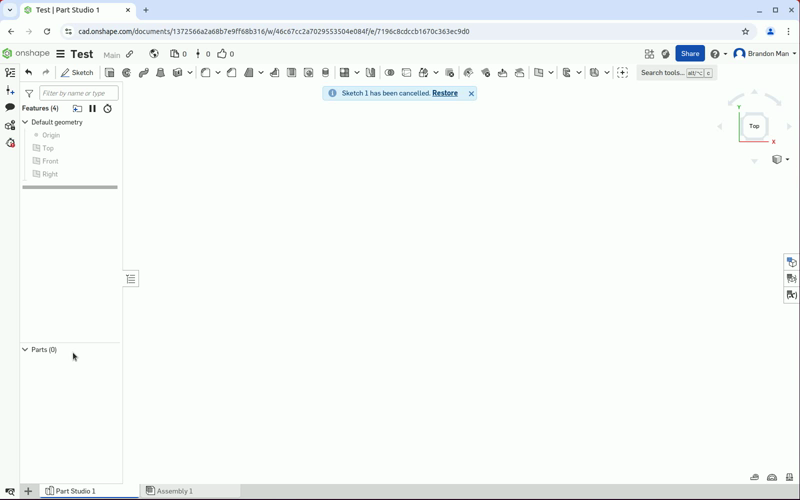
key_down(shift)
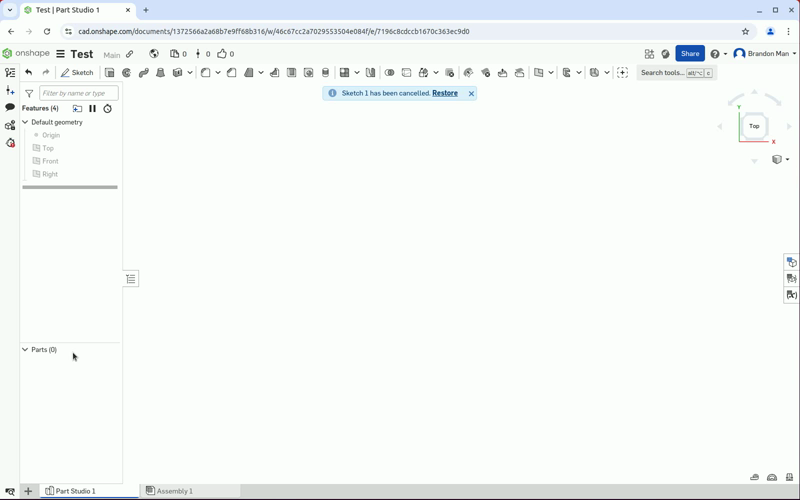
key(up)
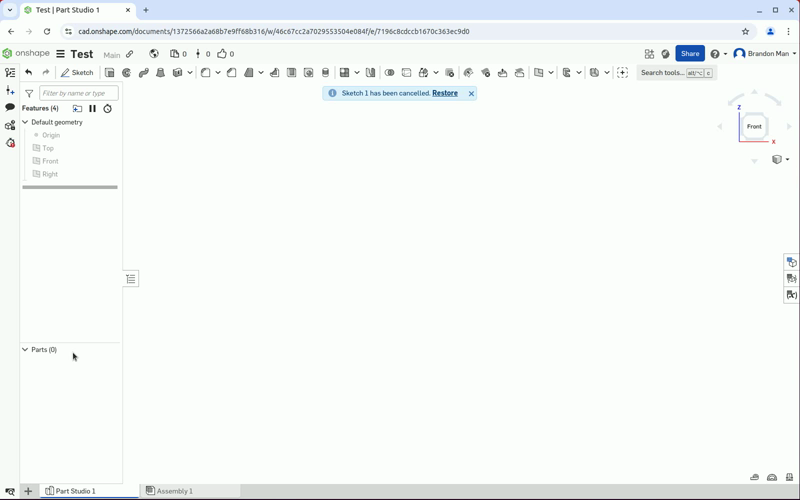
key_up(shift)
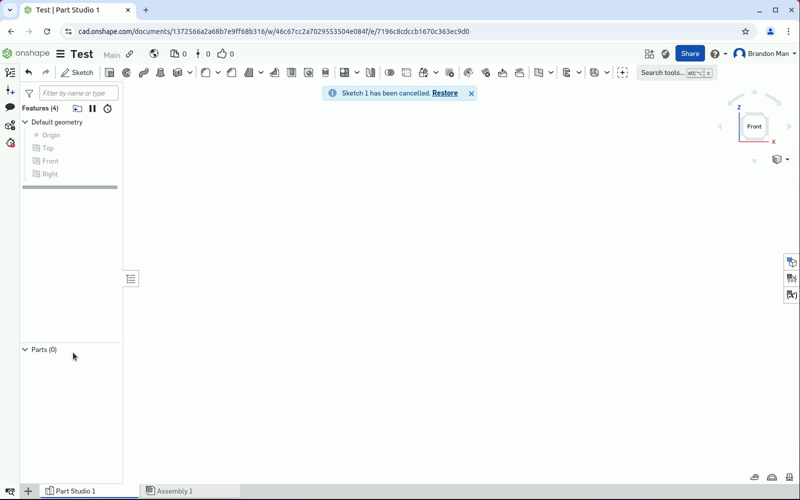
mouse_move(73, 352)
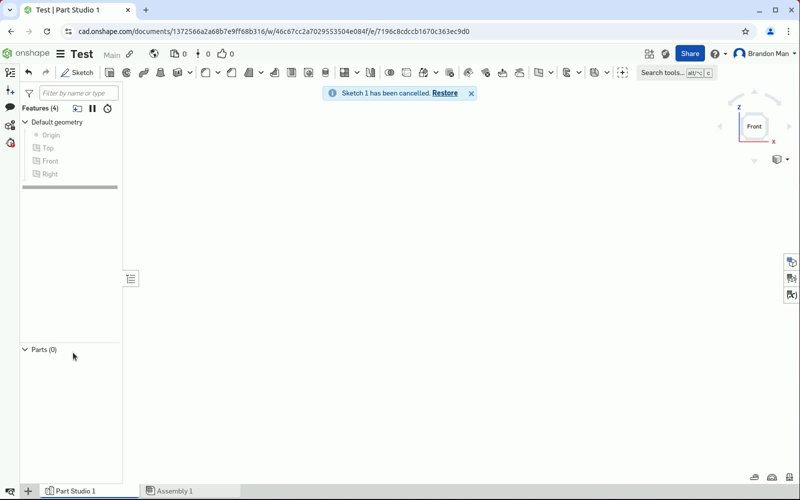
key(shift+y)
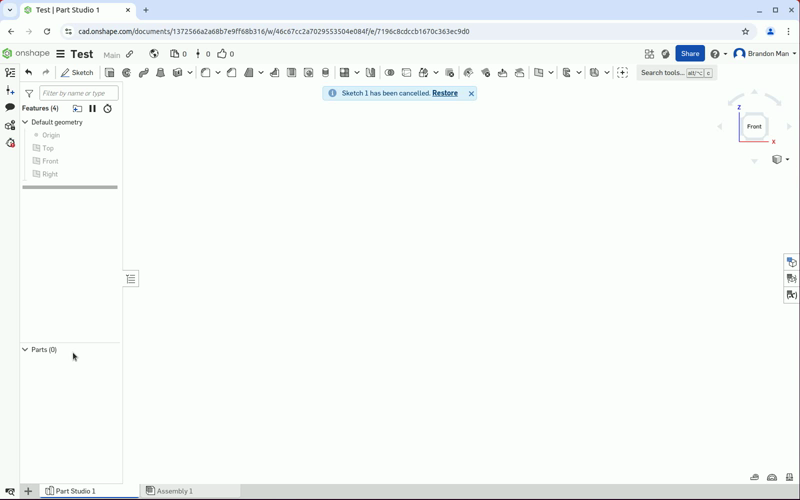
key(shift+s)
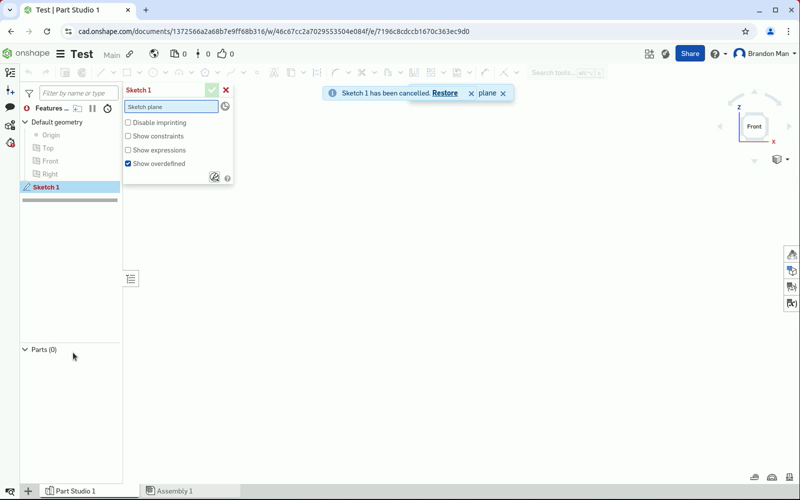
mouse_move(73, 163)
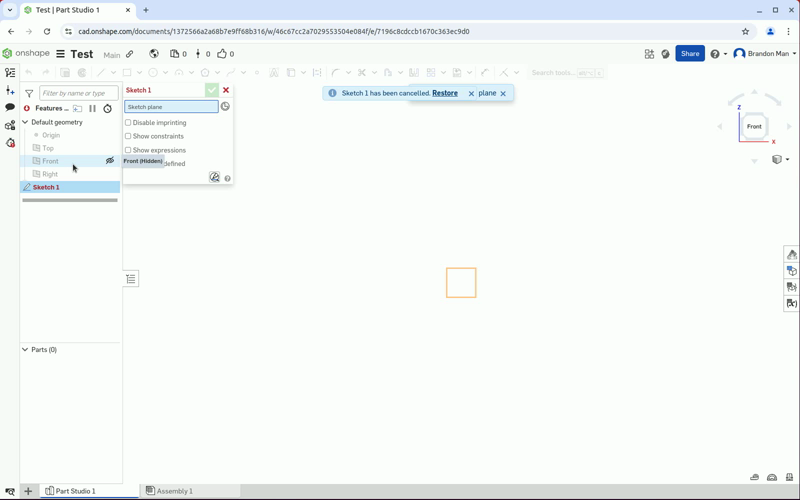
click(73, 163)
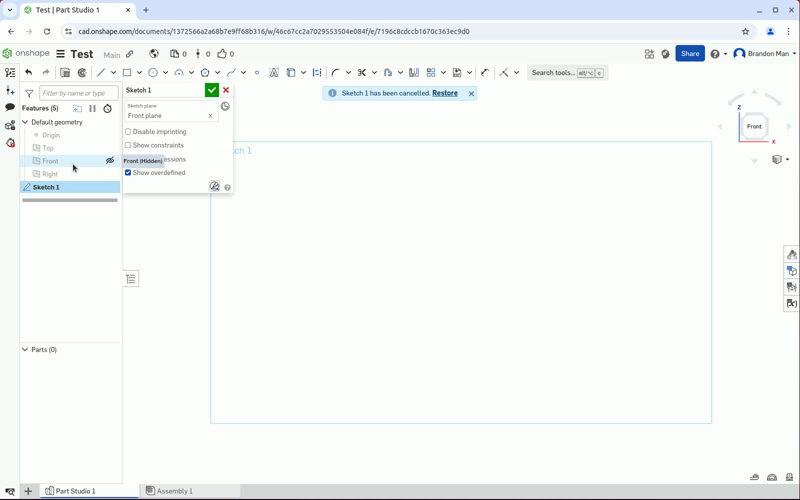
mouse_move(73, 352)
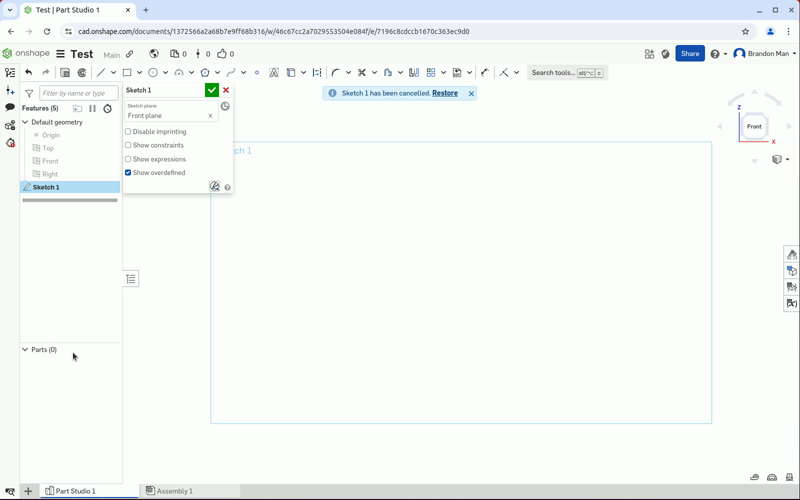
key(y)
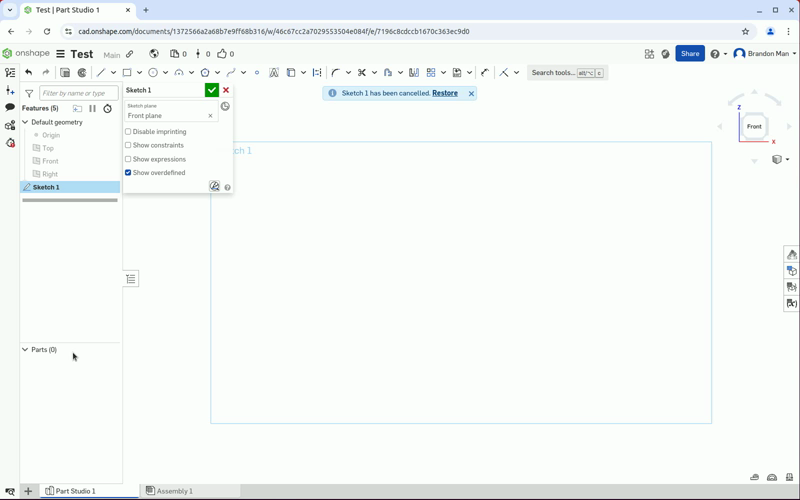
key(c)
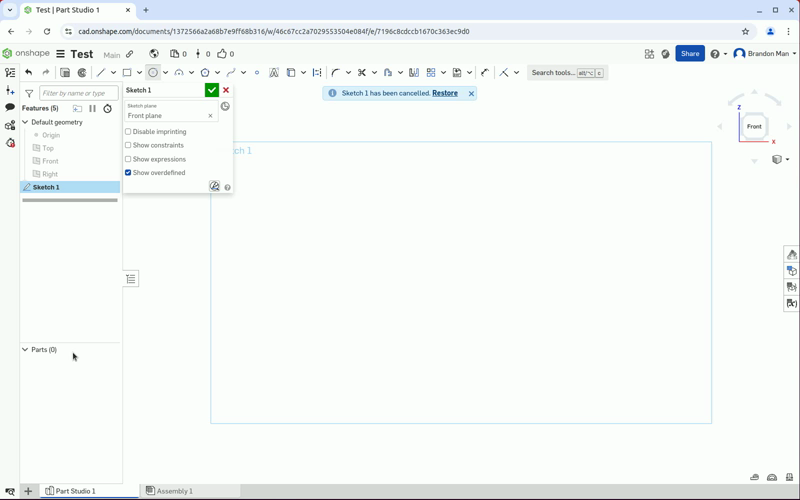
key_down(shift)
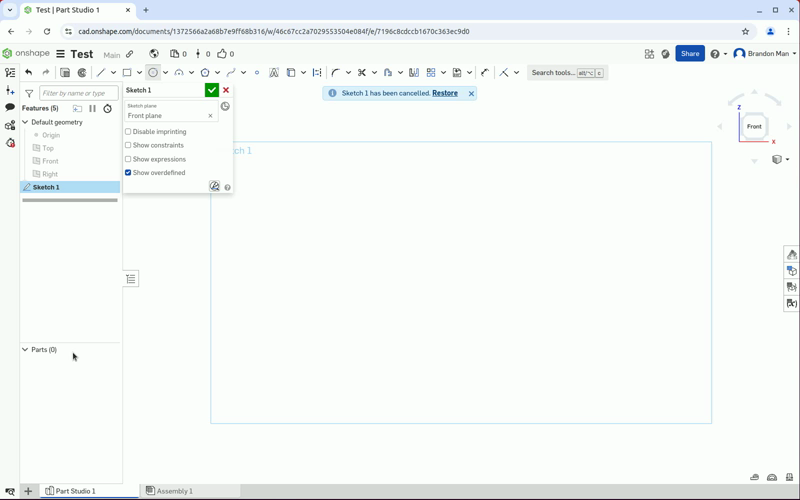
mouse_move(461, 282)
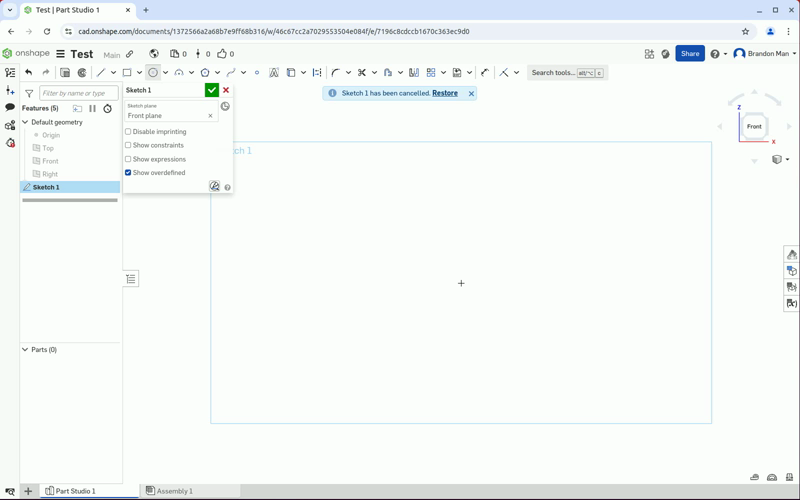
click(461, 282)
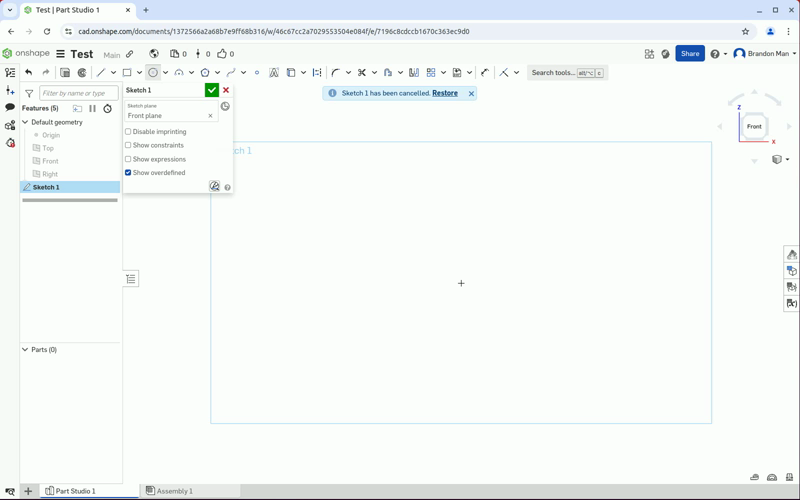
key_up(shift)
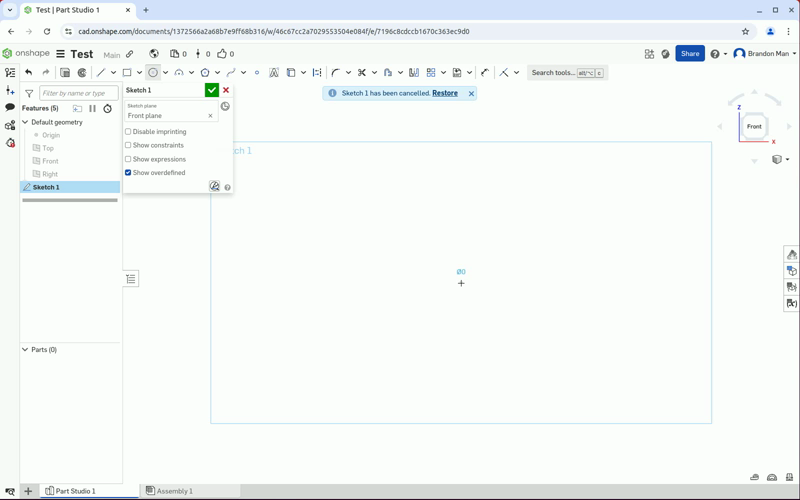
mouse_move(470, 282)
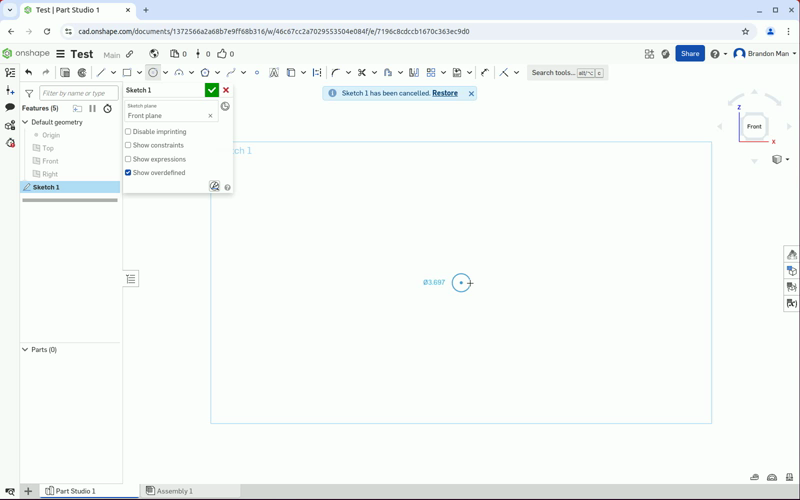
click(470, 282)
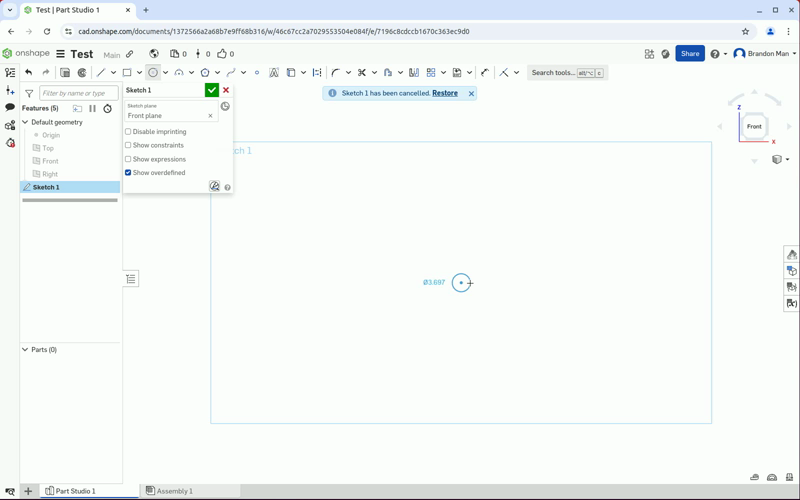
key(esc)
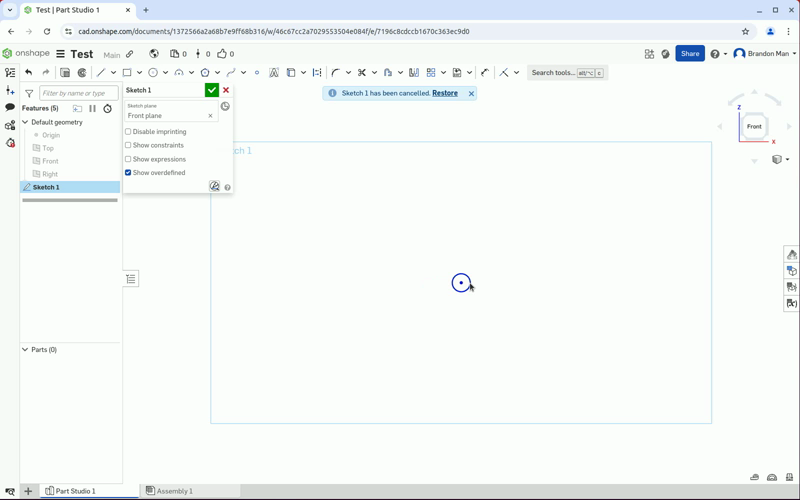
key(c)
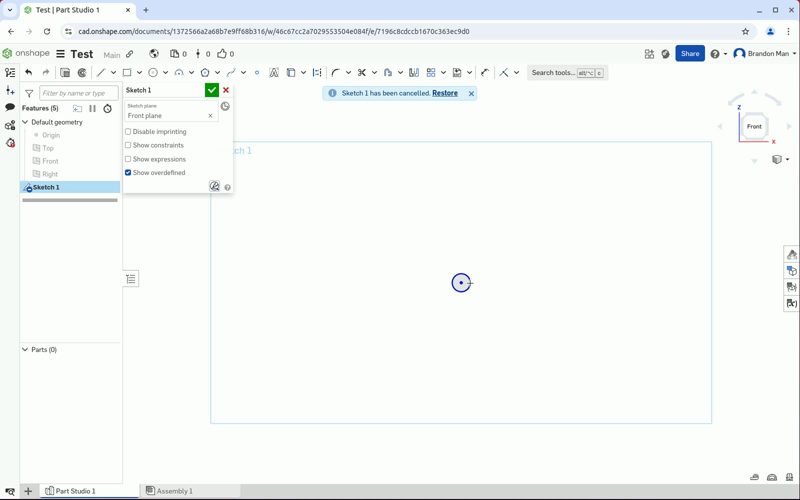
key_down(shift)
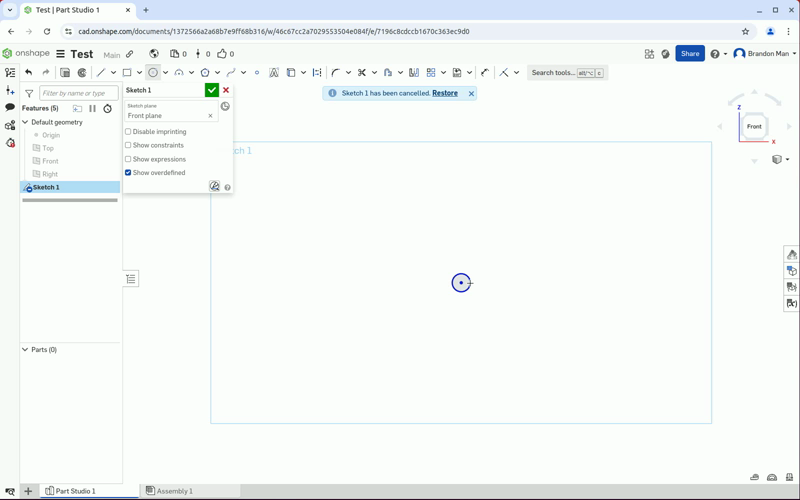
mouse_move(461, 282)
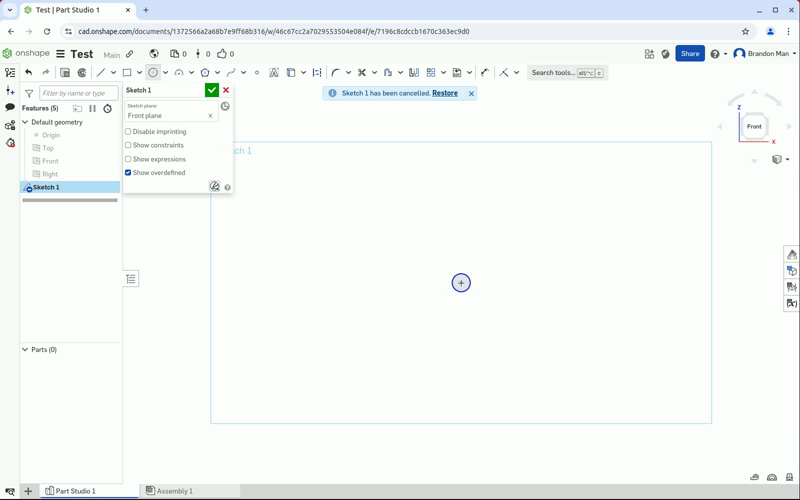
click(461, 282)
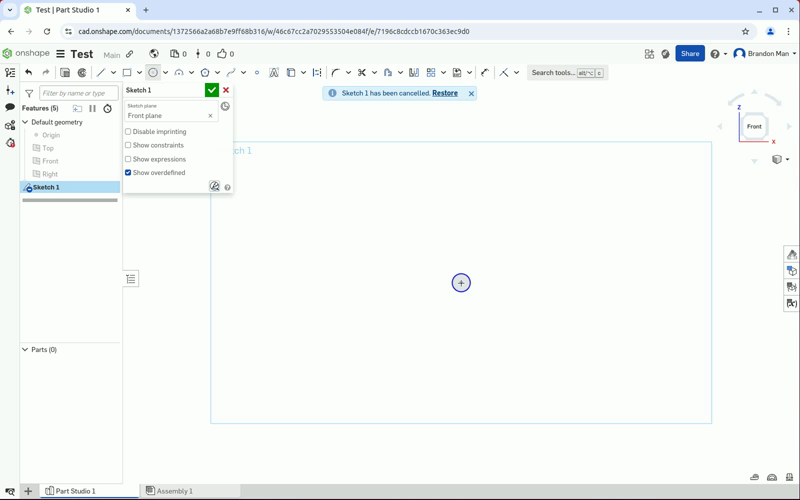
key_up(shift)
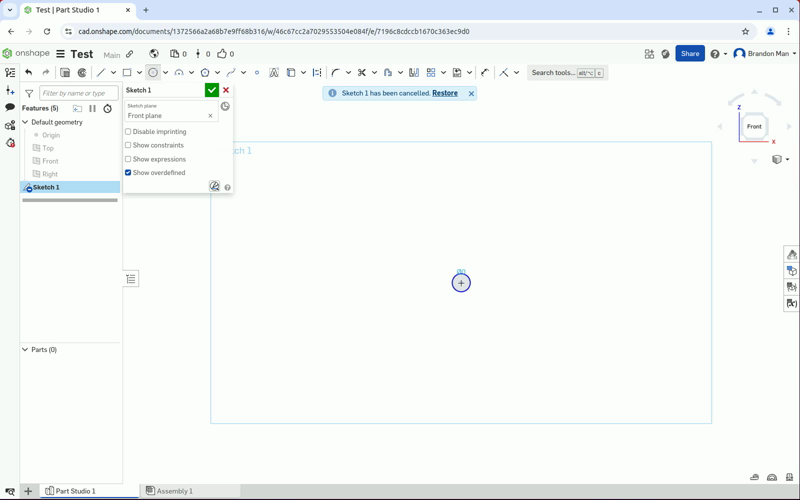
mouse_move(466, 282)
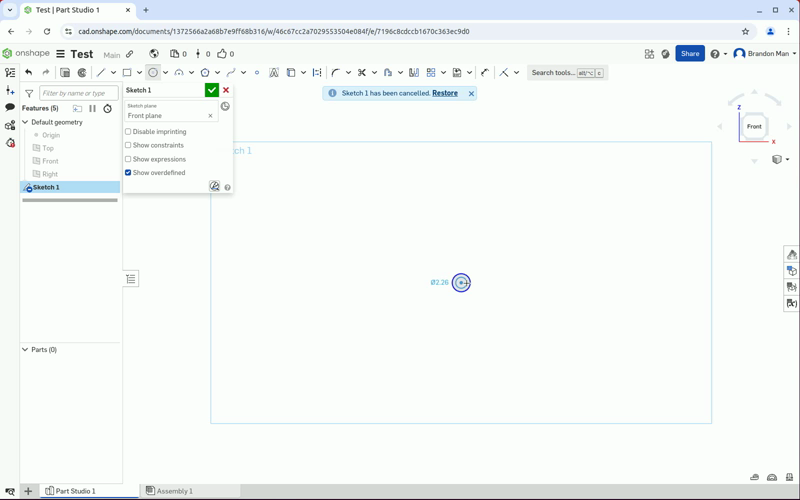
scroll(6)
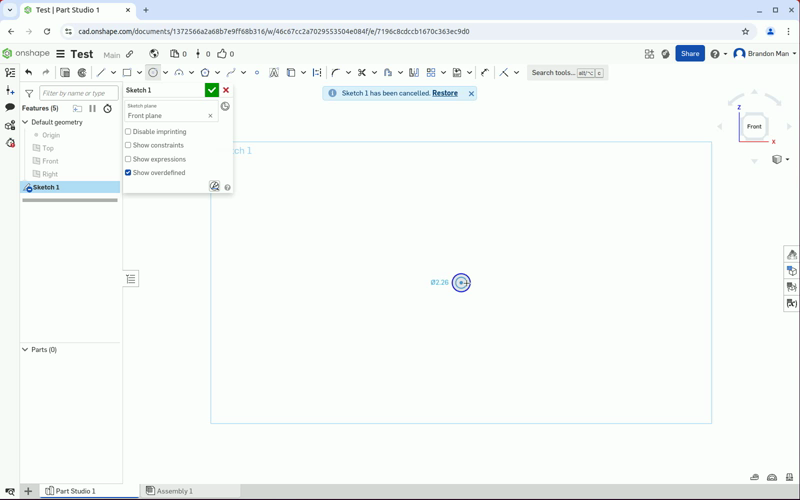
scroll(6)
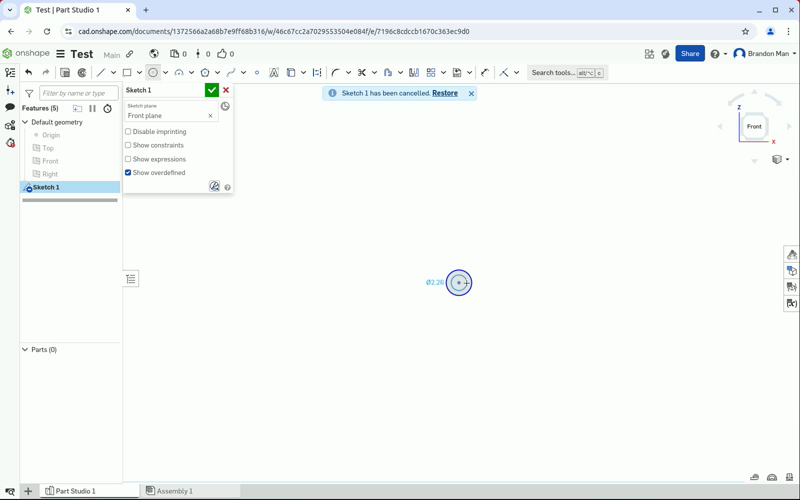
scroll(6)
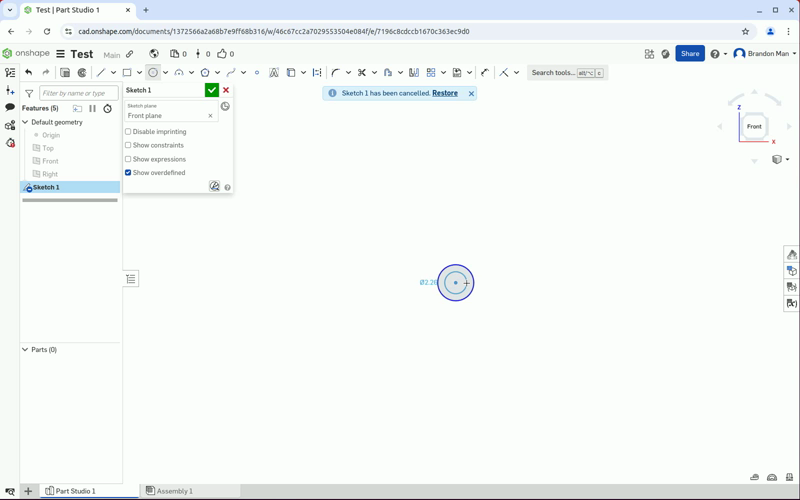
scroll(6)
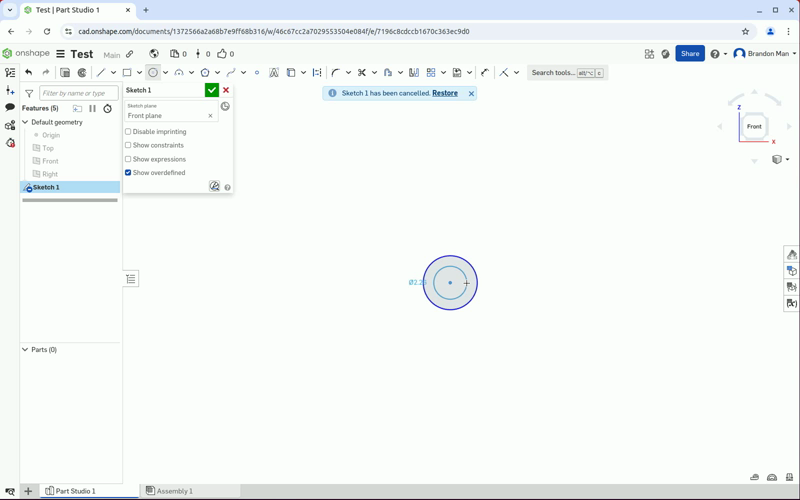
scroll(6)
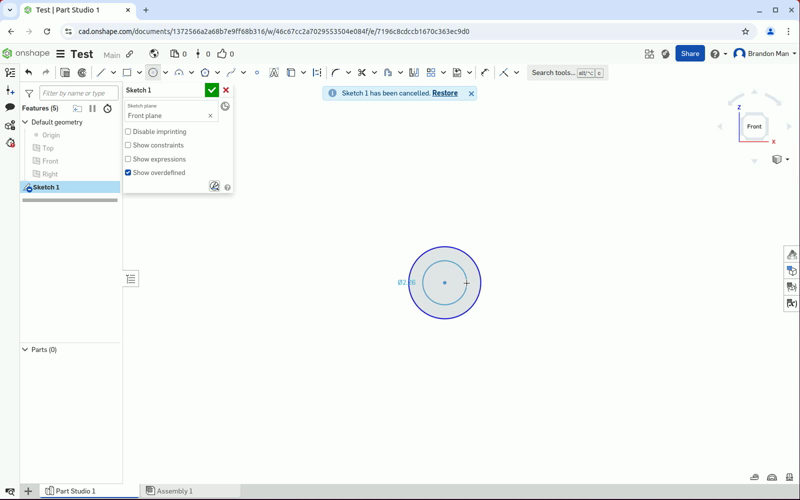
scroll(6)
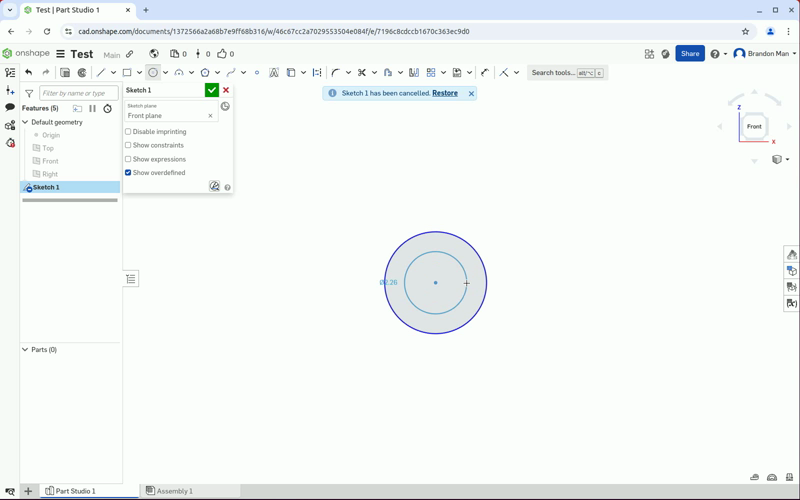
scroll(6)
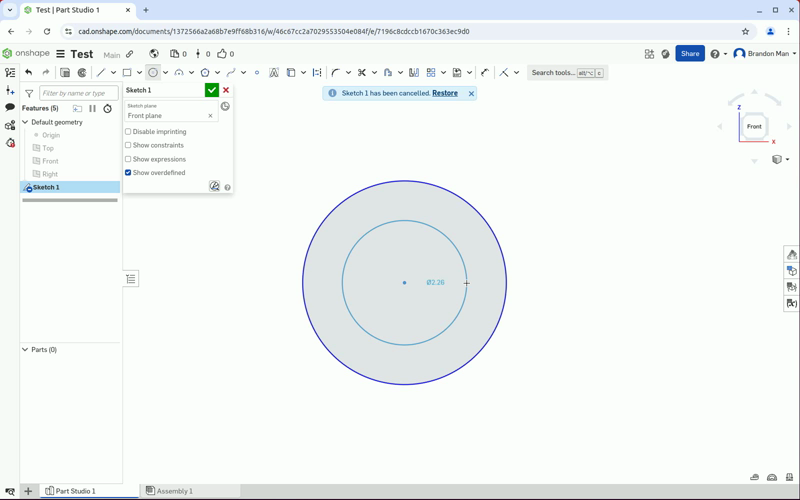
click(466, 282)
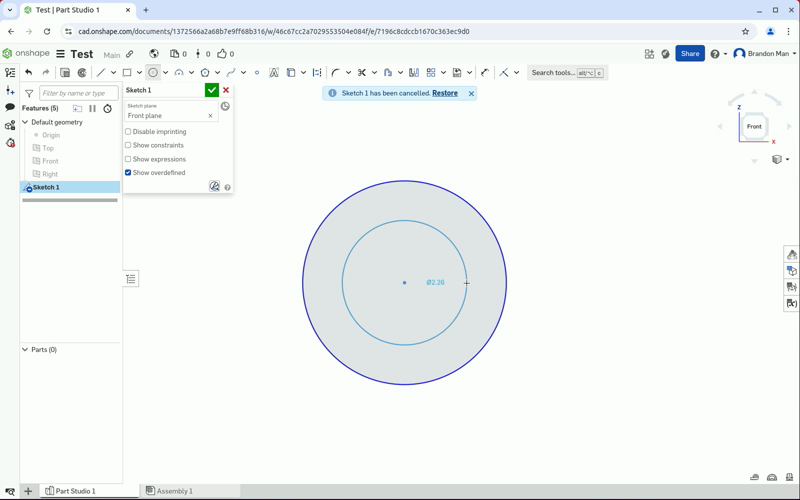
scroll(-6)
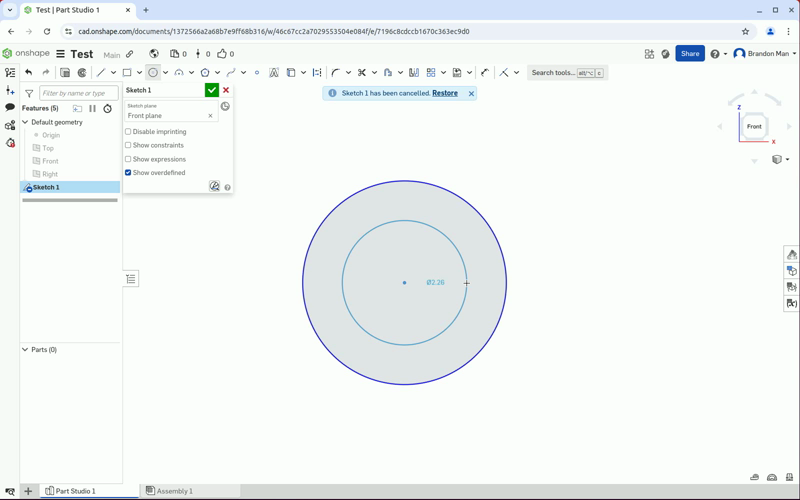
scroll(-6)
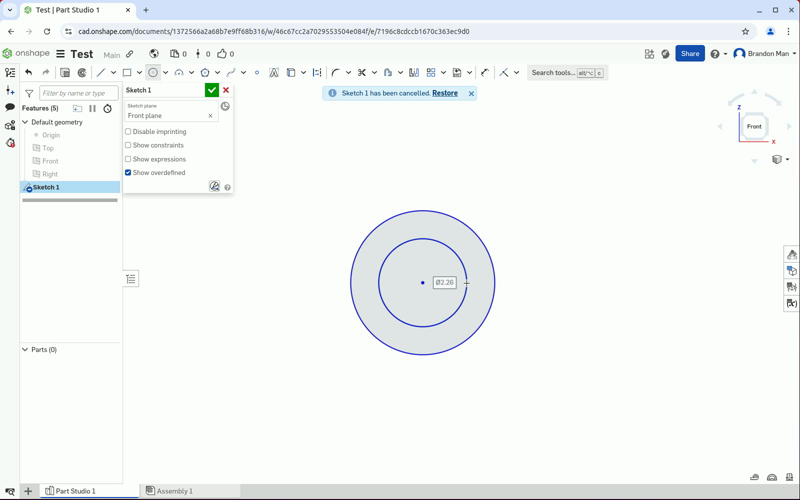
scroll(-6)
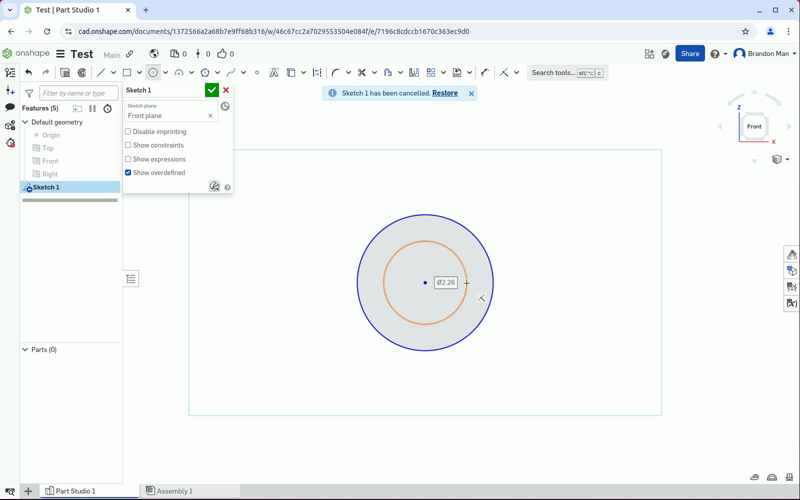
scroll(-6)
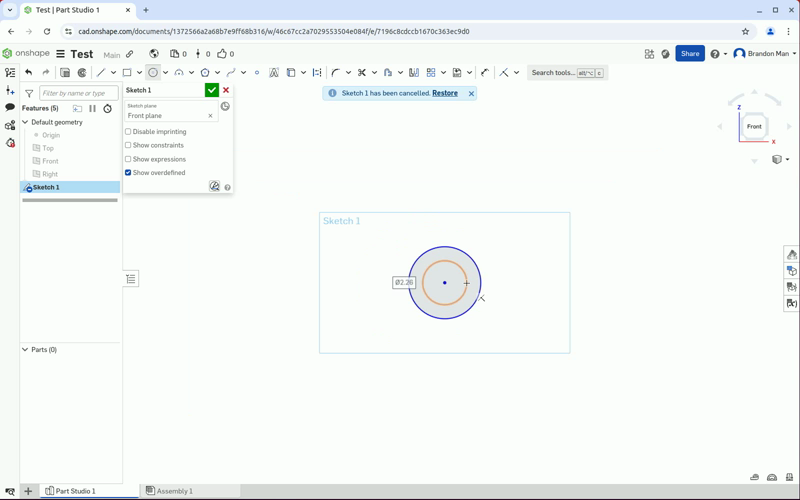
scroll(-6)
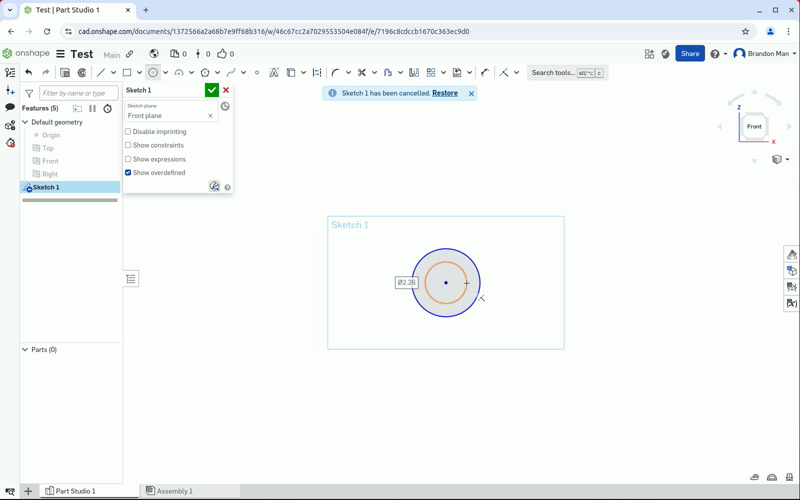
scroll(-6)
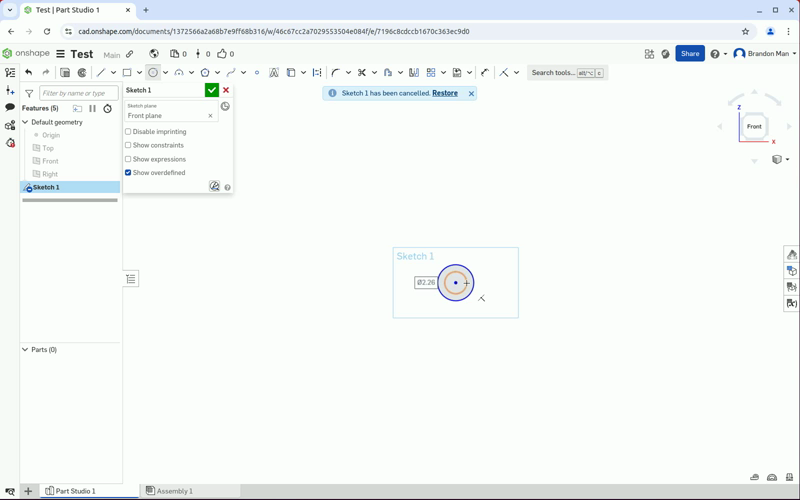
scroll(-6)
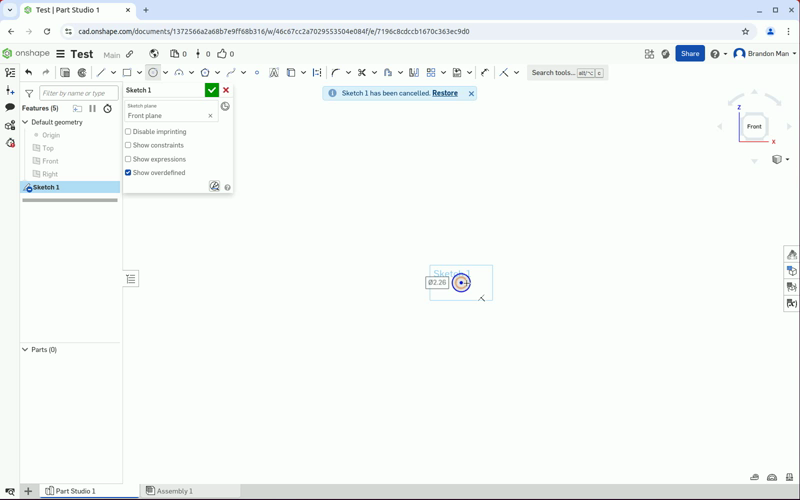
key(esc)
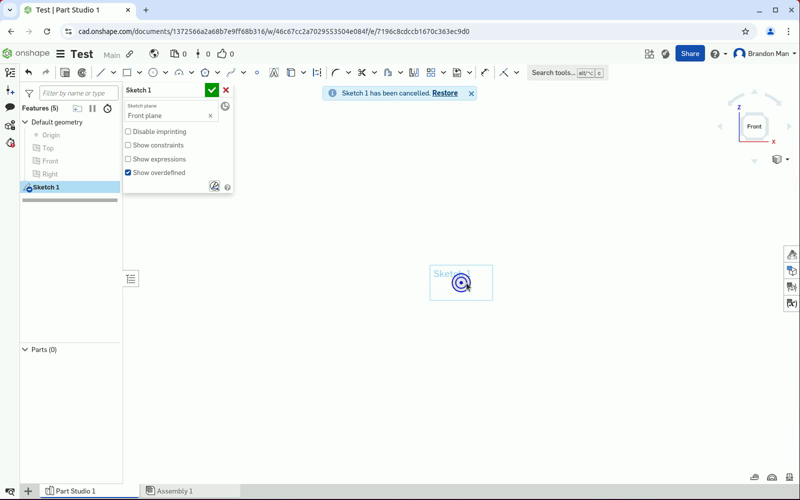
mouse_move(466, 286)
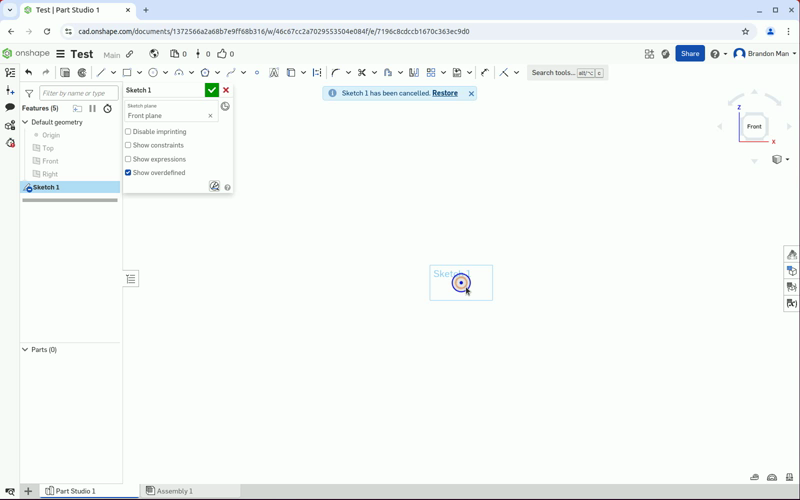
scroll(6)
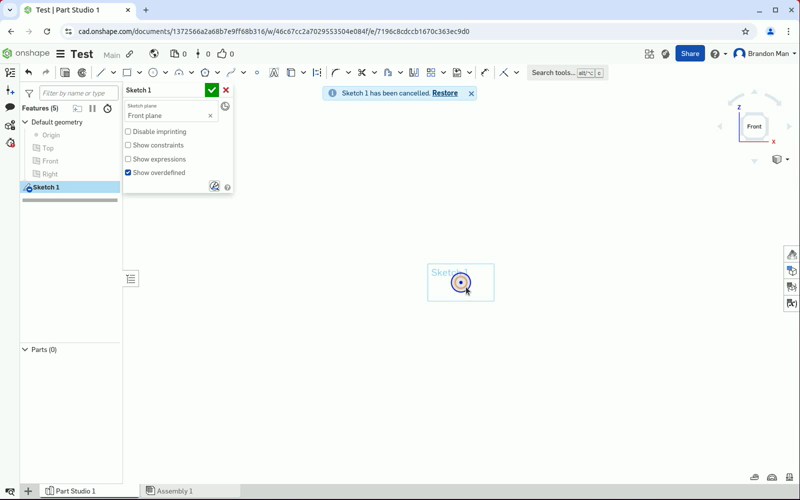
scroll(6)
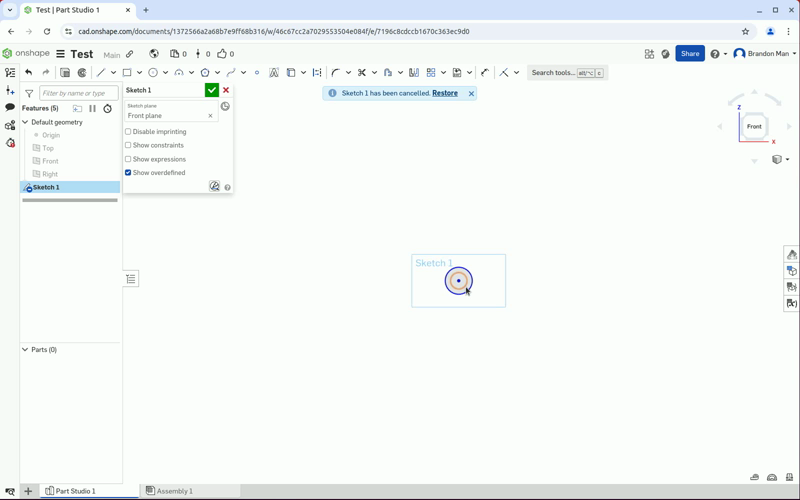
scroll(6)
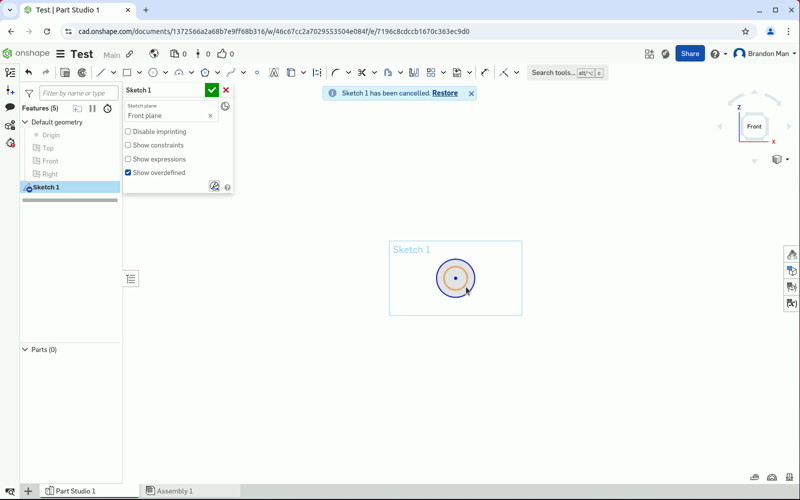
scroll(6)
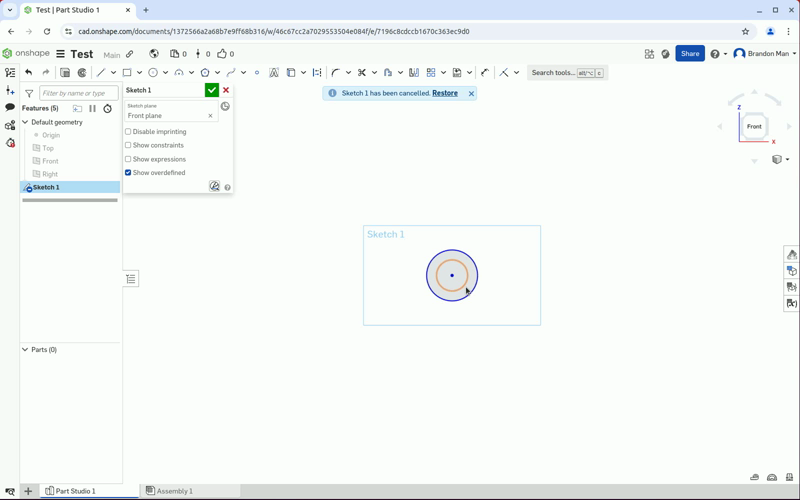
scroll(6)
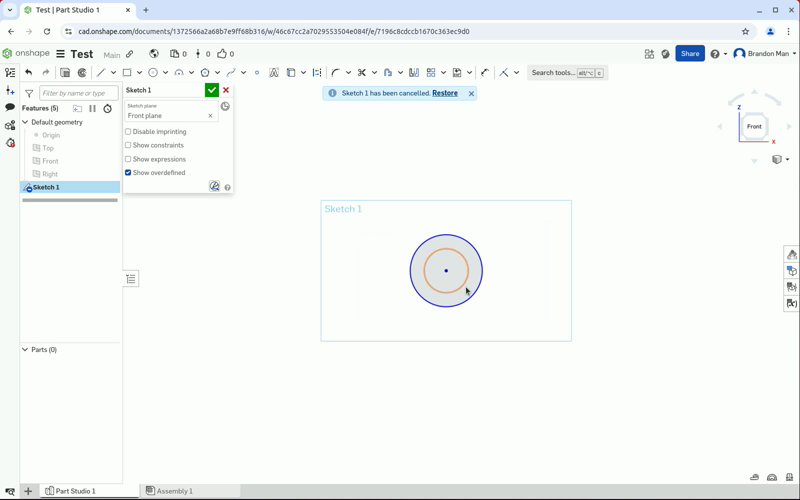
scroll(6)
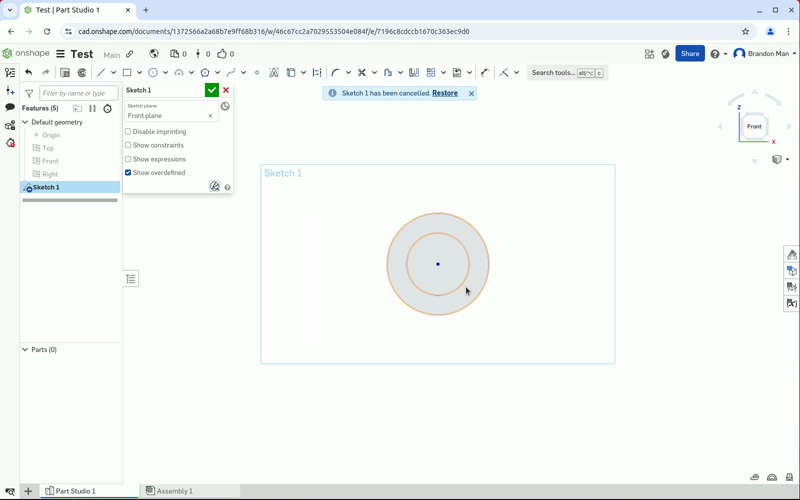
scroll(6)
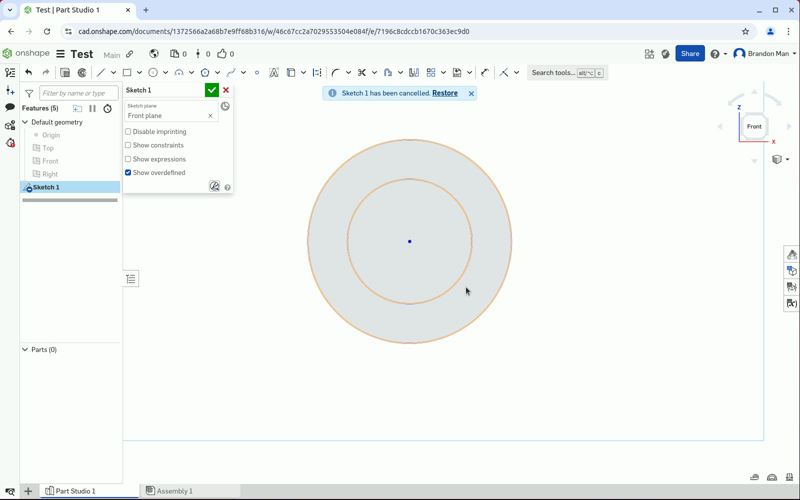
click(466, 286)
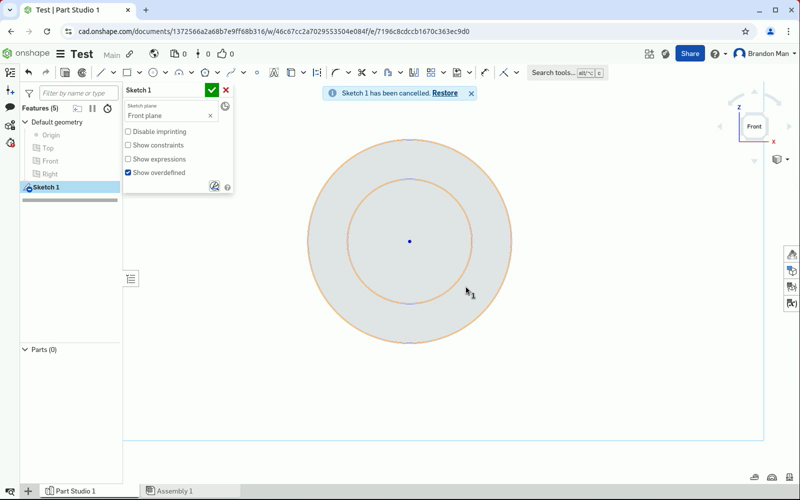
scroll(-6)
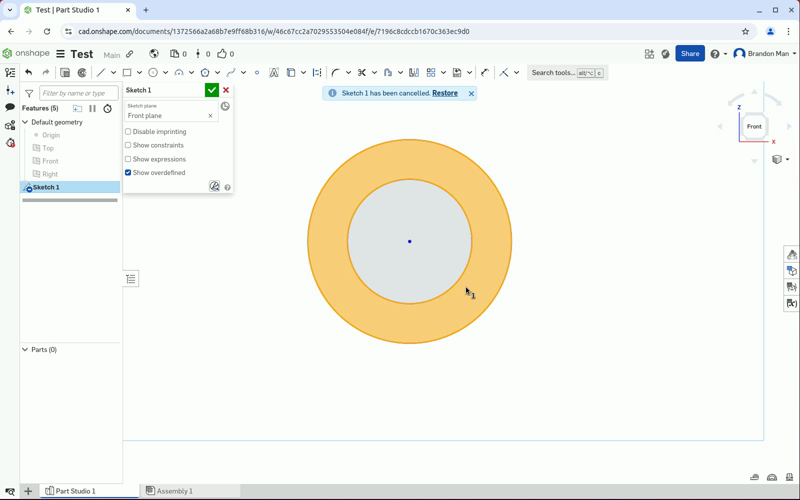
scroll(-6)
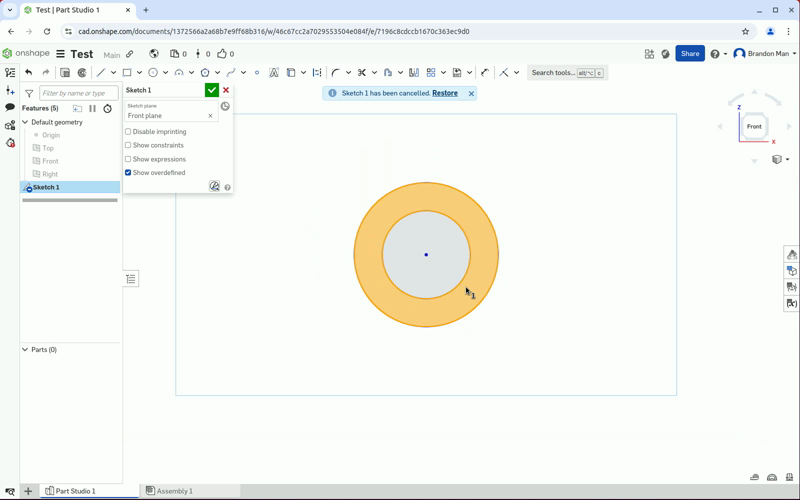
scroll(-6)
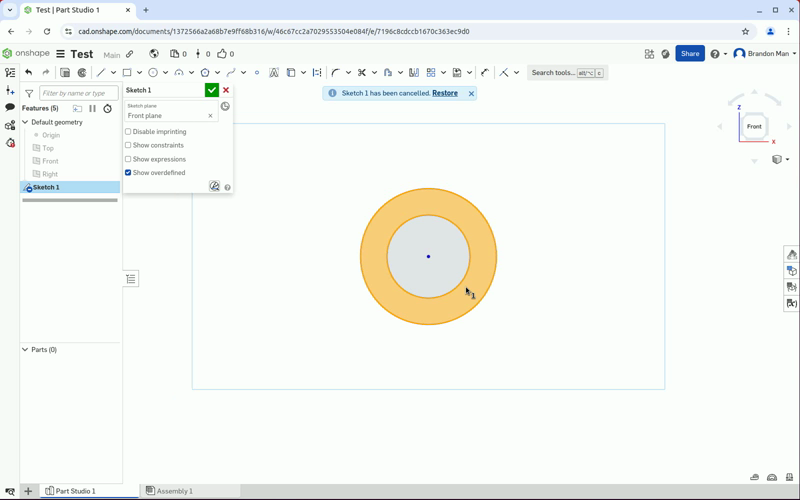
scroll(-6)
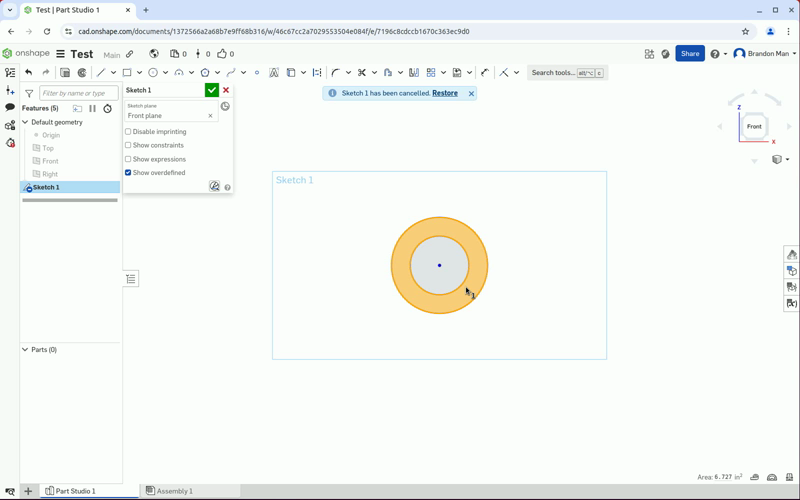
scroll(-6)
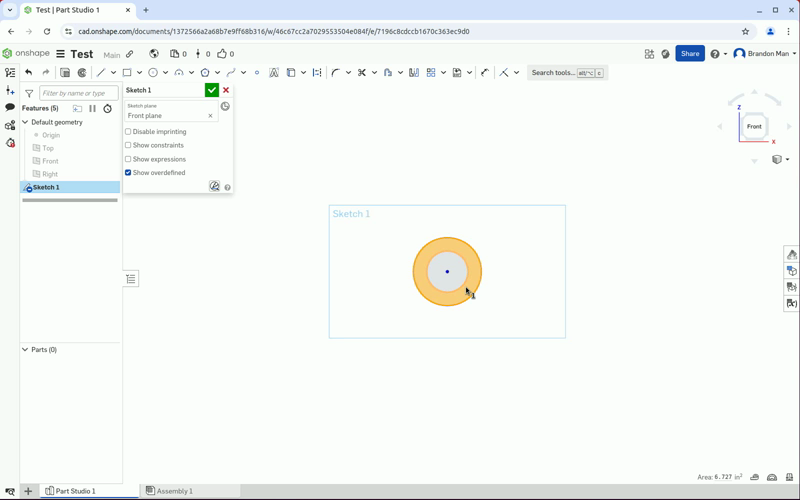
scroll(-6)
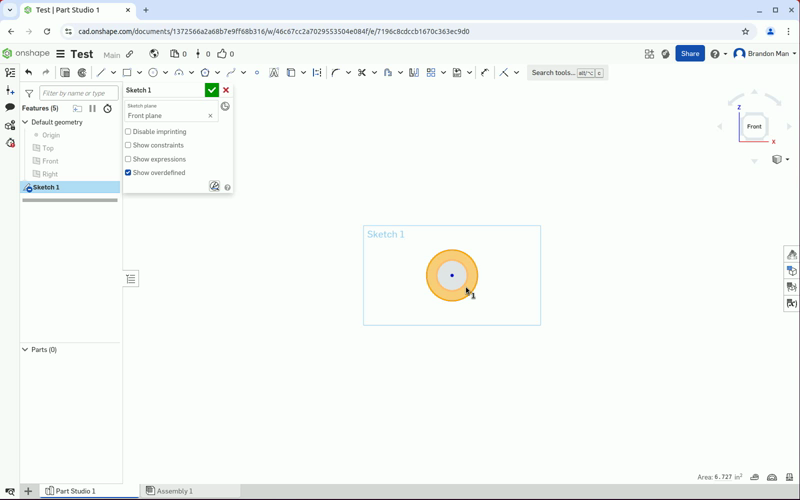
scroll(-6)
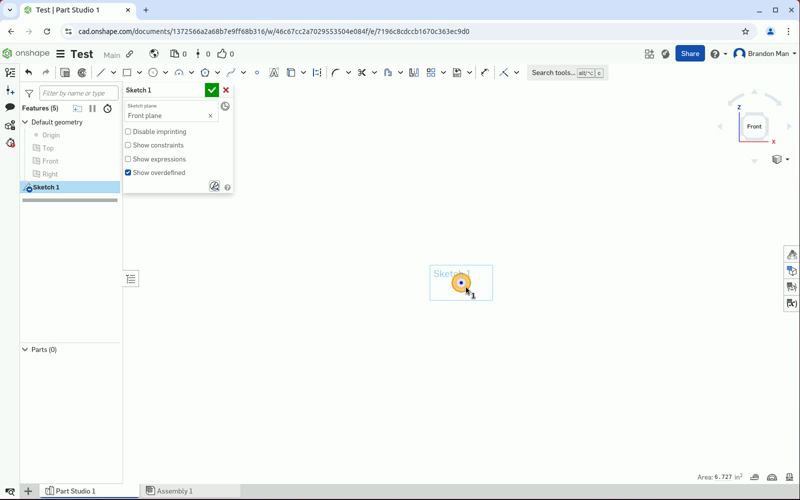
mouse_move(73, 352)
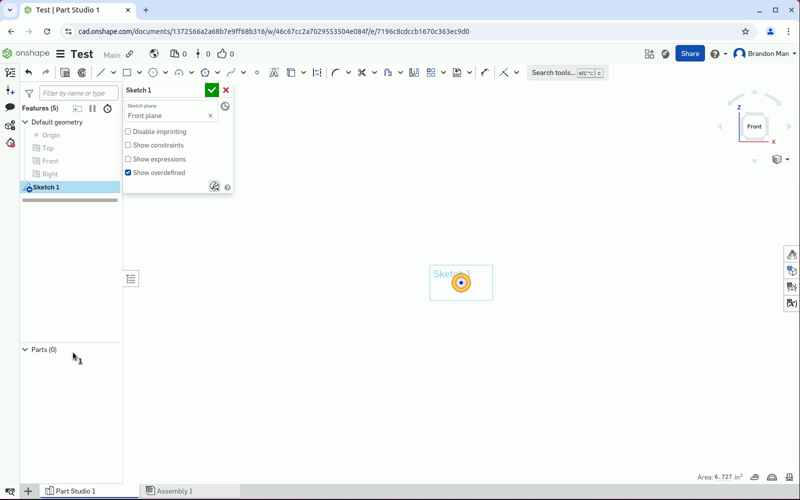
key(shift+y)
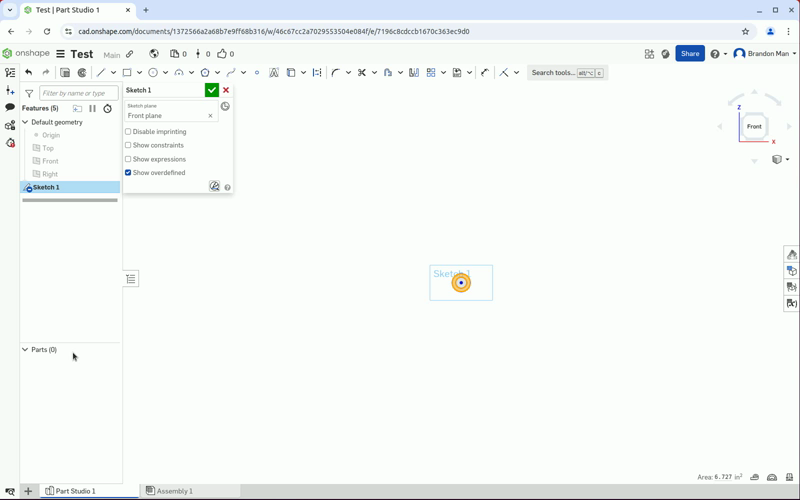
key(shift+e)
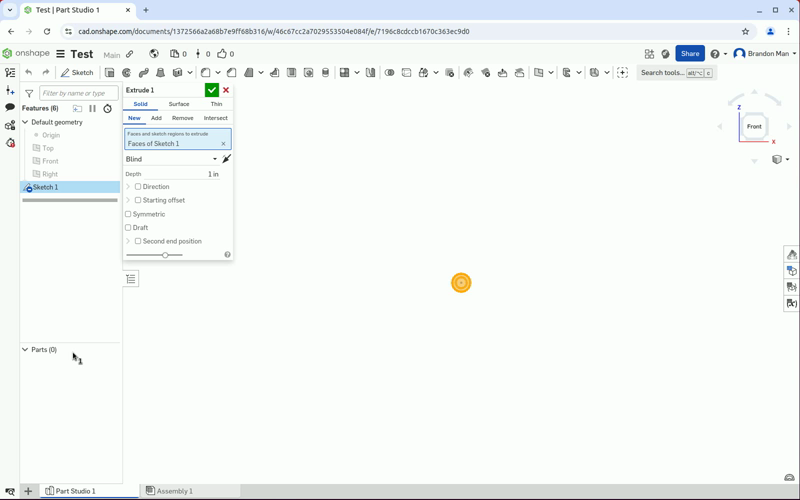
mouse_move(143, 106)
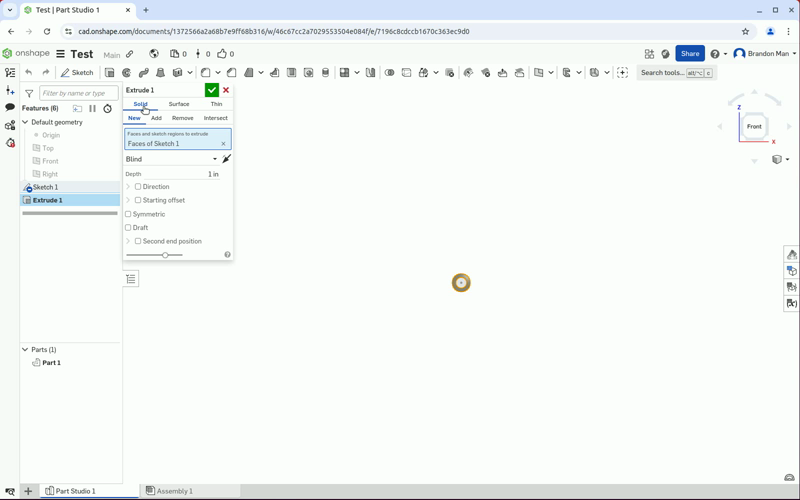
click(143, 106)
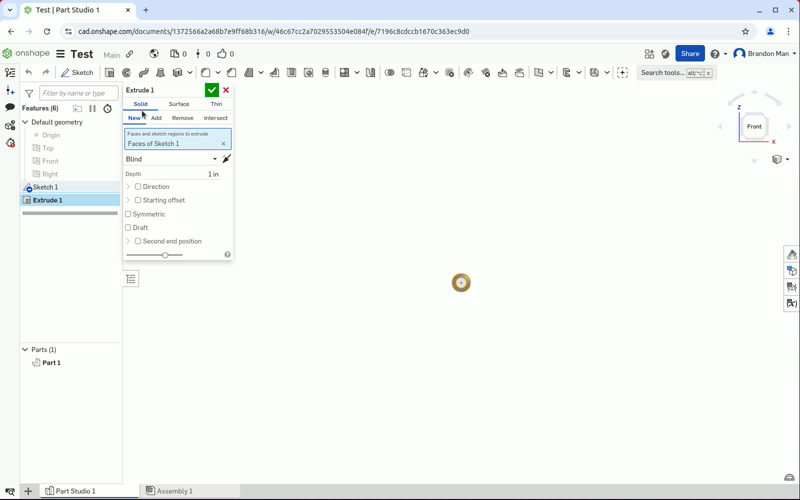
mouse_move(137, 120)
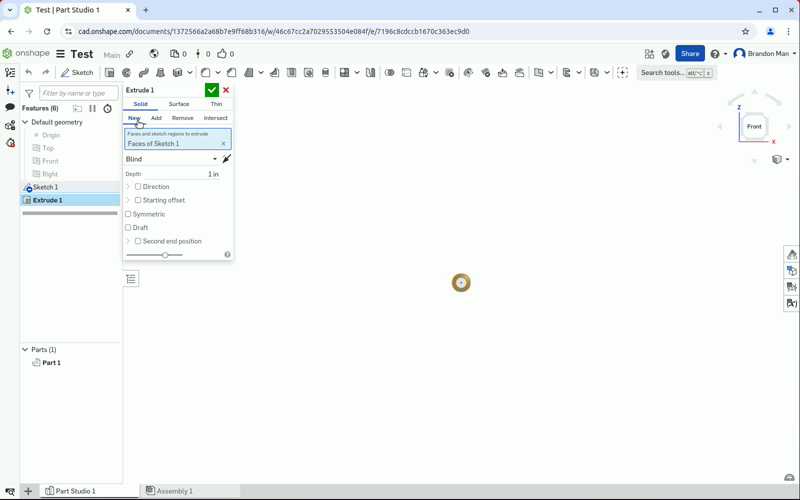
click(137, 120)
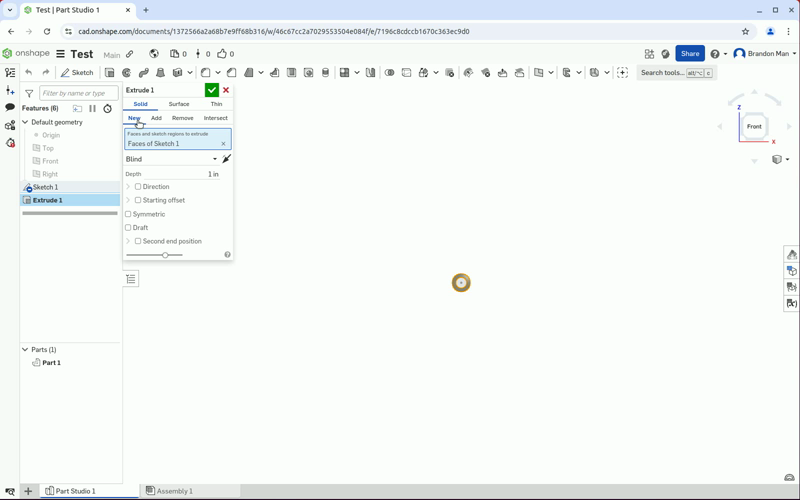
key(tab, 4)
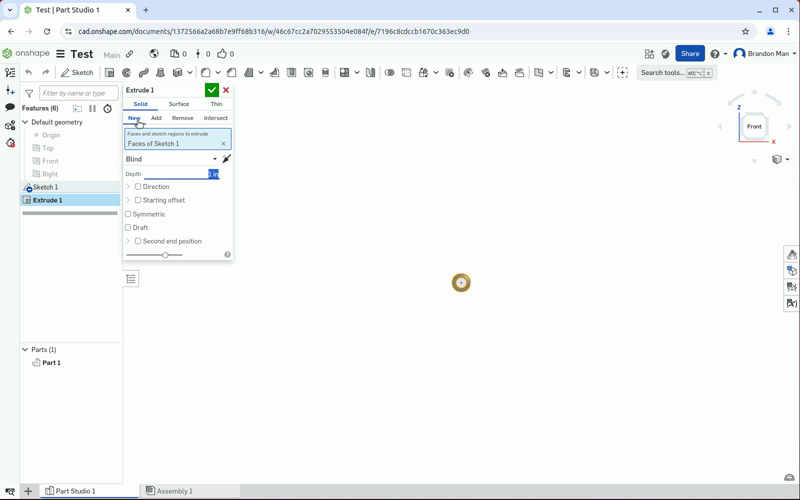
text(0.963)
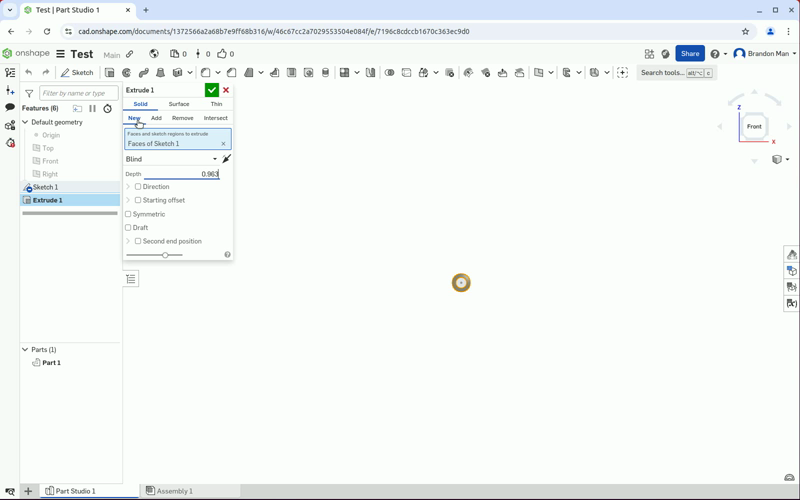
key(enter)
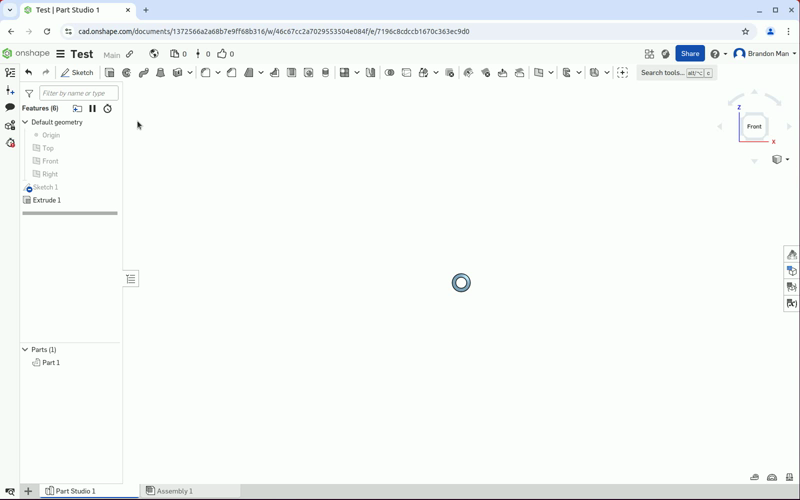
key(shift+h)
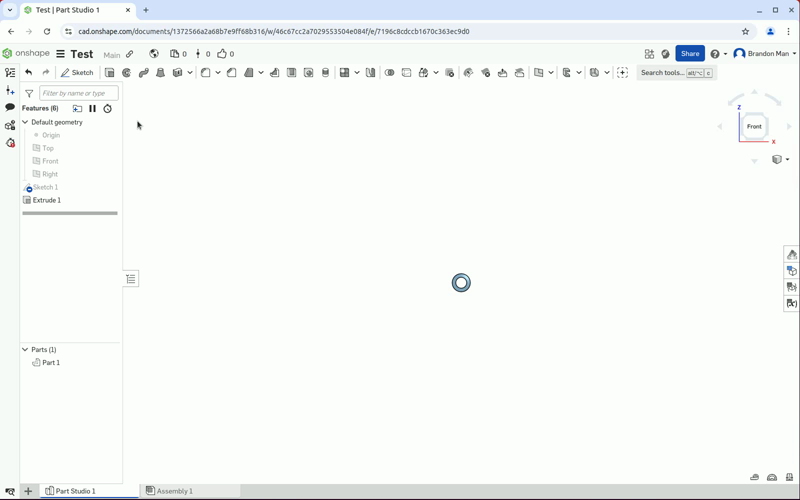
key(shift+h)
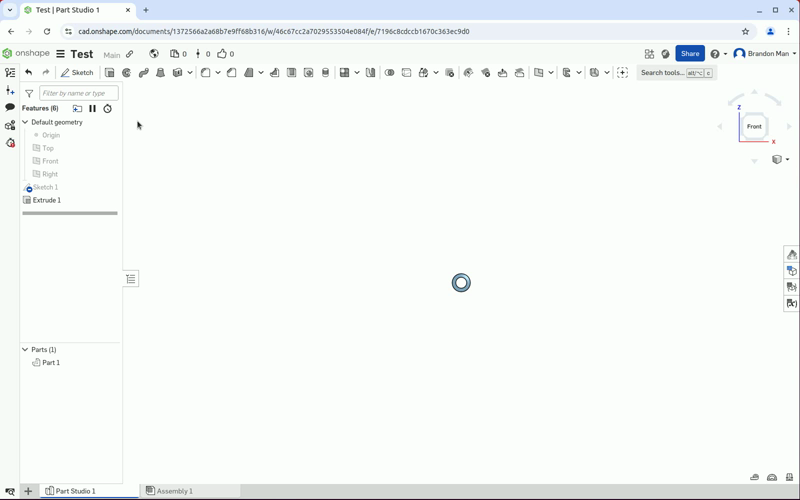
mouse_move(73, 189)
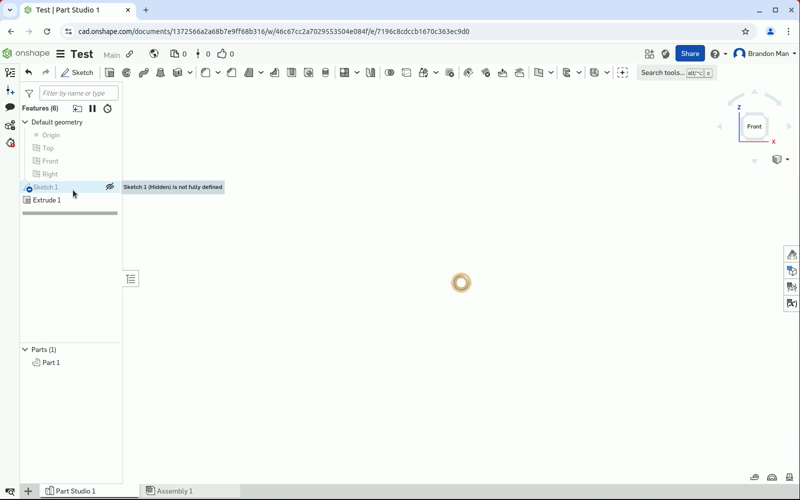
click(73, 189)
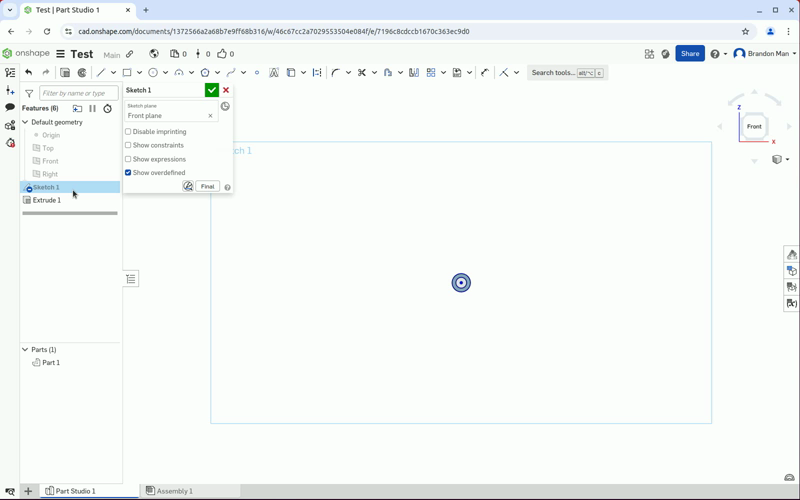
mouse_move(229, 92)
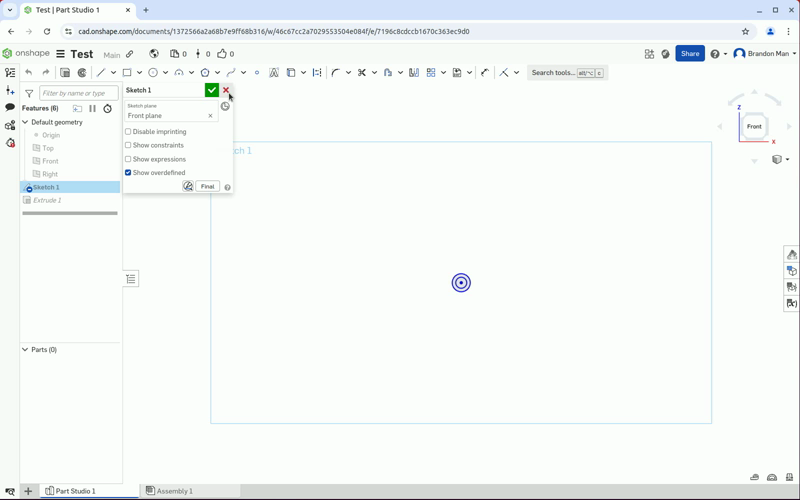
click(229, 92)
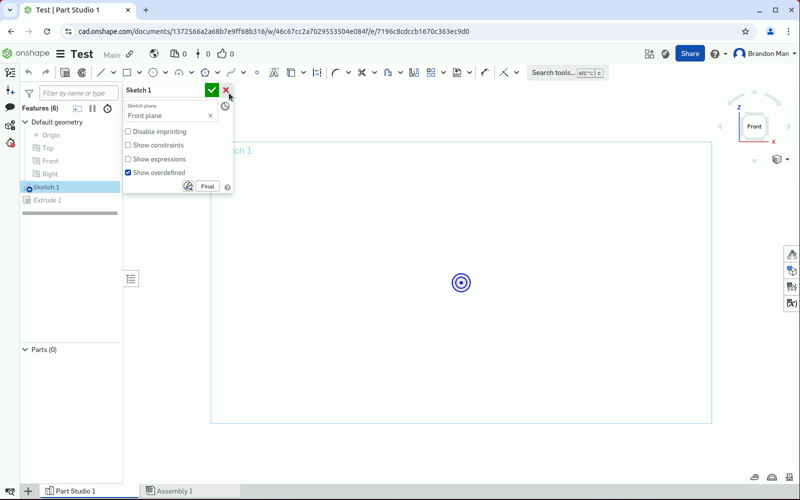
key(shift+s)
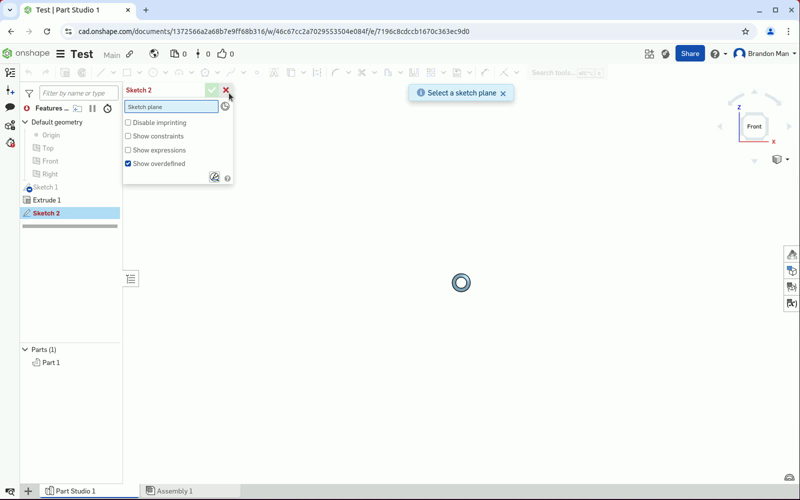
mouse_move(73, 163)
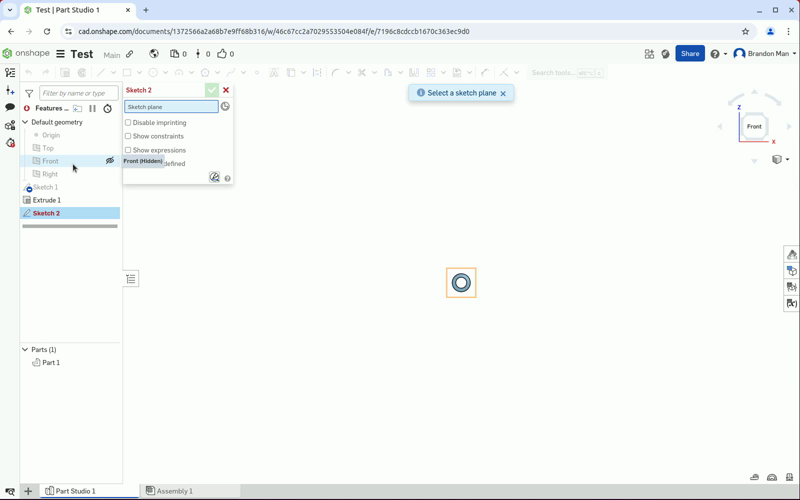
click(73, 163)
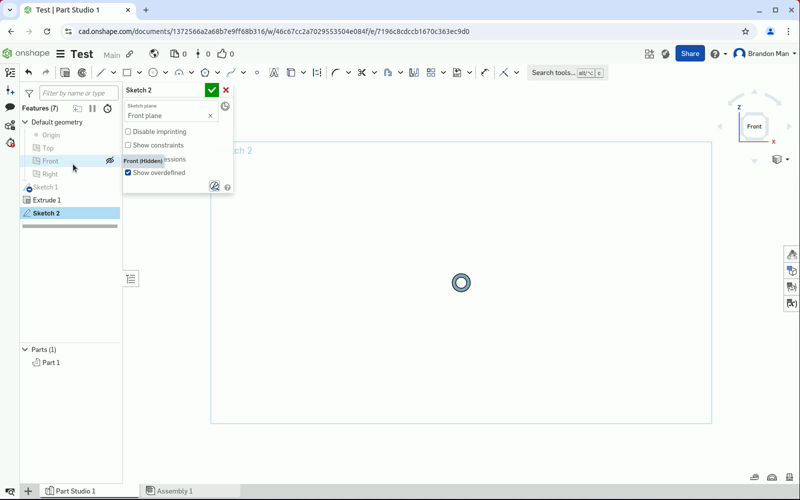
mouse_move(73, 352)
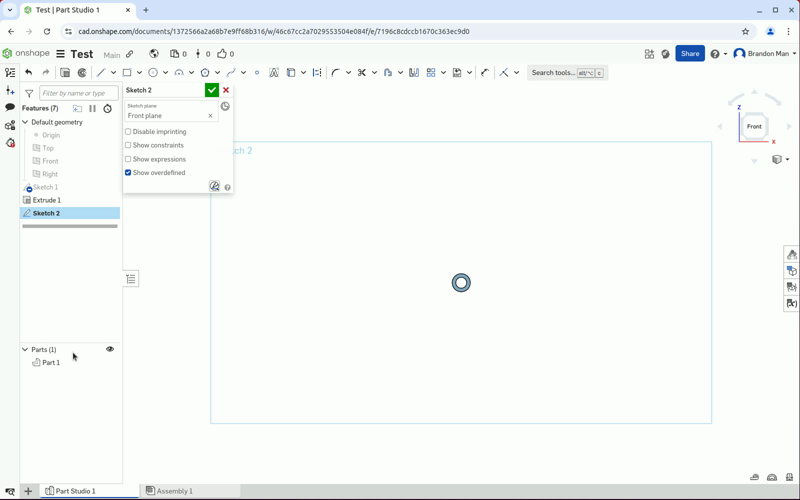
key(y)
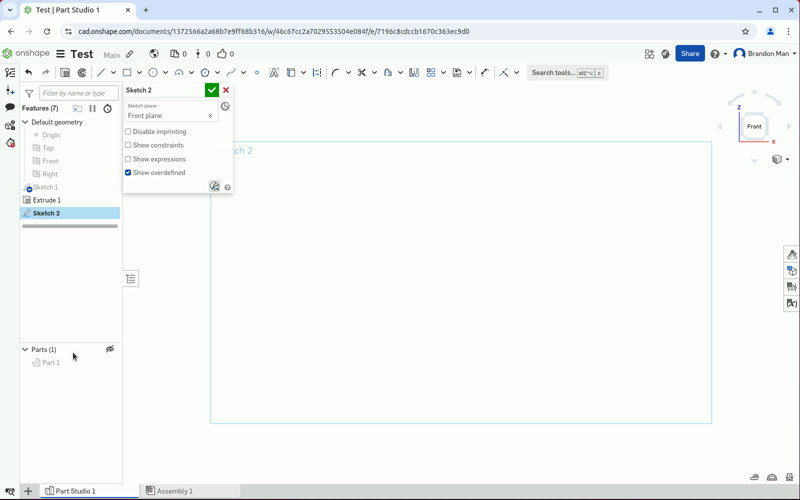
key(a)
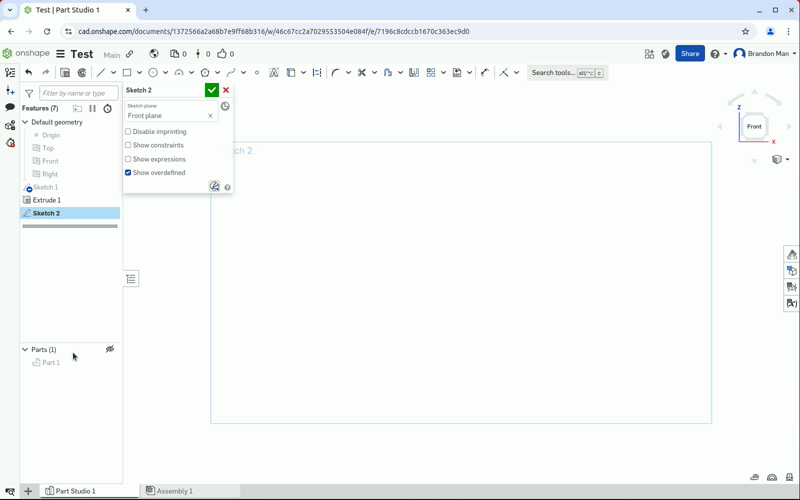
key_down(shift)
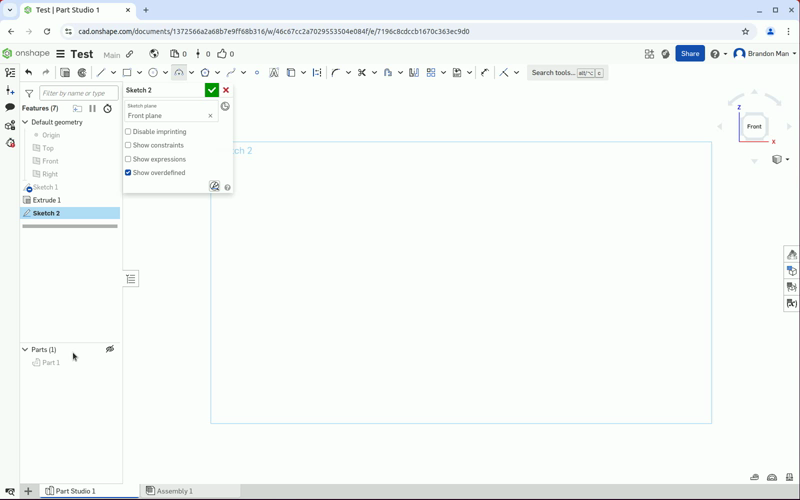
mouse_move(441, 359)
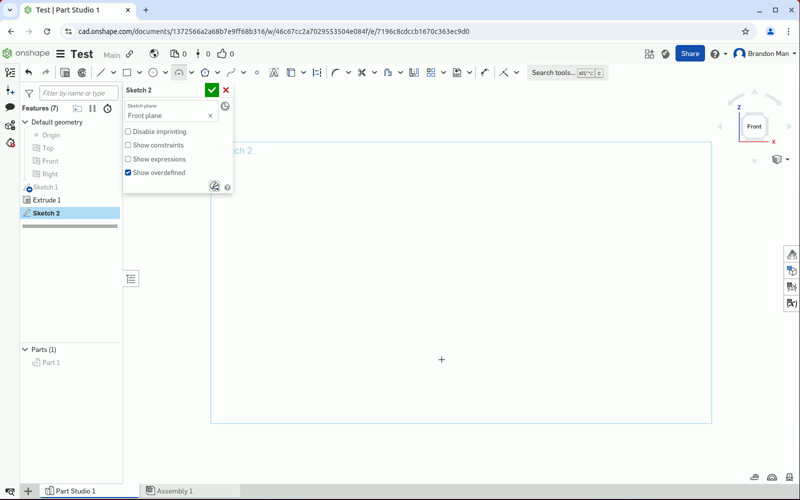
click(441, 359)
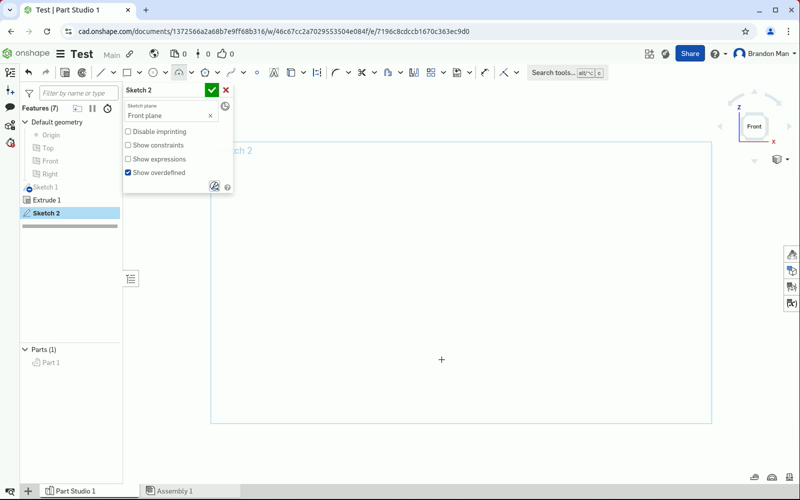
key_up(shift)
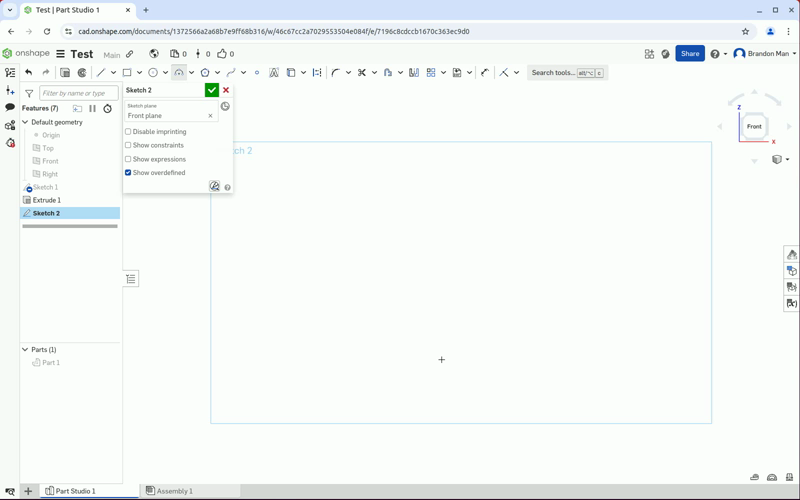
key_down(shift)
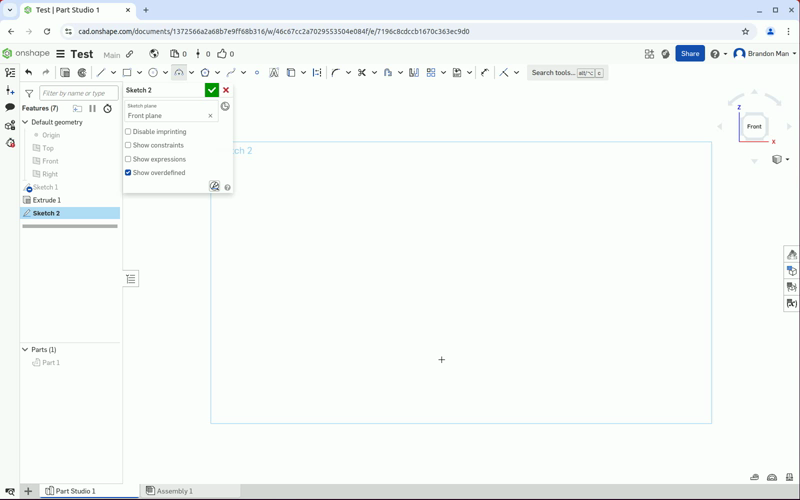
mouse_move(458, 361)
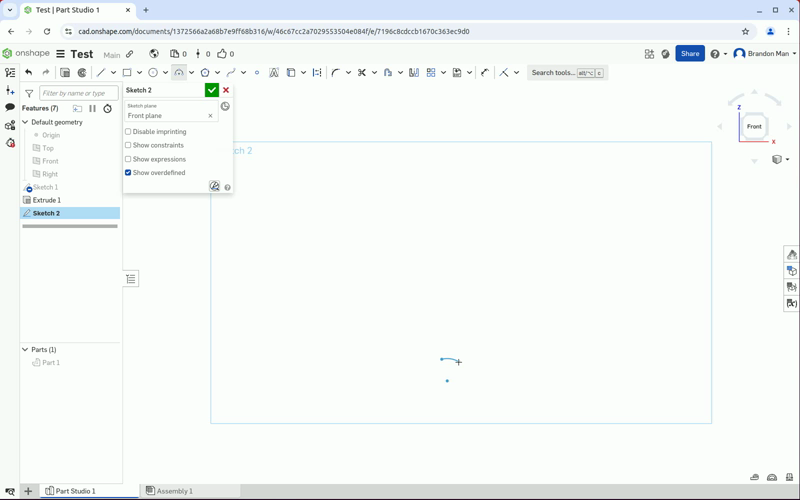
click(458, 361)
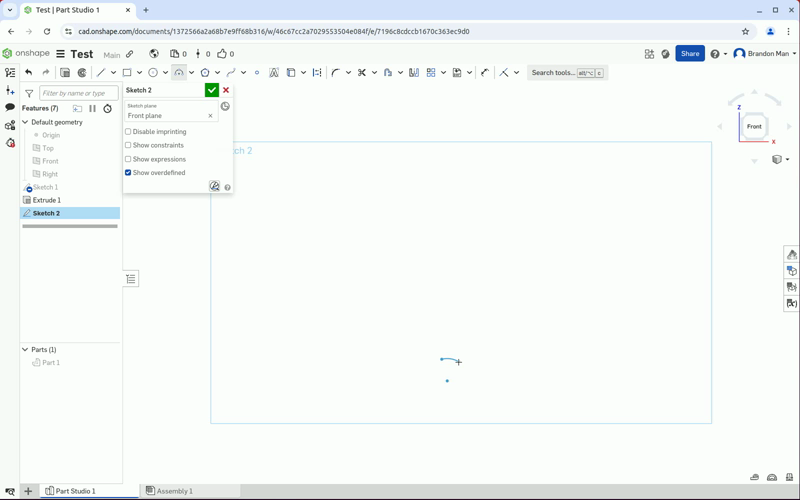
mouse_move(448, 368)
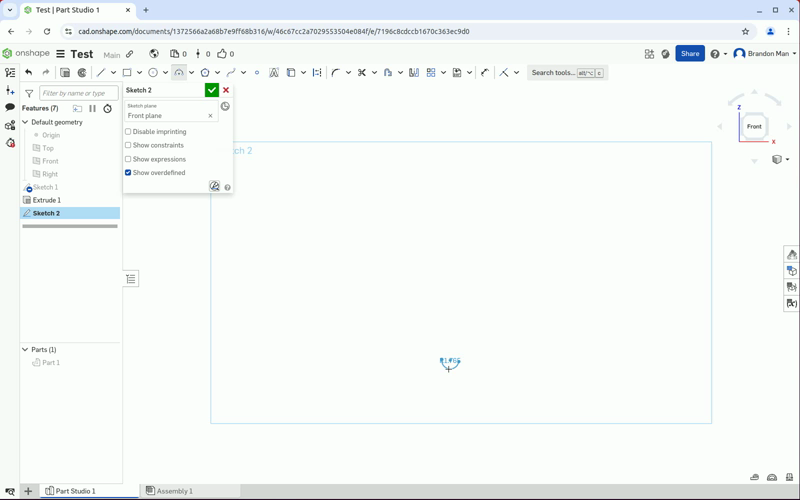
click(448, 368)
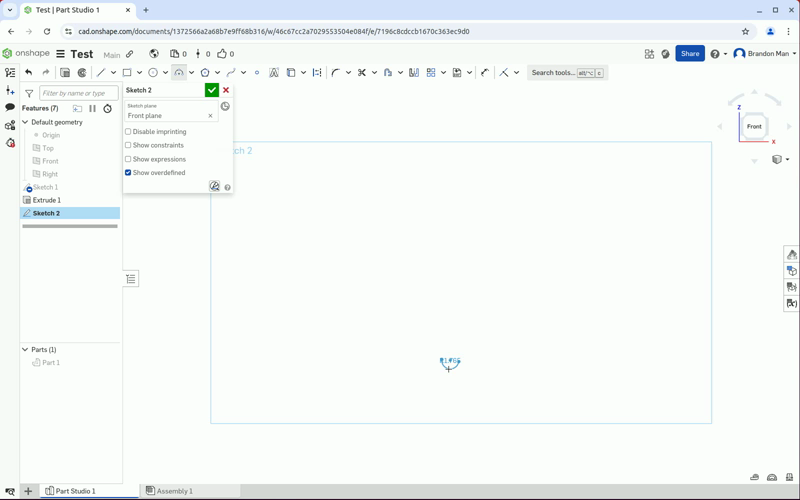
key_up(shift)
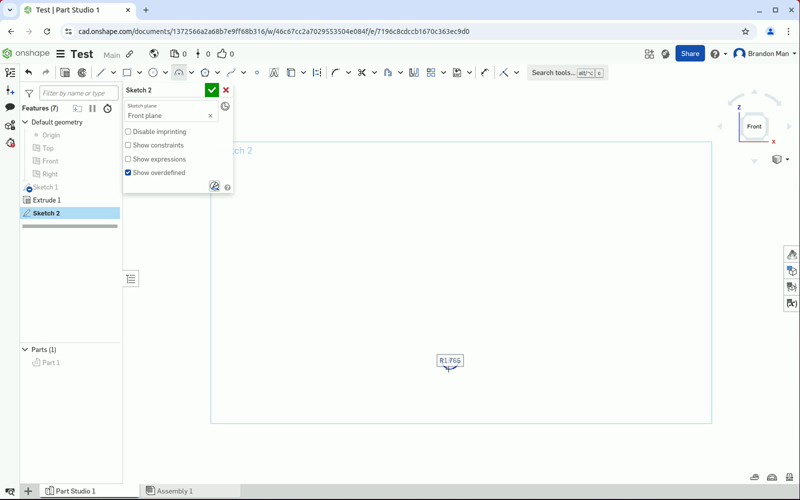
key(esc)
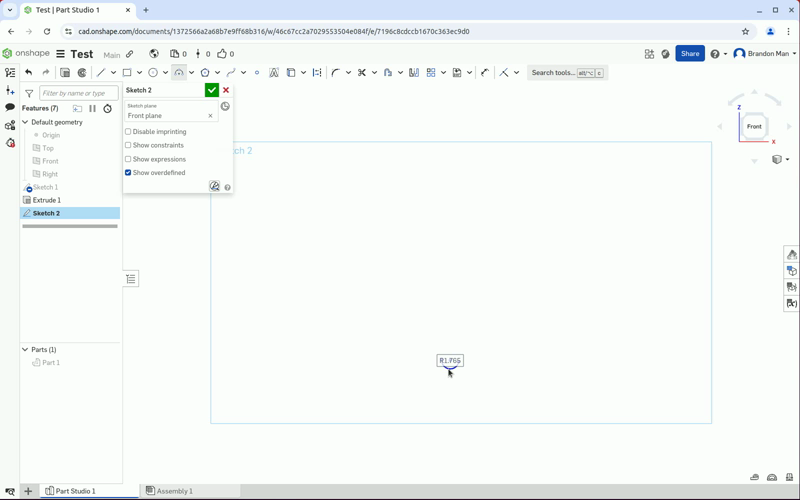
key(l)
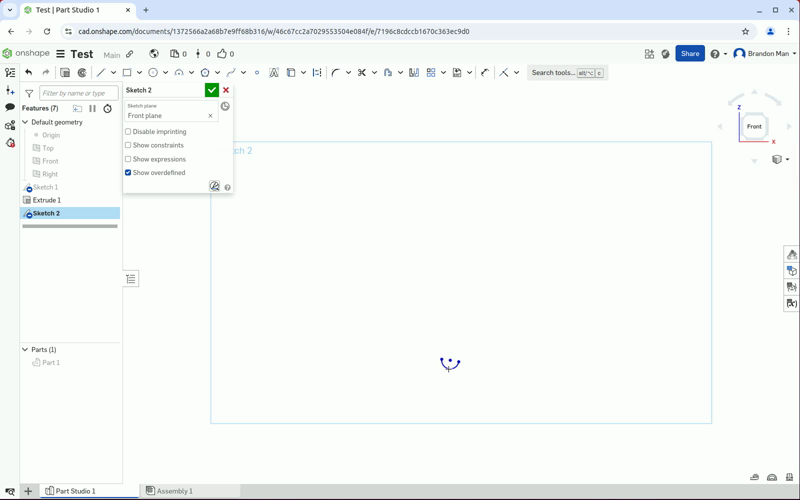
mouse_move(458, 361)
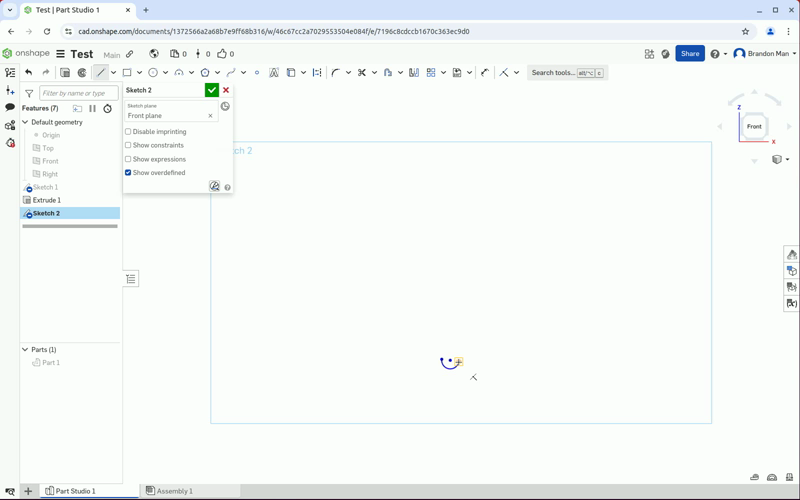
click(458, 361)
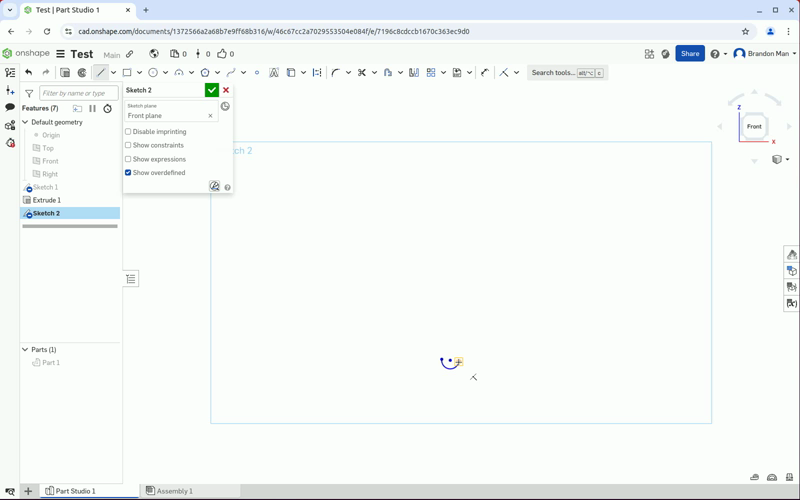
key_down(shift)
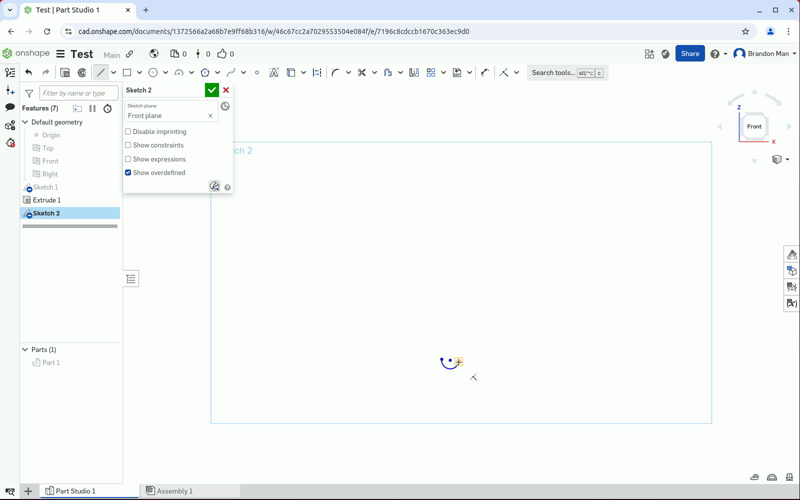
mouse_move(488, 361)
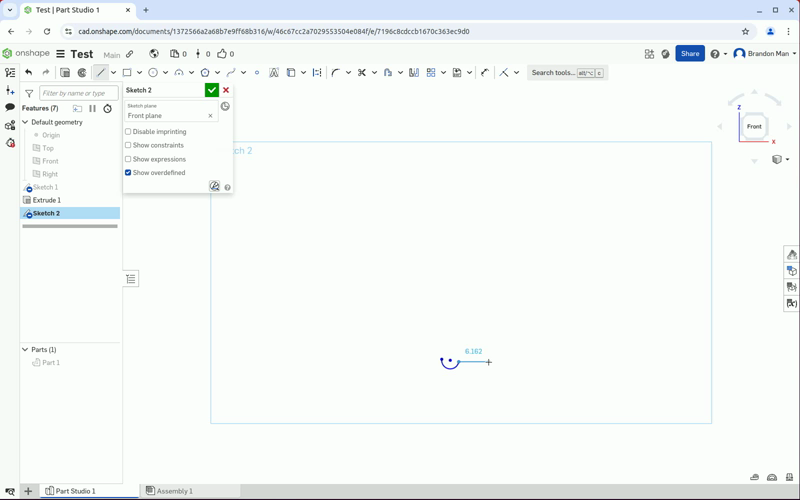
mouse_move(461, 345)
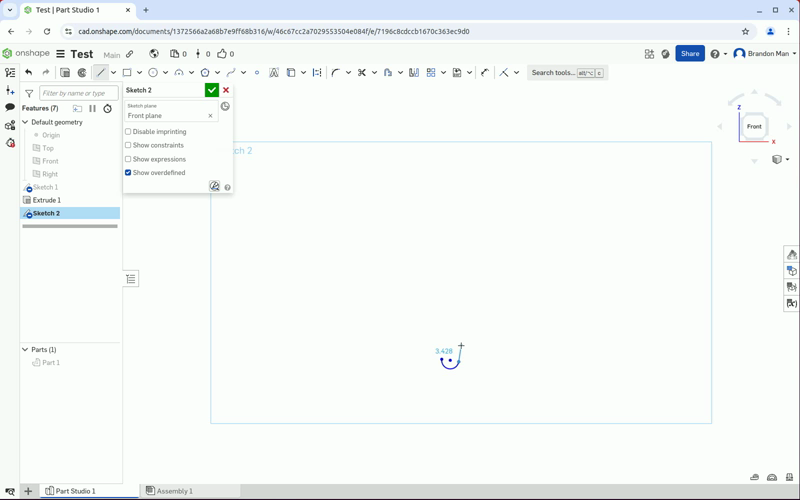
click(461, 345)
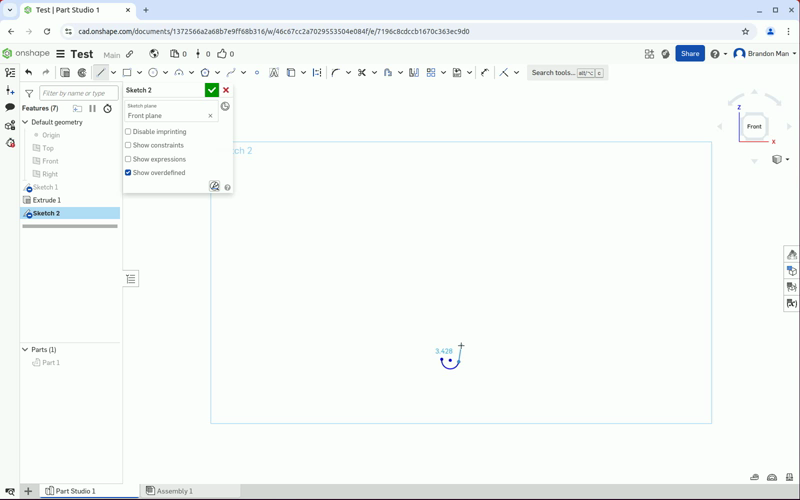
key_up(shift)
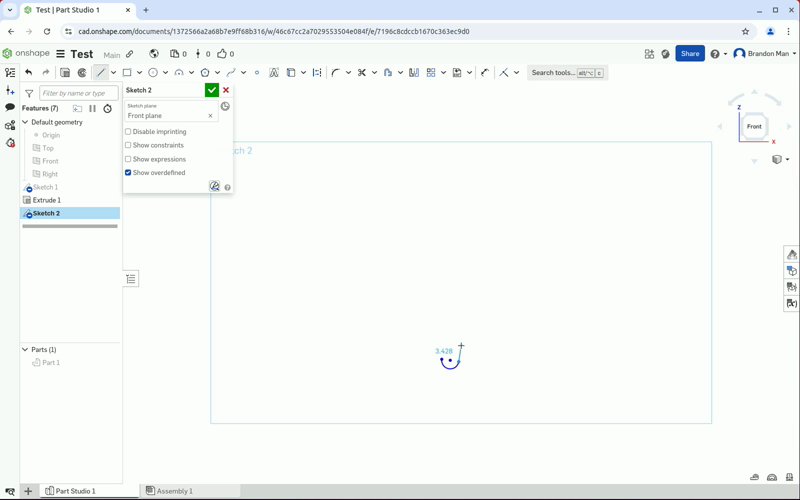
key(esc)
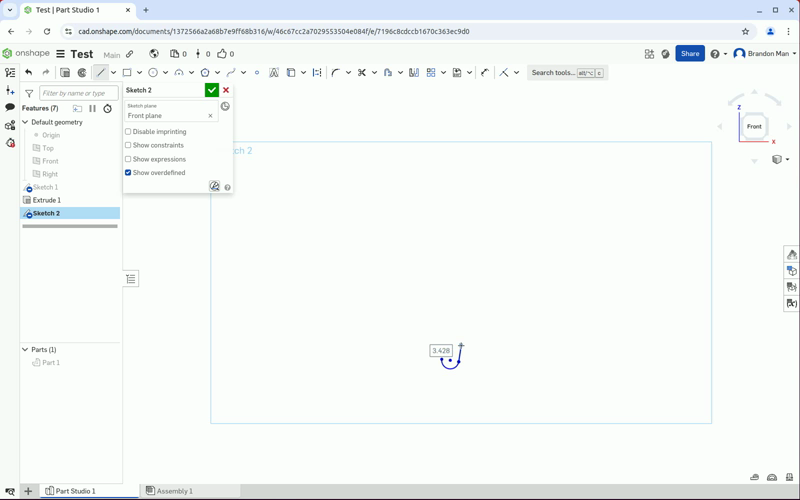
key(a)
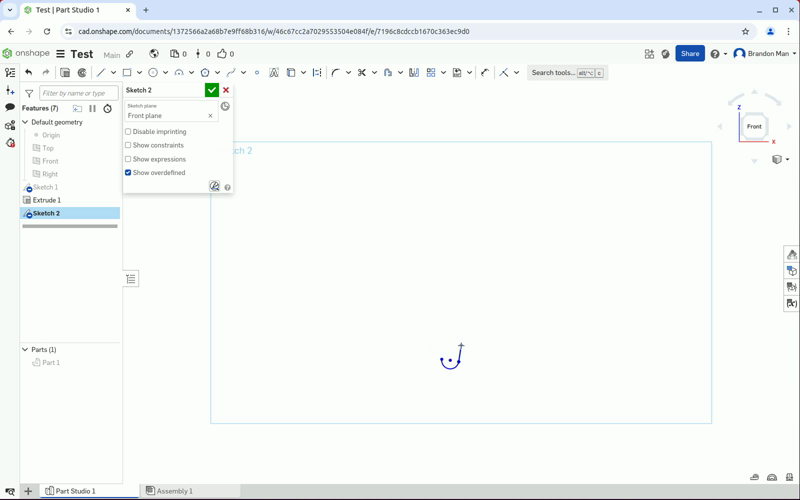
mouse_move(461, 345)
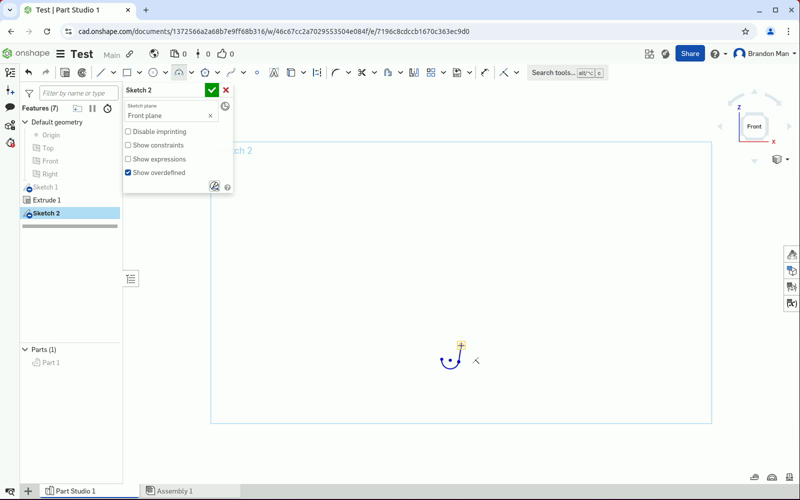
click(461, 345)
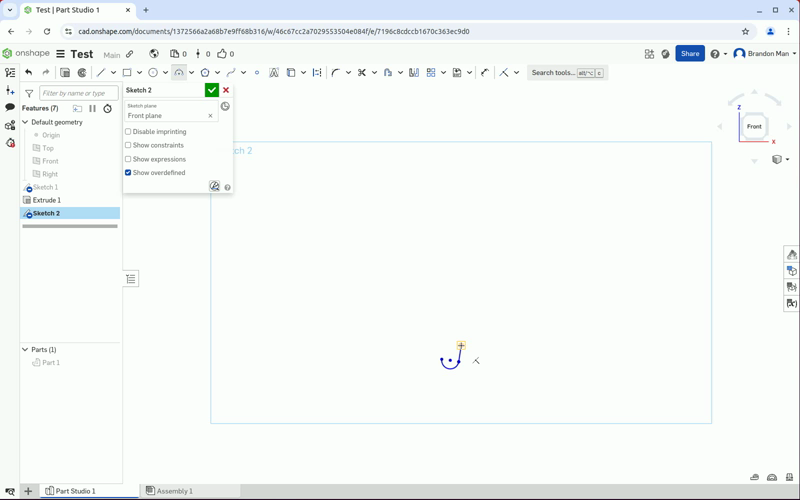
key_down(shift)
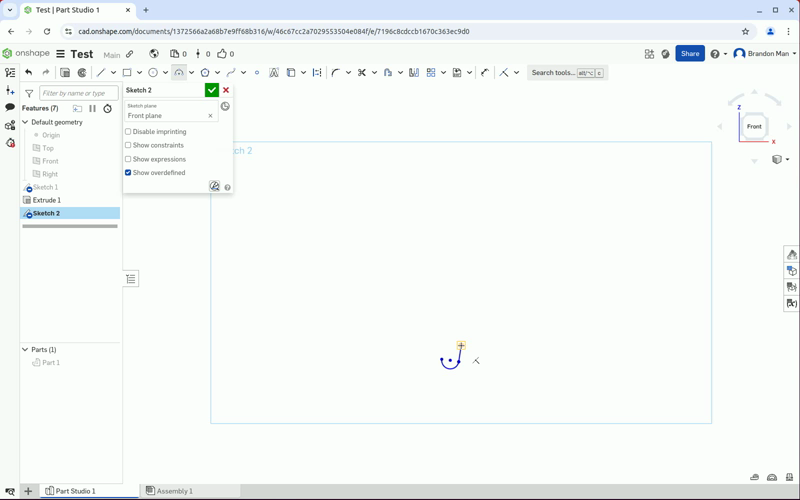
mouse_move(523, 291)
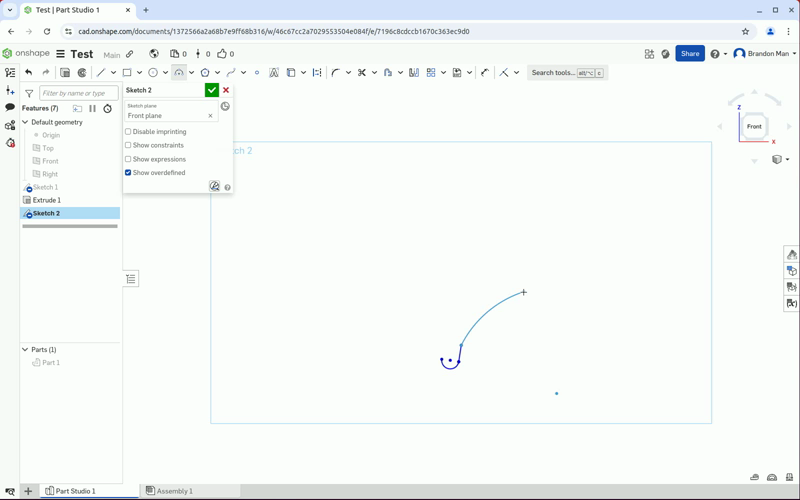
click(523, 291)
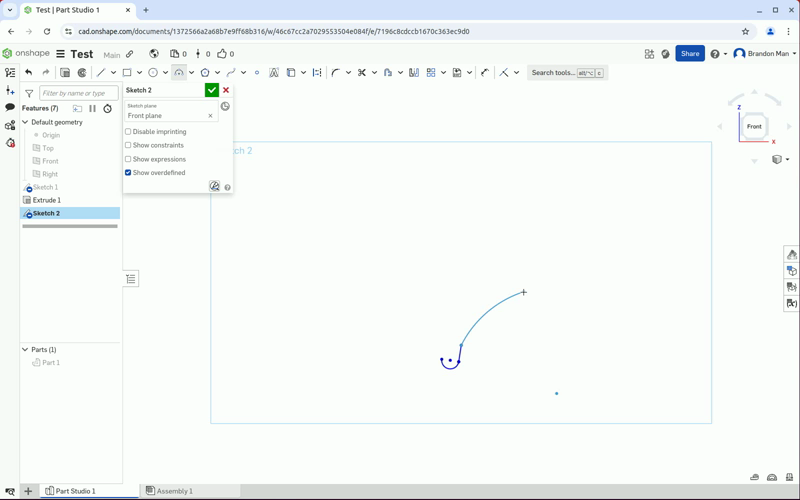
mouse_move(482, 306)
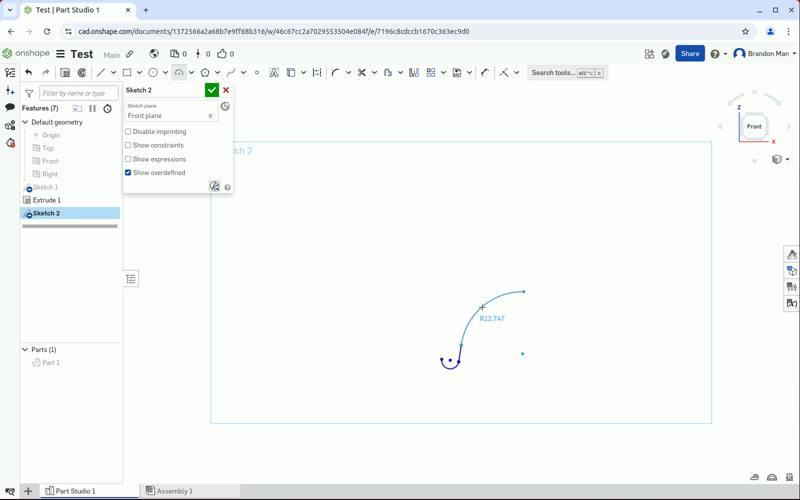
click(482, 306)
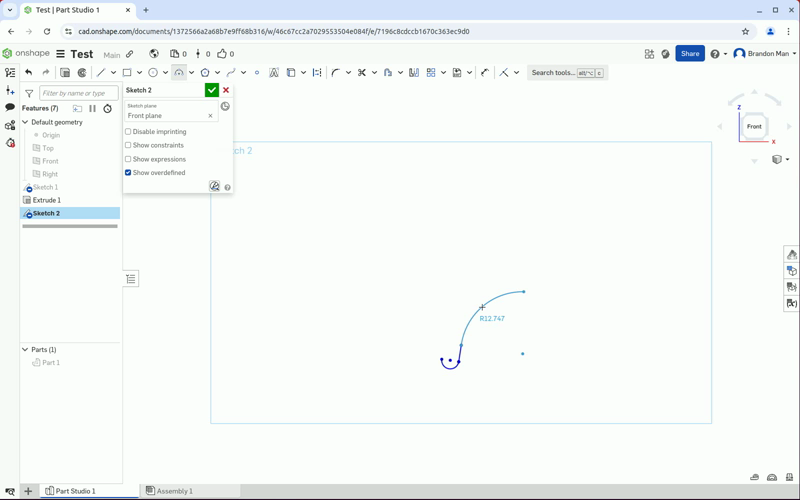
key_up(shift)
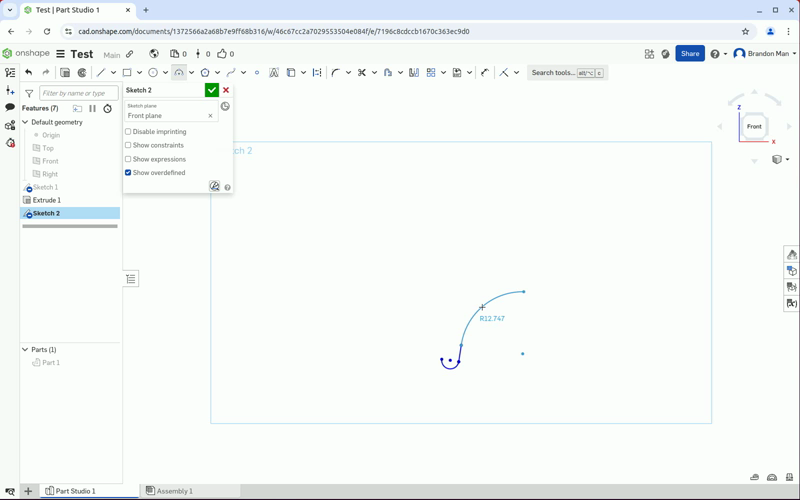
key(esc)
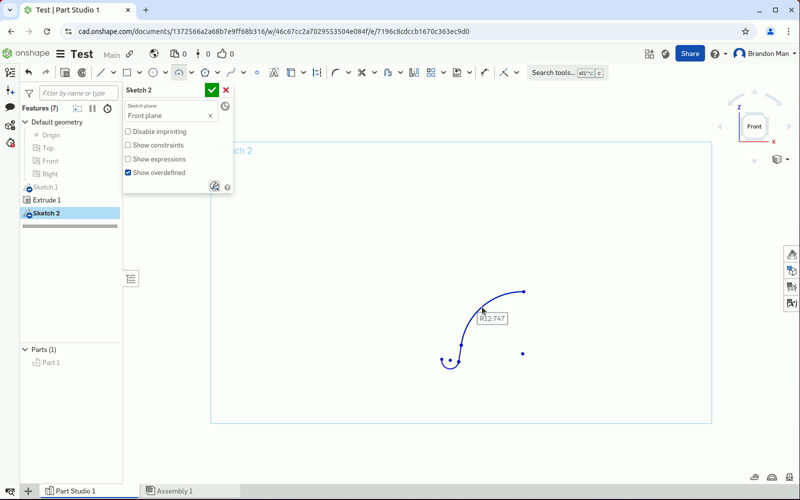
key(l)
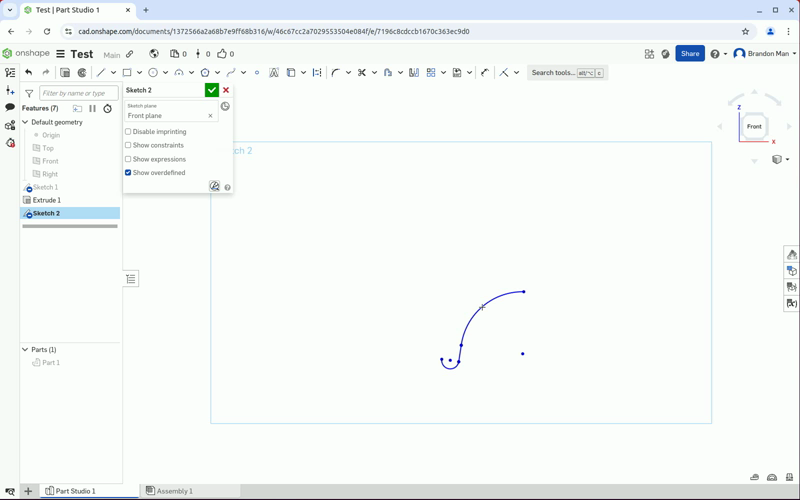
mouse_move(523, 291)
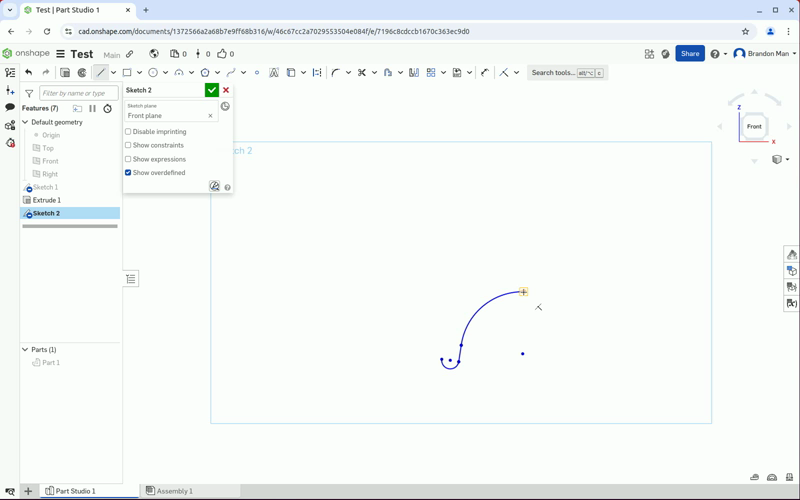
click(523, 291)
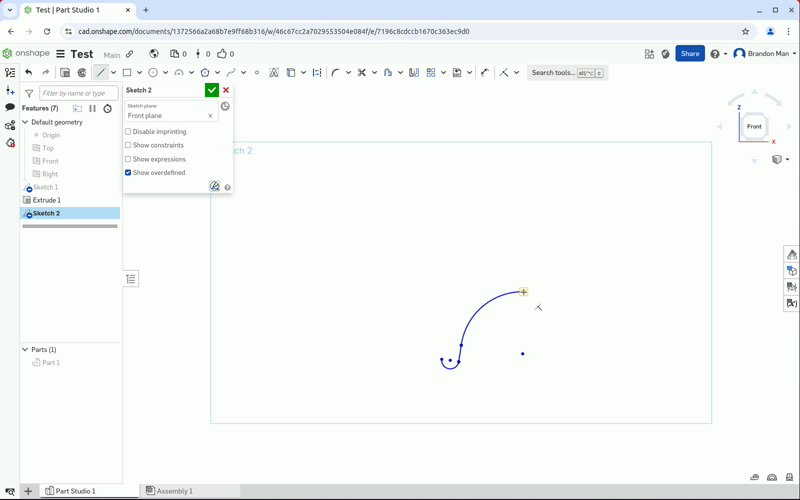
key_down(shift)
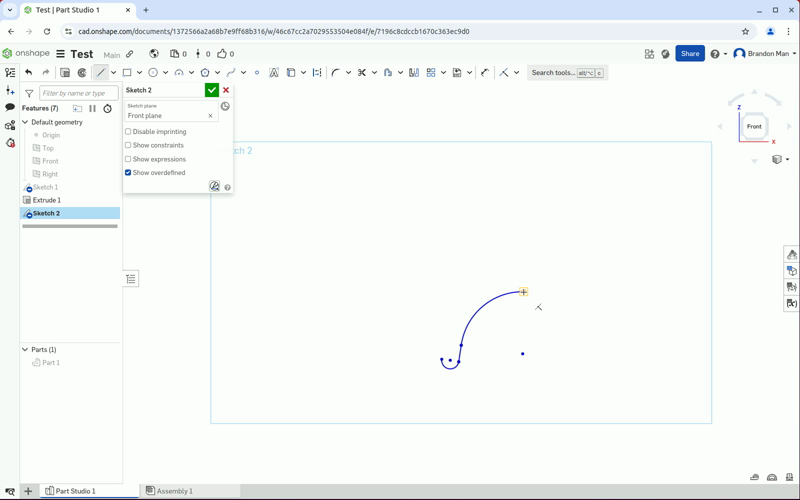
mouse_move(553, 291)
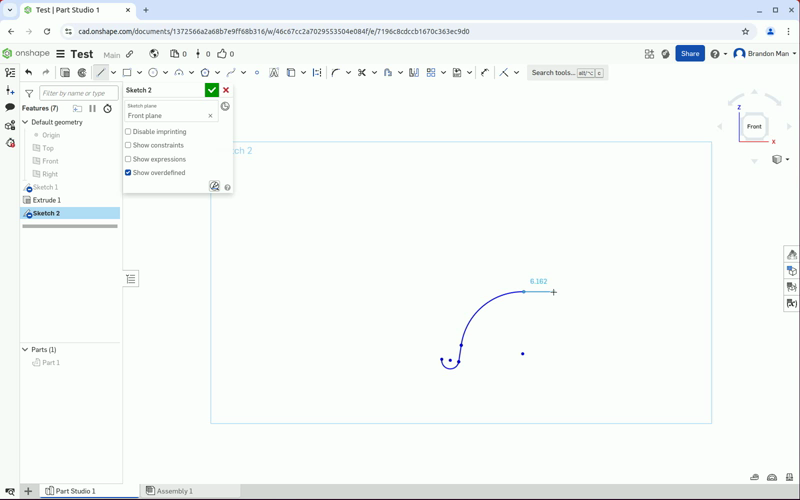
mouse_move(564, 291)
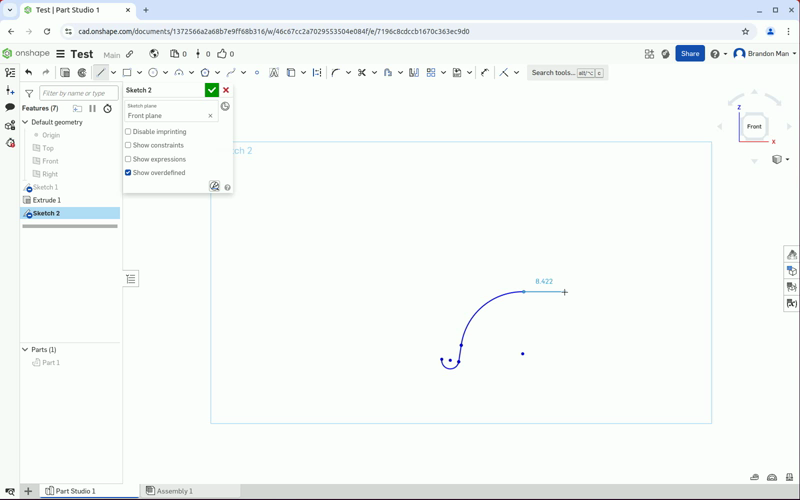
click(564, 291)
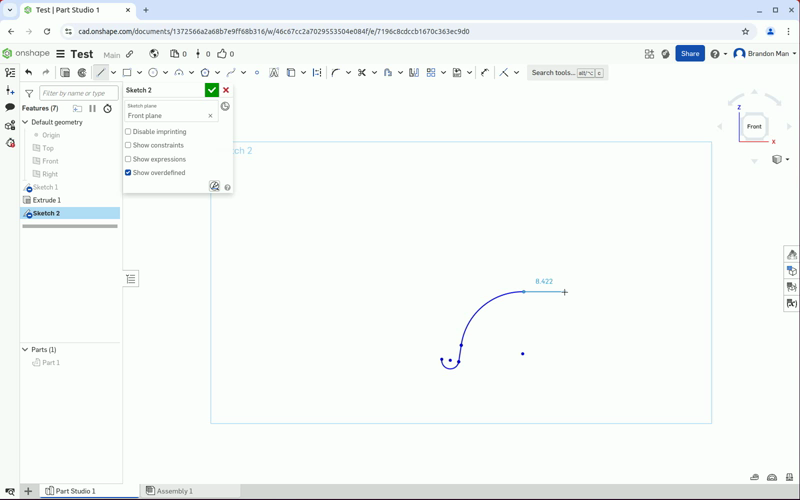
key_up(shift)
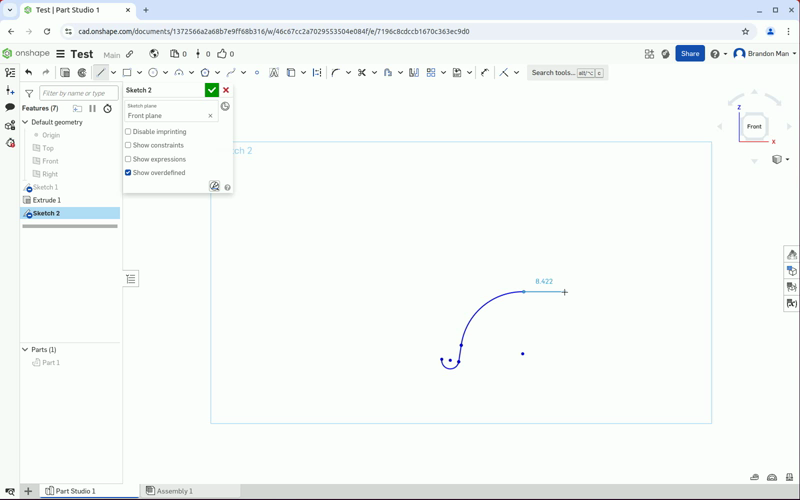
key(esc)
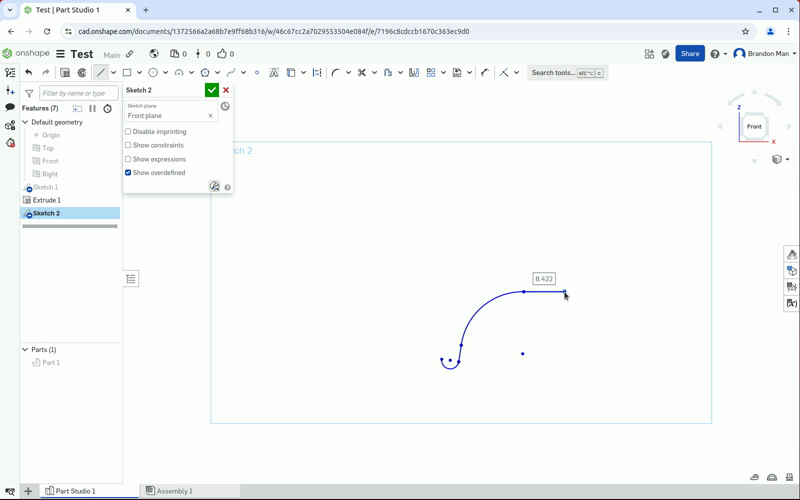
key(a)
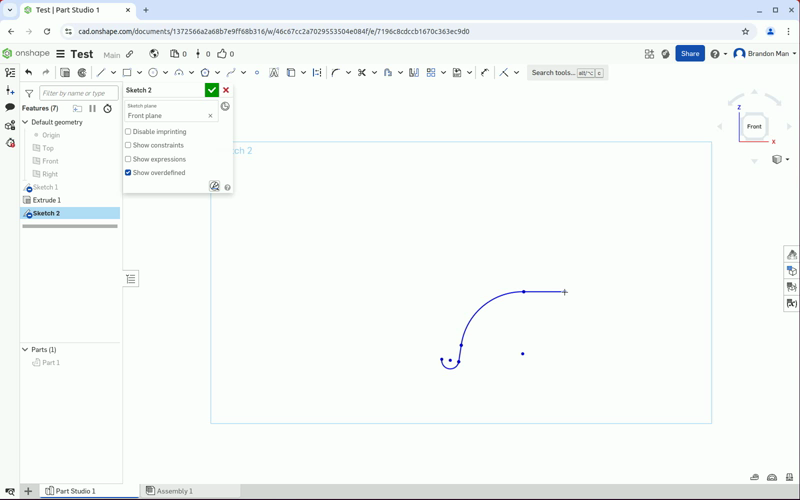
mouse_move(564, 291)
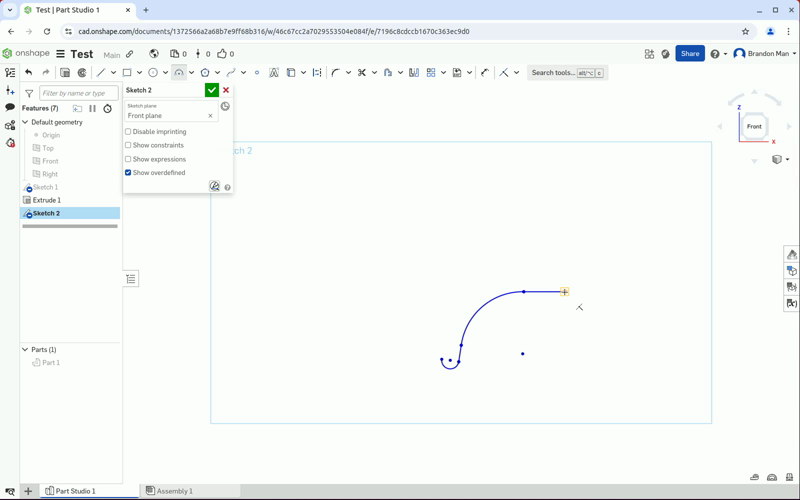
click(564, 291)
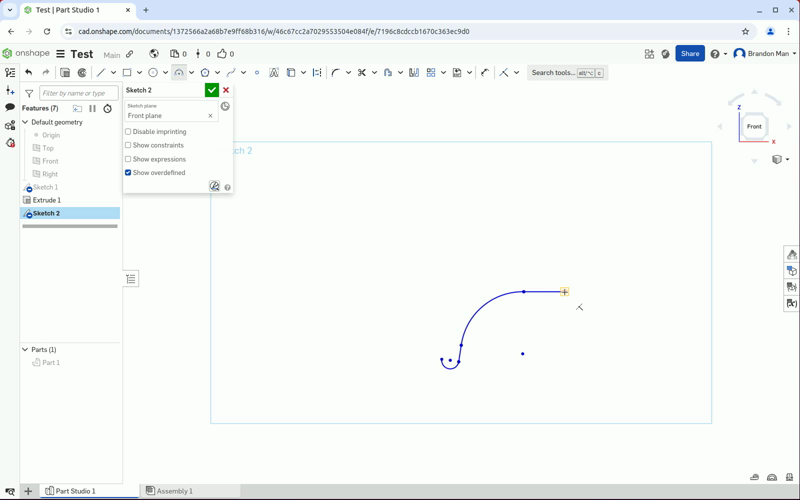
key_down(shift)
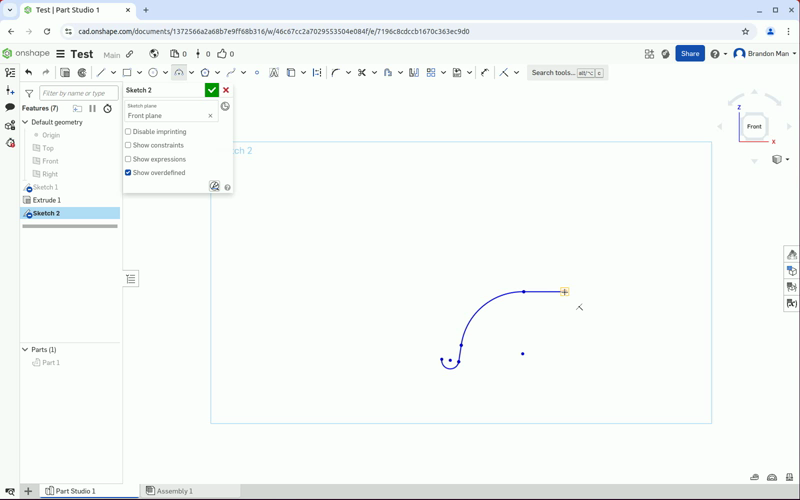
mouse_move(564, 275)
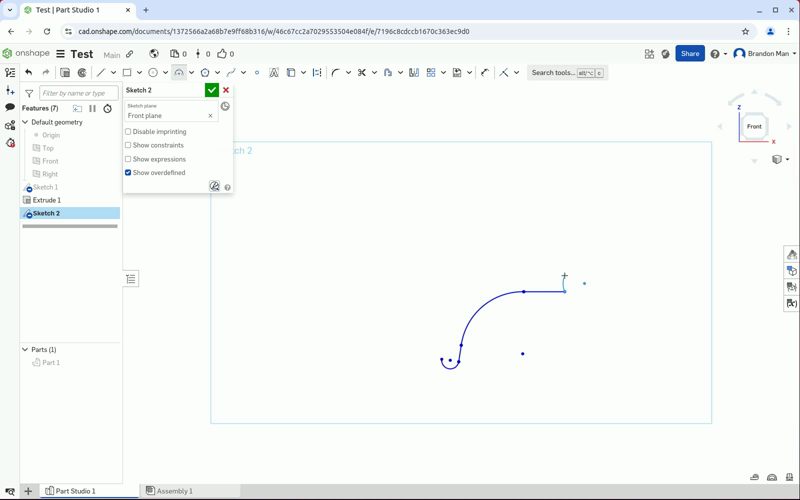
click(564, 275)
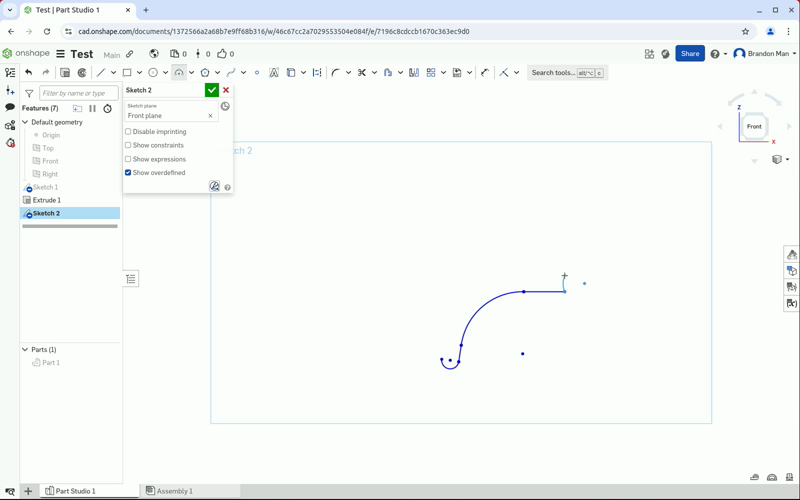
mouse_move(573, 283)
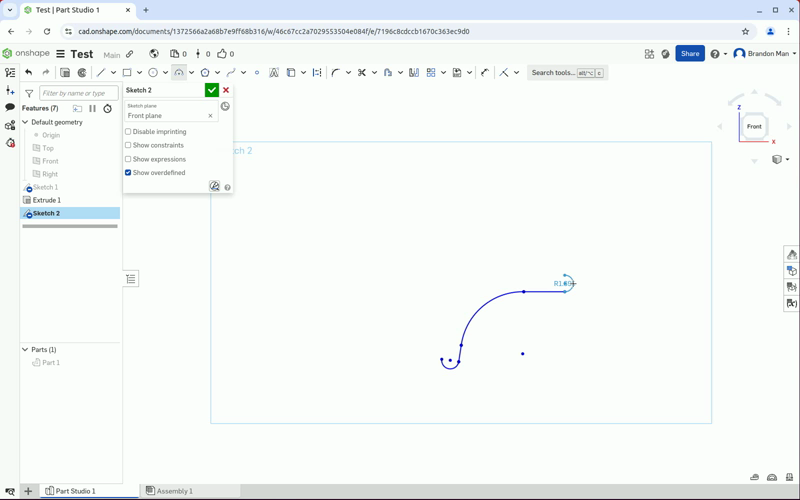
click(573, 283)
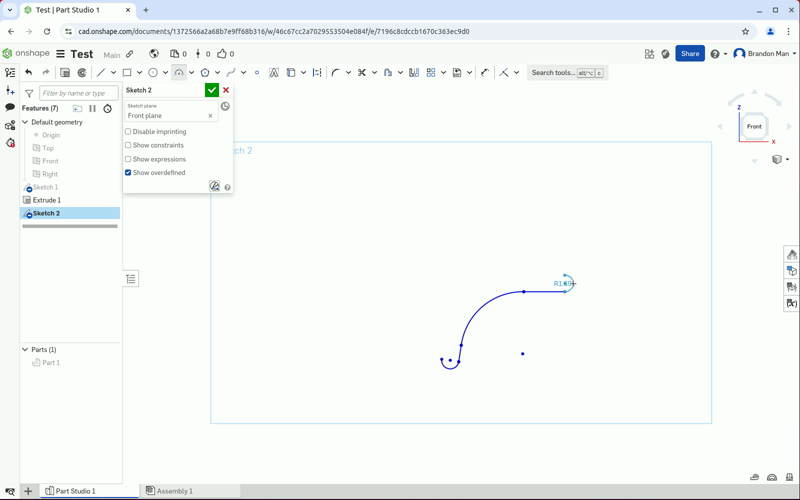
key_up(shift)
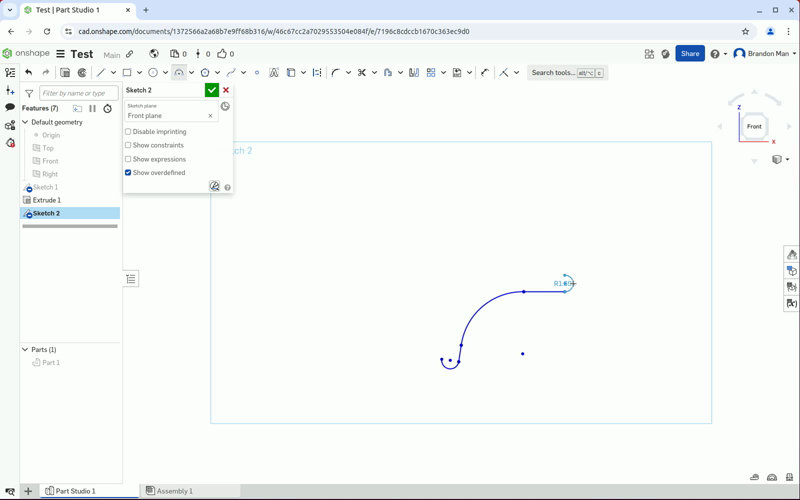
key(esc)
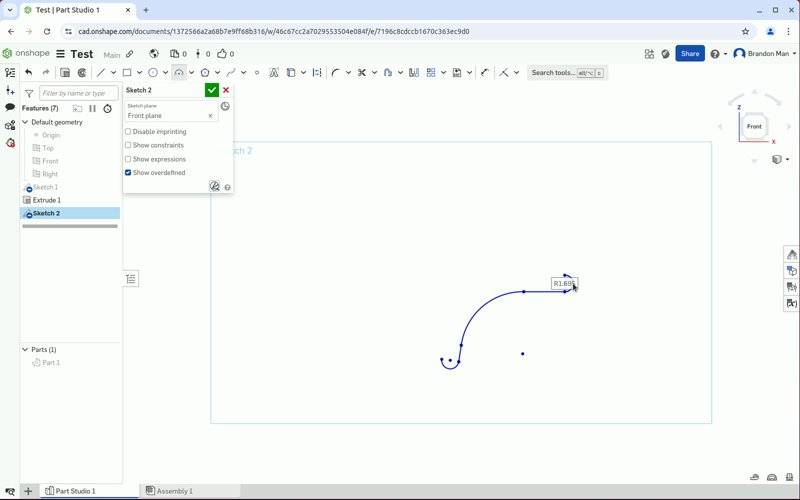
key(l)
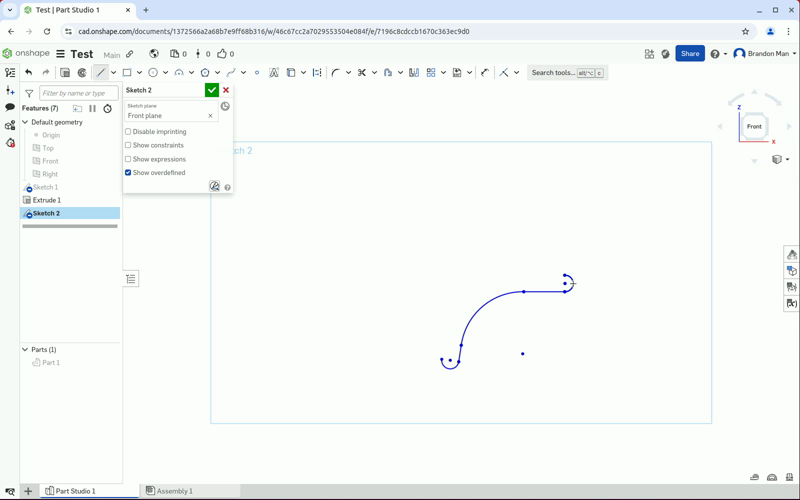
mouse_move(564, 275)
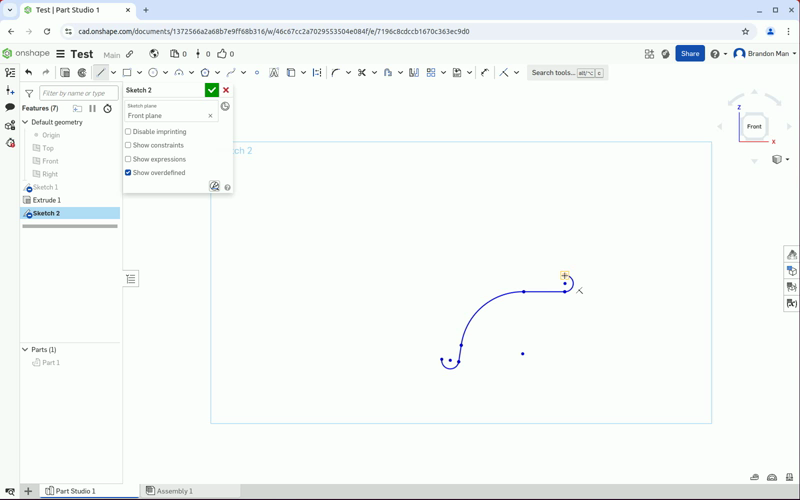
click(564, 275)
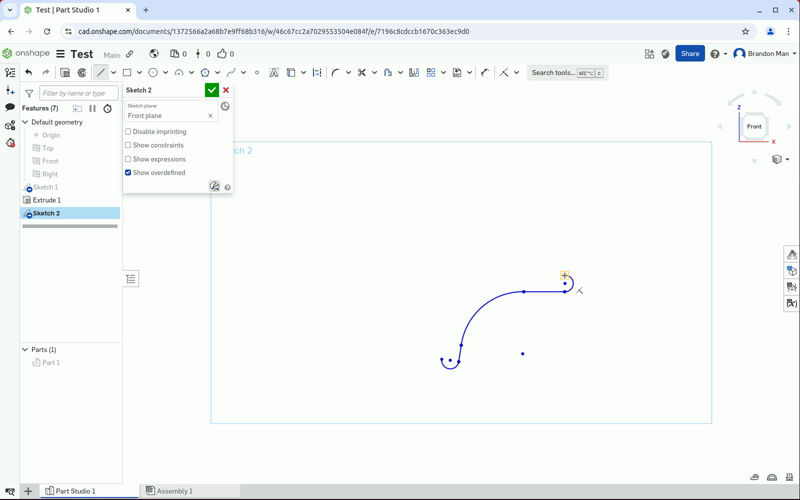
key_down(shift)
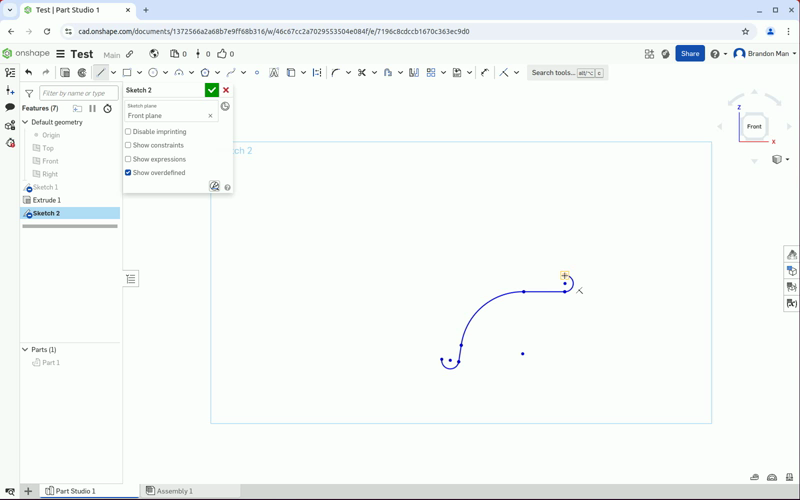
mouse_move(461, 275)
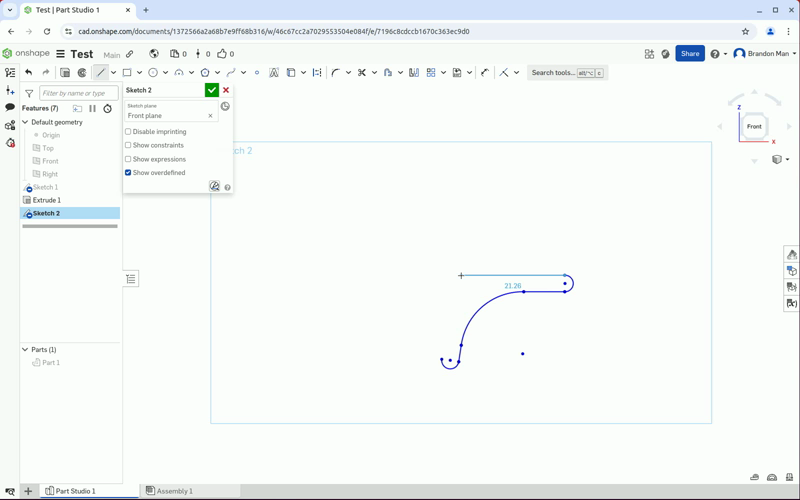
click(461, 275)
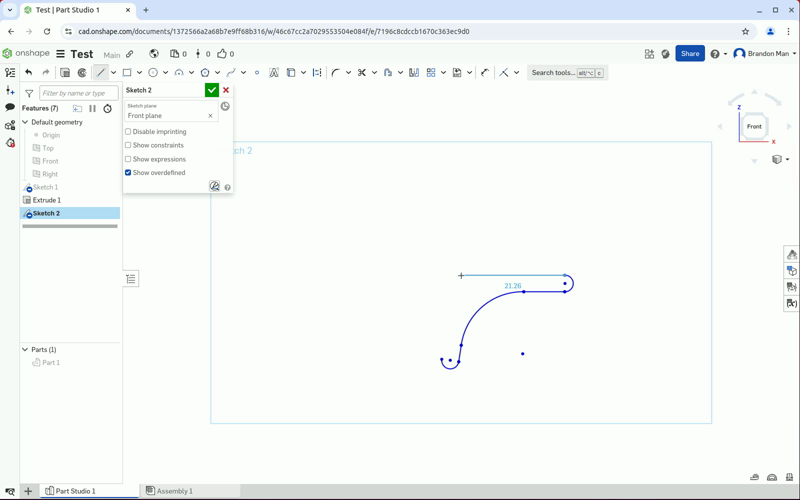
key_up(shift)
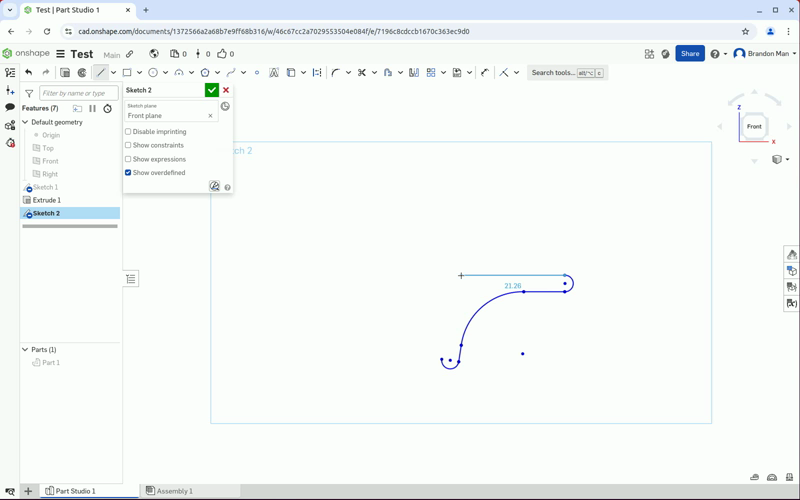
key(esc)
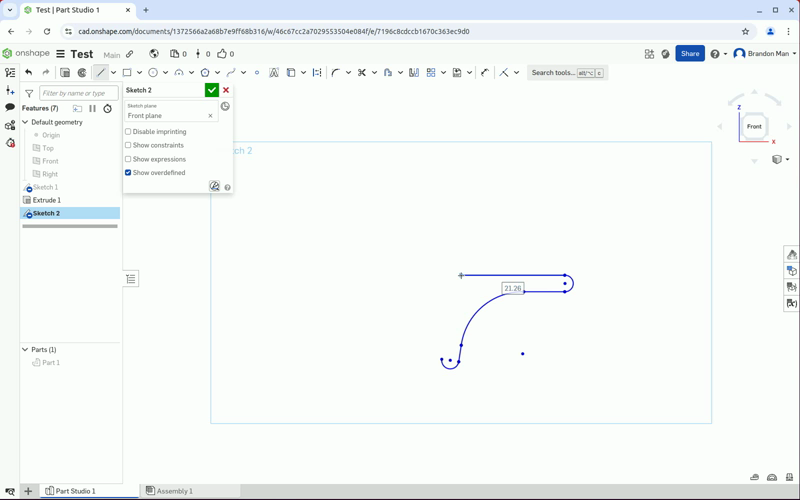
key(a)
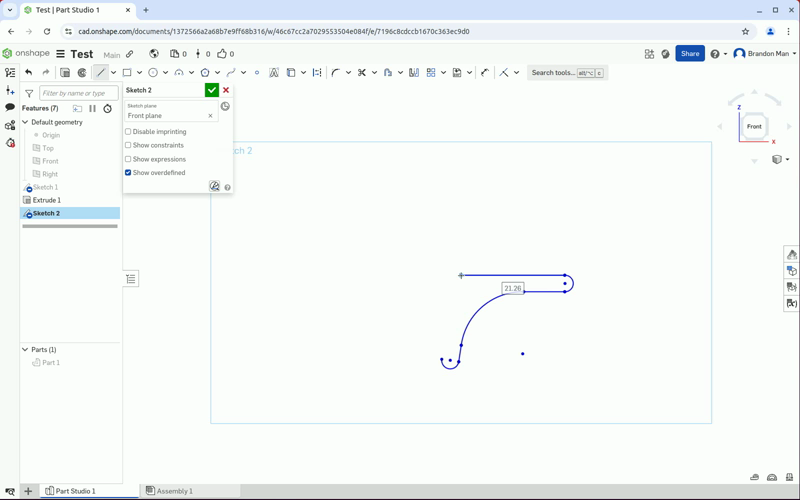
mouse_move(461, 275)
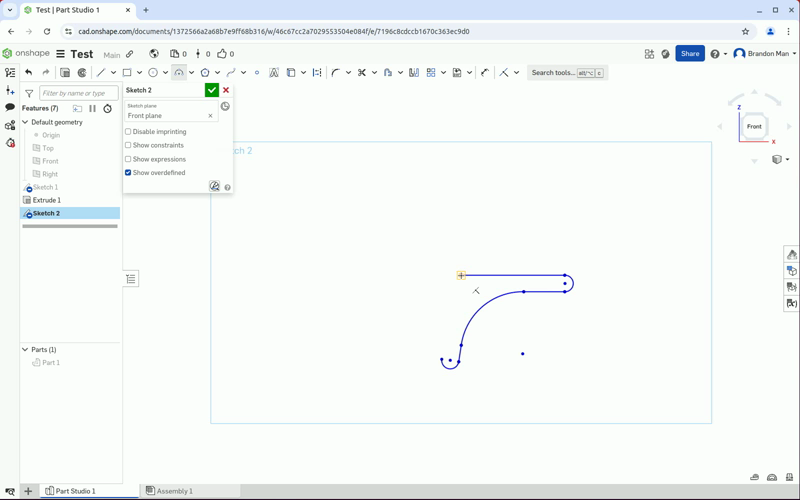
click(461, 275)
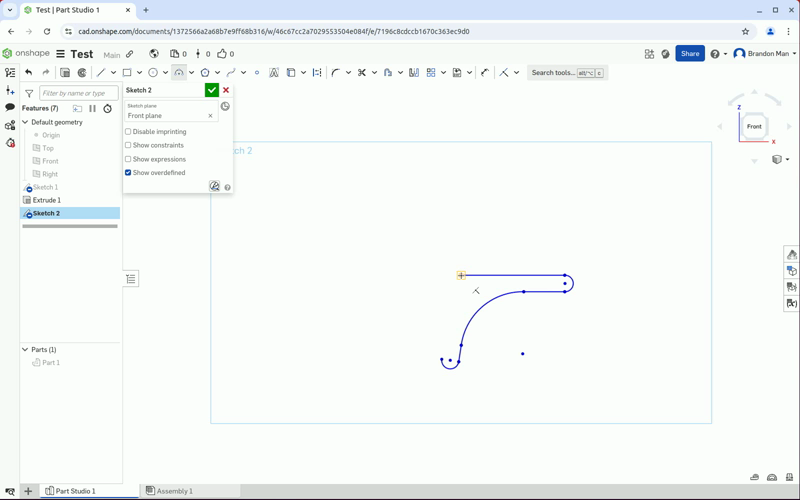
key_down(shift)
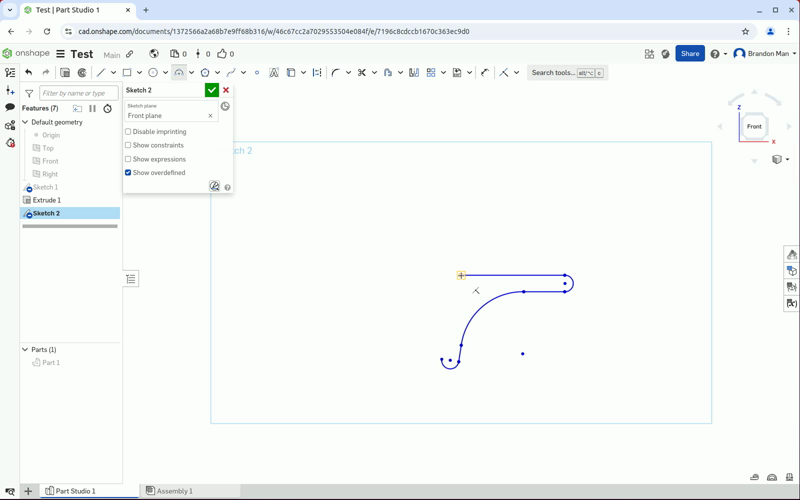
mouse_move(453, 283)
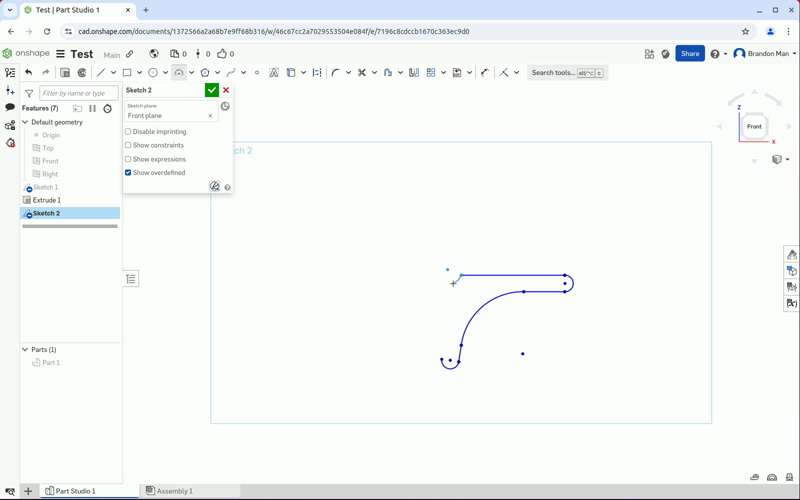
click(453, 283)
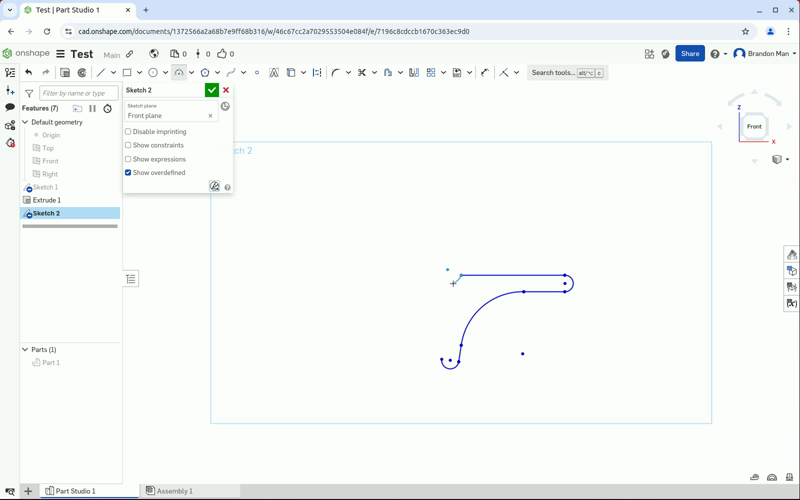
mouse_move(467, 289)
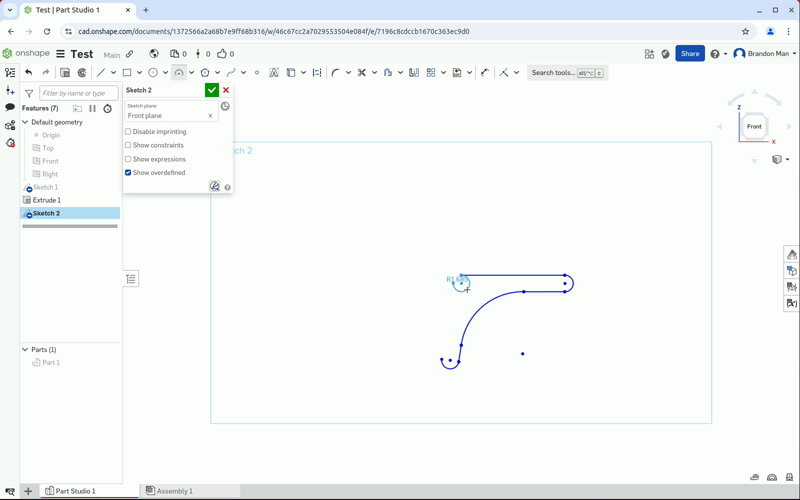
click(467, 289)
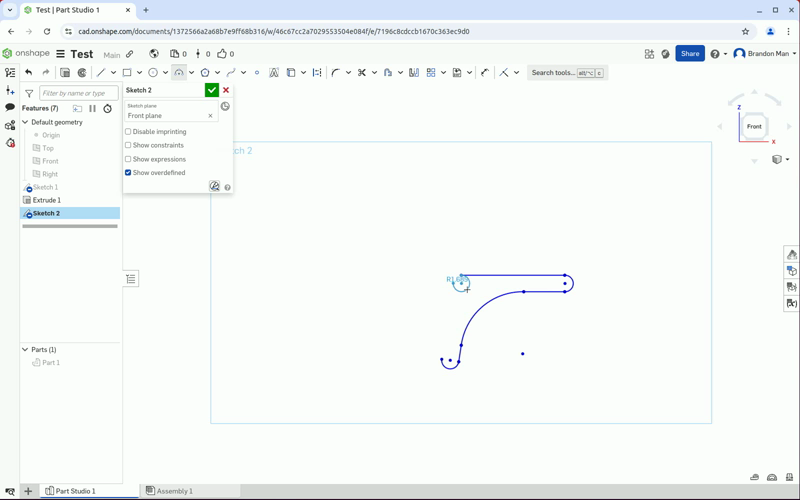
key_up(shift)
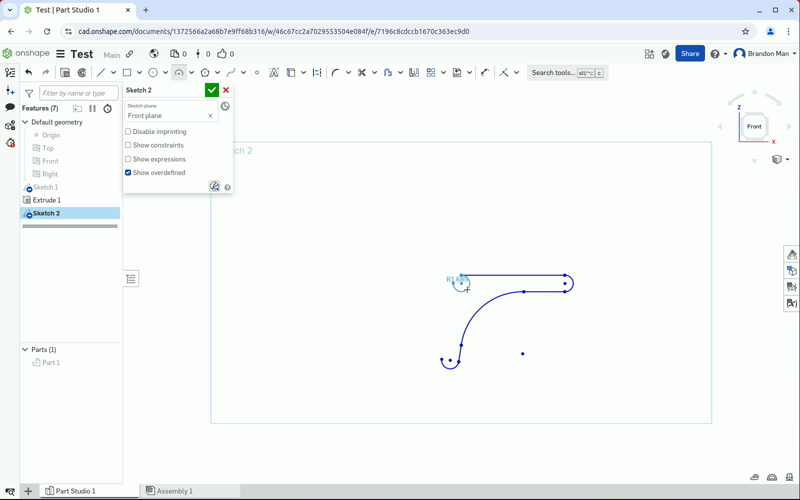
key(esc)
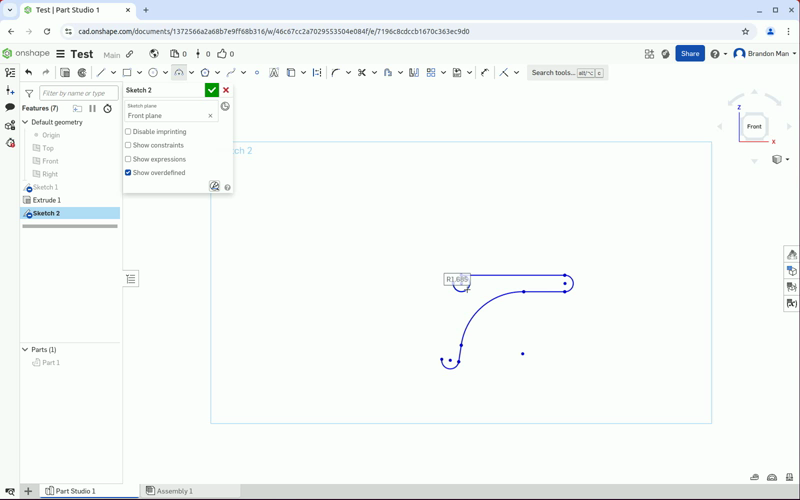
key(l)
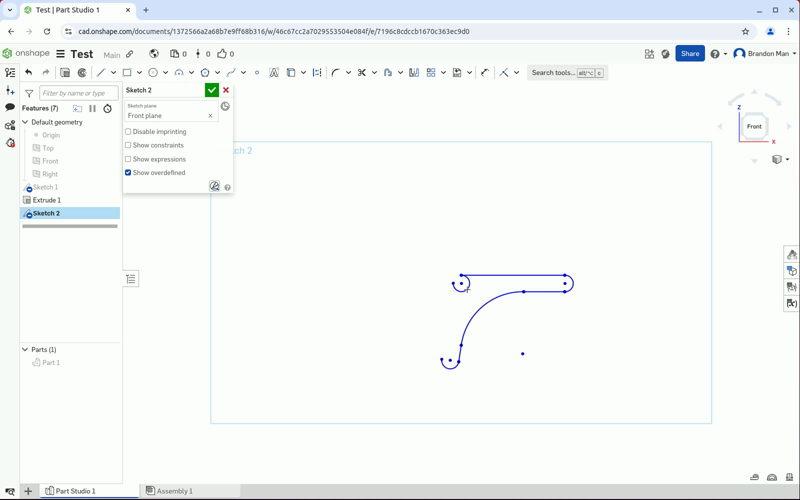
mouse_move(453, 283)
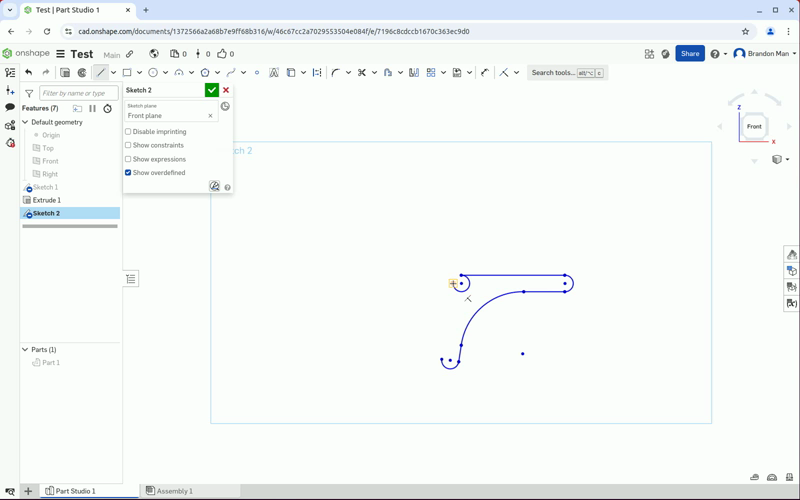
click(453, 283)
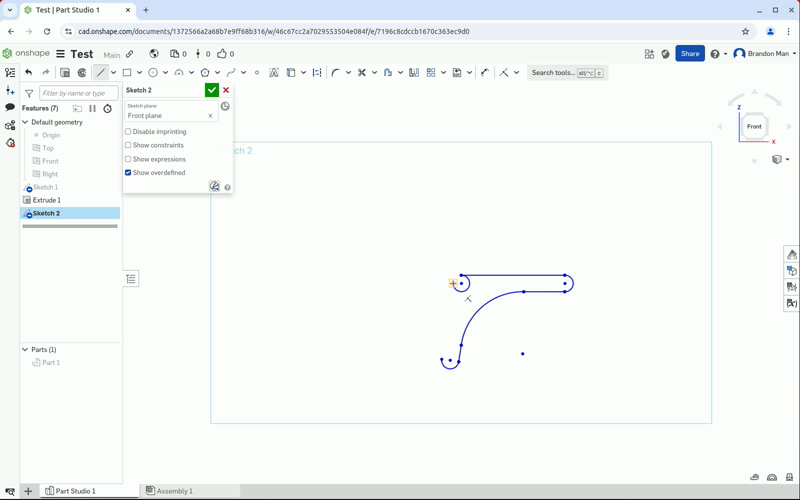
key_down(shift)
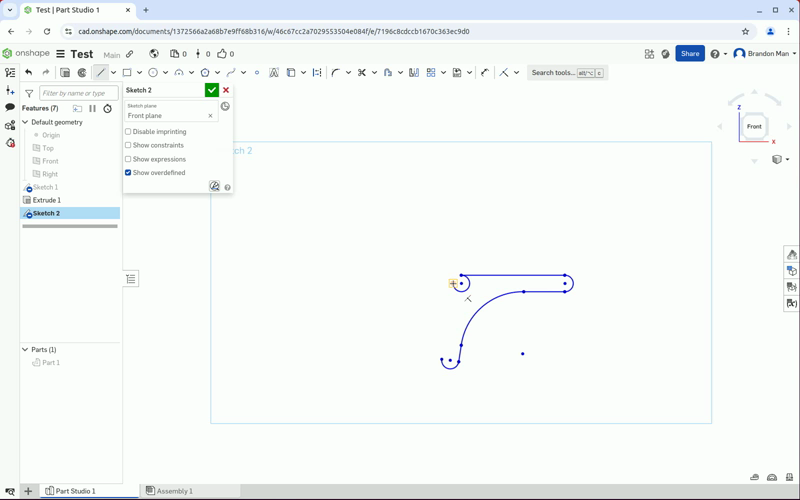
mouse_move(441, 359)
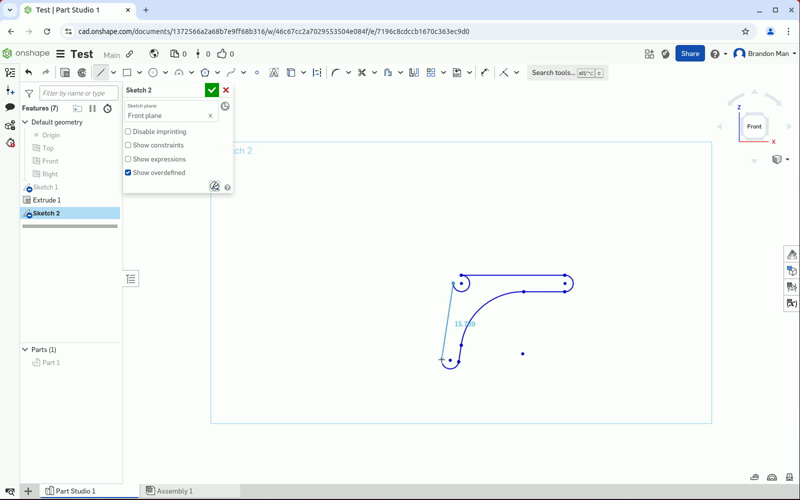
key_up(shift)
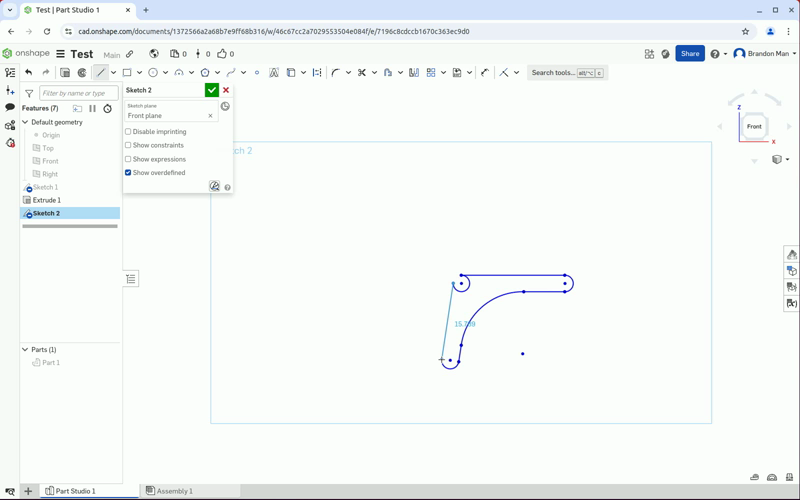
click(441, 359)
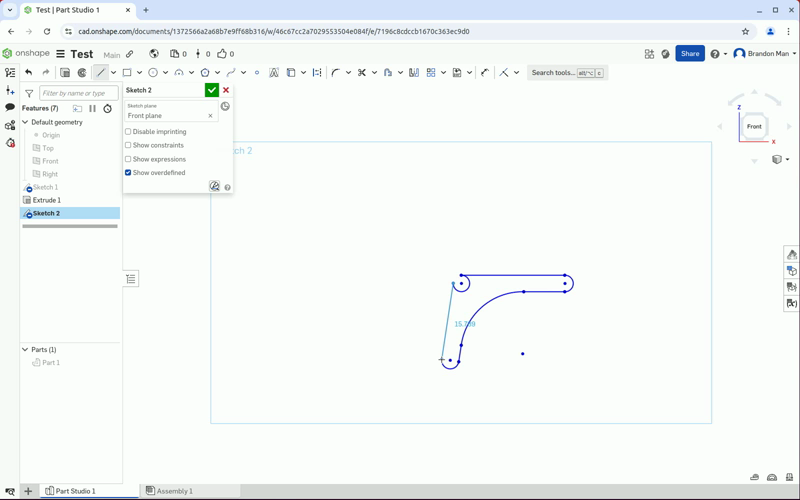
key(esc)
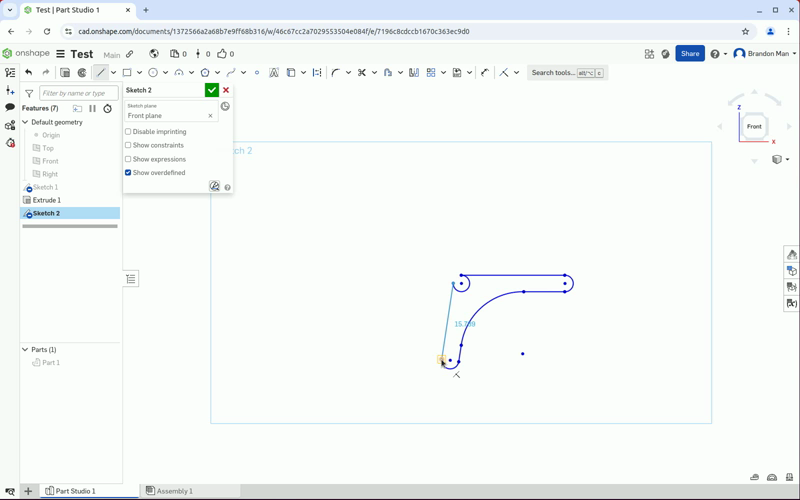
key(c)
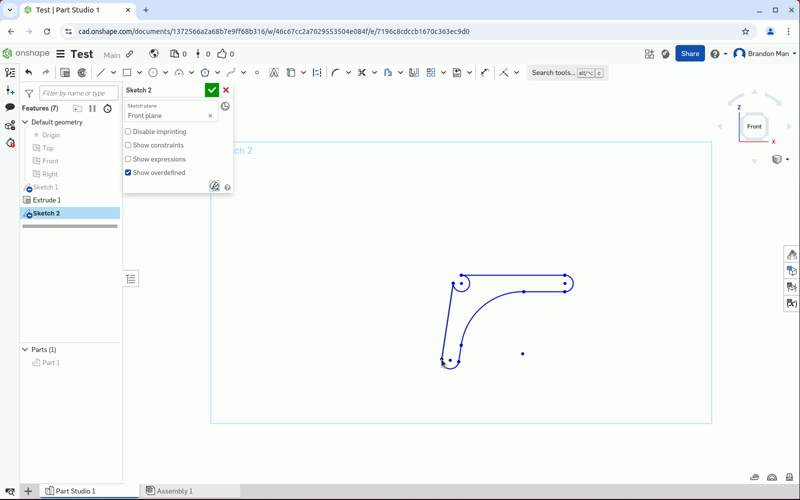
key_down(shift)
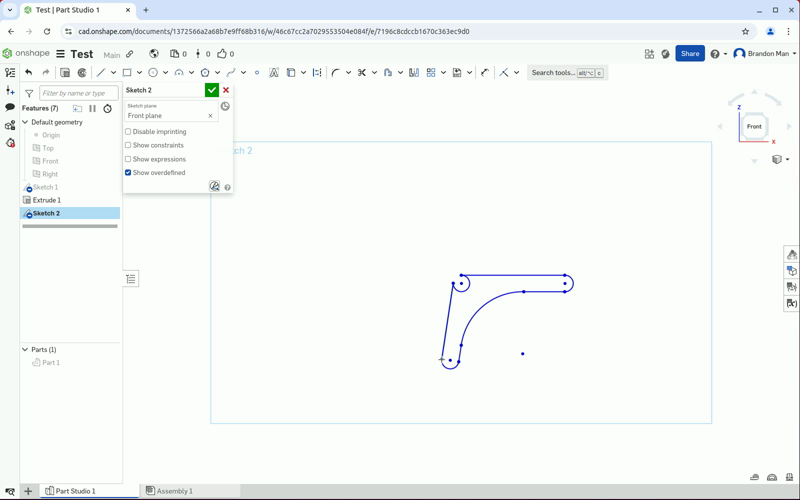
mouse_move(450, 360)
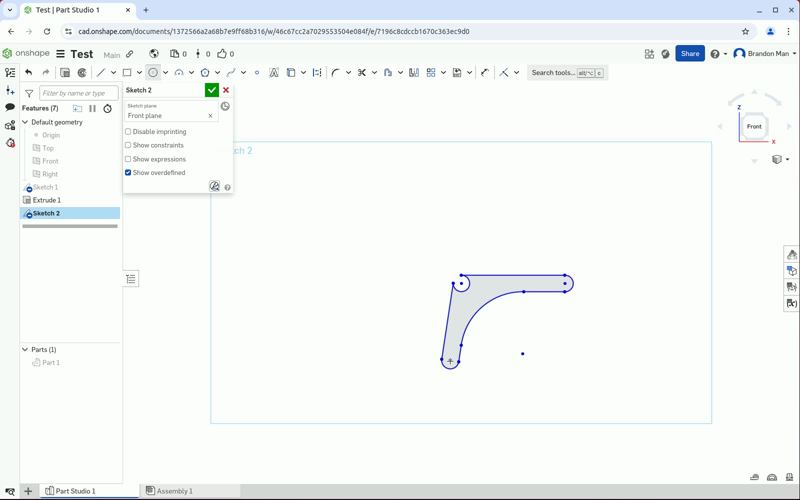
click(450, 360)
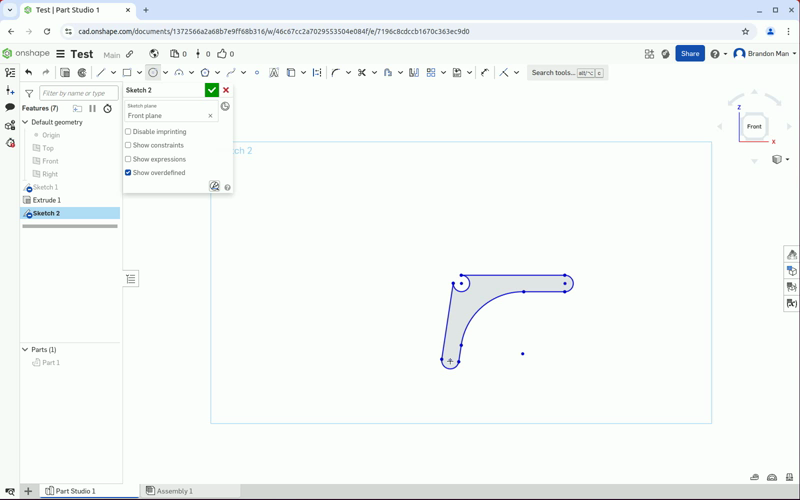
key_up(shift)
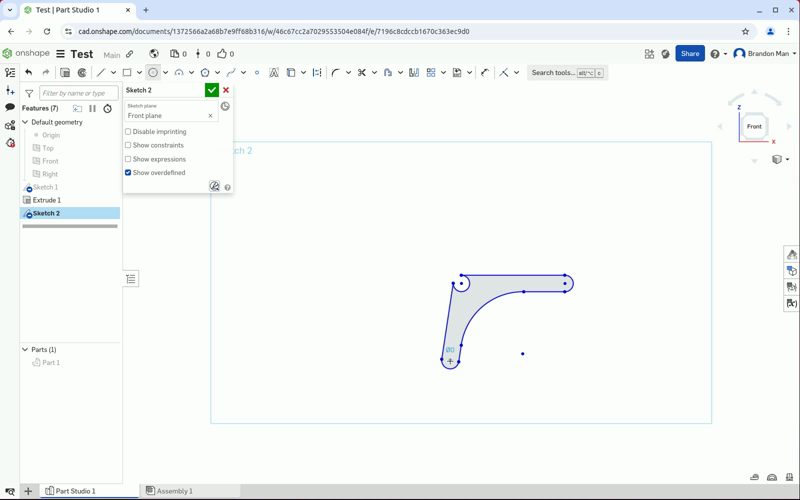
mouse_move(455, 360)
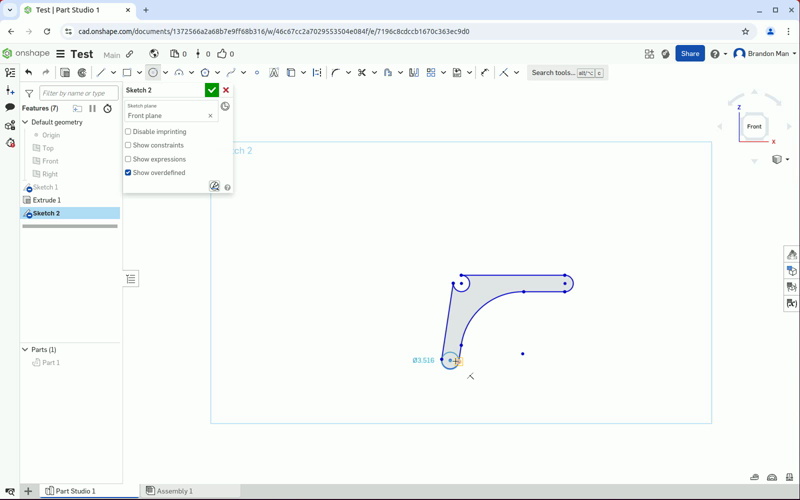
scroll(6)
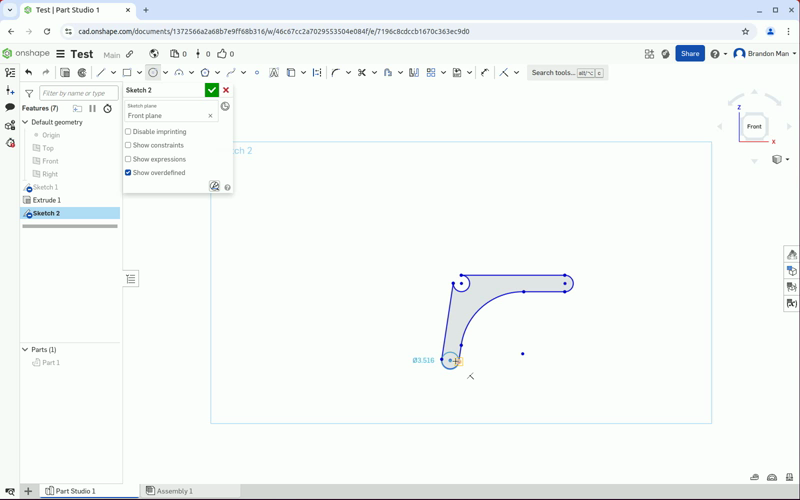
scroll(6)
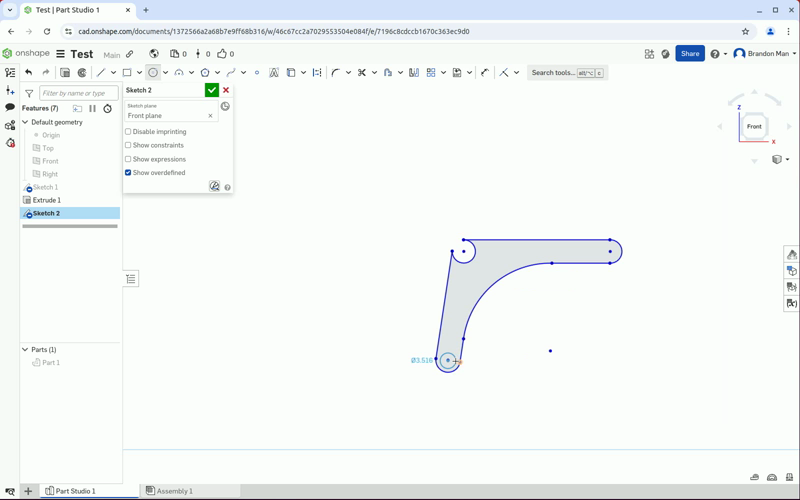
scroll(6)
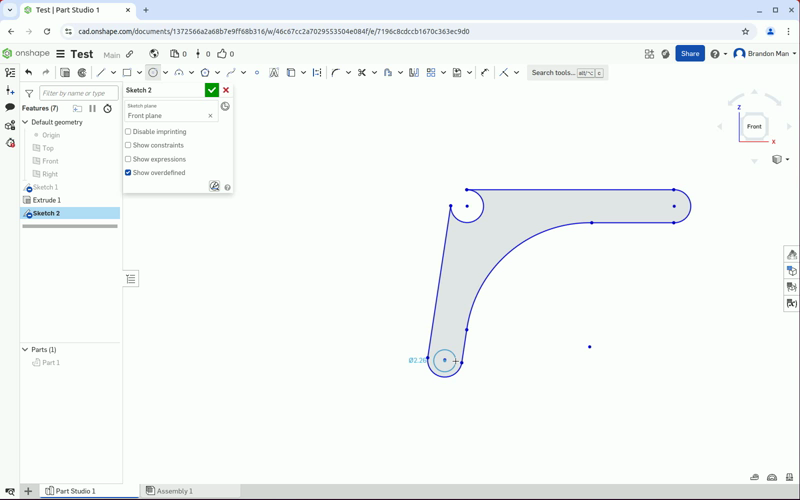
scroll(6)
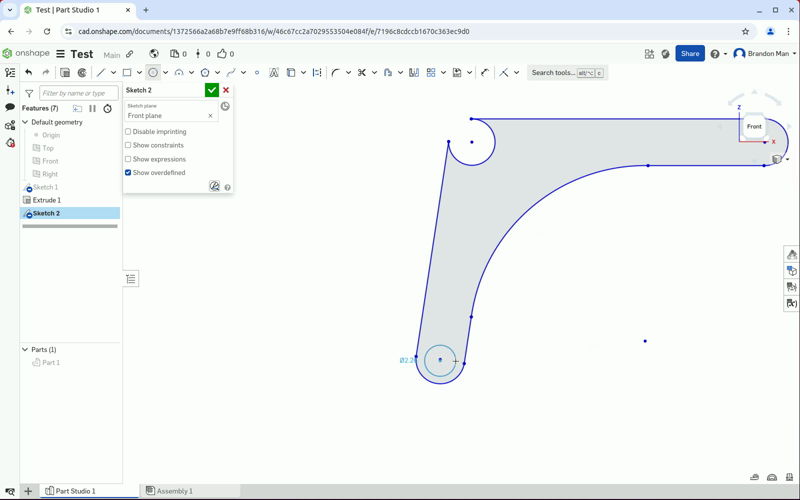
scroll(6)
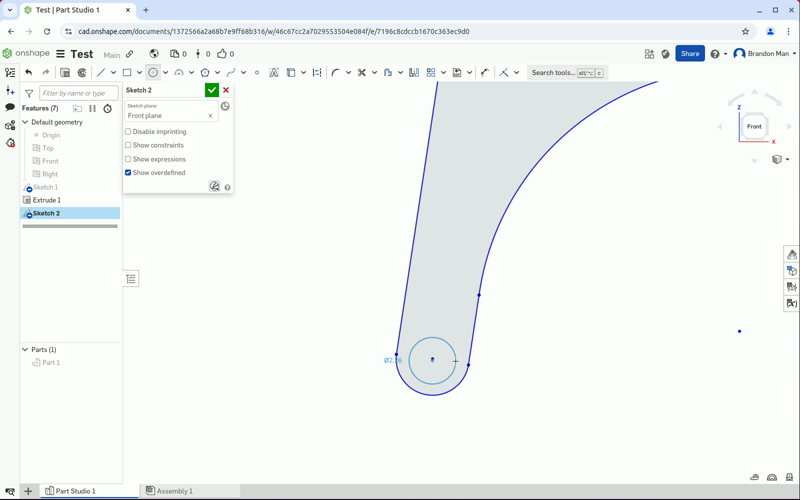
scroll(6)
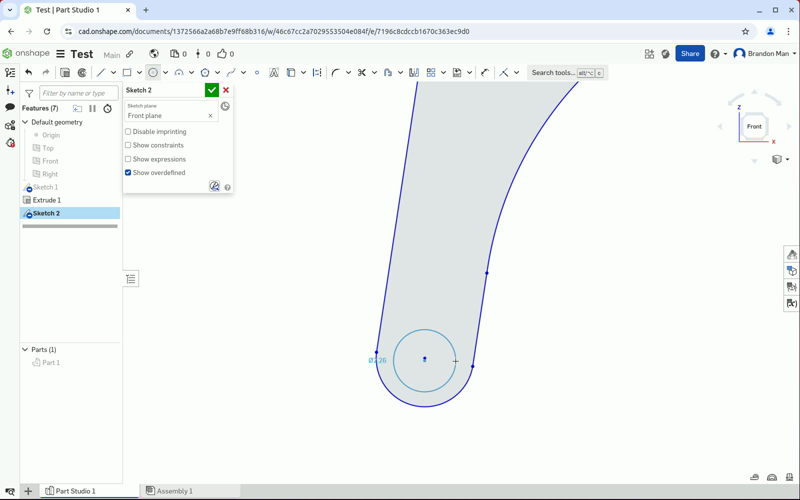
scroll(6)
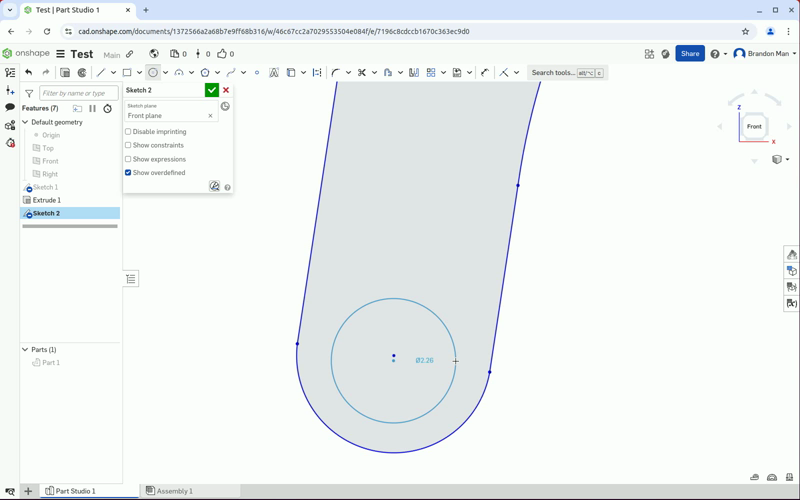
click(455, 360)
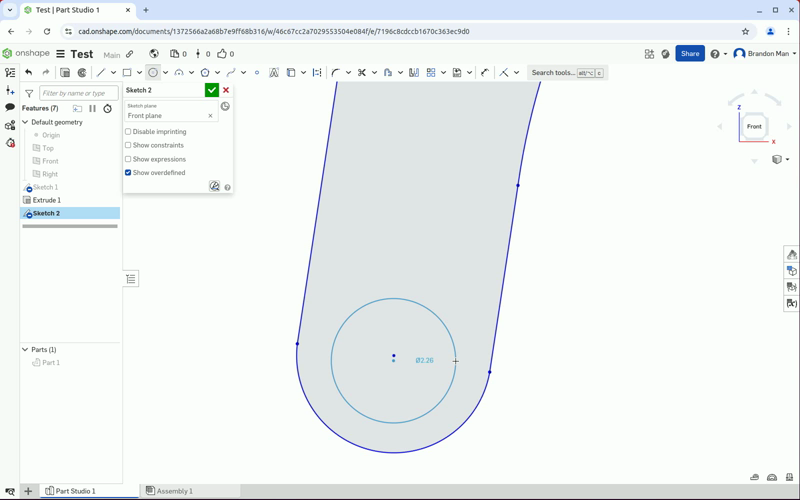
scroll(-6)
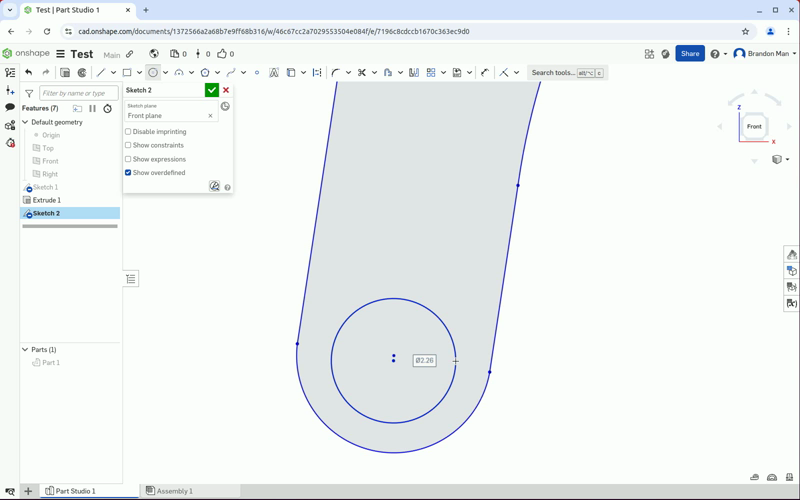
scroll(-6)
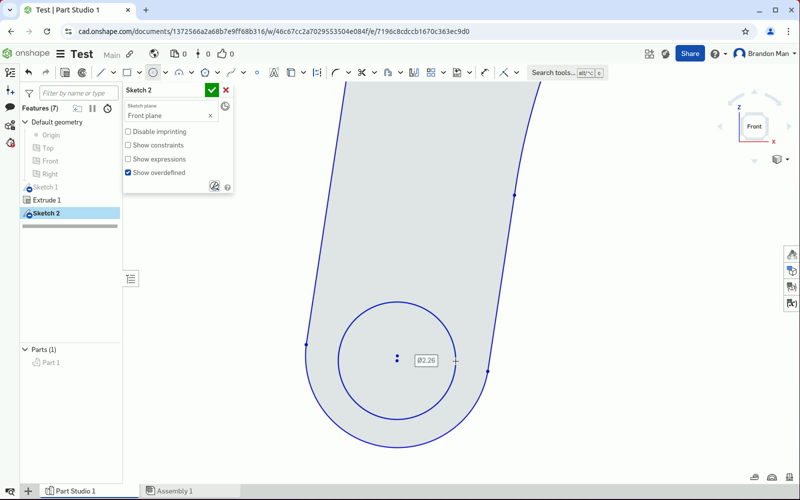
scroll(-6)
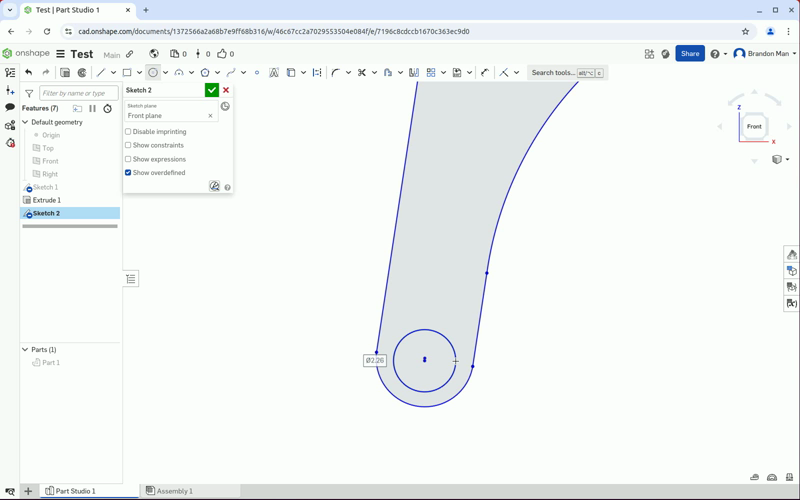
scroll(-6)
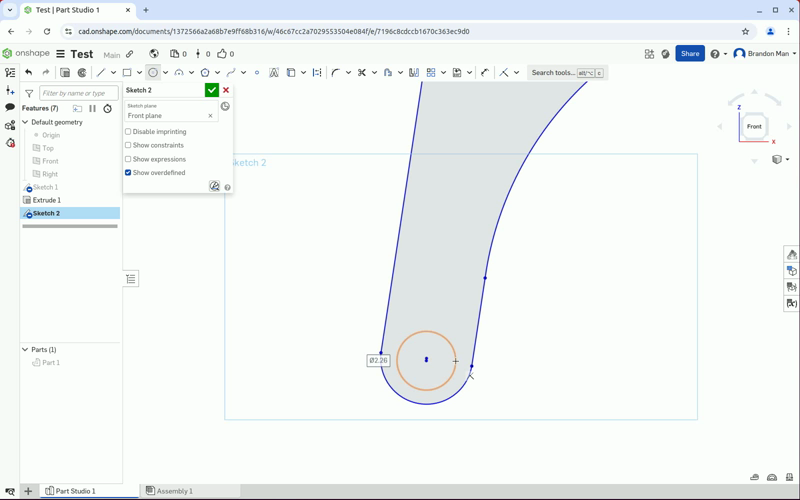
scroll(-6)
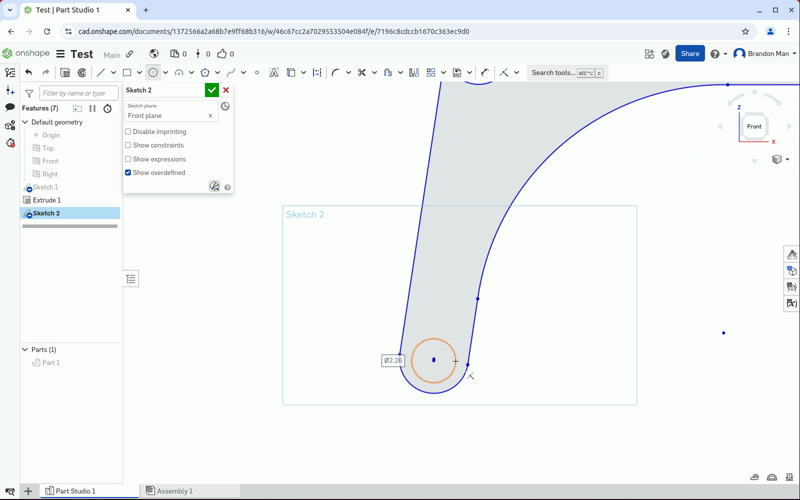
scroll(-6)
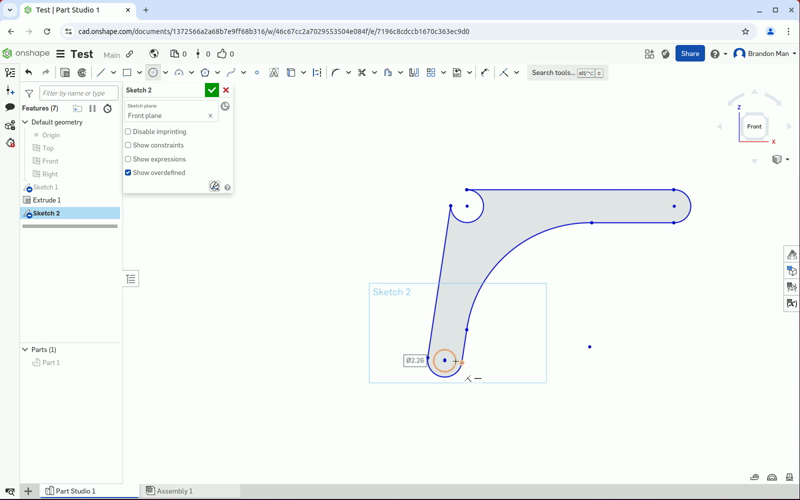
scroll(-6)
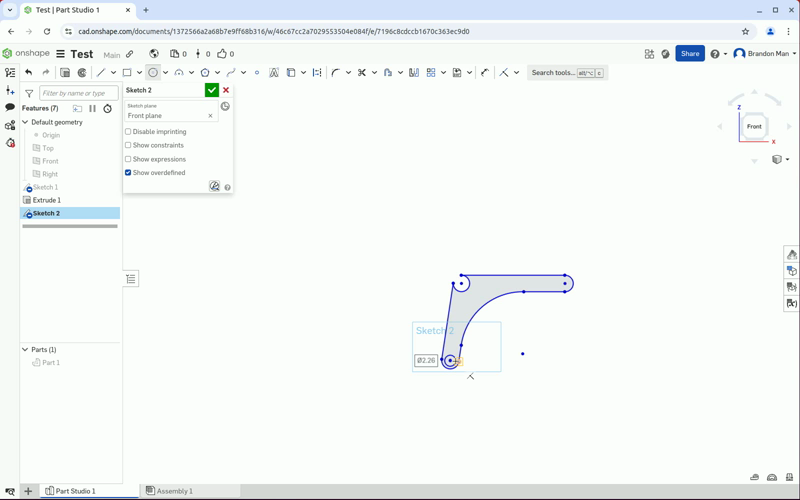
key(esc)
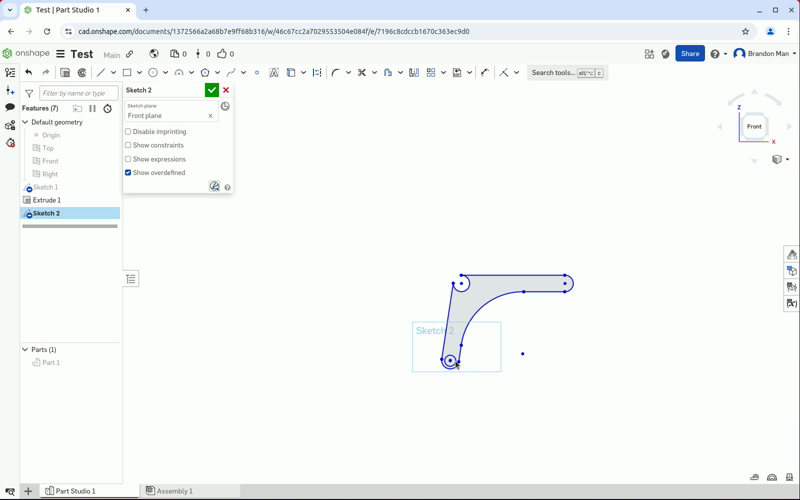
key(c)
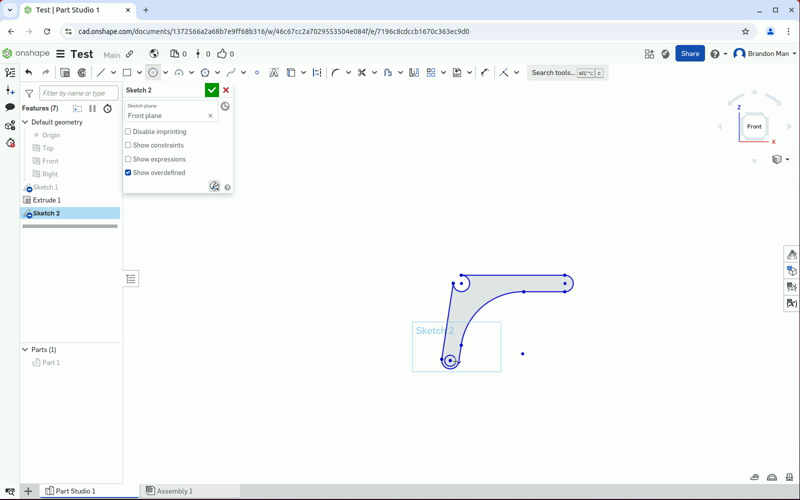
key_down(shift)
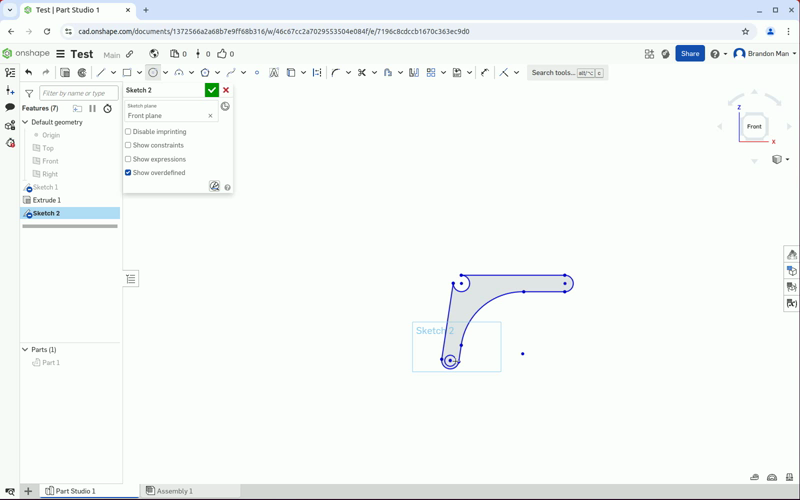
mouse_move(564, 283)
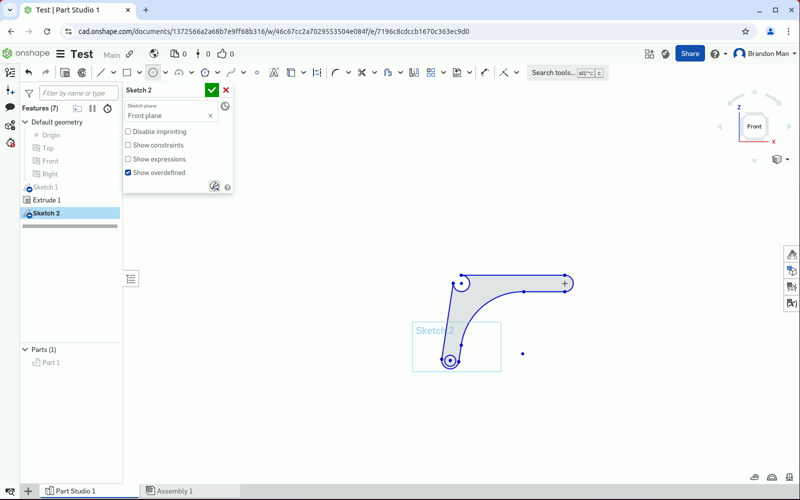
click(564, 283)
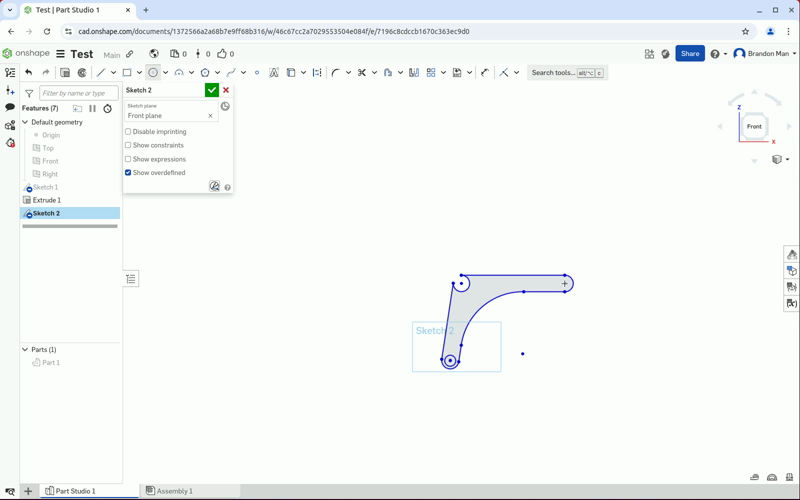
key_up(shift)
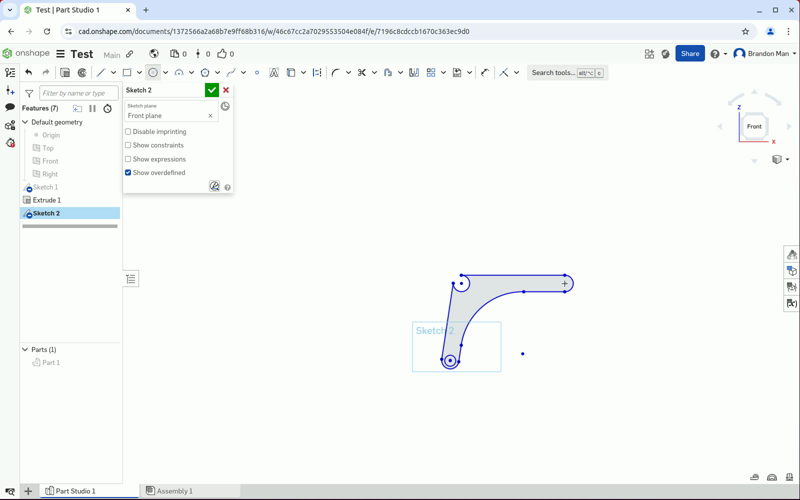
mouse_move(570, 283)
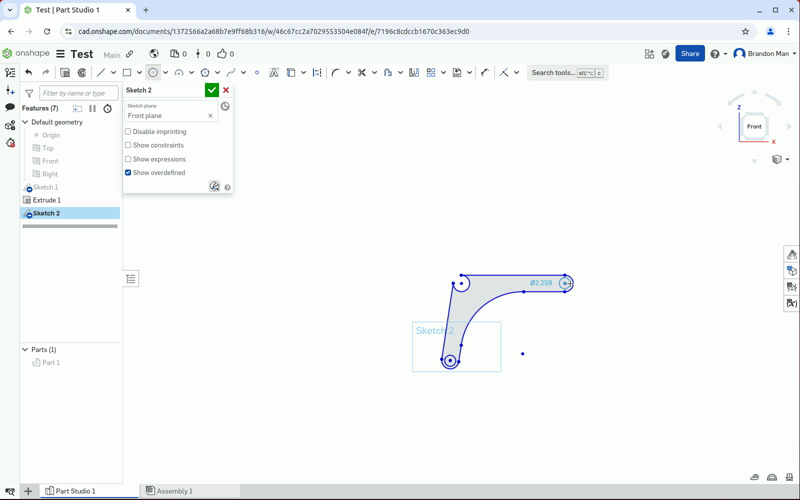
scroll(6)
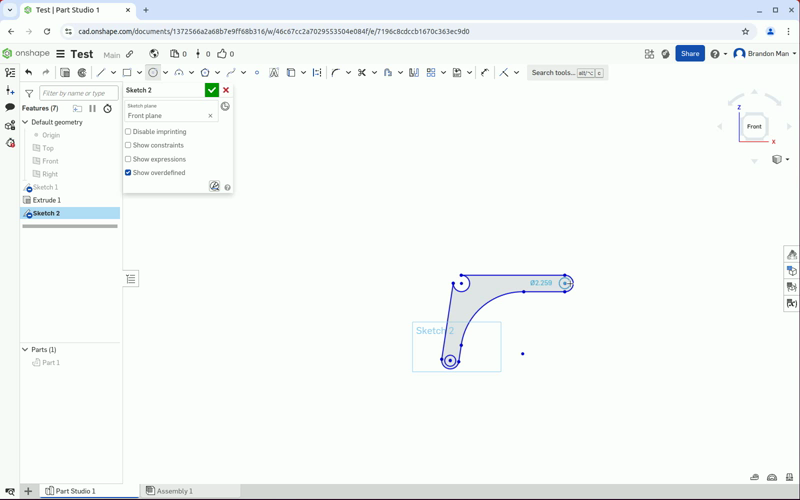
scroll(6)
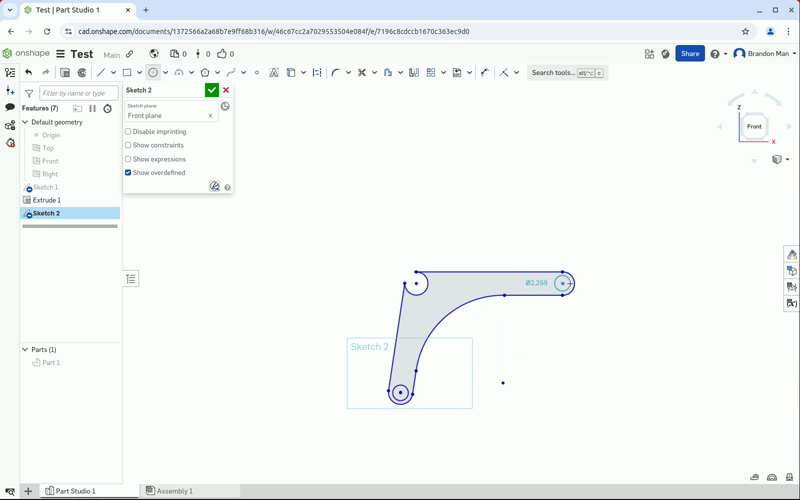
scroll(6)
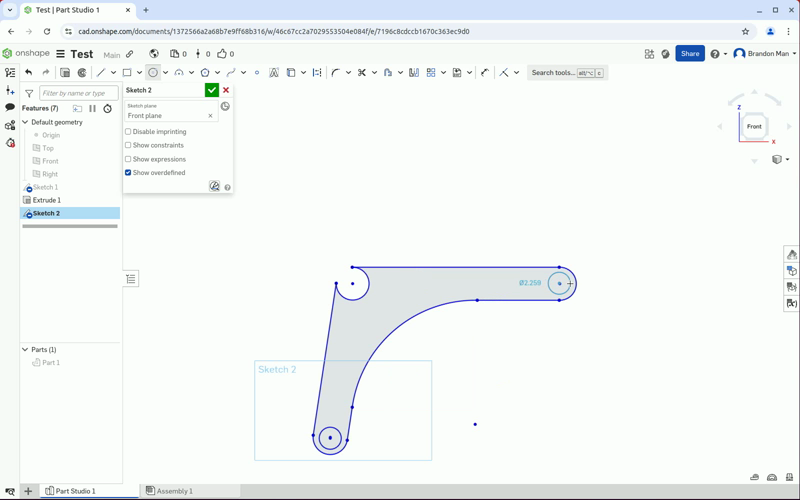
scroll(6)
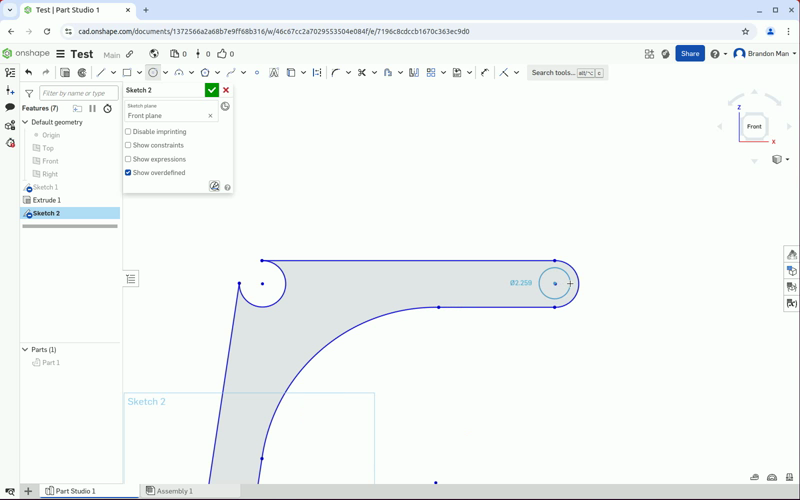
scroll(6)
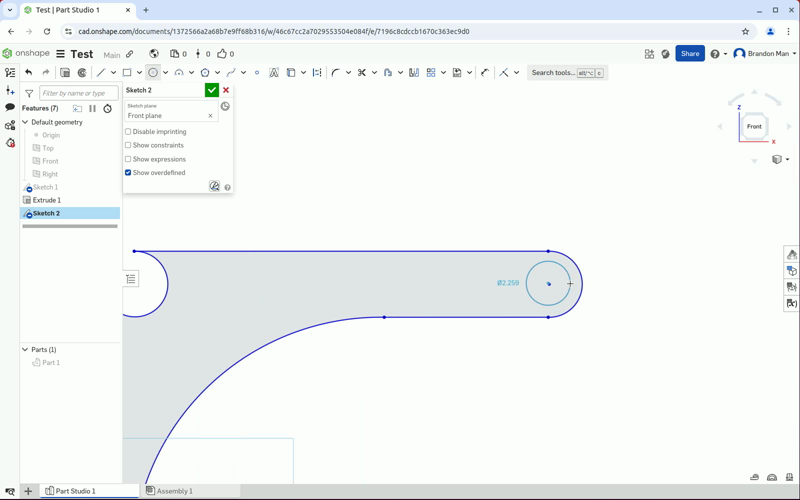
scroll(6)
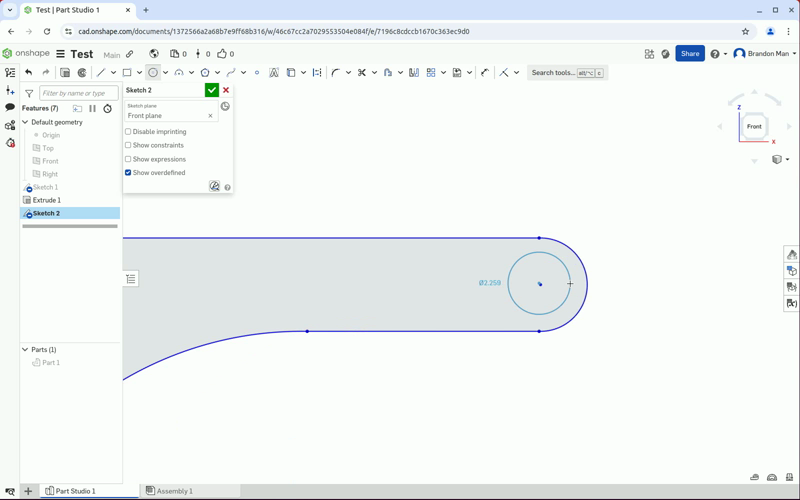
scroll(6)
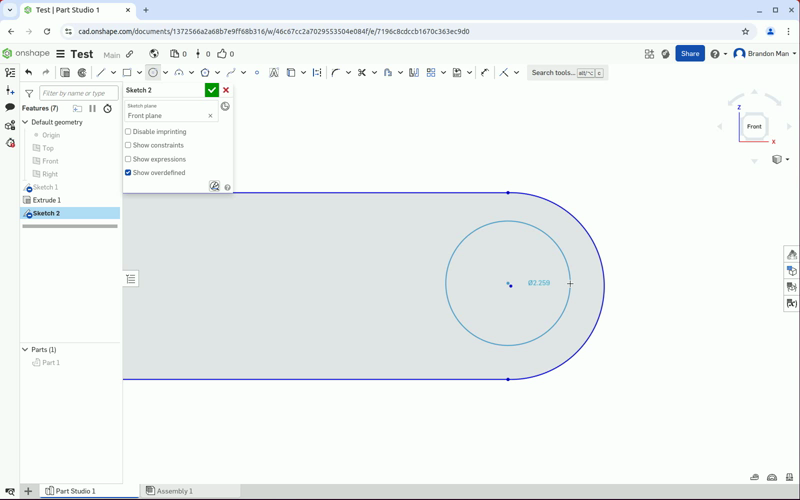
click(570, 283)
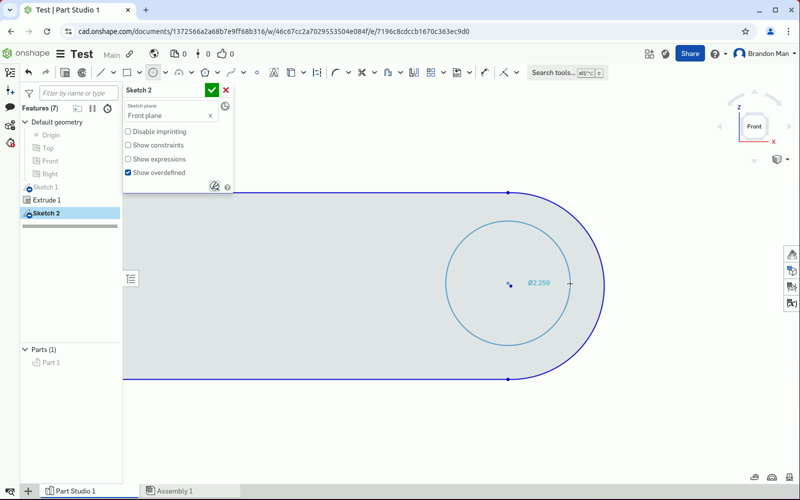
scroll(-6)
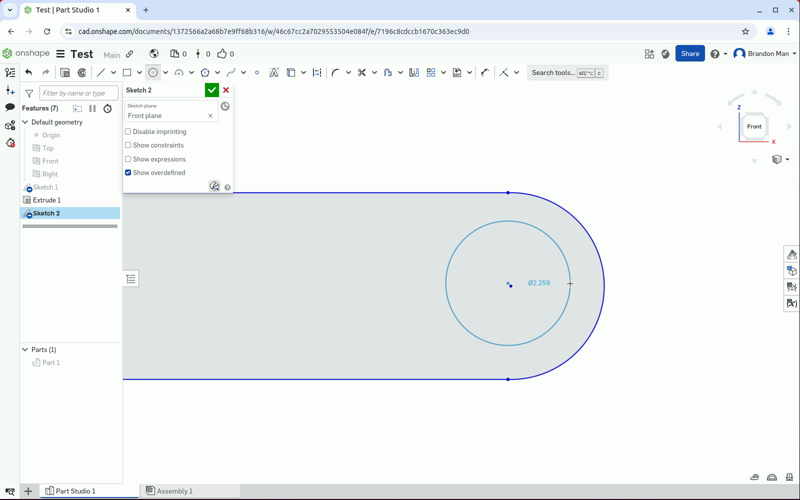
scroll(-6)
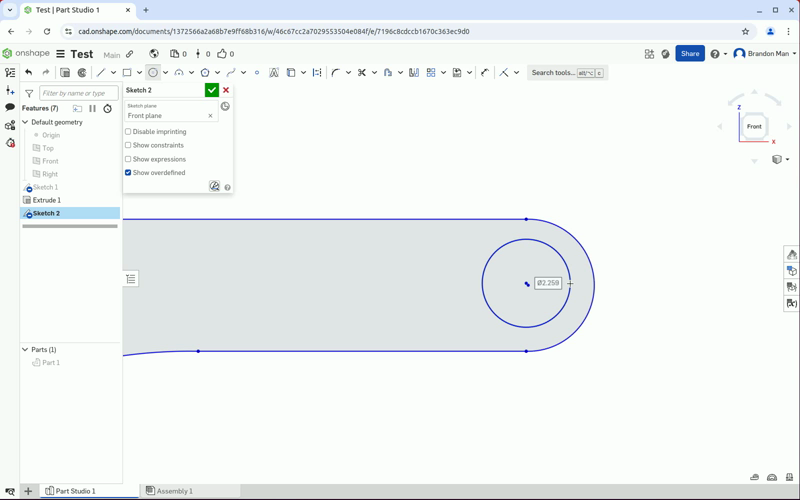
scroll(-6)
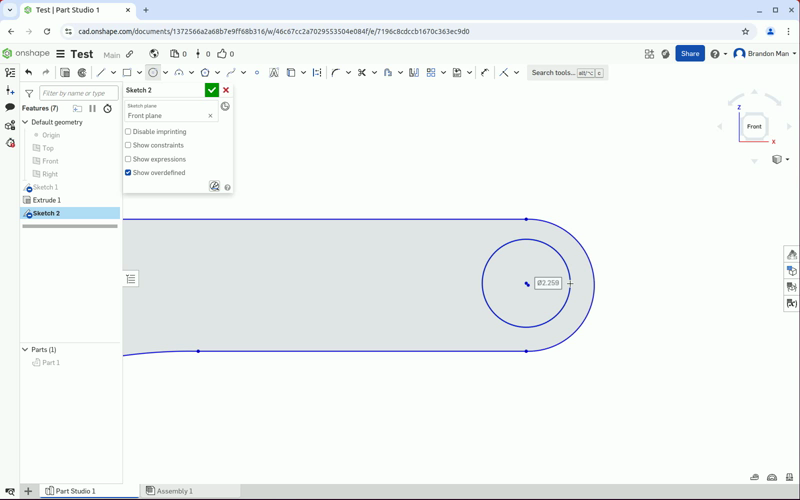
scroll(-6)
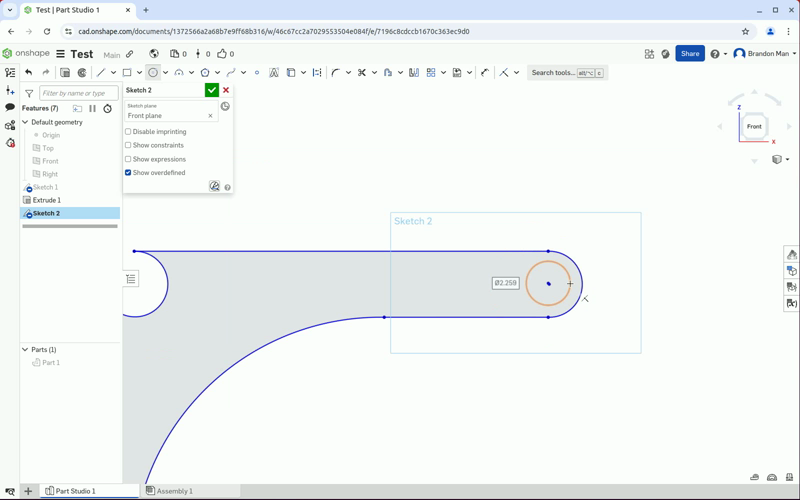
scroll(-6)
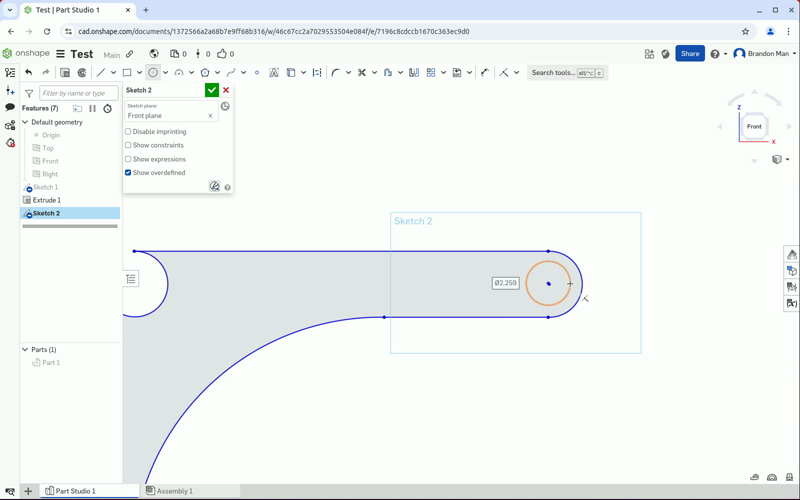
scroll(-6)
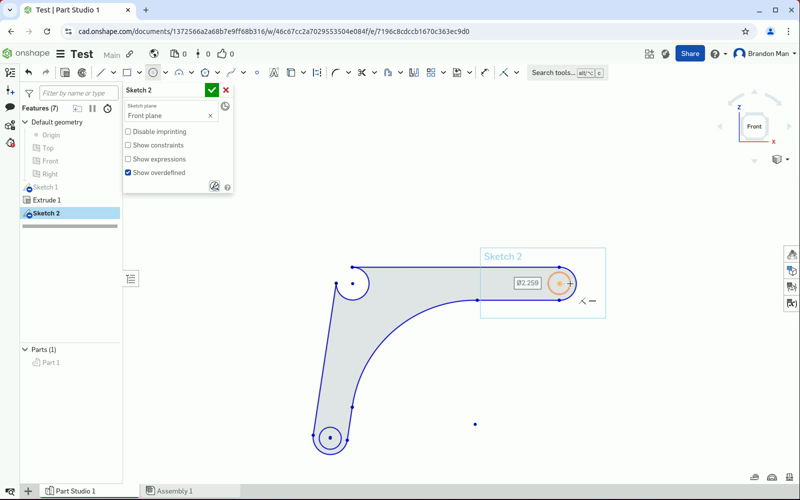
scroll(-6)
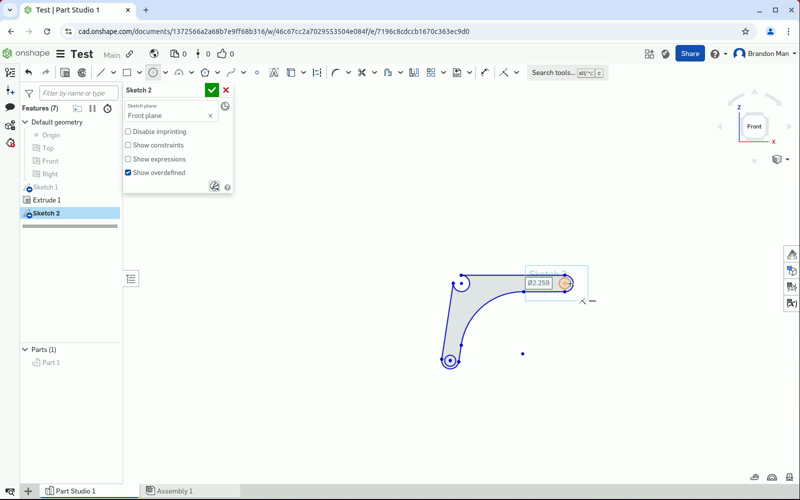
key(esc)
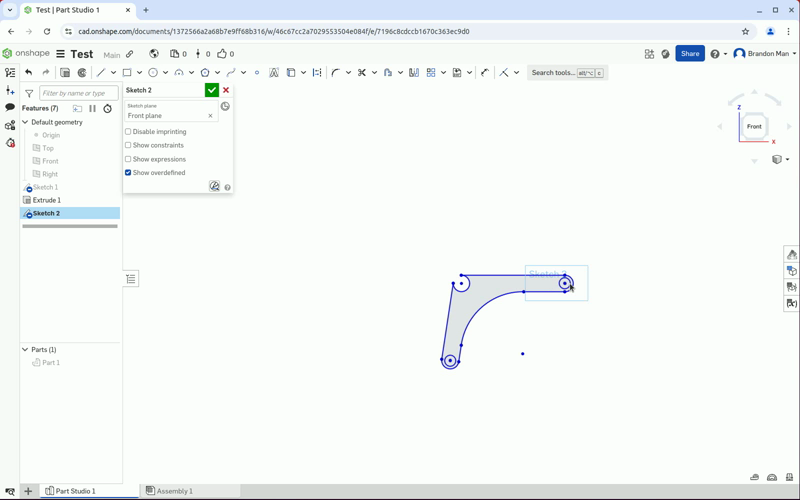
mouse_move(467, 302)
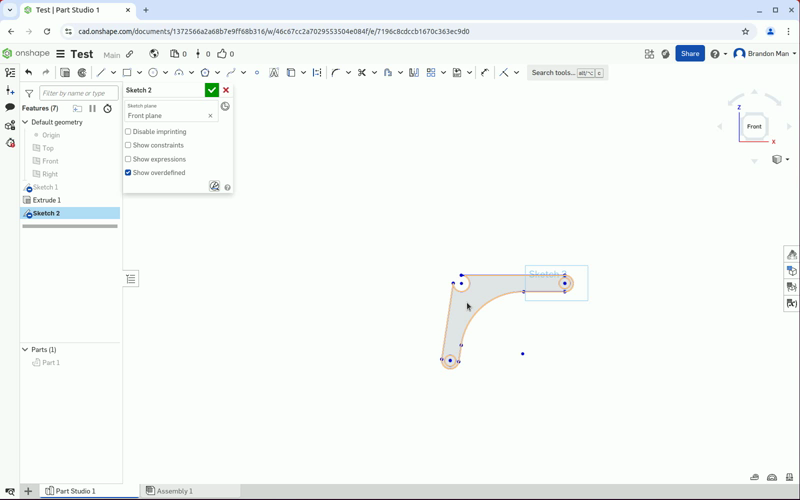
click(467, 302)
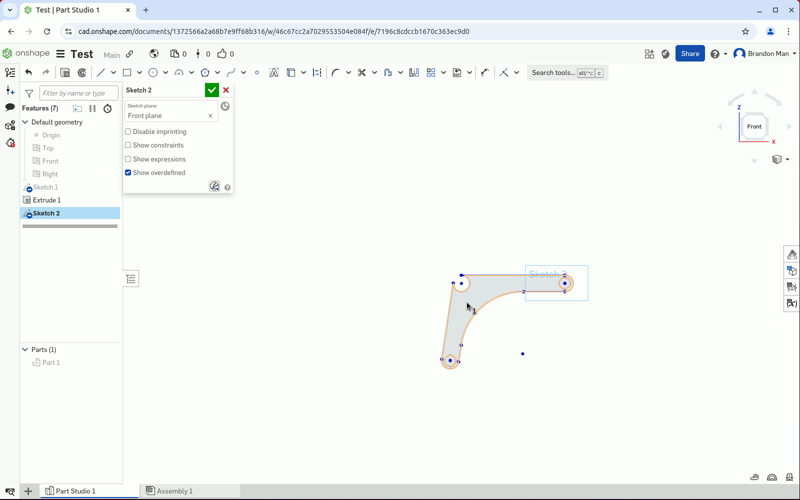
mouse_move(73, 352)
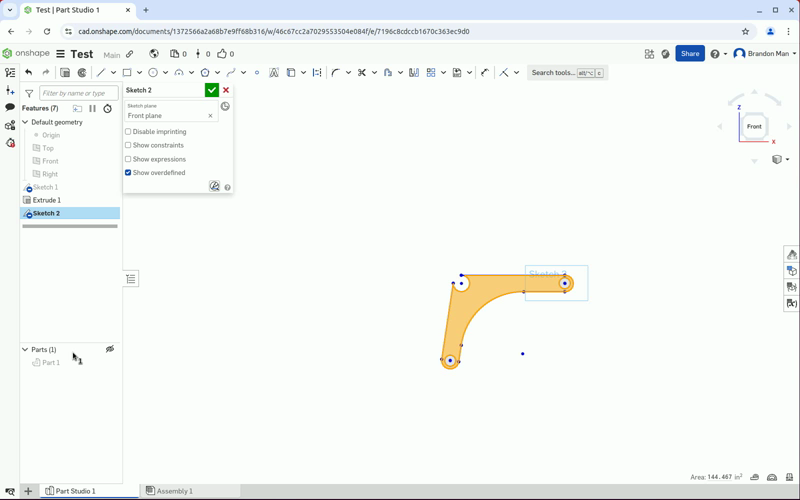
key(shift+y)
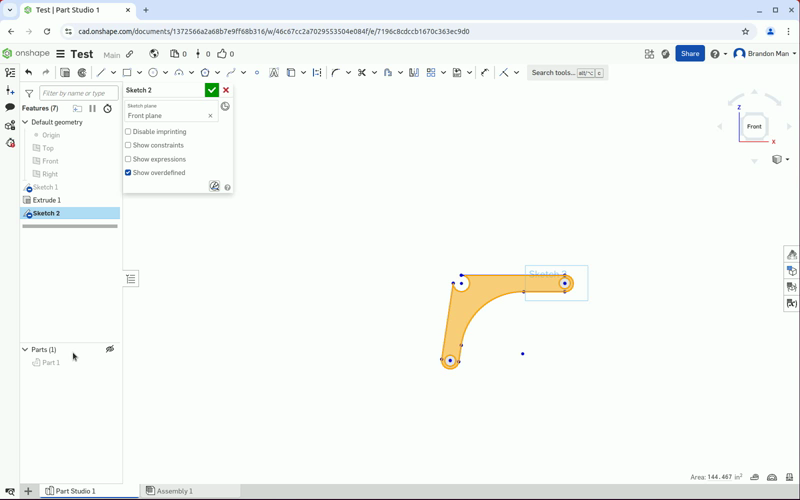
key(shift+e)
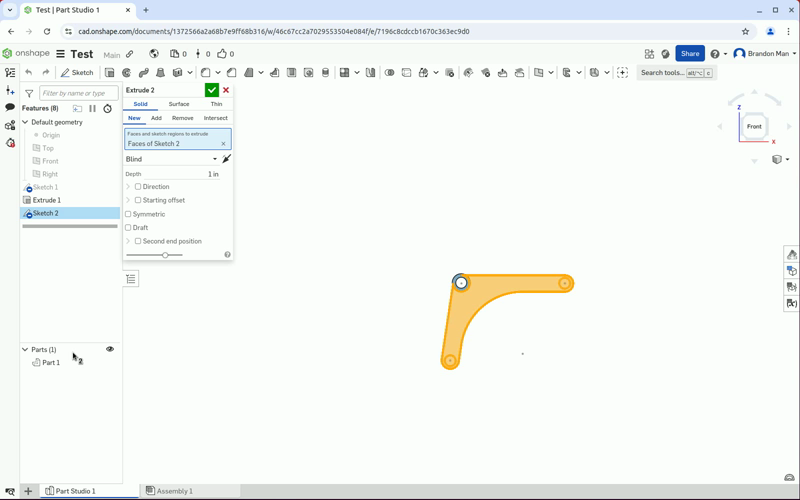
mouse_move(143, 106)
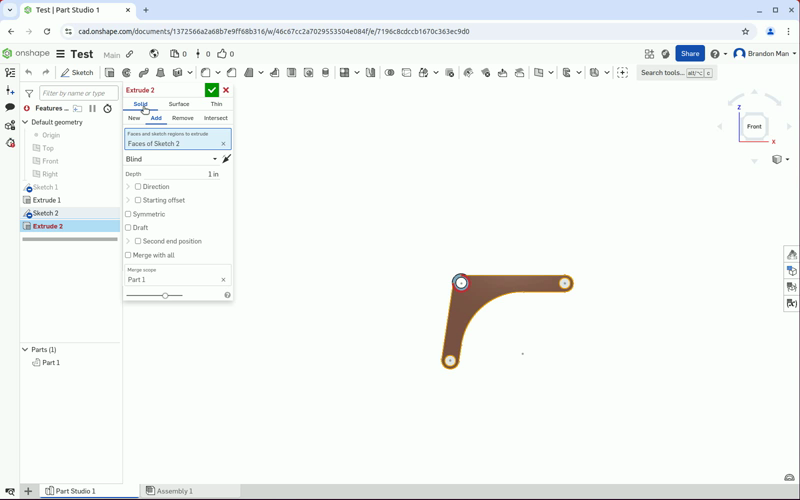
click(143, 106)
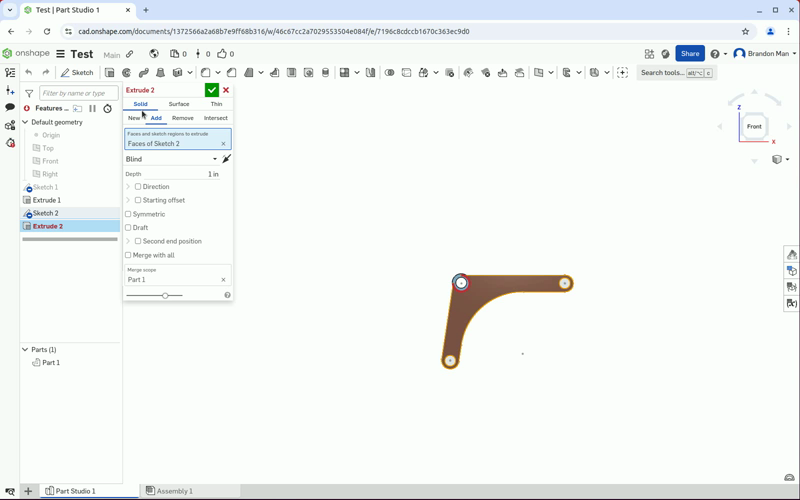
mouse_move(137, 120)
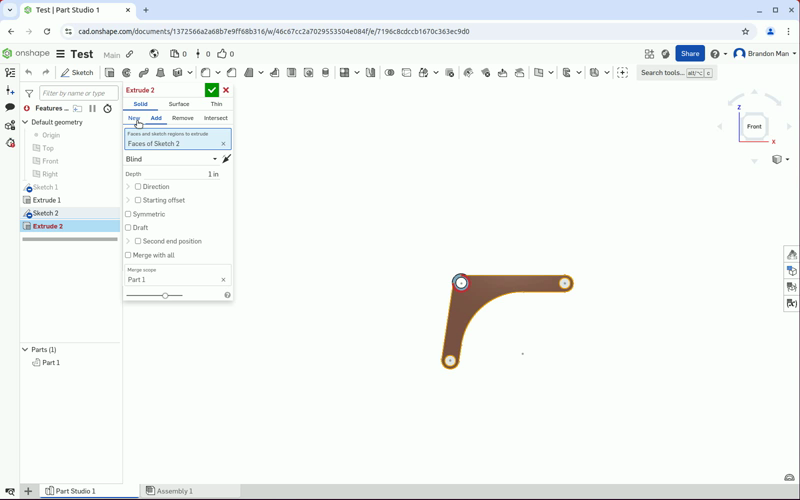
click(137, 120)
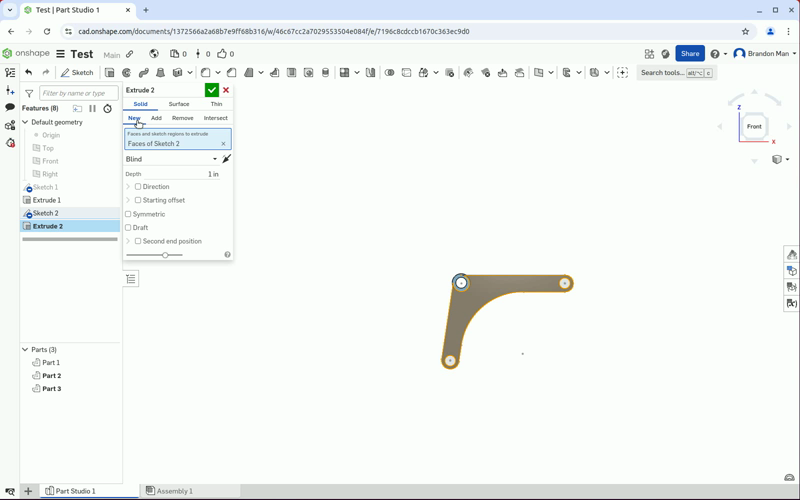
key(tab, 4)
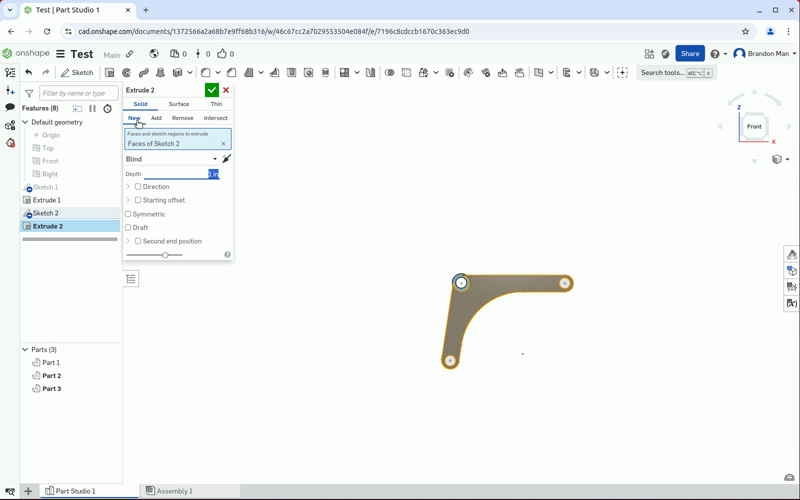
text(0.963)
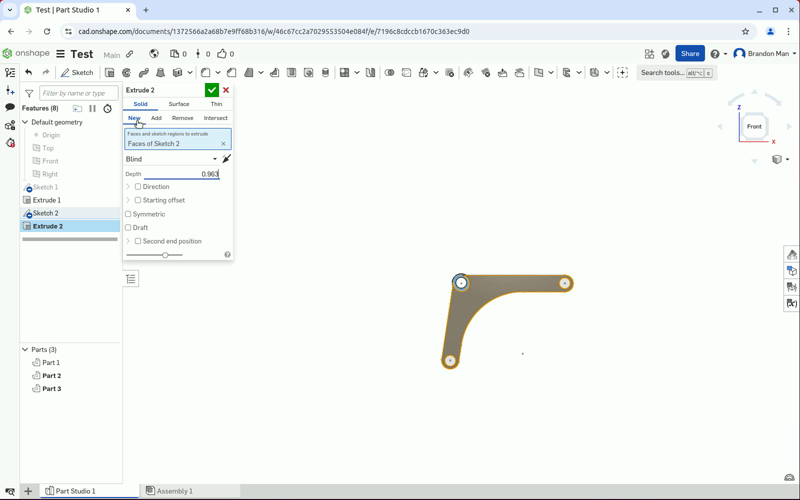
key(enter)
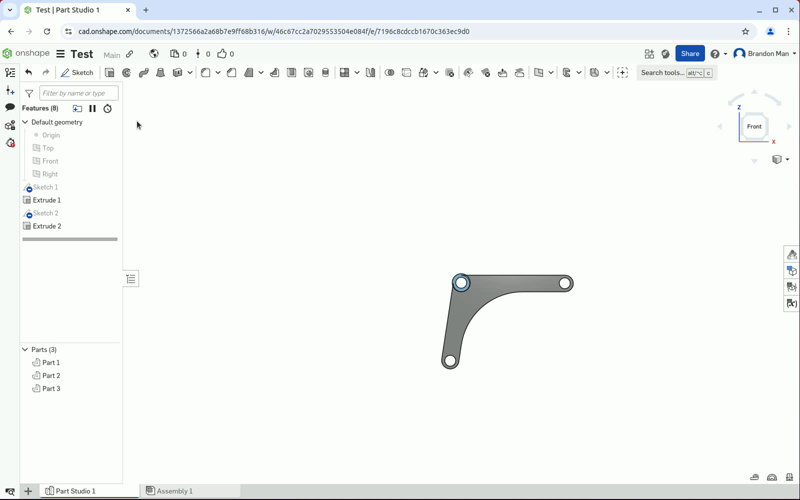
key(shift+h)
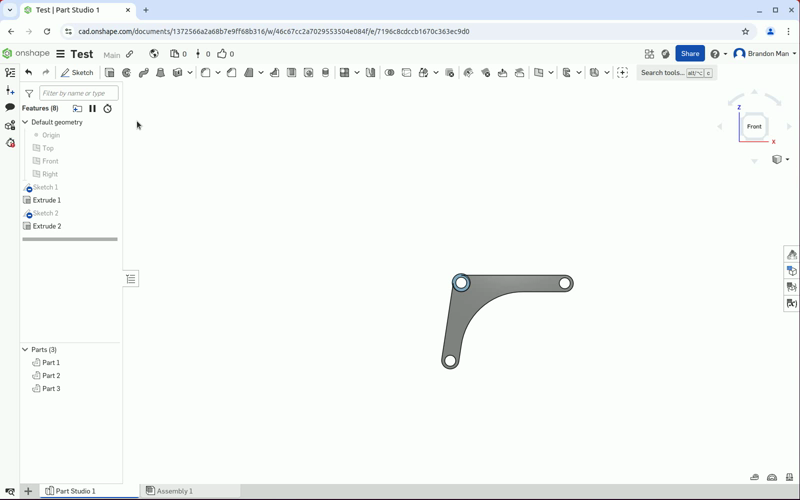
key(shift+h)
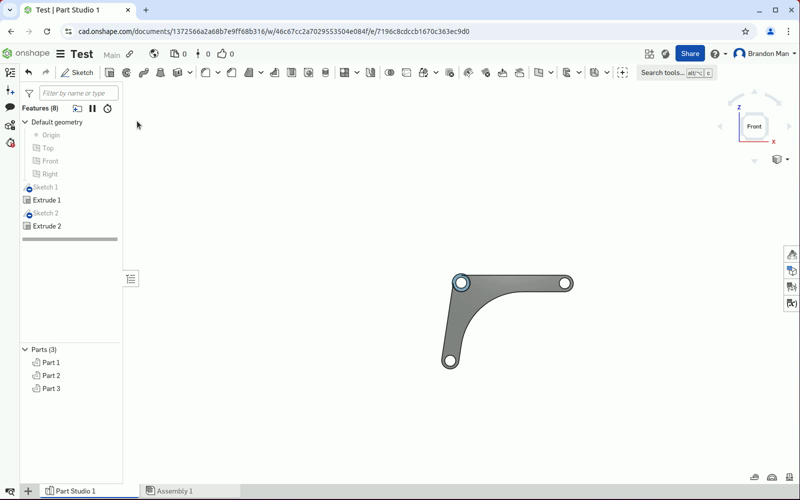
mouse_move(73, 189)
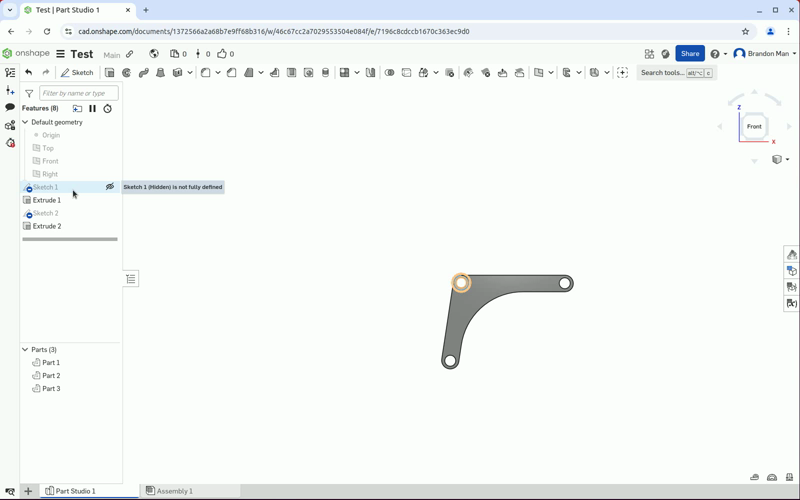
click(73, 189)
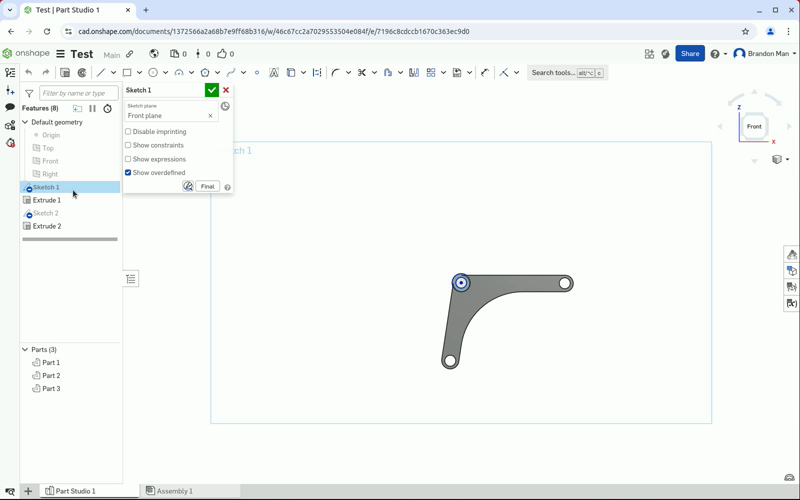
mouse_move(229, 92)
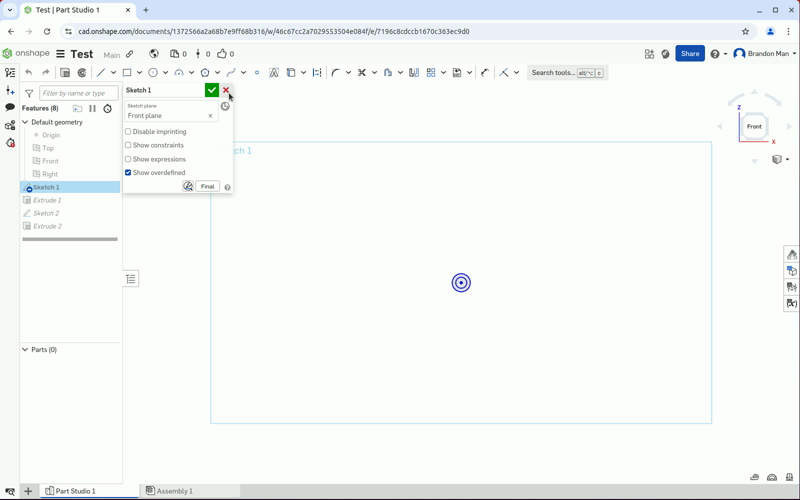
click(229, 92)
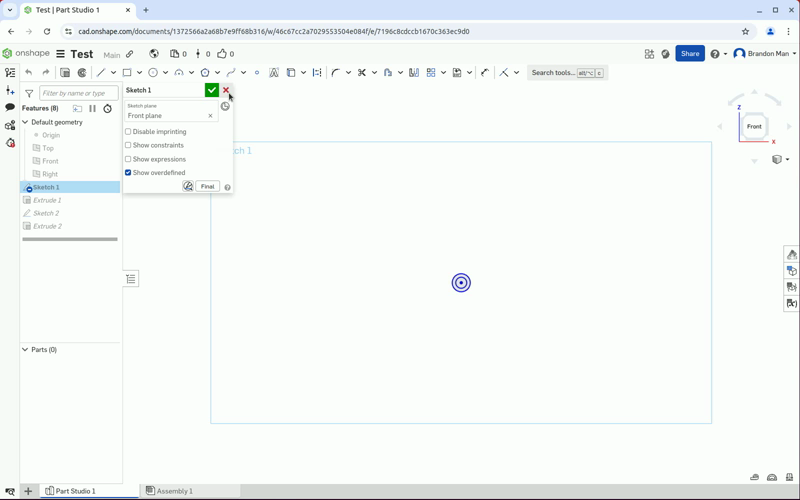
key(shift+s)
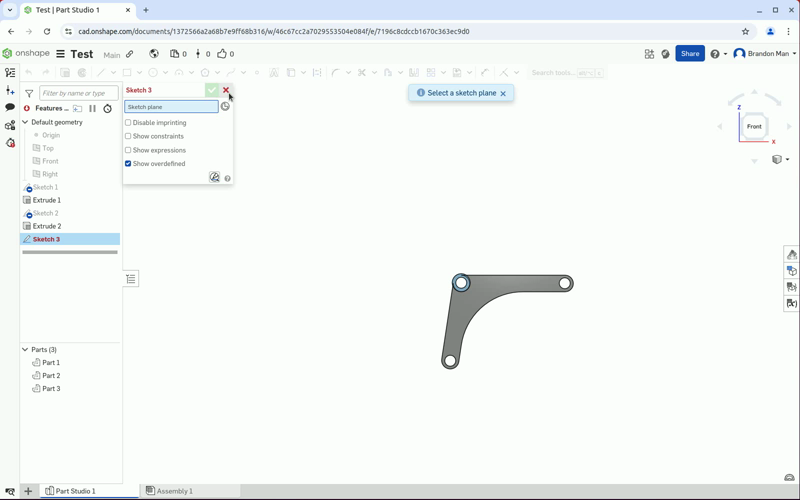
mouse_move(73, 163)
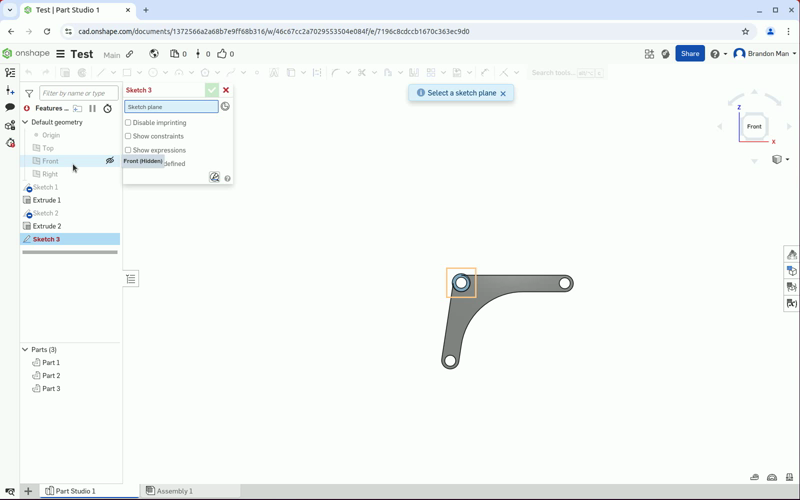
click(73, 163)
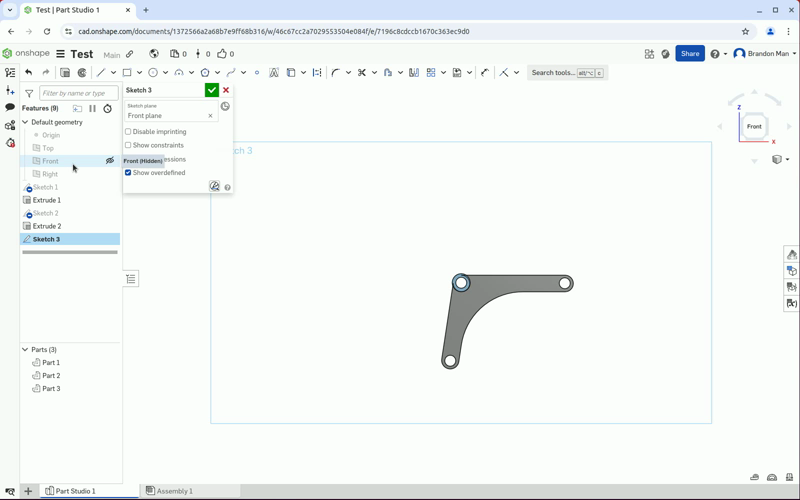
mouse_move(73, 352)
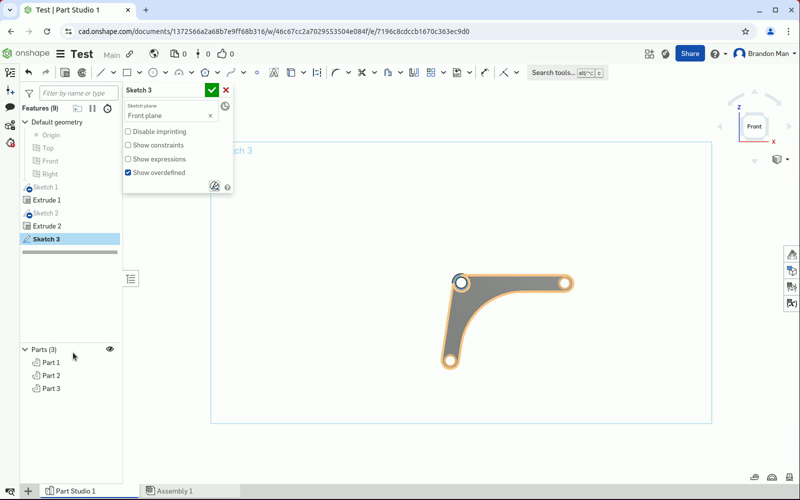
key(y)
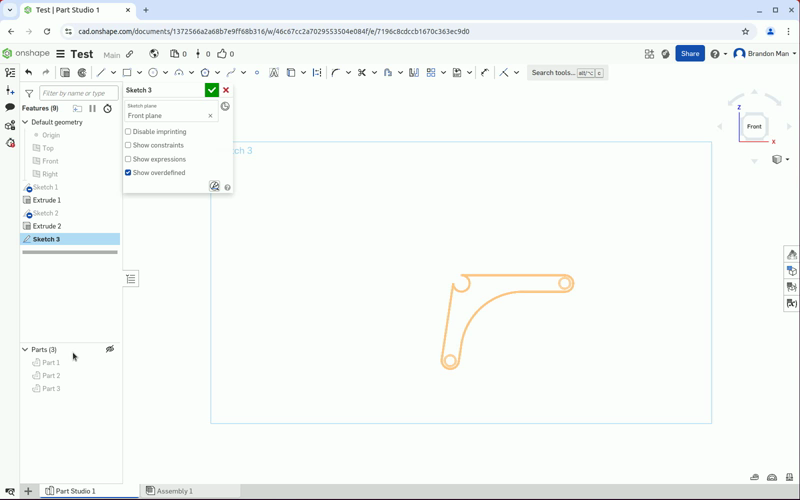
key(c)
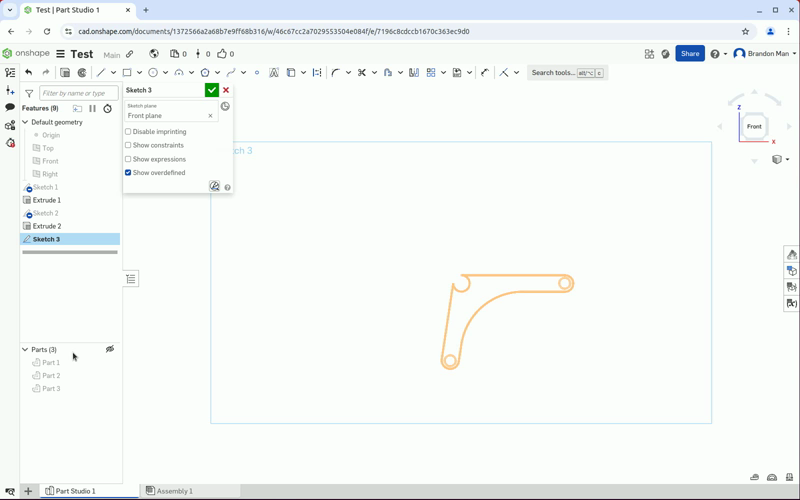
key_down(shift)
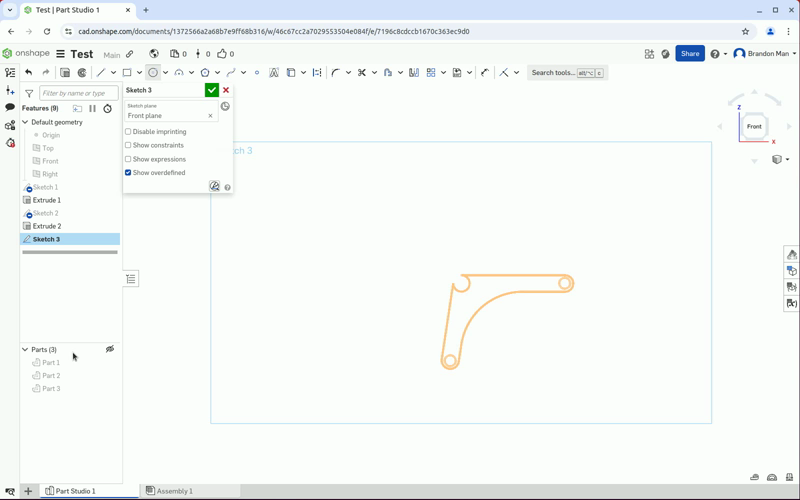
mouse_move(461, 282)
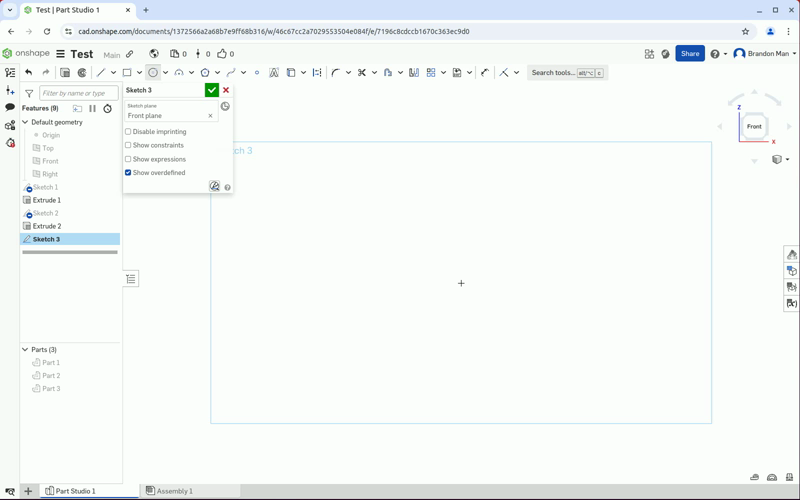
click(461, 282)
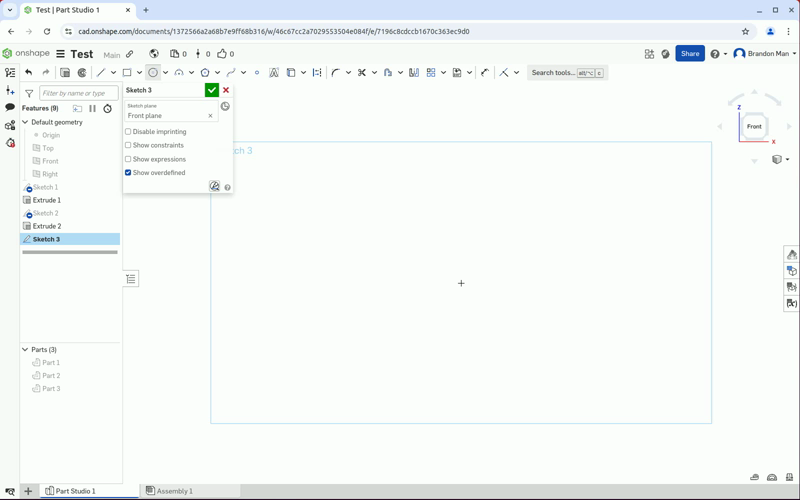
key_up(shift)
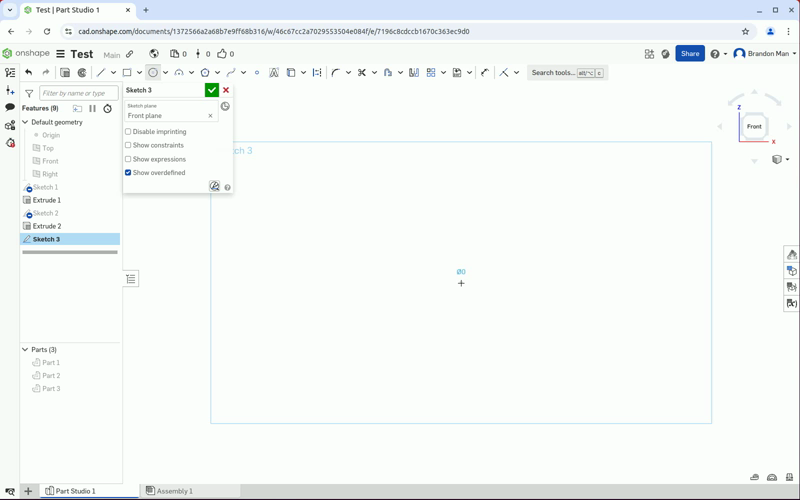
mouse_move(464, 282)
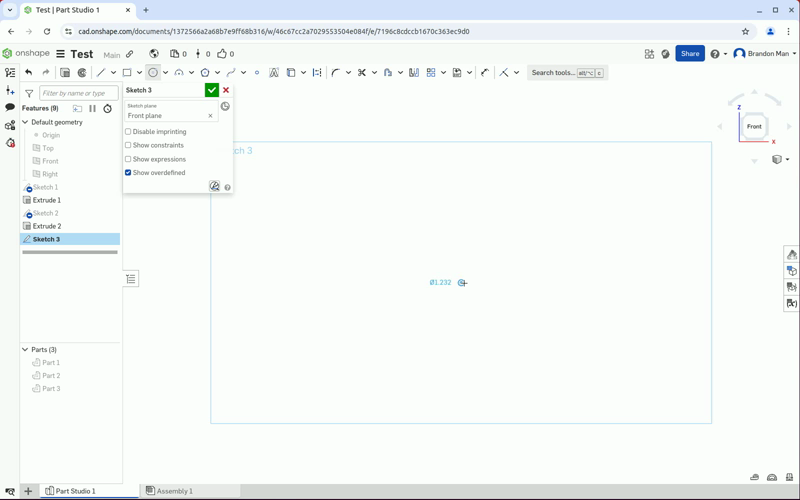
click(464, 282)
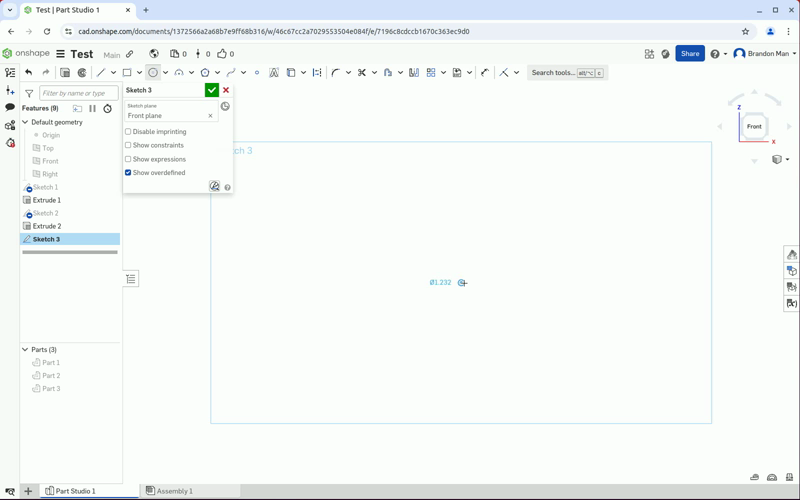
key(esc)
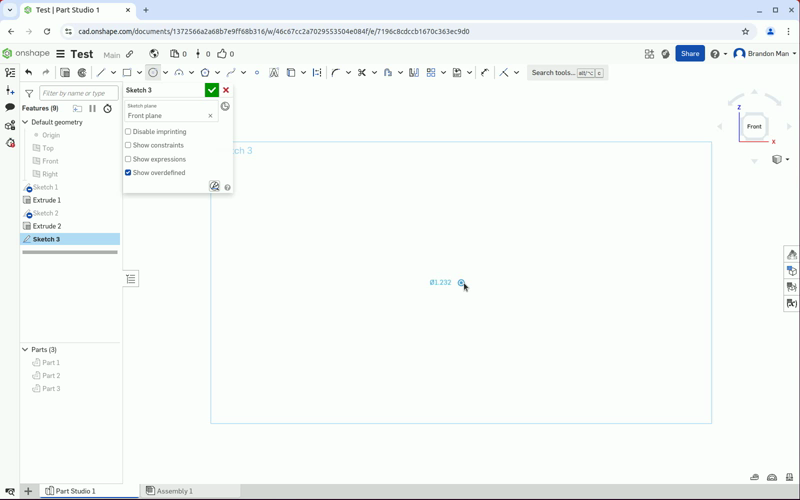
mouse_move(460, 280)
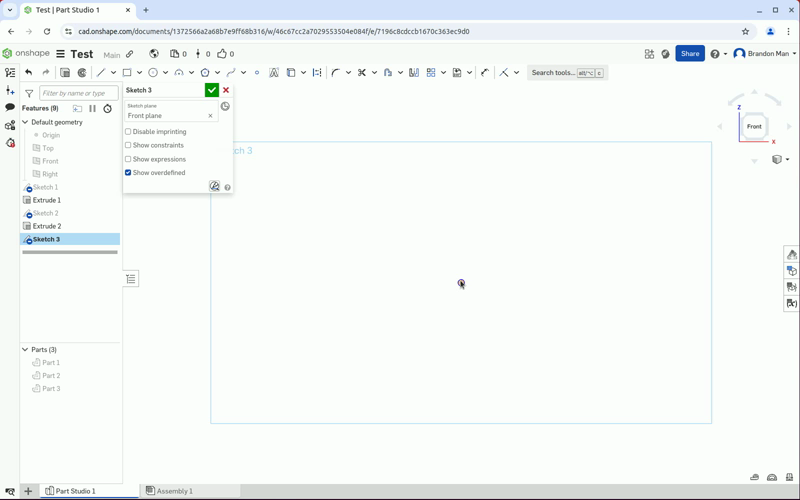
scroll(6)
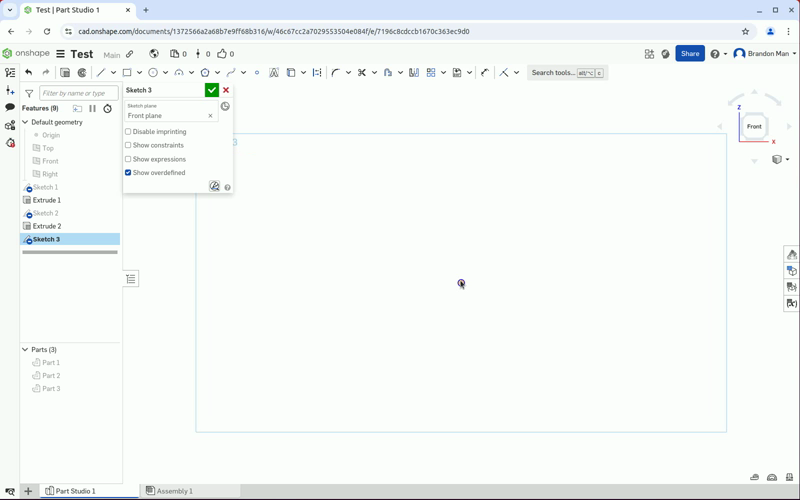
scroll(6)
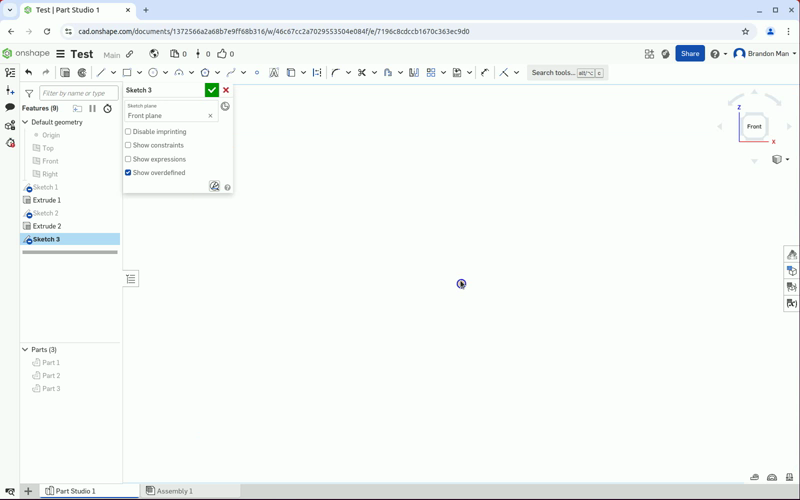
scroll(6)
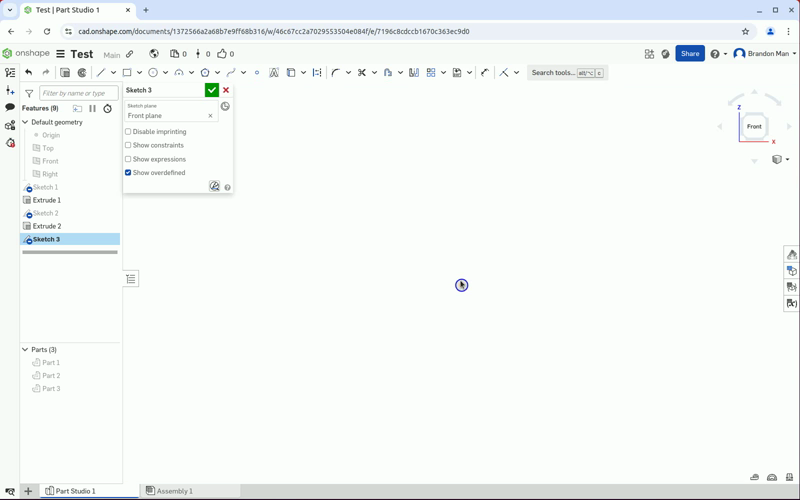
scroll(6)
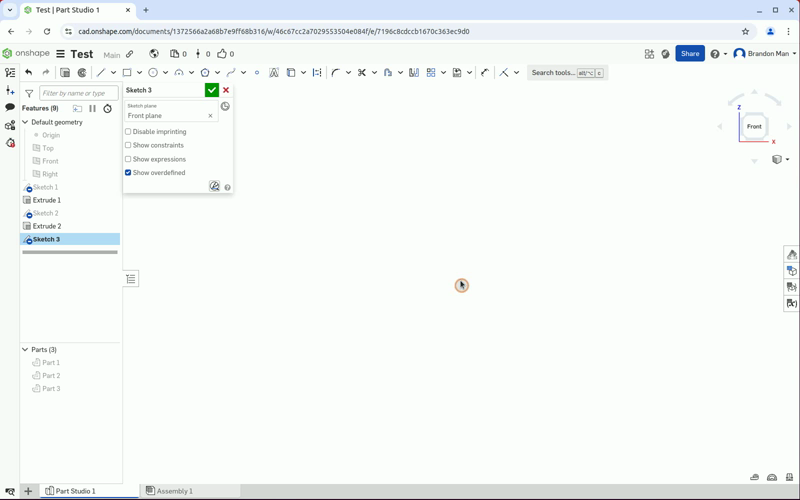
scroll(6)
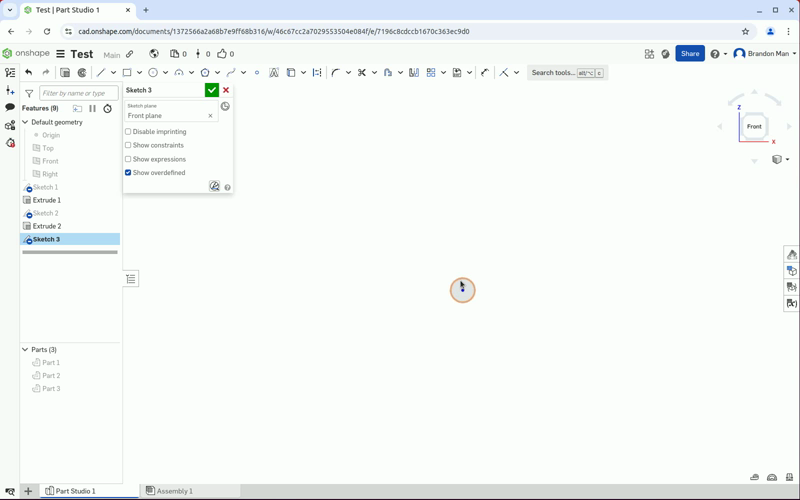
scroll(6)
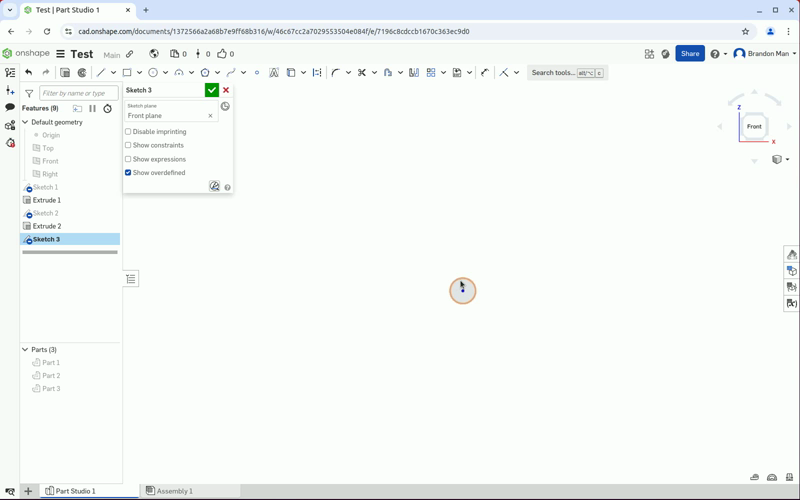
scroll(6)
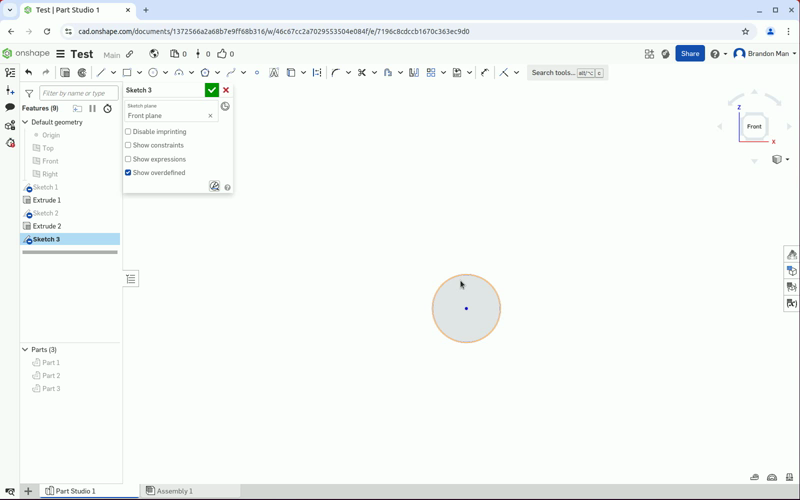
click(460, 280)
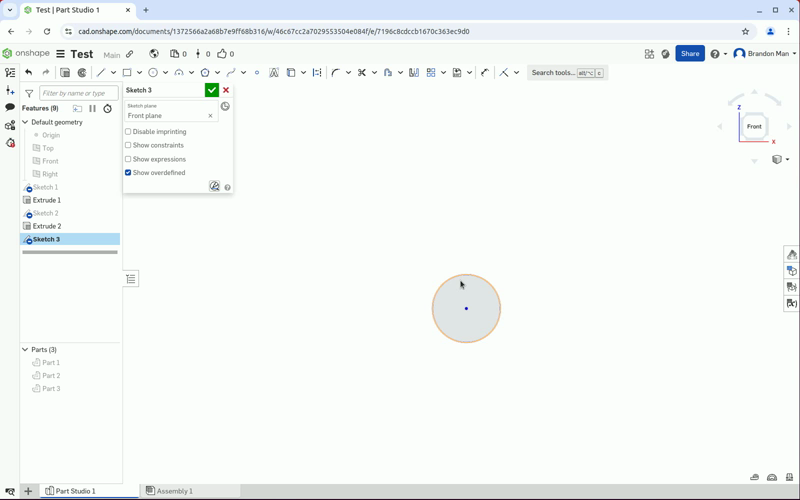
scroll(-6)
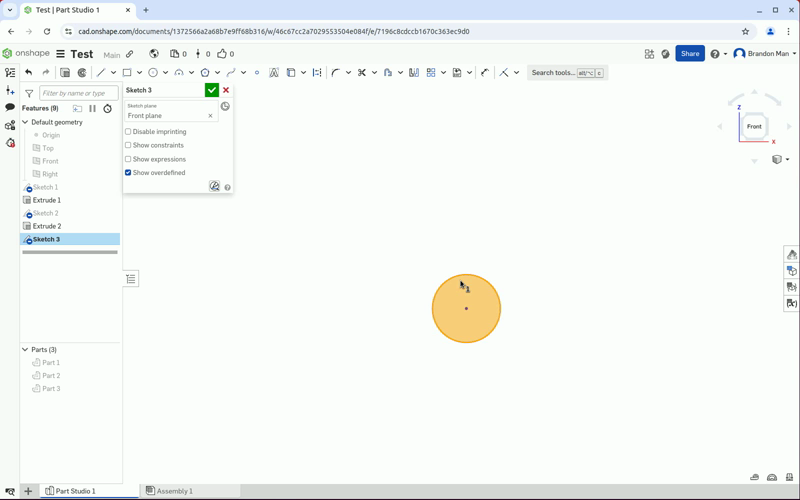
scroll(-6)
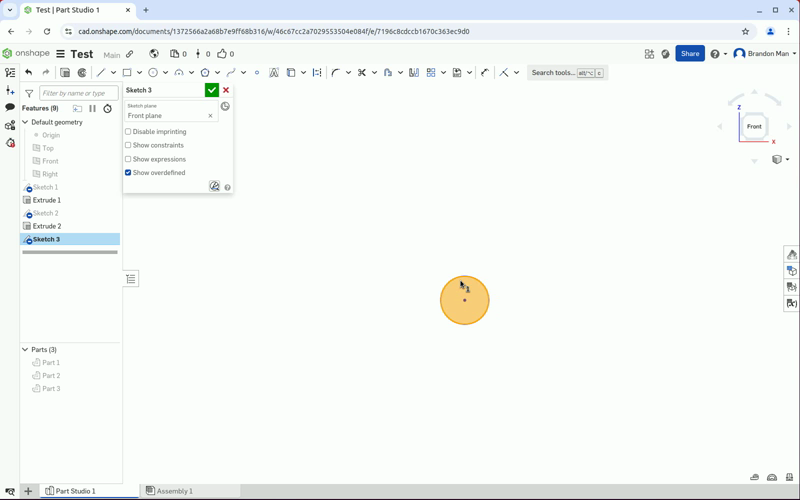
scroll(-6)
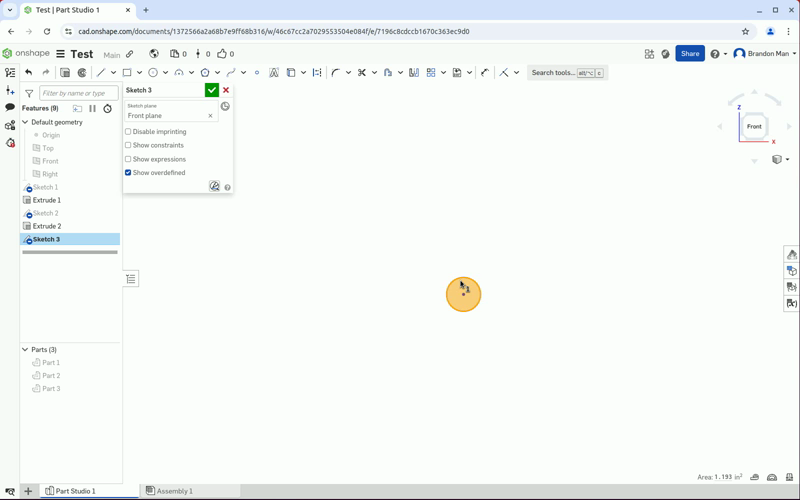
scroll(-6)
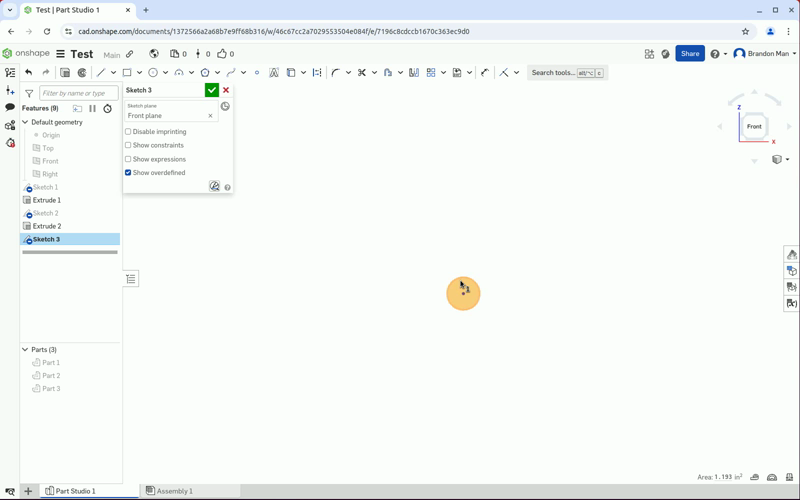
scroll(-6)
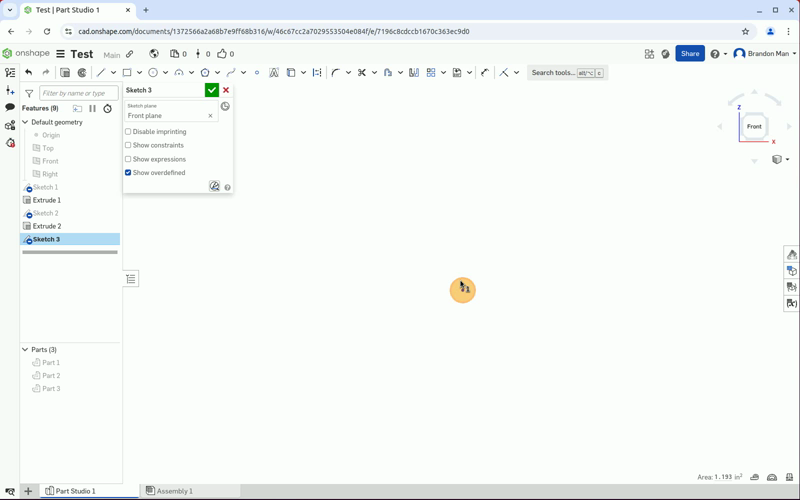
scroll(-6)
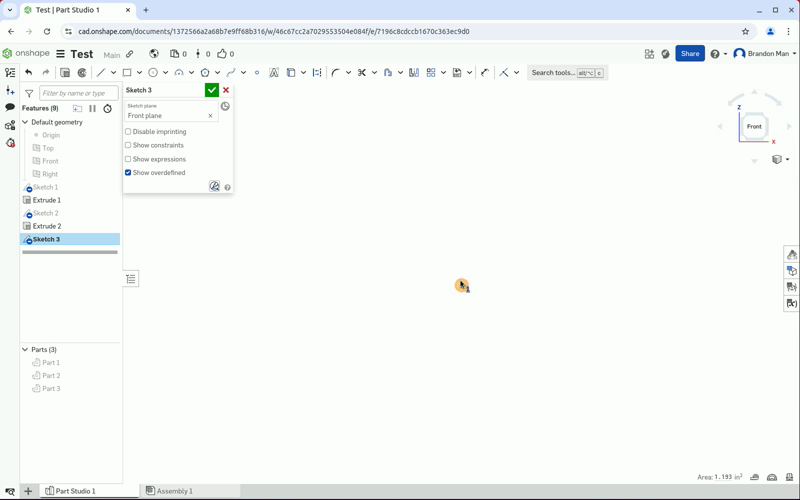
scroll(-6)
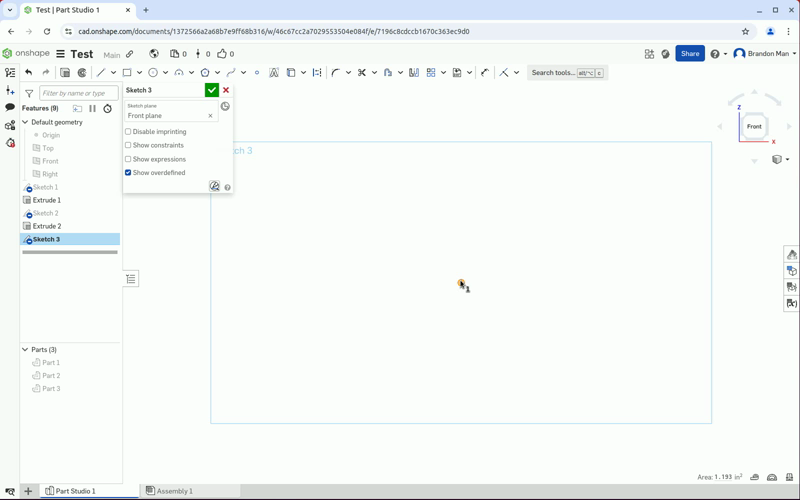
mouse_move(73, 352)
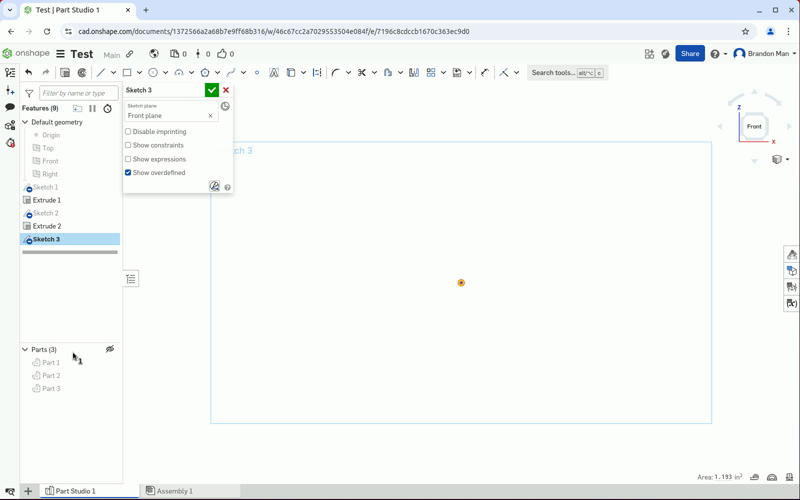
key(shift+y)
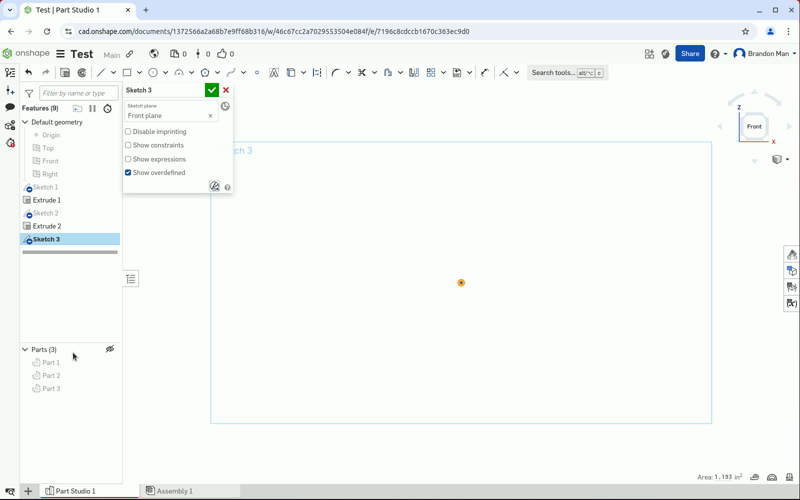
key(shift+e)
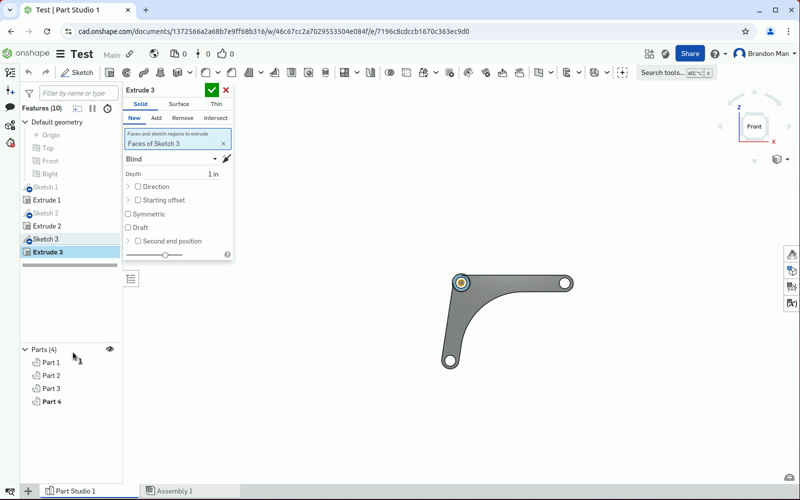
mouse_move(143, 106)
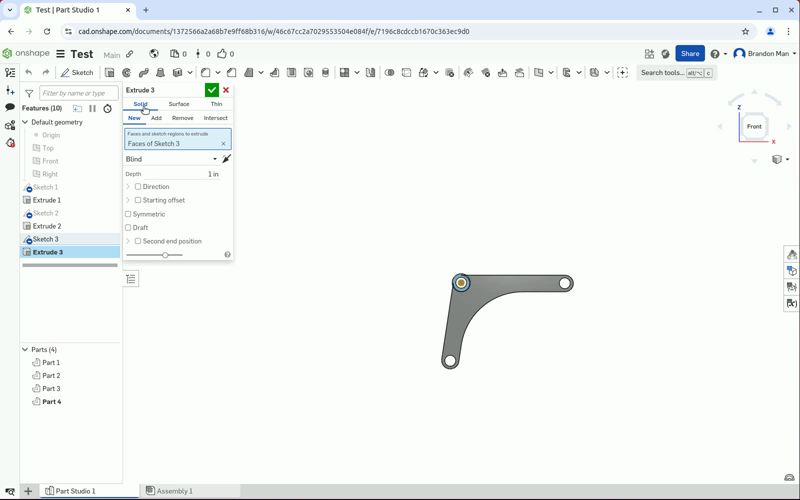
click(143, 106)
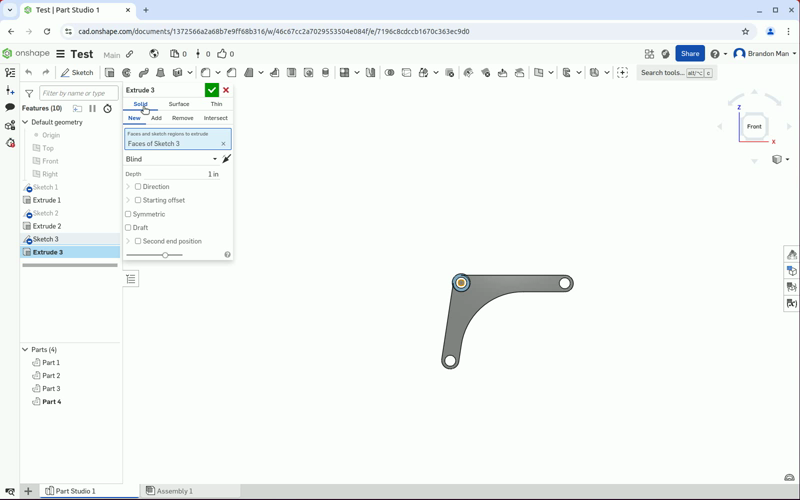
mouse_move(137, 120)
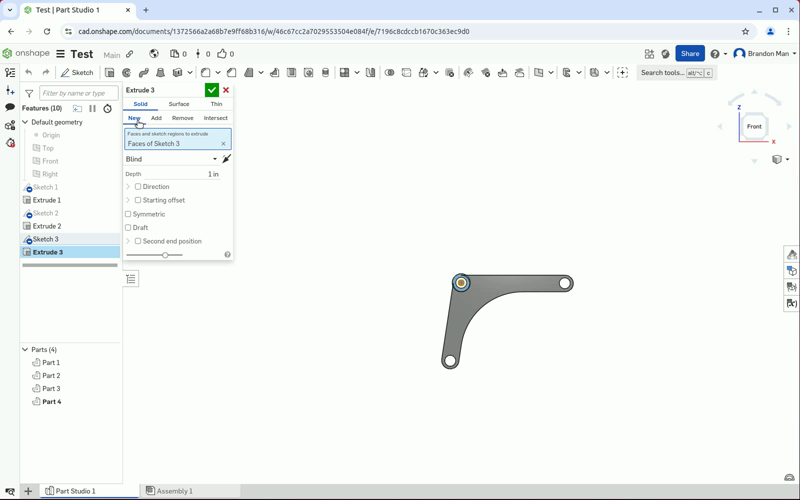
click(137, 120)
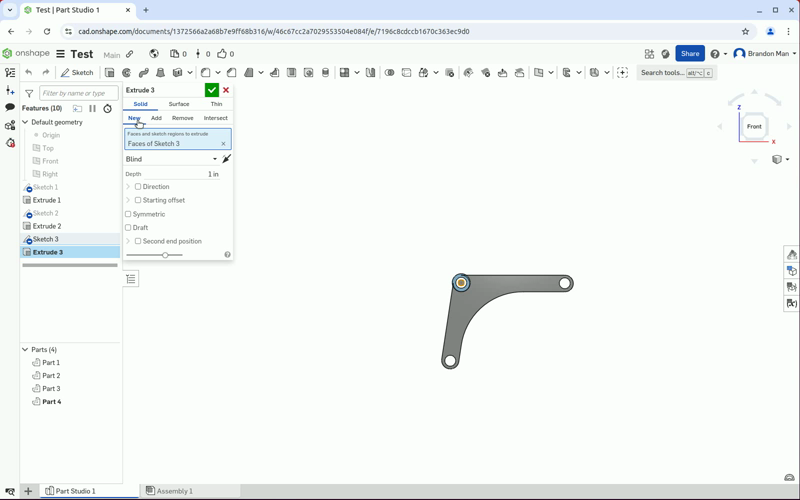
key(tab, 4)
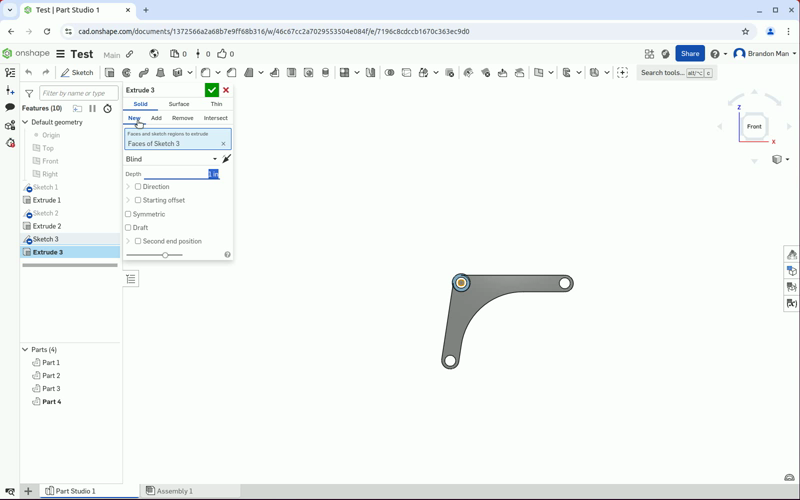
text(0.963)
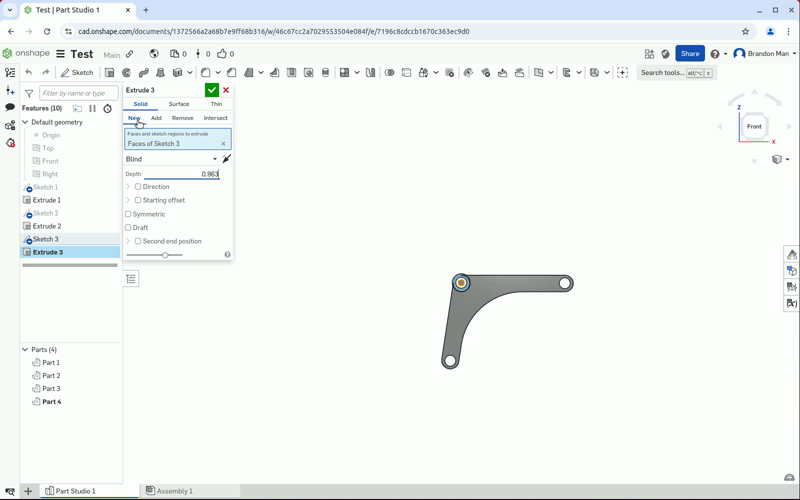
key(enter)
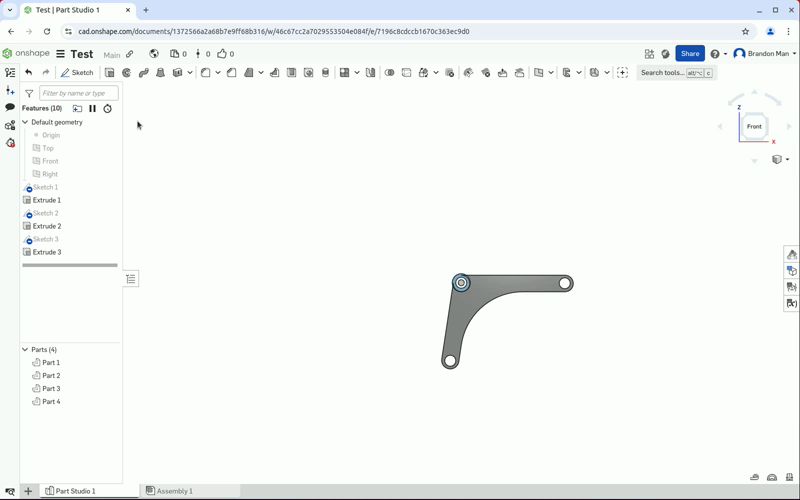
key(shift+h)
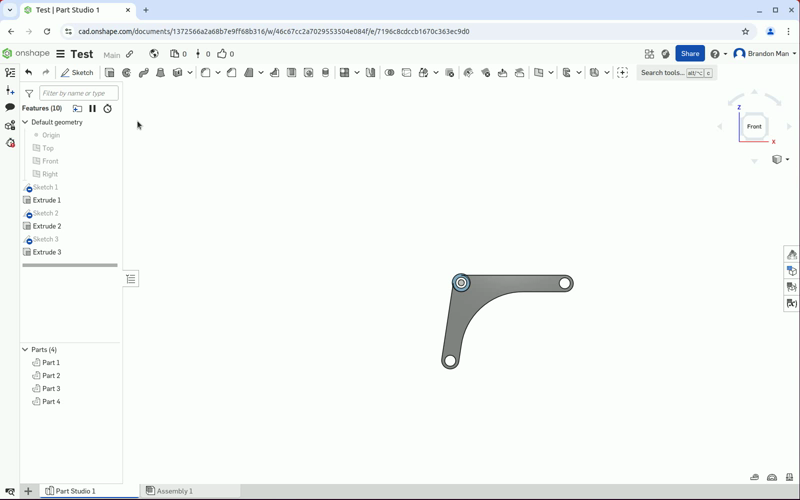
key(shift+h)
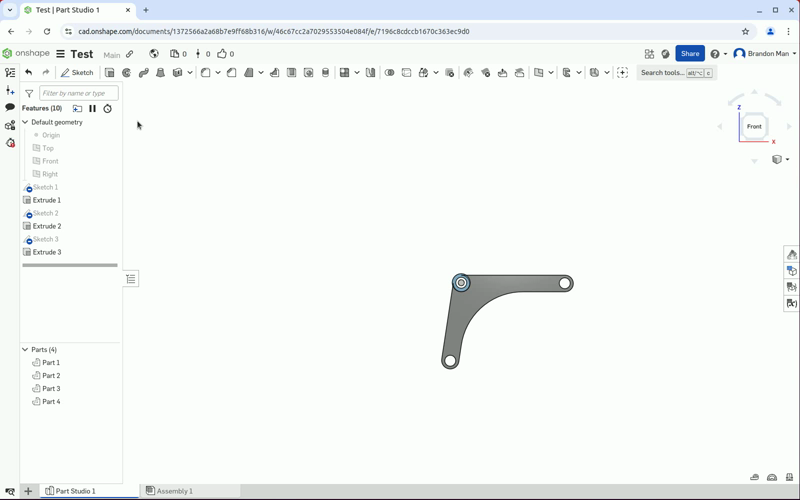
mouse_move(73, 189)
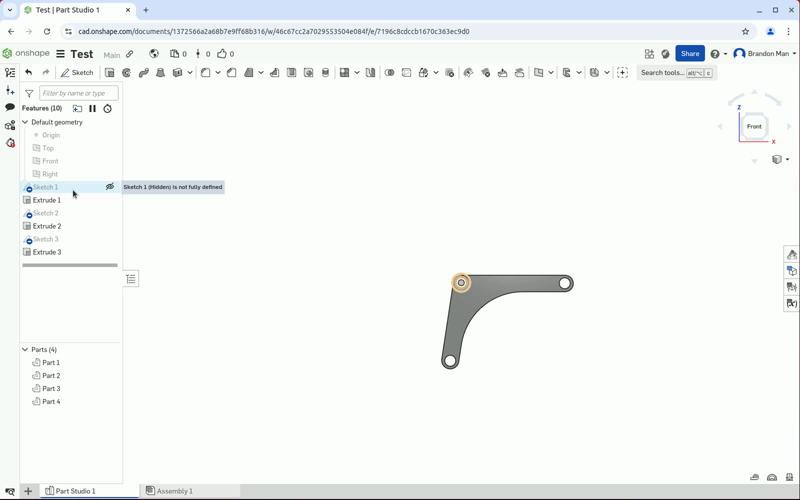
click(73, 189)
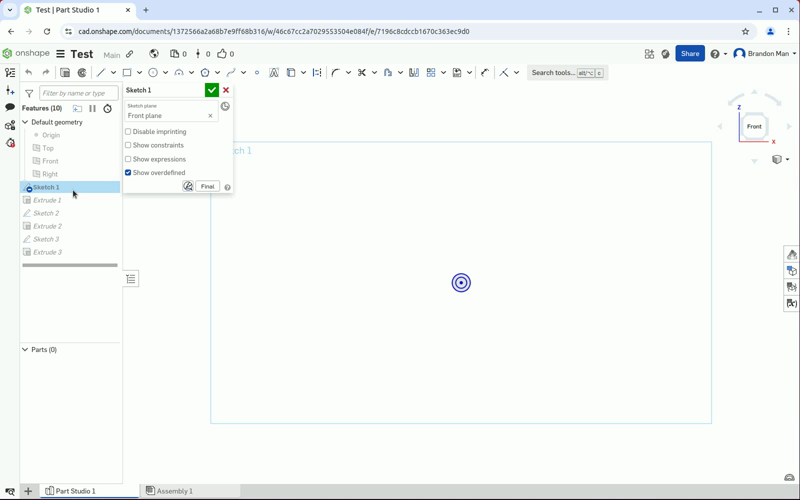
mouse_move(229, 92)
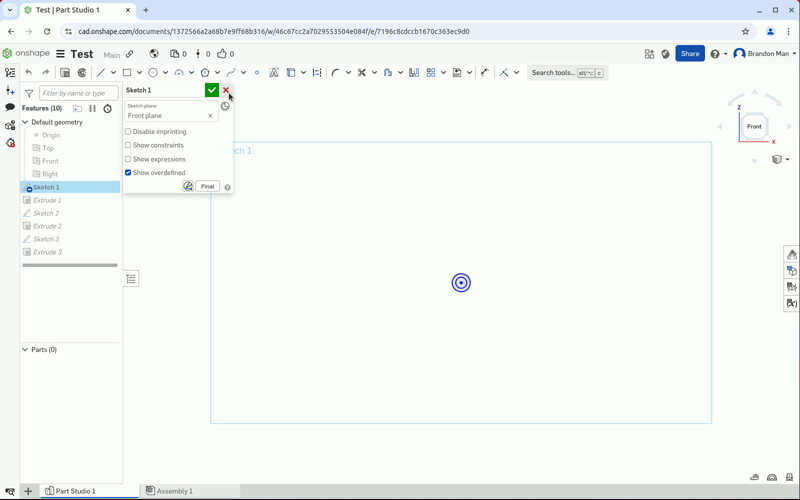
click(229, 92)
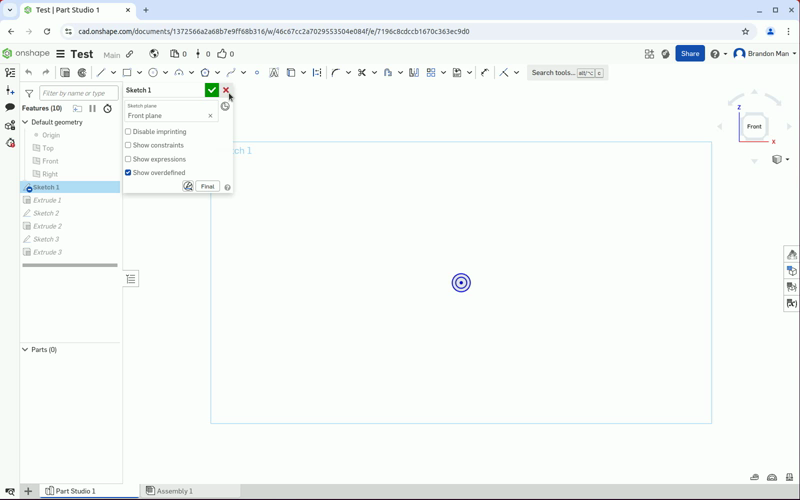
key(shift+s)
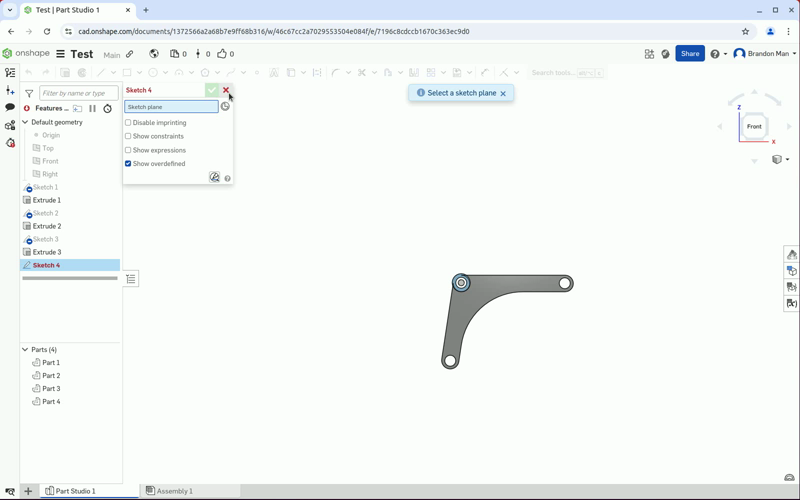
mouse_move(73, 163)
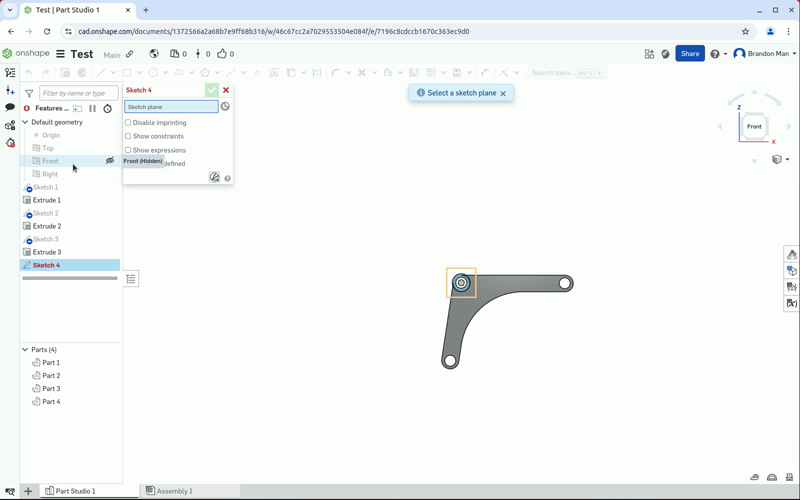
click(73, 163)
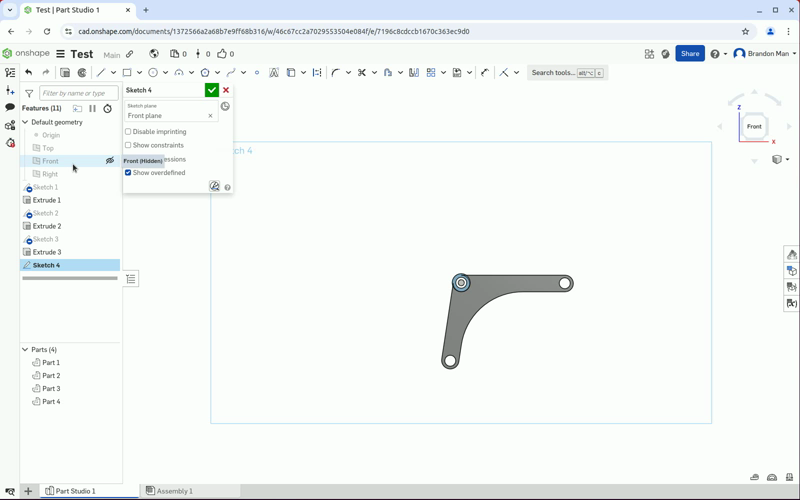
mouse_move(73, 352)
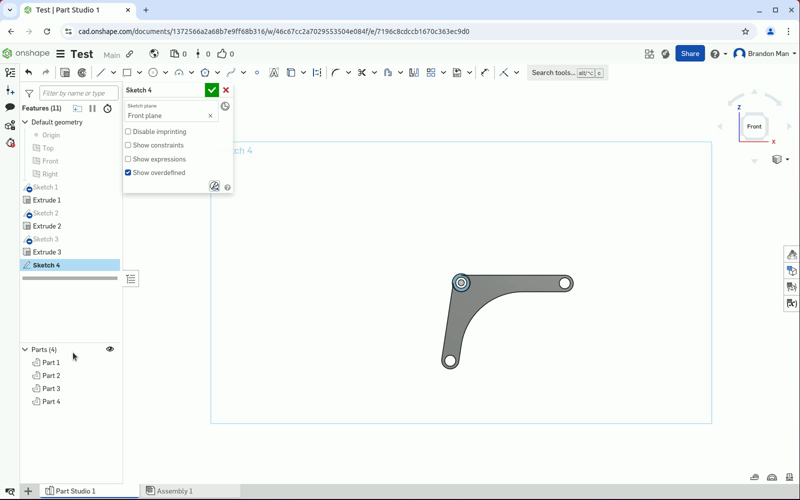
key(y)
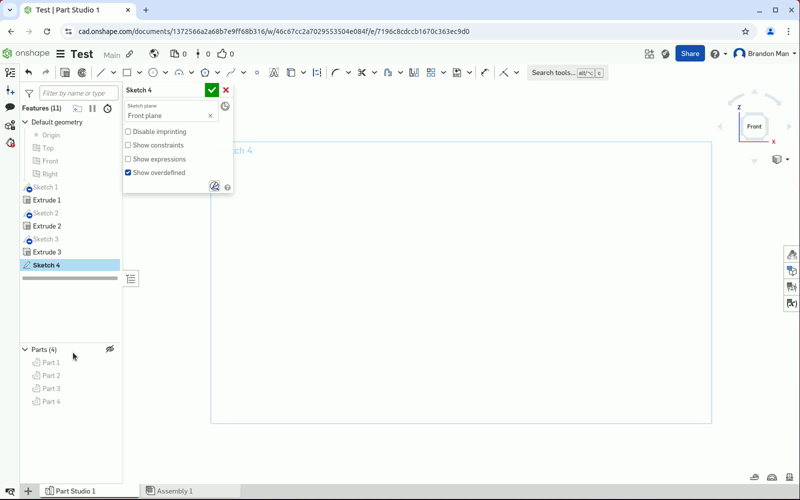
key(c)
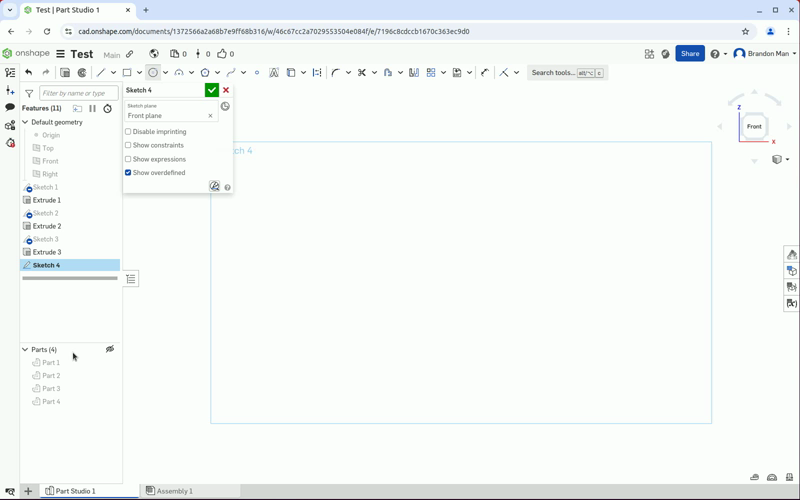
key_down(shift)
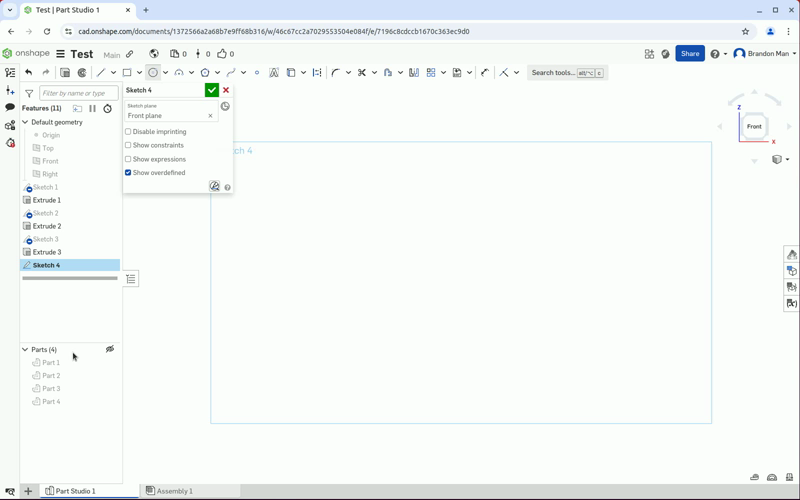
mouse_move(565, 282)
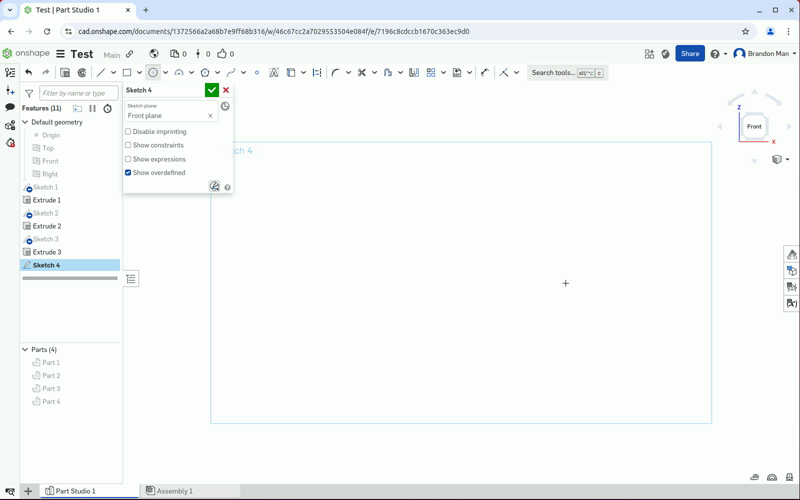
click(565, 282)
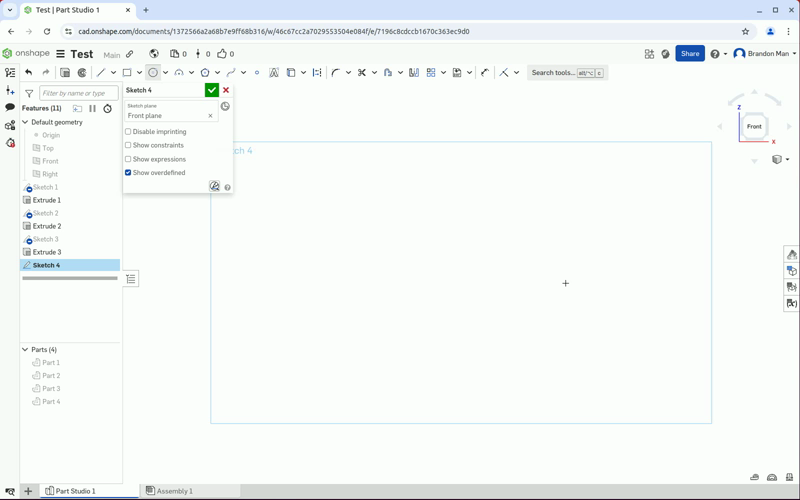
key_up(shift)
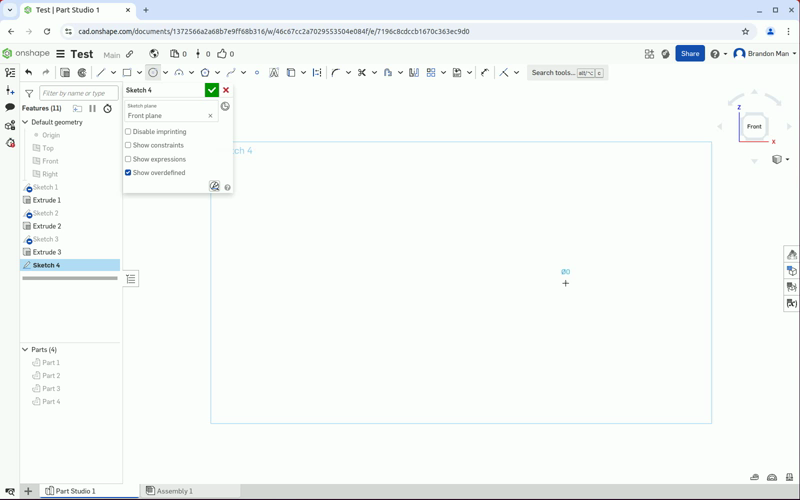
mouse_move(568, 282)
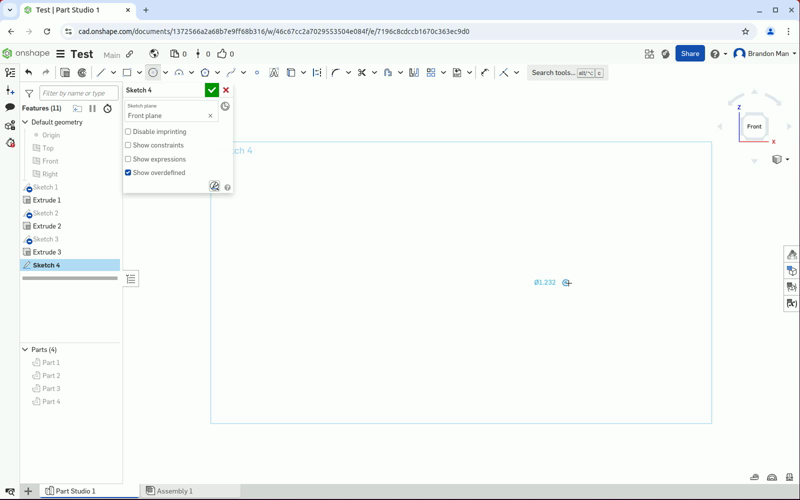
click(568, 282)
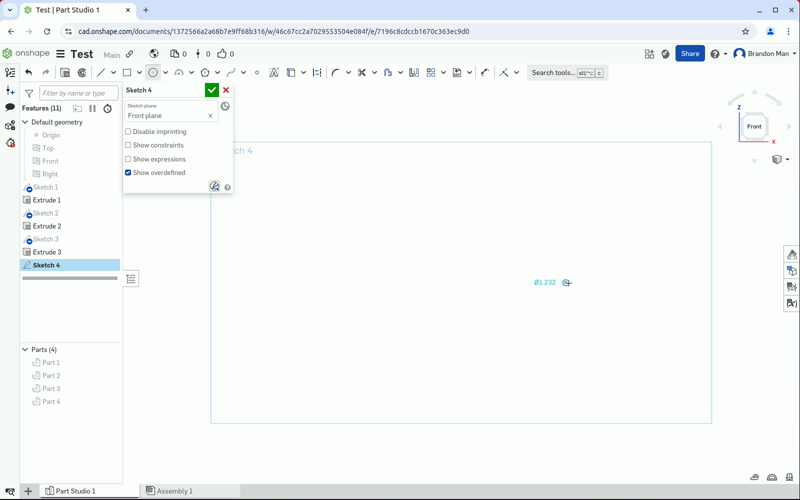
key(esc)
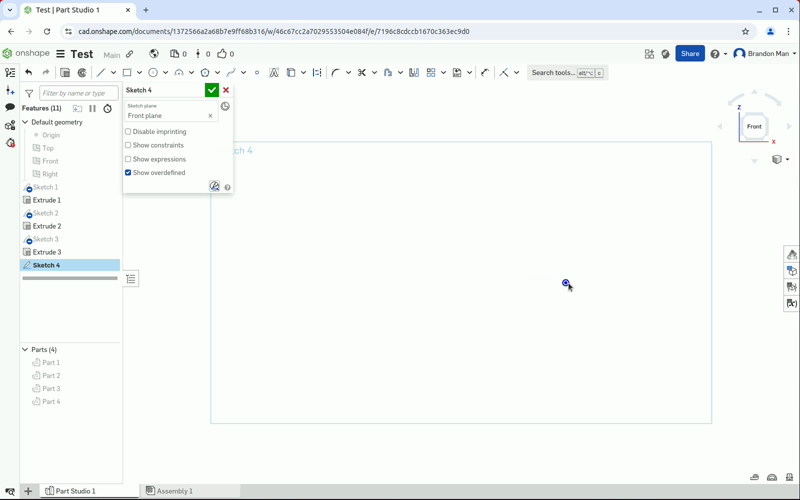
mouse_move(565, 285)
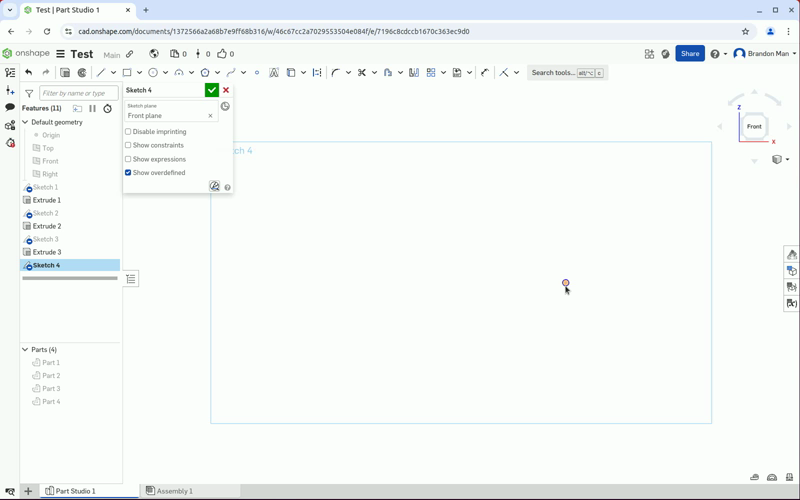
scroll(6)
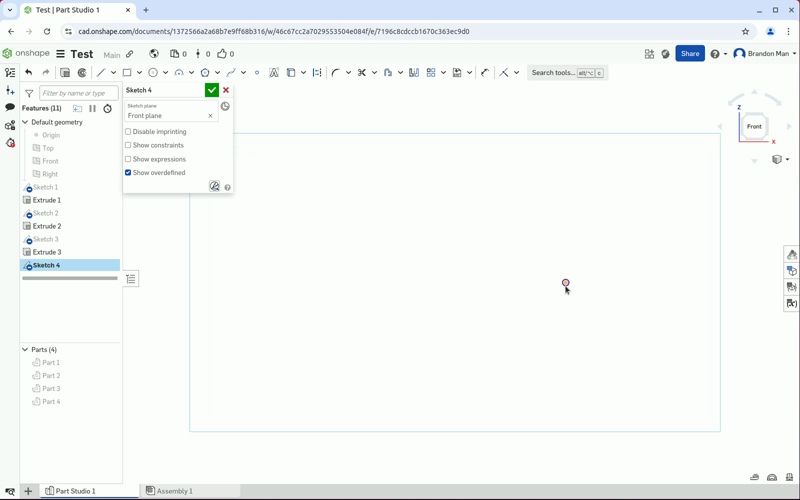
scroll(6)
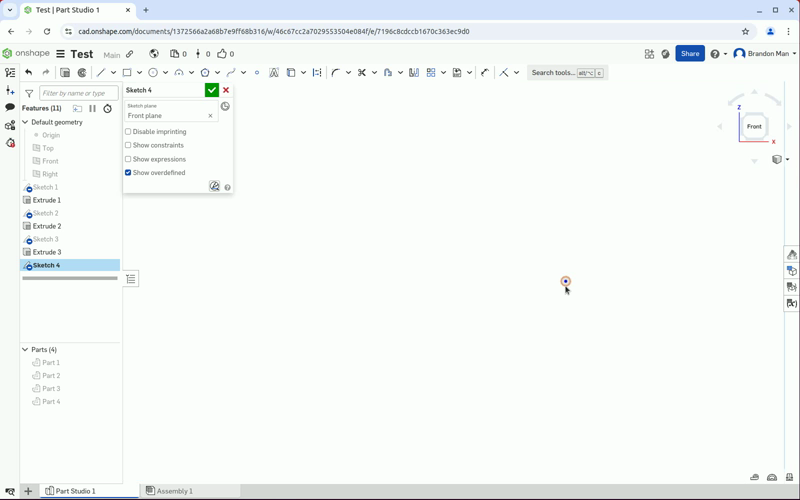
scroll(6)
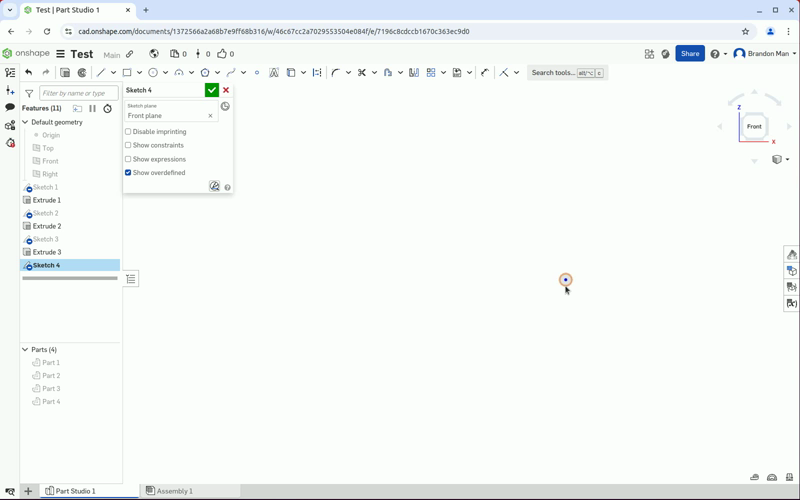
scroll(6)
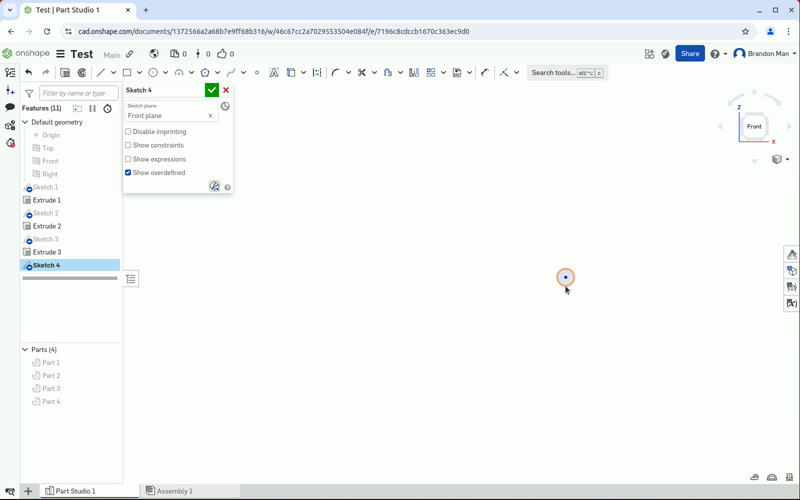
scroll(6)
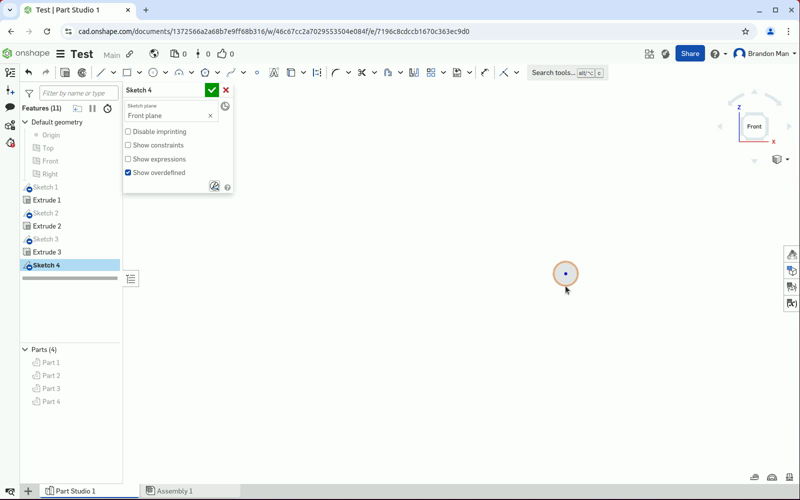
scroll(6)
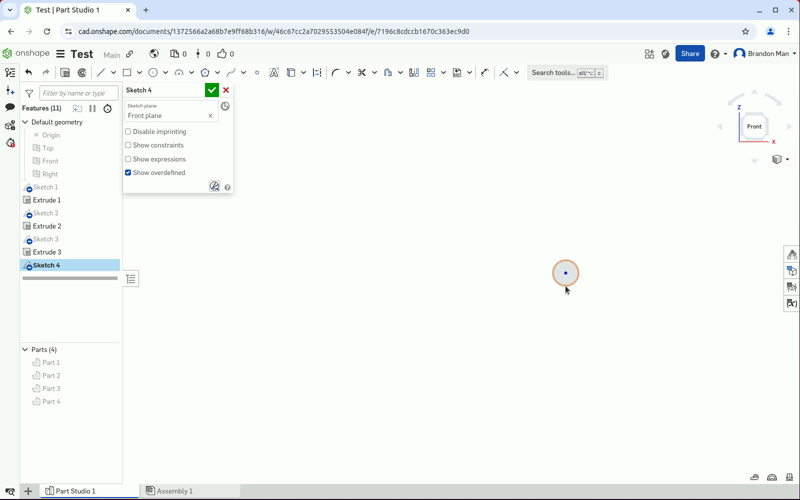
scroll(6)
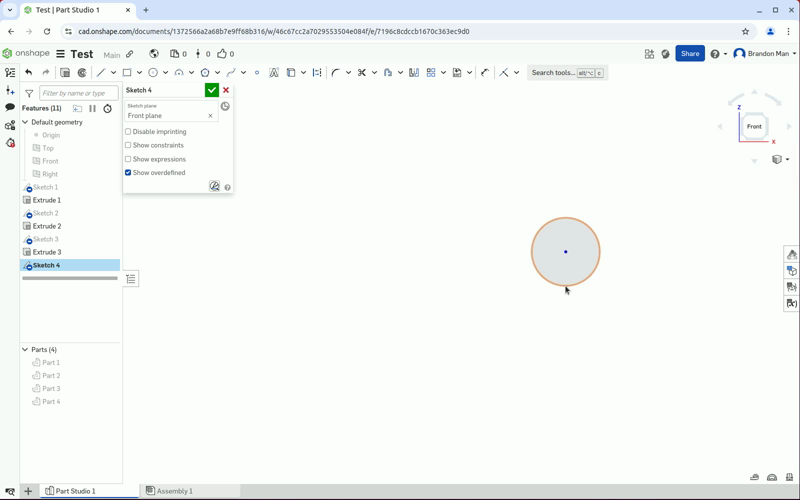
click(565, 285)
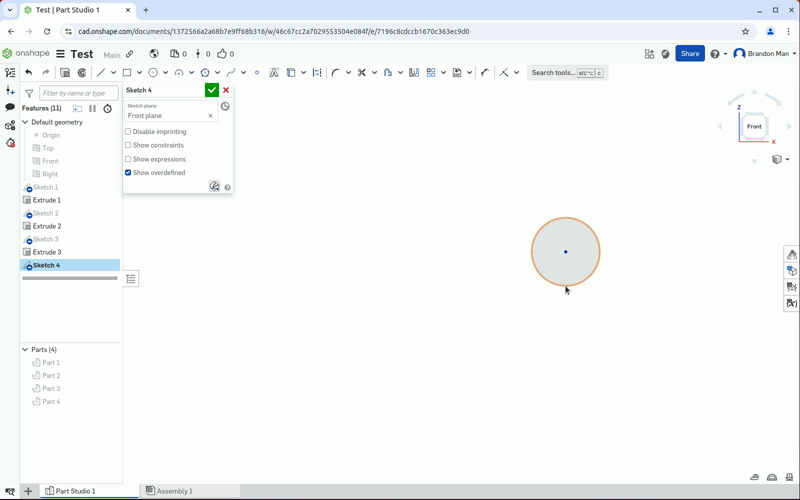
scroll(-6)
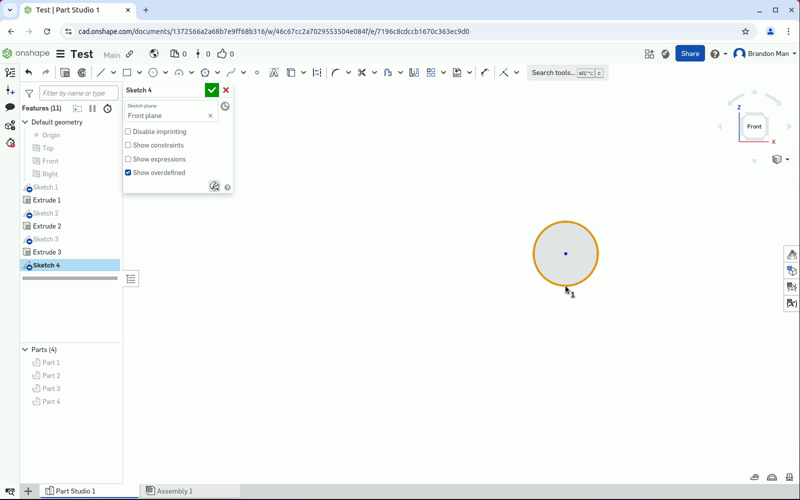
scroll(-6)
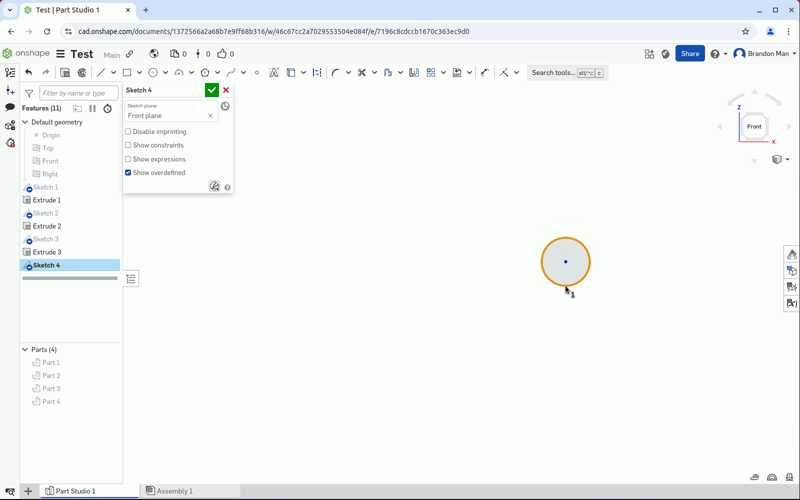
scroll(-6)
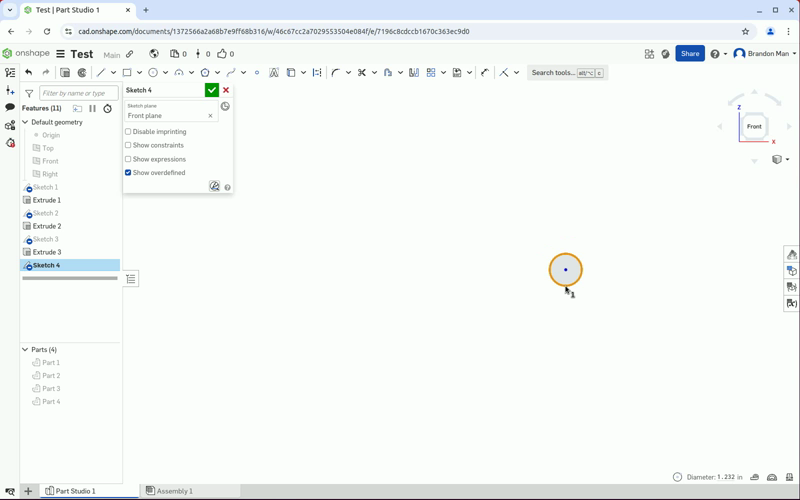
scroll(-6)
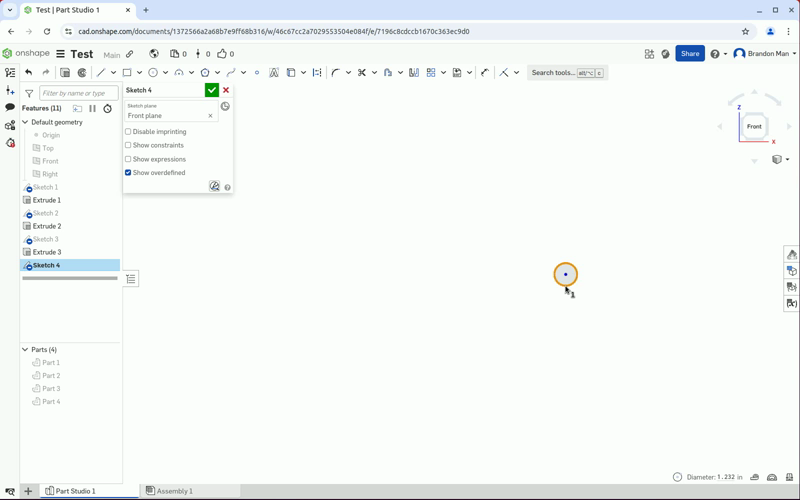
scroll(-6)
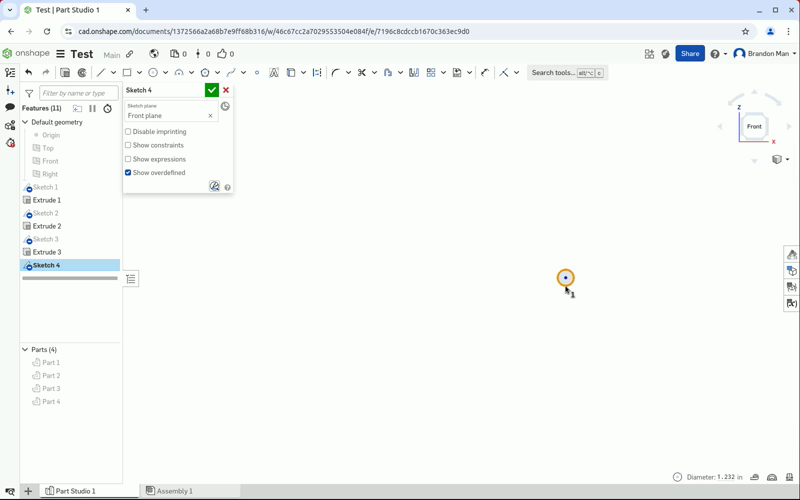
scroll(-6)
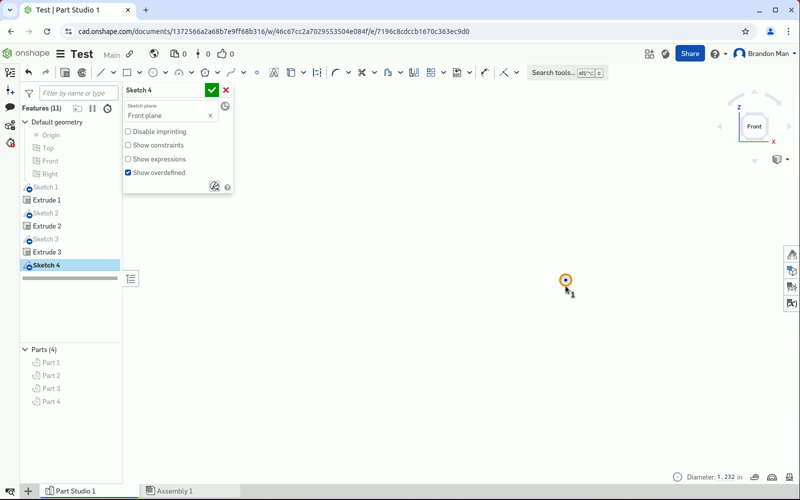
scroll(-6)
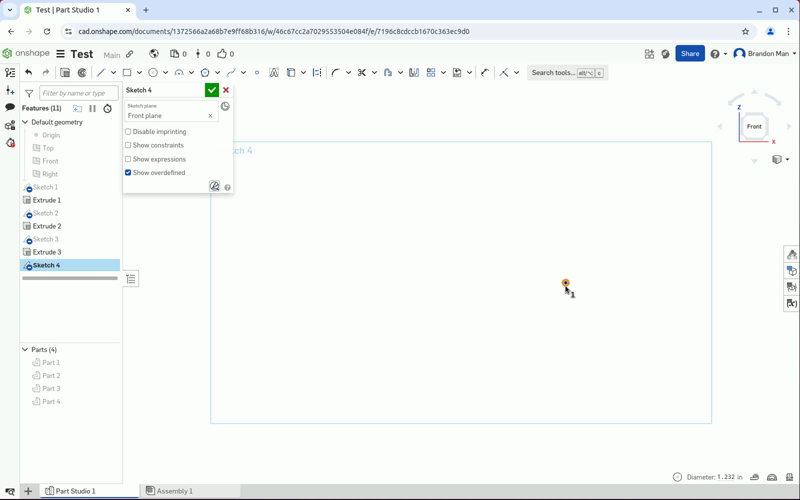
mouse_move(73, 352)
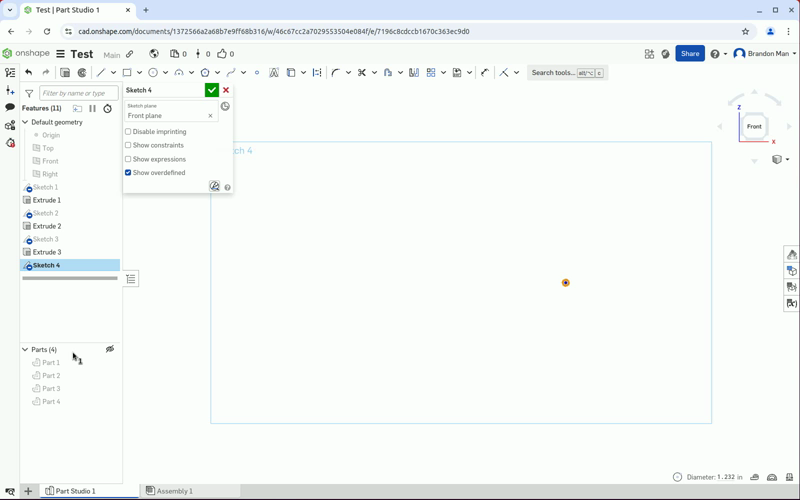
key(shift+y)
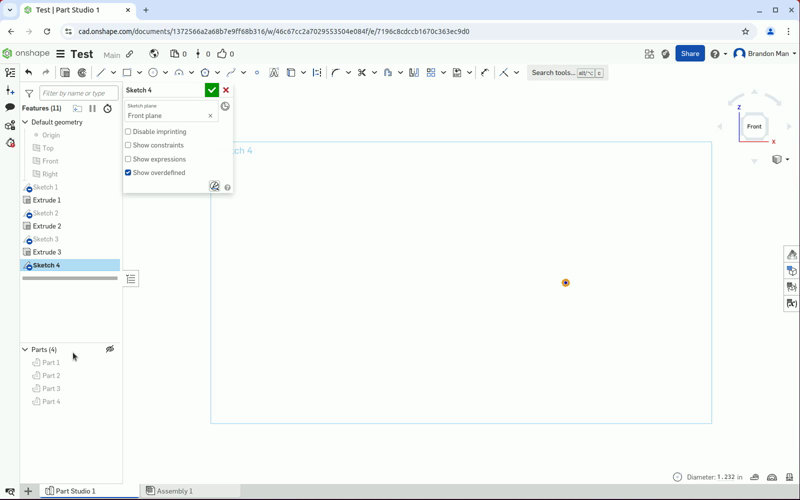
key(shift+e)
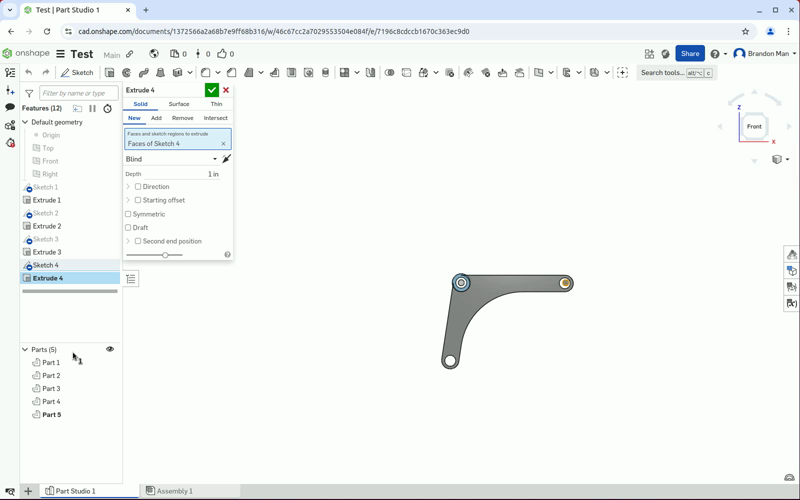
mouse_move(143, 106)
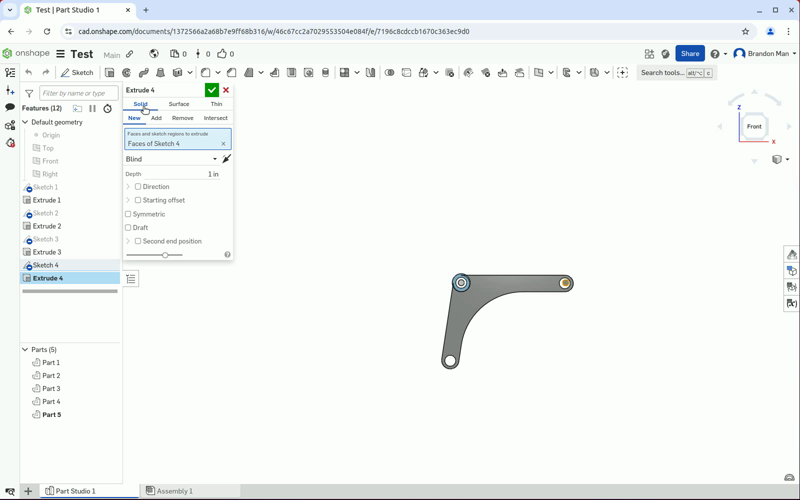
click(143, 106)
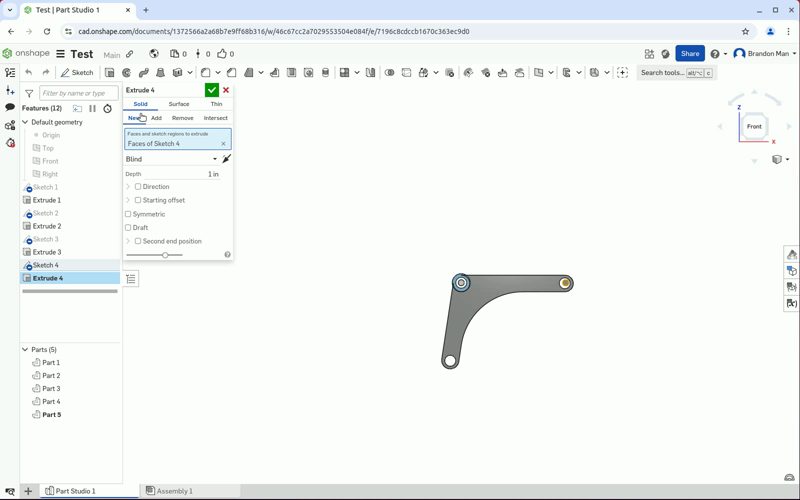
mouse_move(137, 120)
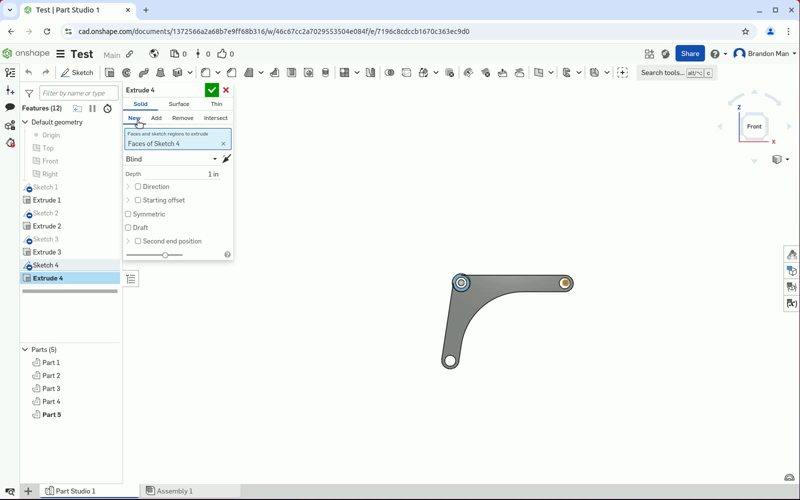
click(137, 120)
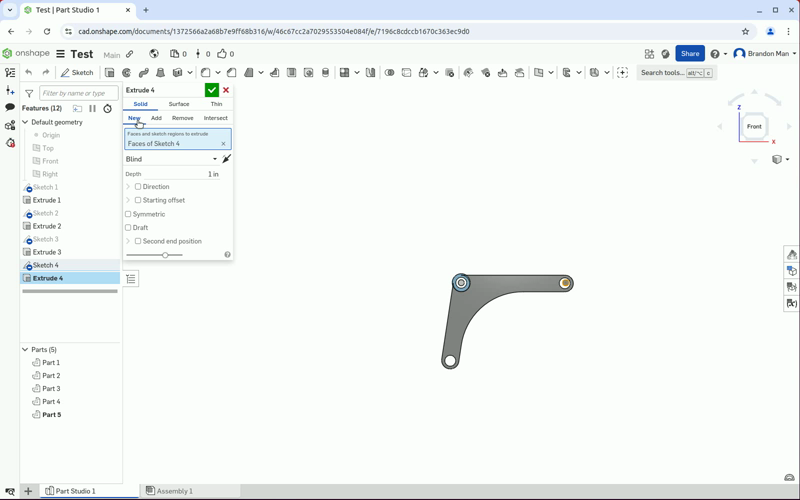
key(tab, 4)
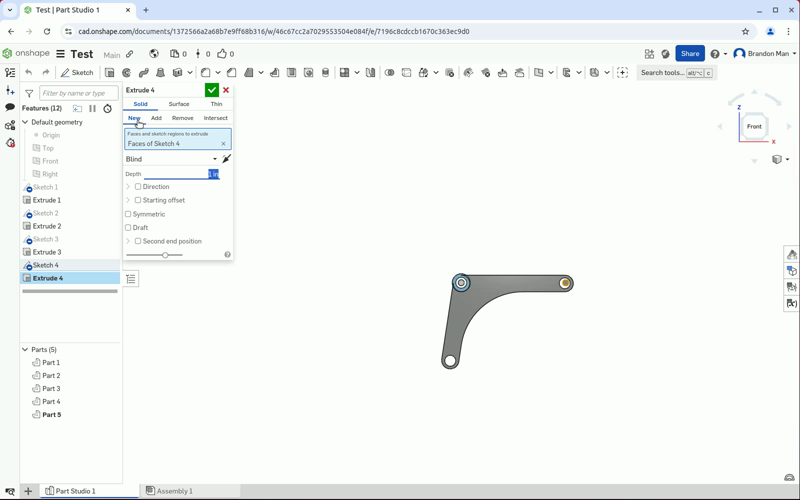
text(0.963)
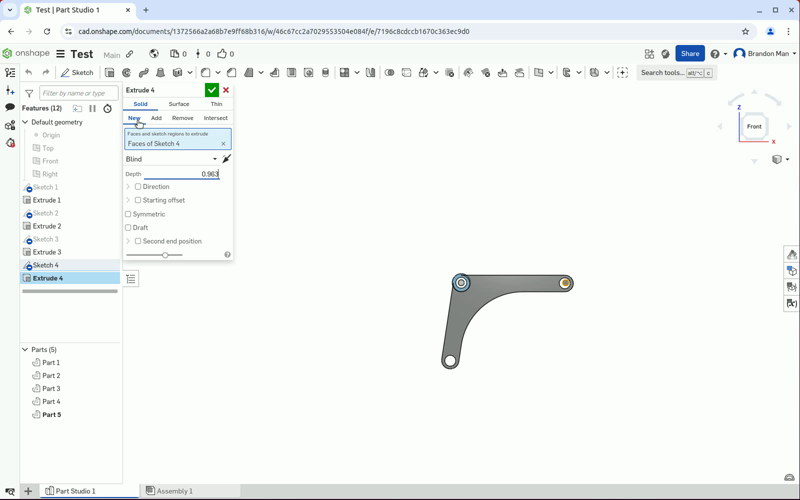
key(enter)
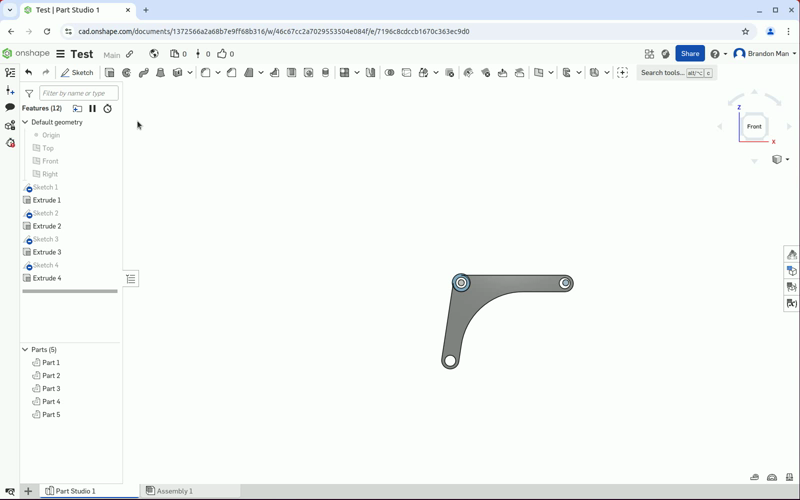
key(shift+h)
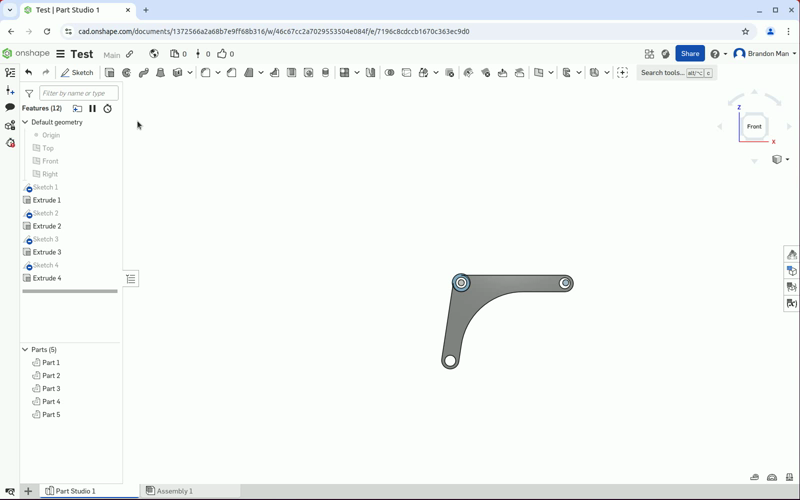
key(shift+h)
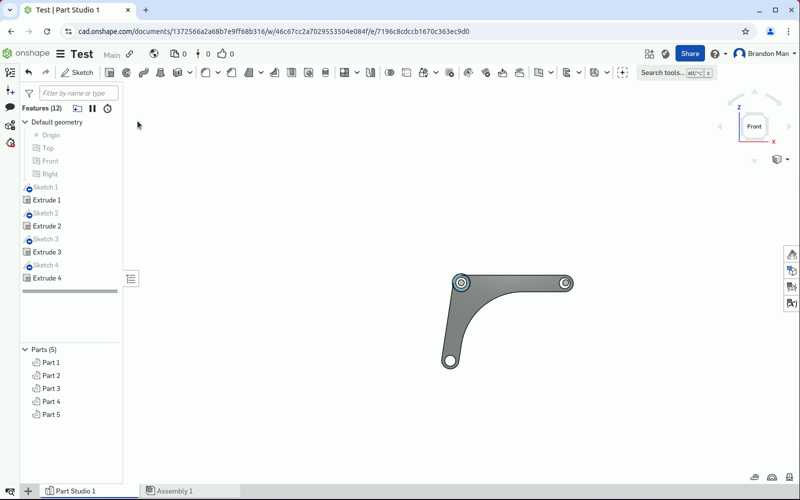
mouse_move(73, 189)
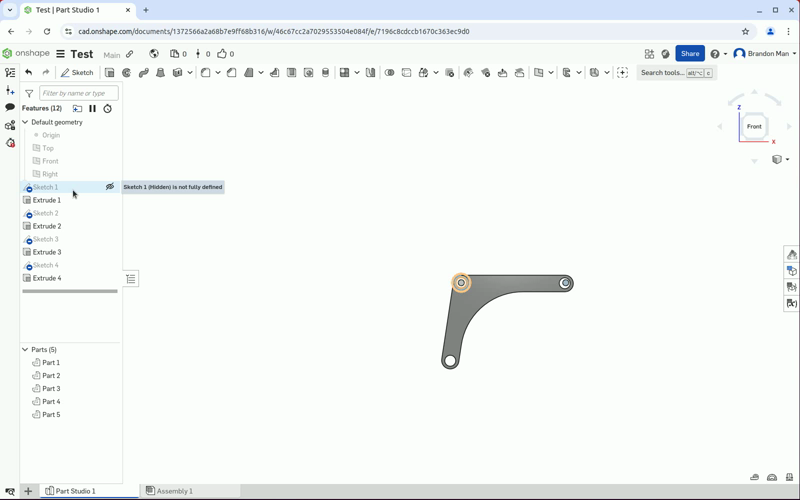
click(73, 189)
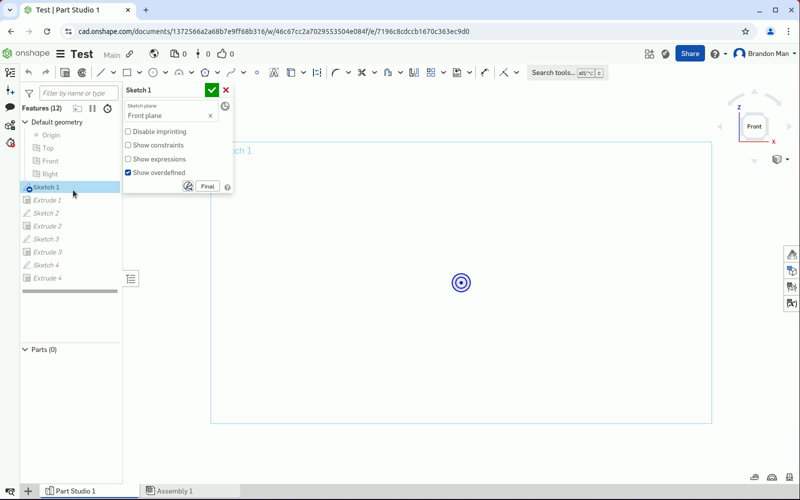
mouse_move(229, 92)
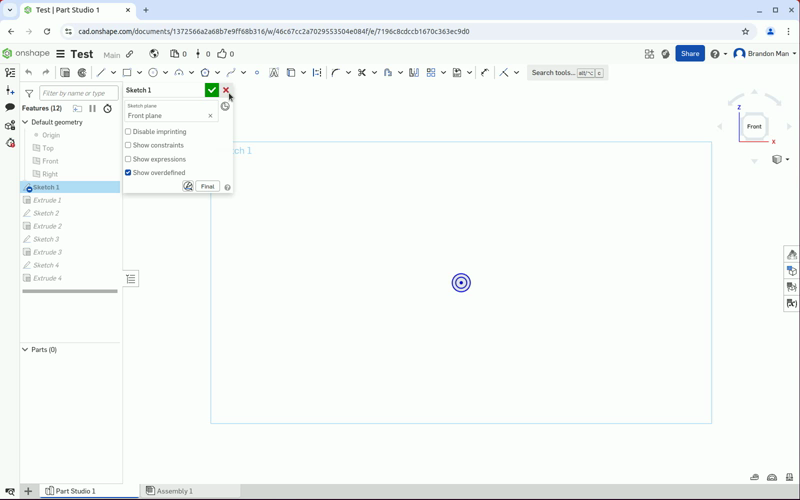
click(229, 92)
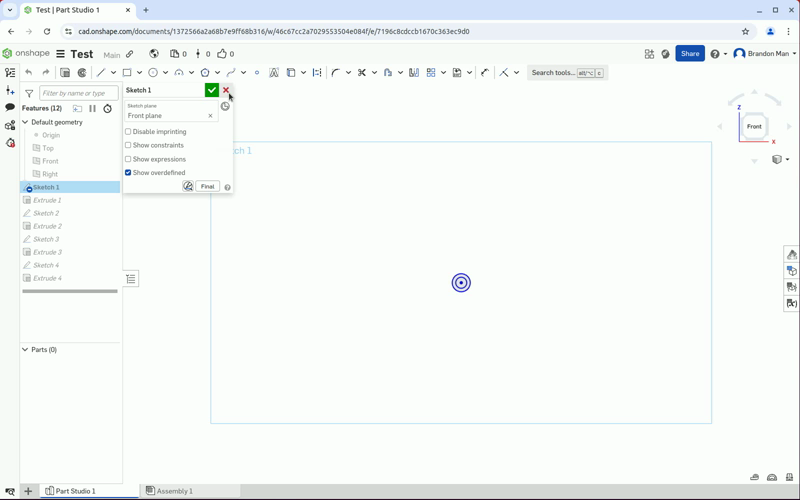
key(shift+s)
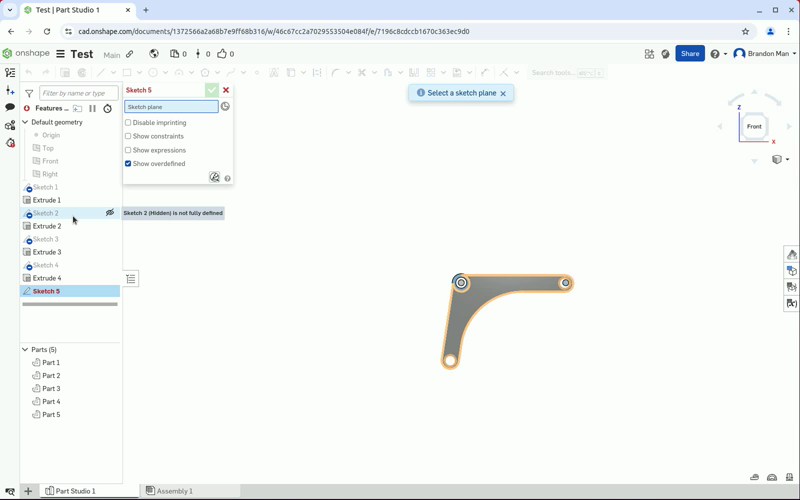
scroll(3)
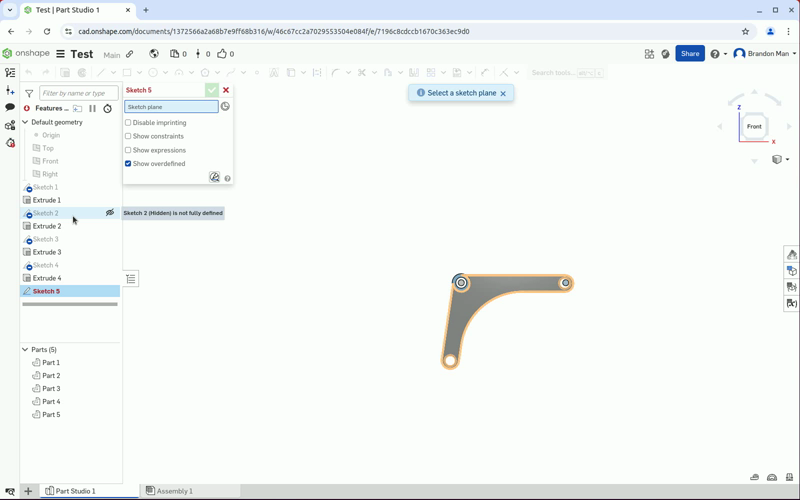
mouse_move(73, 163)
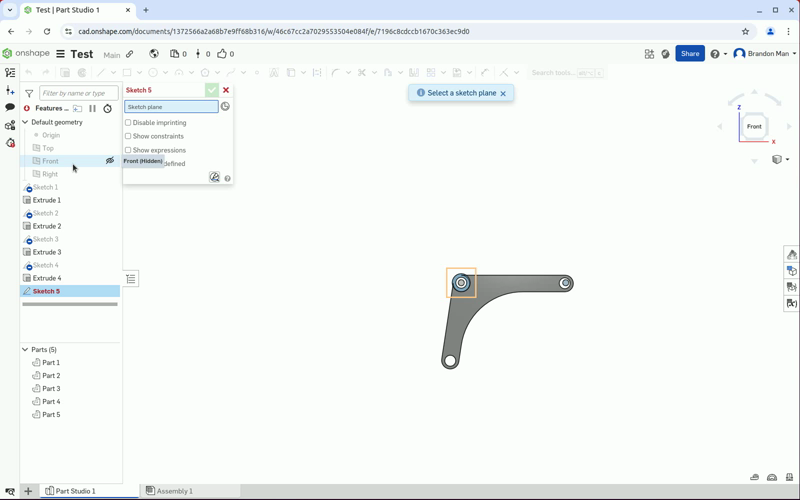
click(73, 163)
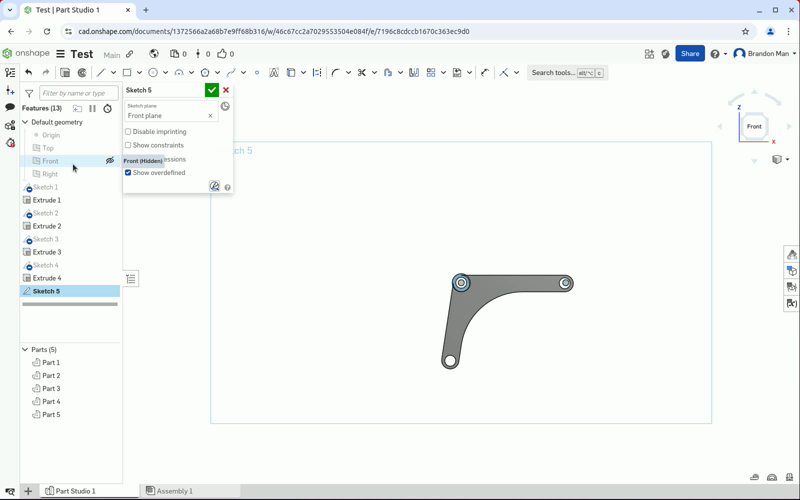
mouse_move(73, 352)
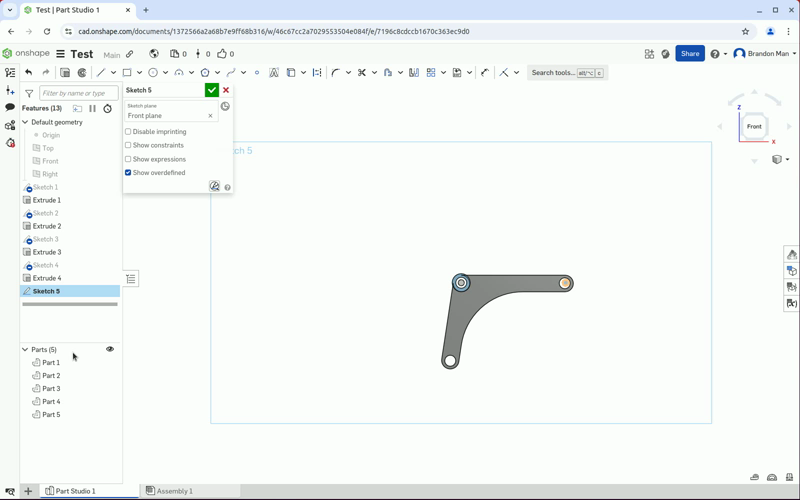
key(y)
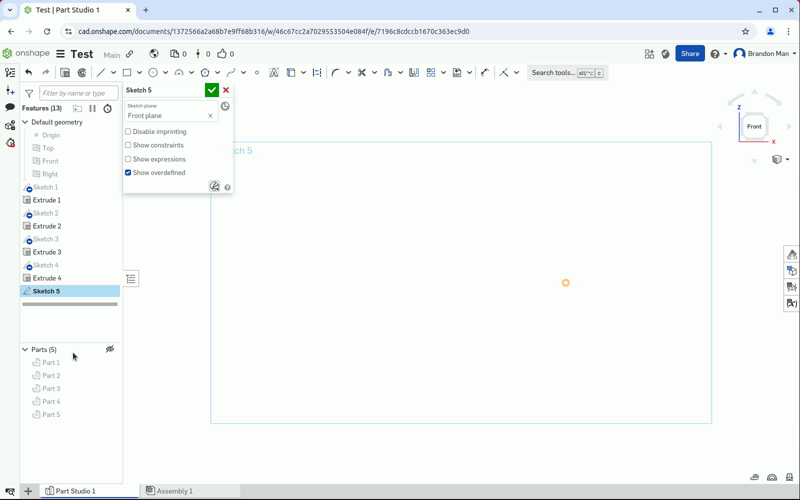
key(c)
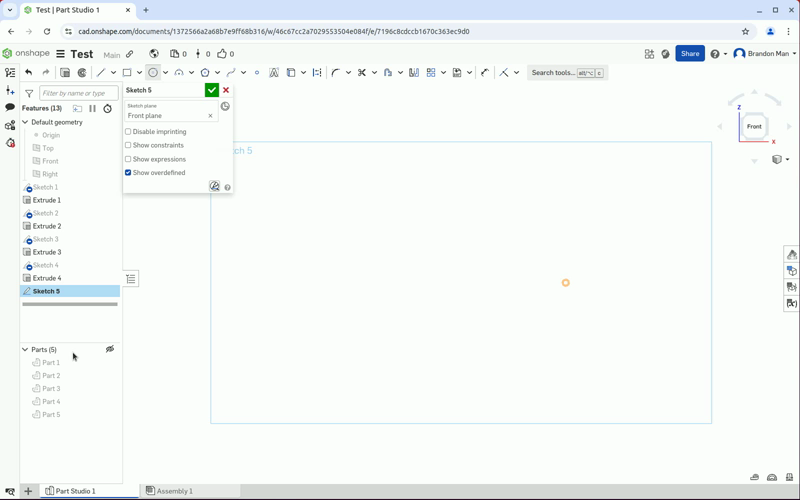
key_down(shift)
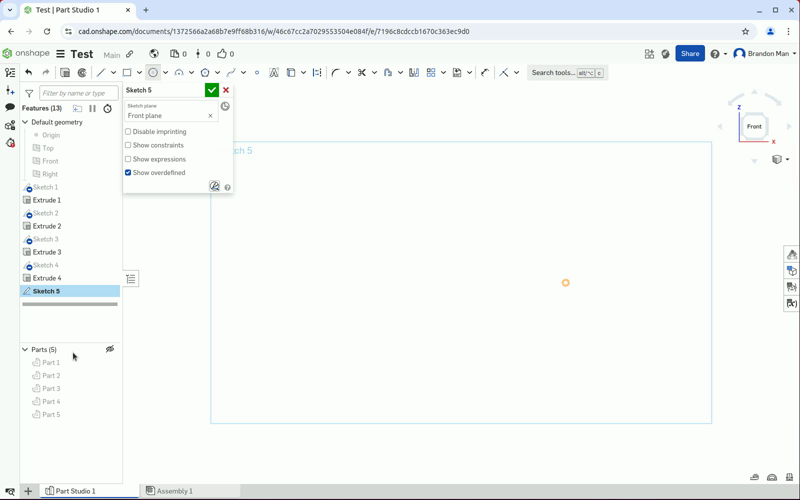
mouse_move(450, 360)
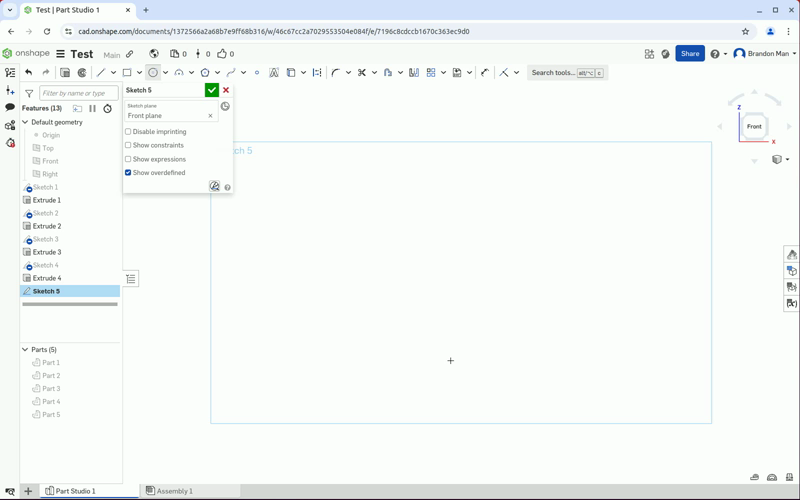
click(450, 360)
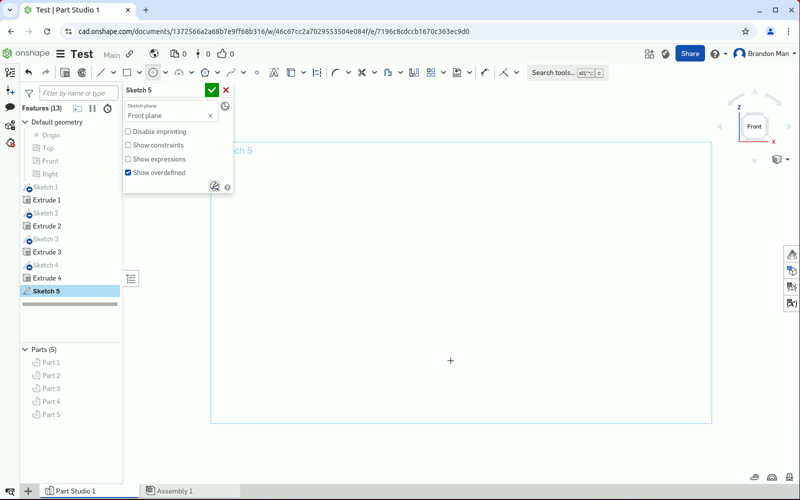
key_up(shift)
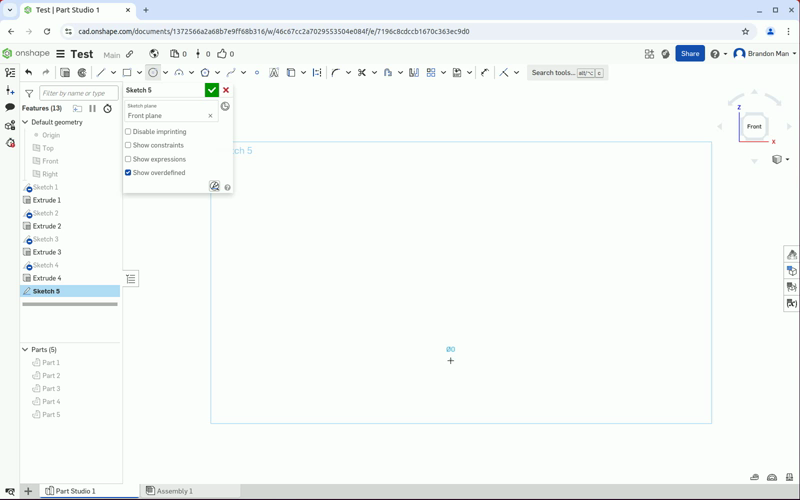
mouse_move(453, 360)
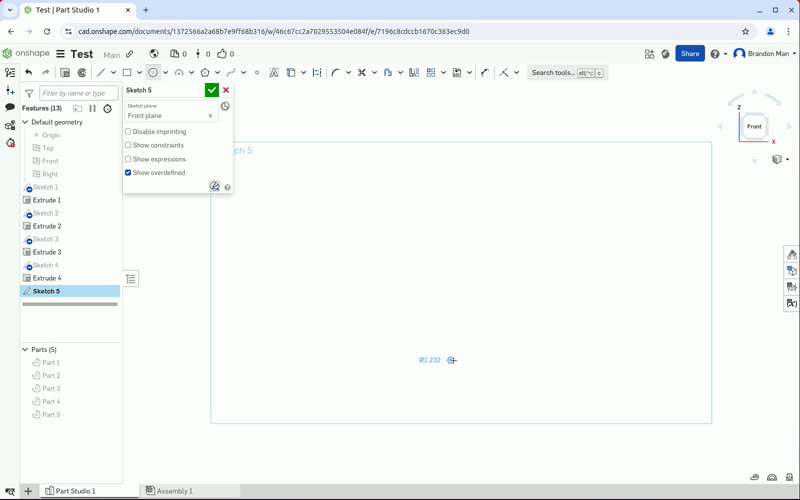
click(453, 360)
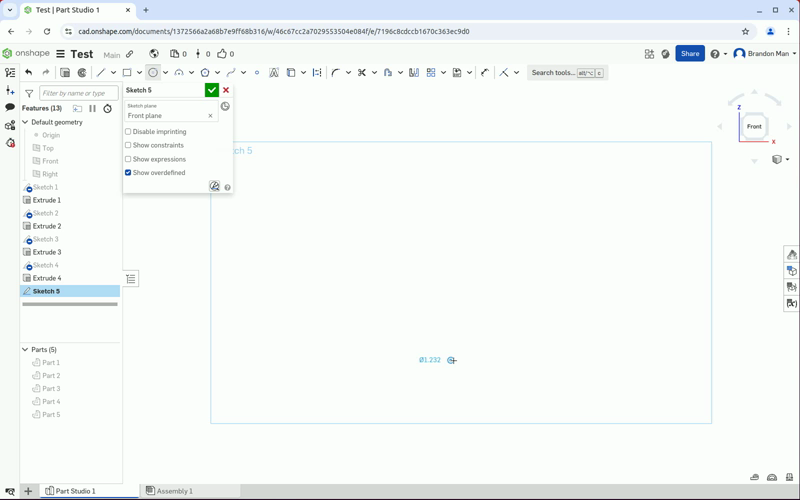
key(esc)
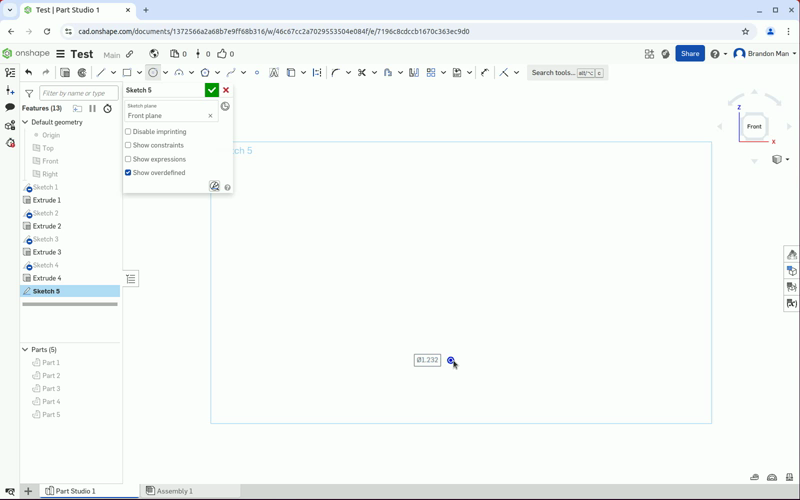
mouse_move(450, 358)
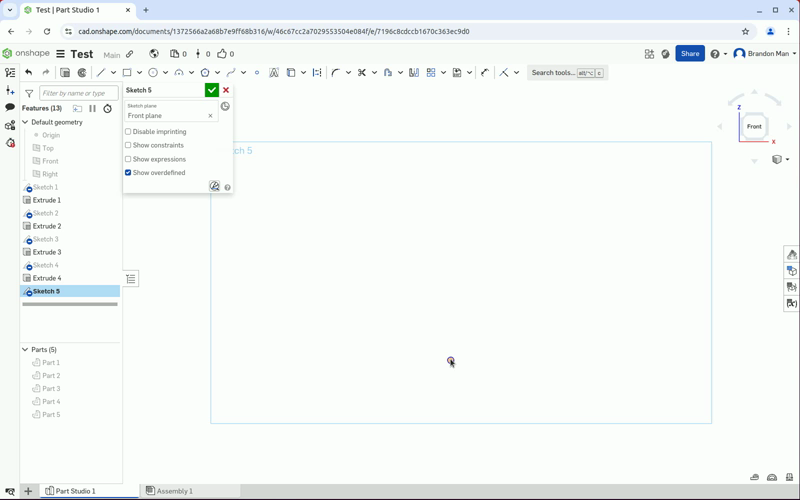
scroll(6)
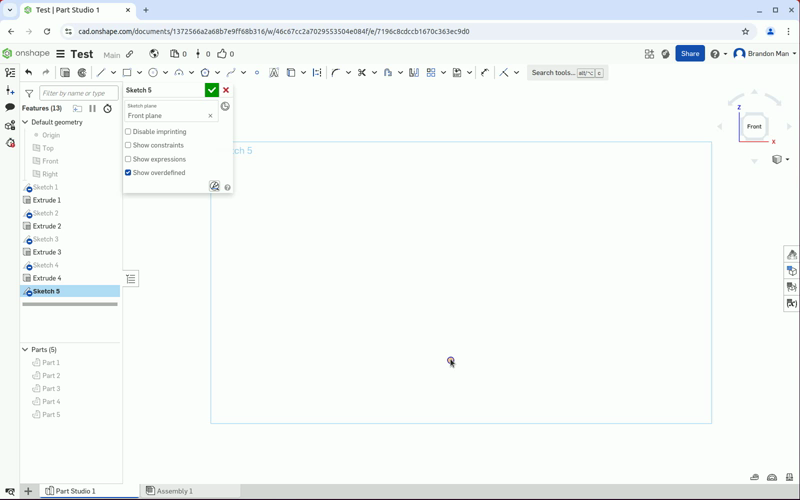
scroll(6)
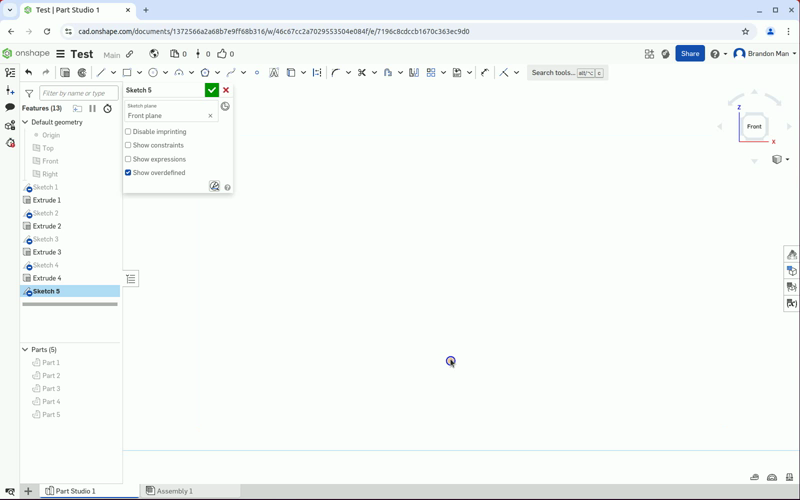
scroll(6)
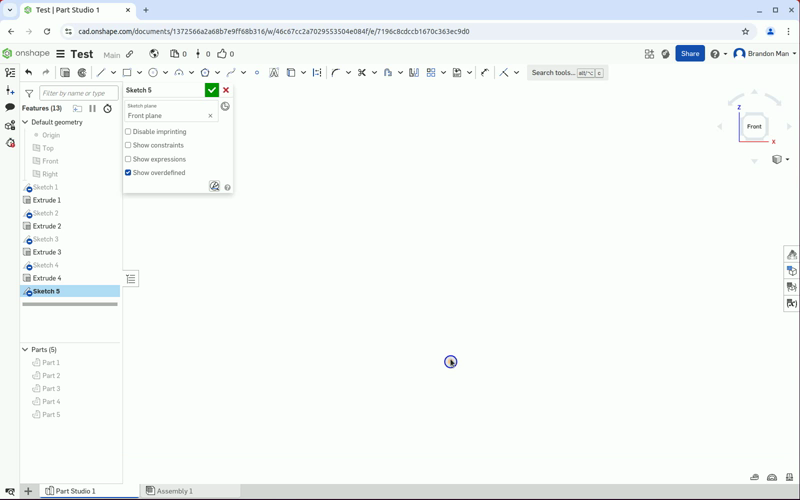
scroll(6)
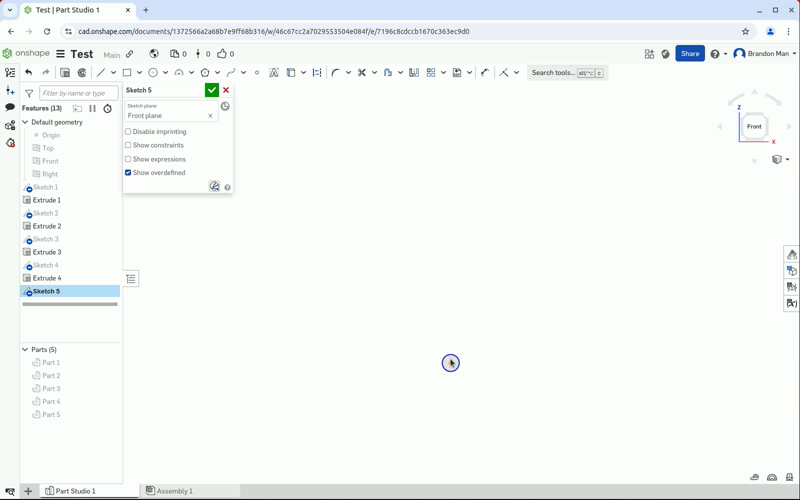
scroll(6)
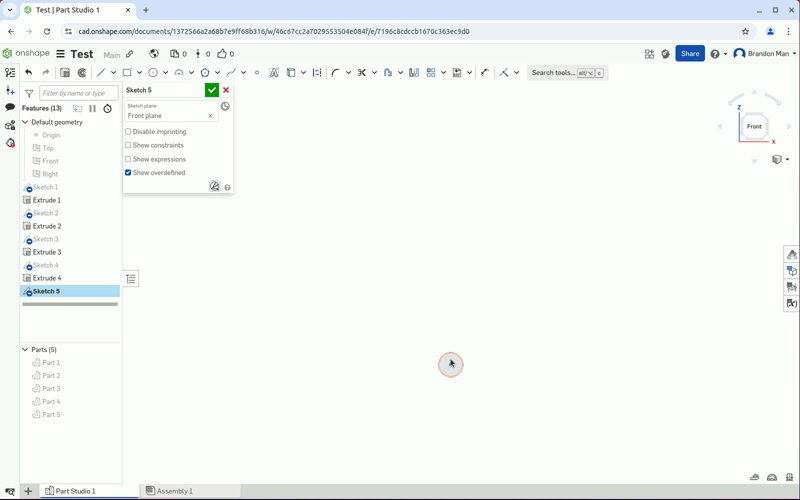
scroll(6)
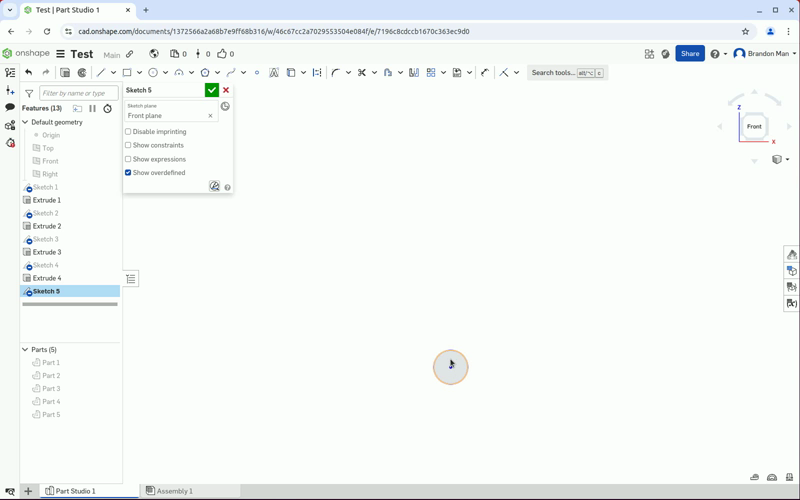
scroll(6)
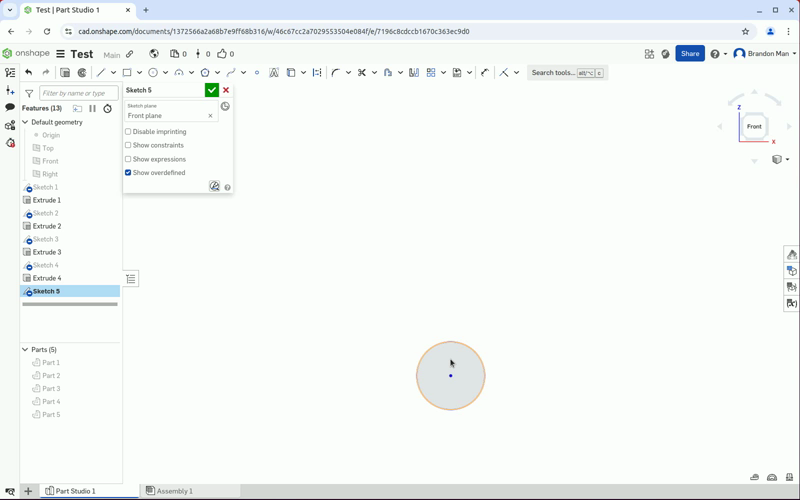
click(450, 358)
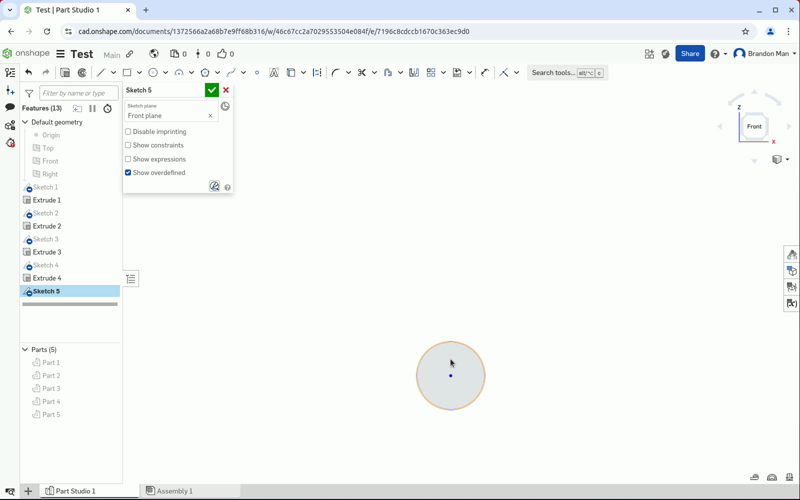
scroll(-6)
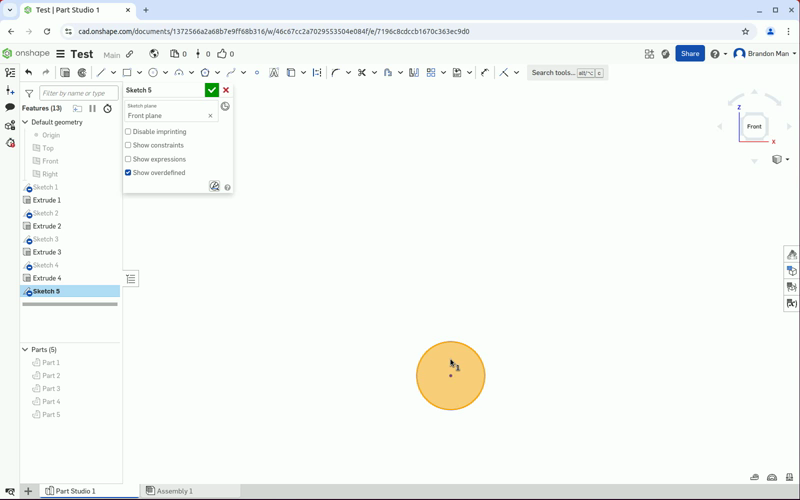
scroll(-6)
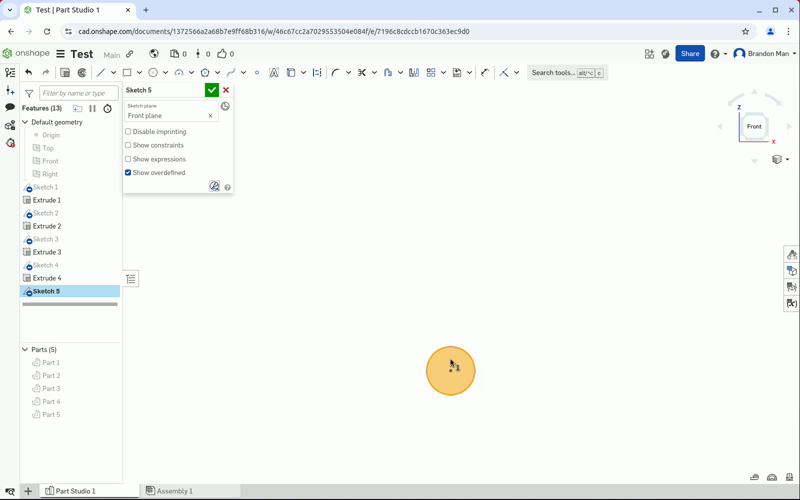
scroll(-6)
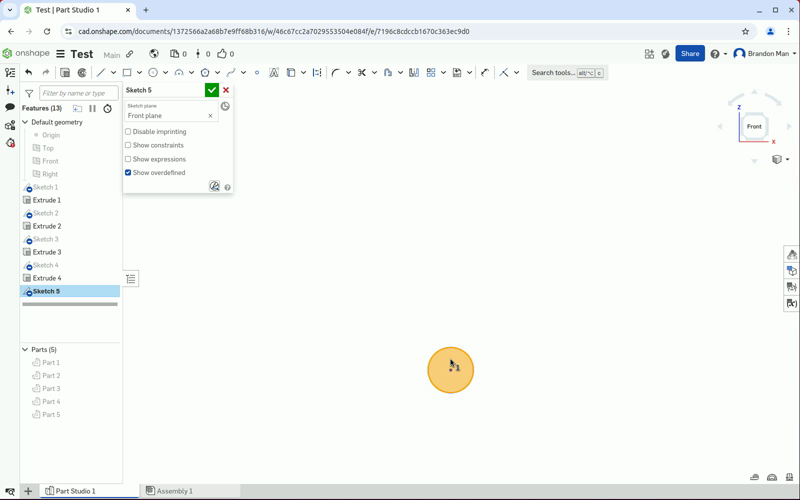
scroll(-6)
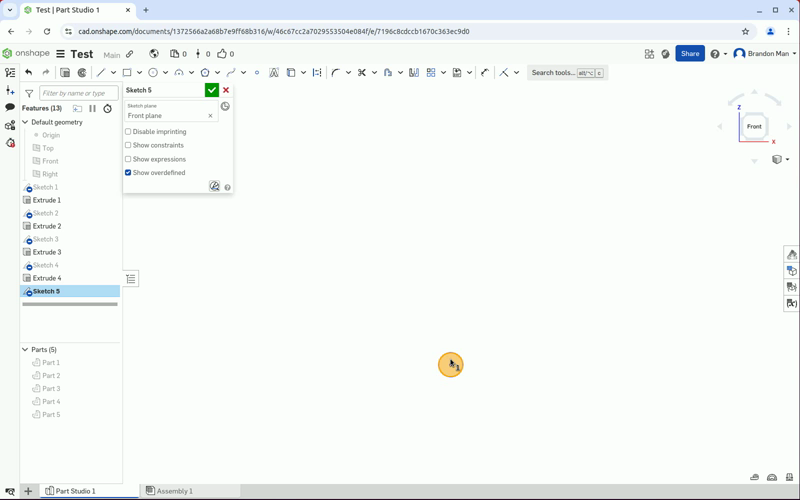
scroll(-6)
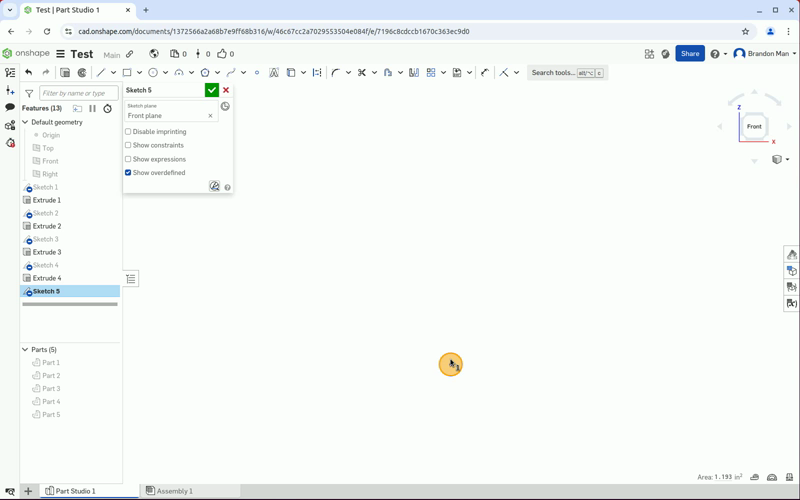
scroll(-6)
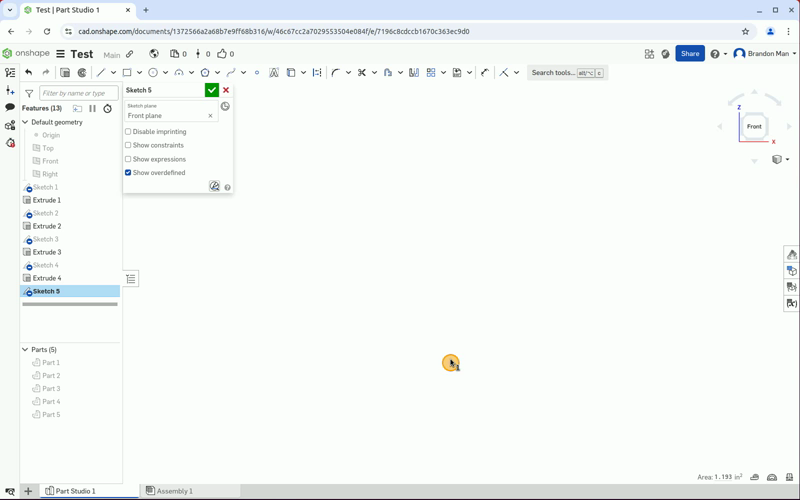
scroll(-6)
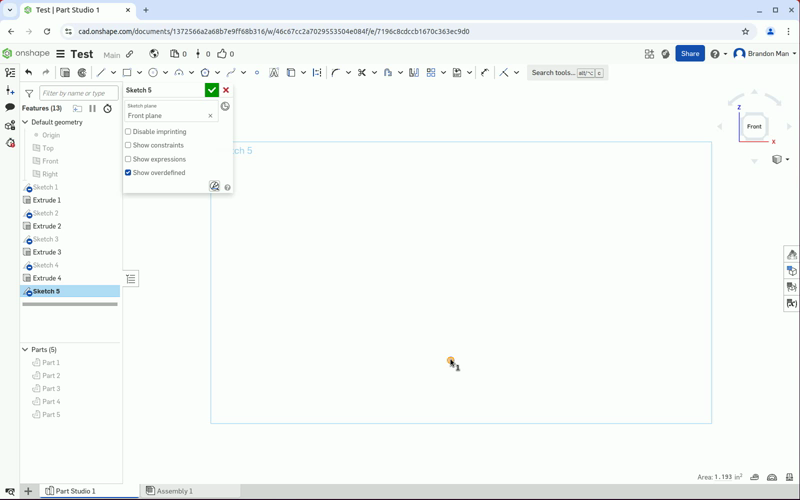
mouse_move(73, 352)
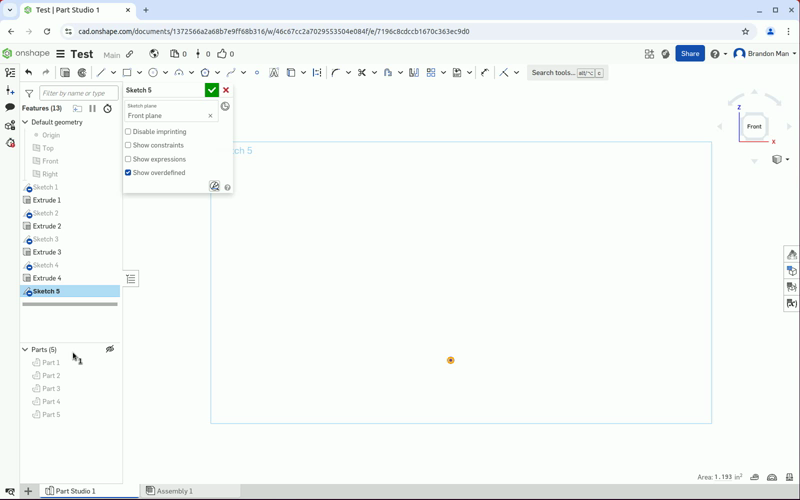
key(shift+y)
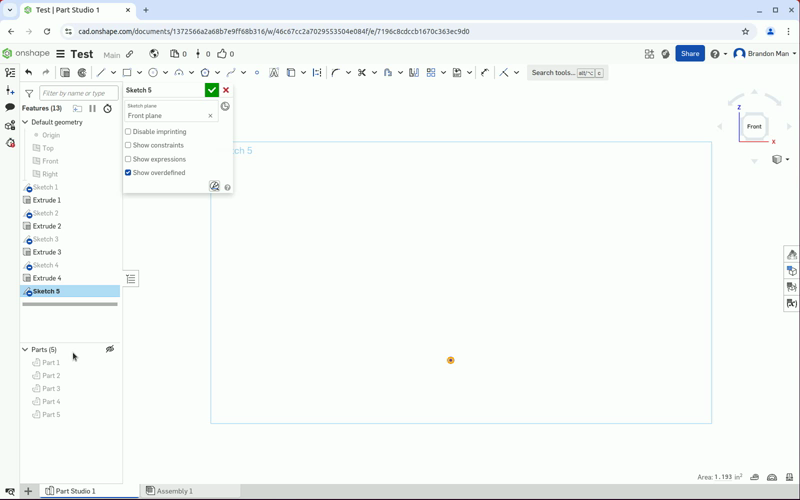
key(shift+e)
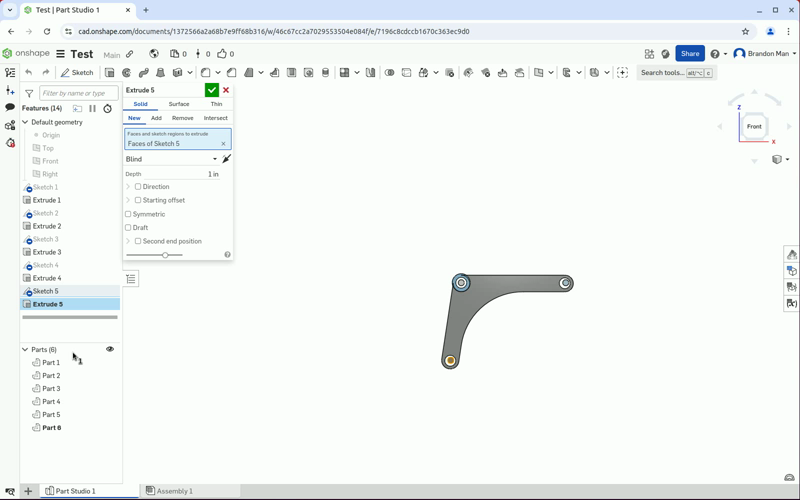
mouse_move(143, 106)
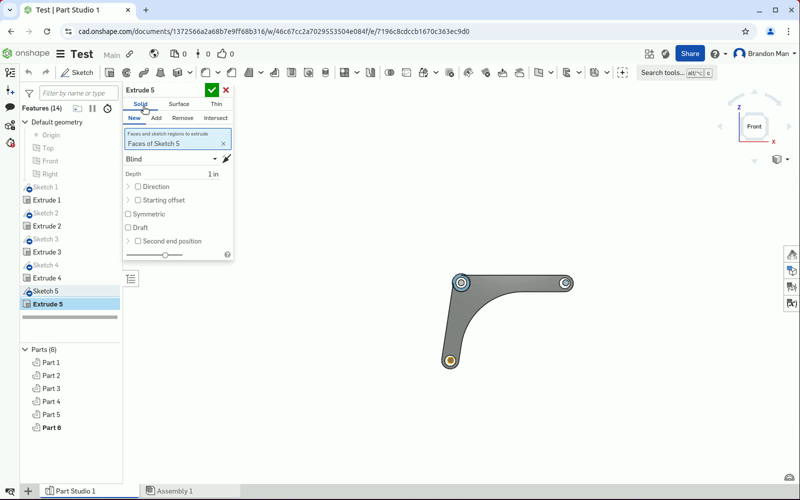
click(143, 106)
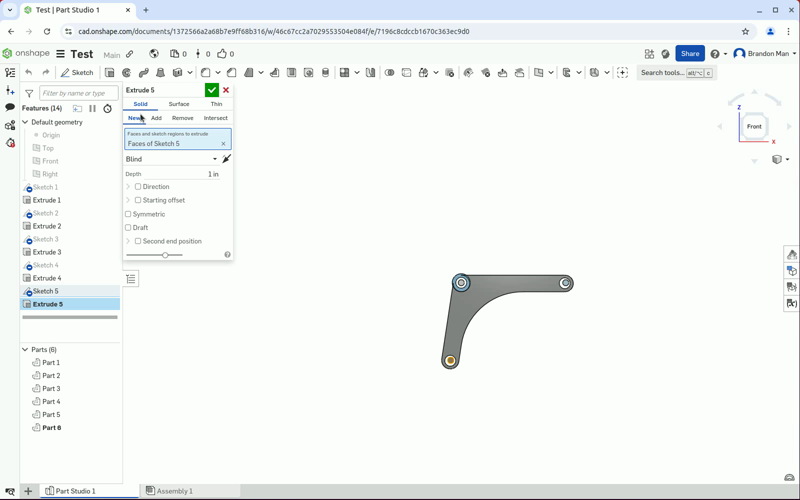
mouse_move(137, 120)
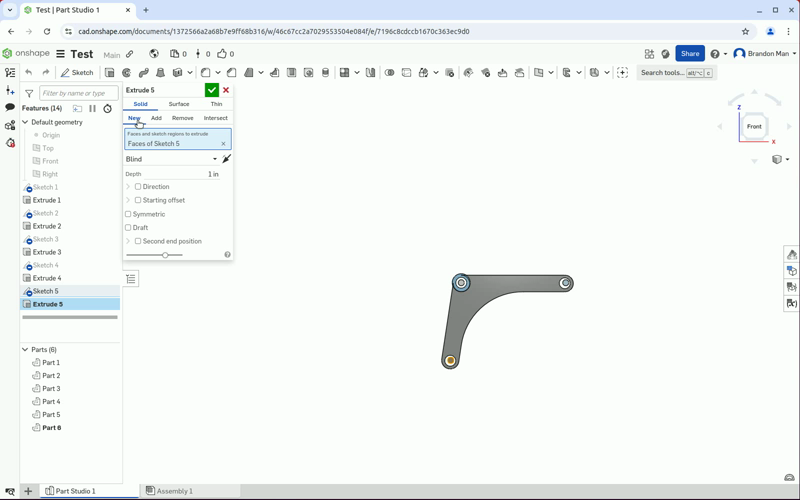
click(137, 120)
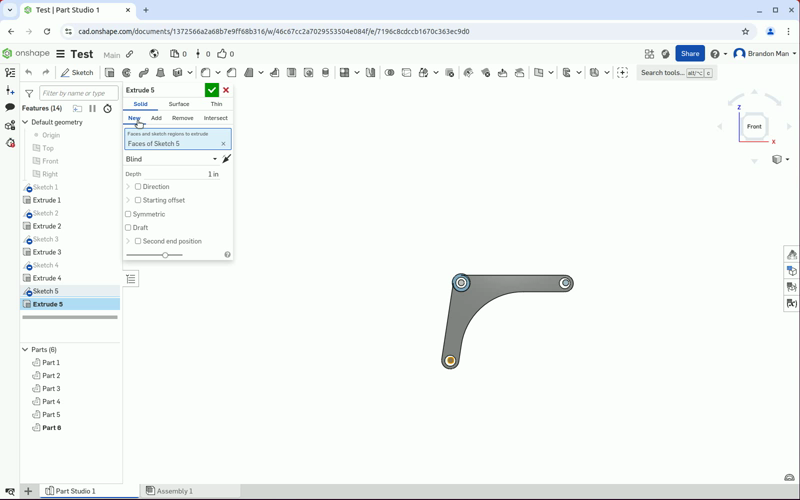
key(tab, 4)
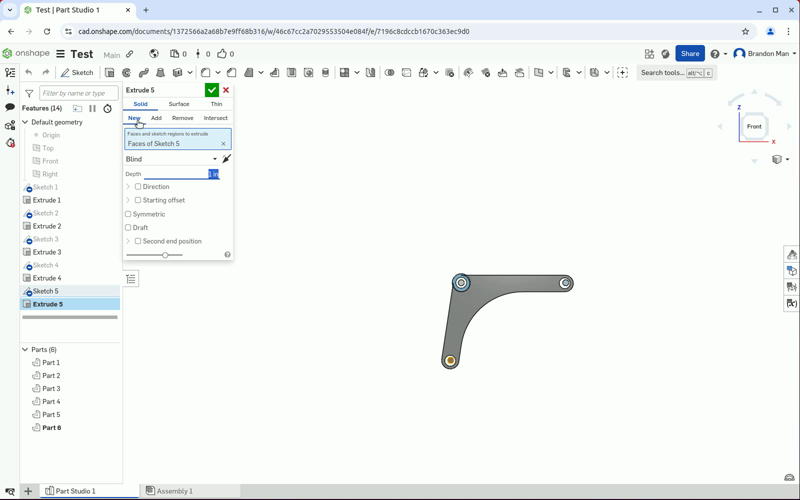
text(0.963)
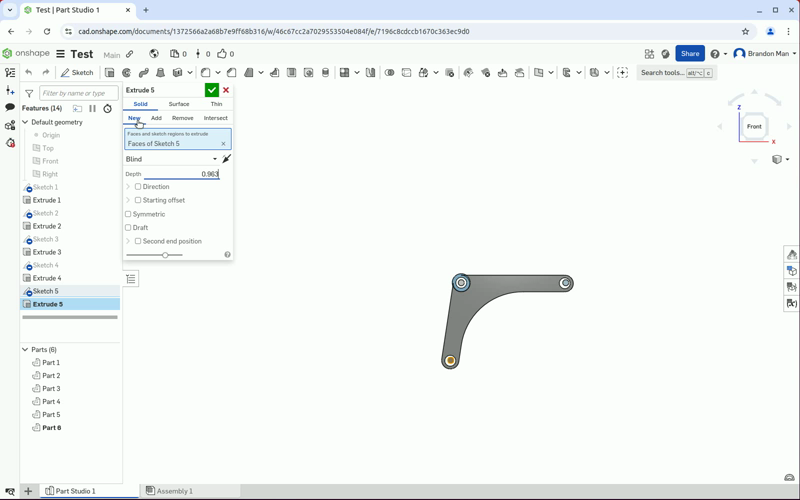
key(enter)
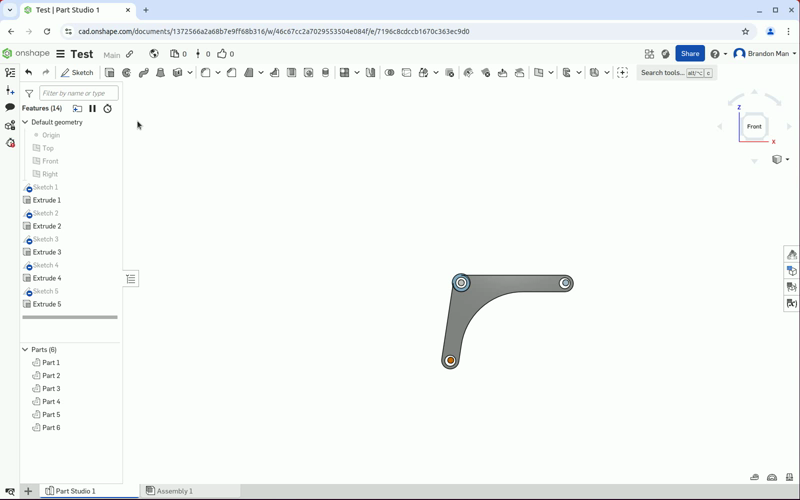
key(shift+h)
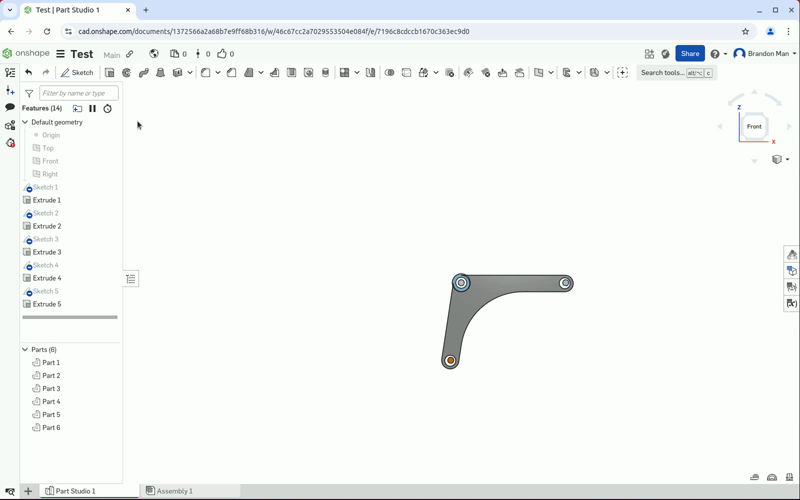
key(shift+h)
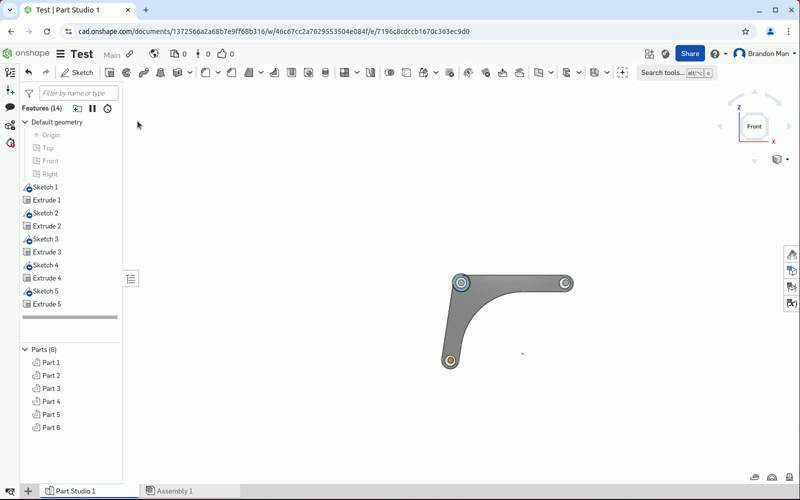
key(shift+7)
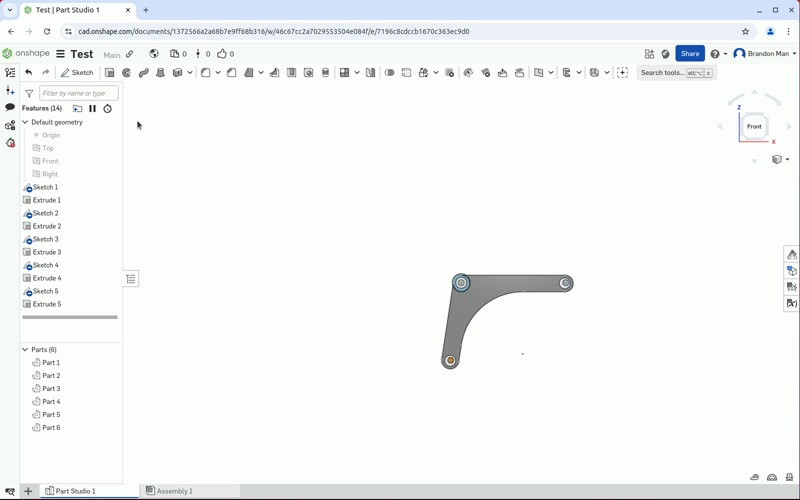
key(left, 2)
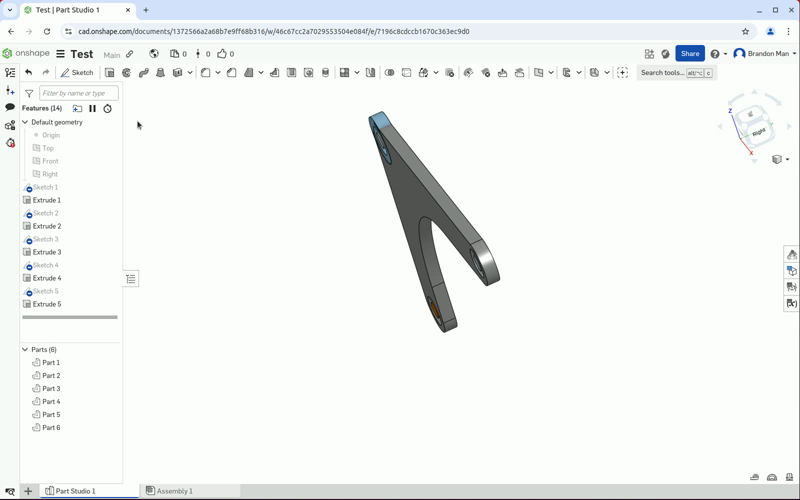
key(down, 2)
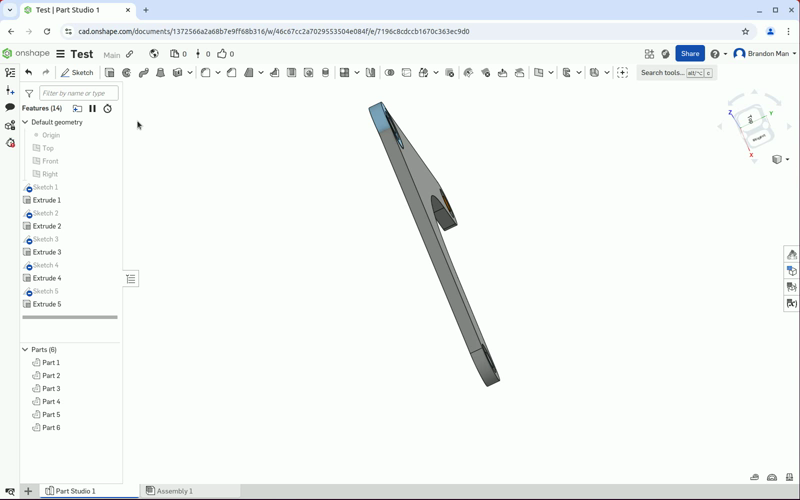
key(up, 2)
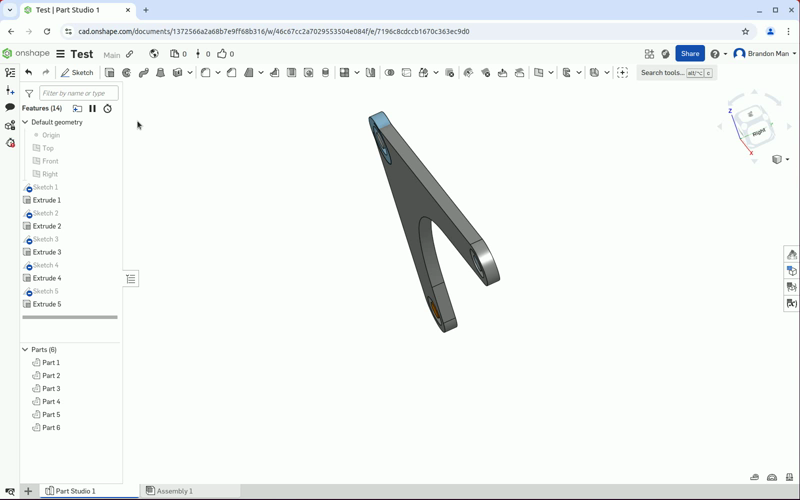
key(right, 2)
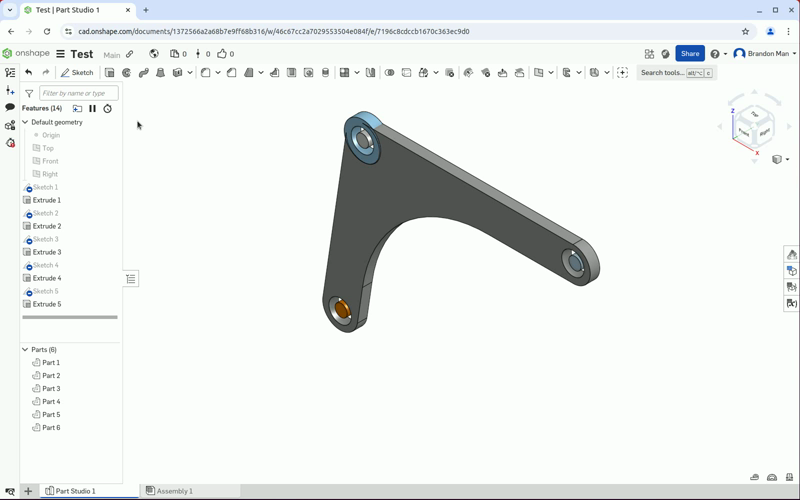
mouse_move(73, 189)
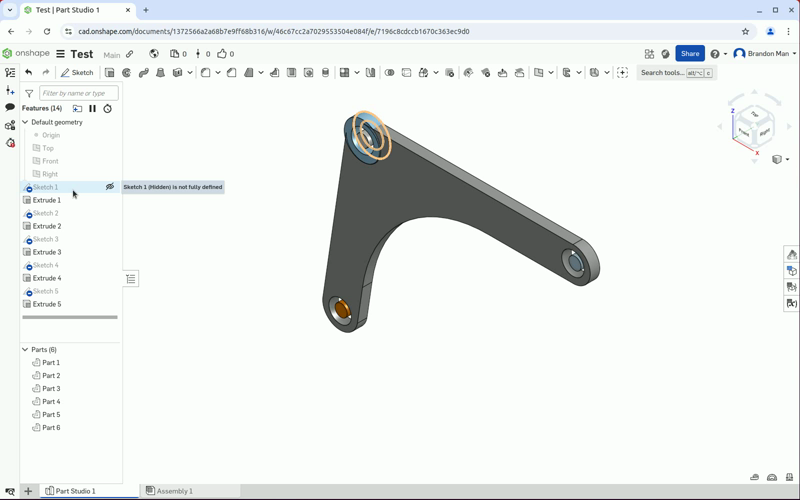
click(73, 189)